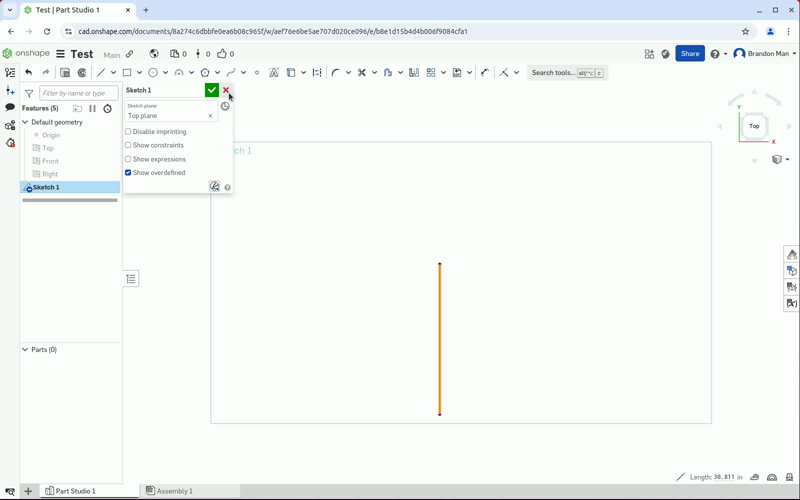
key(shift+h)
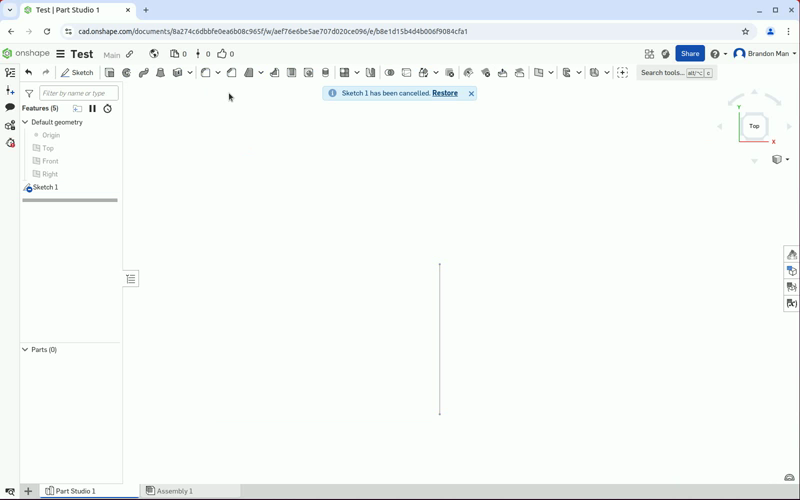
key(shift+s)
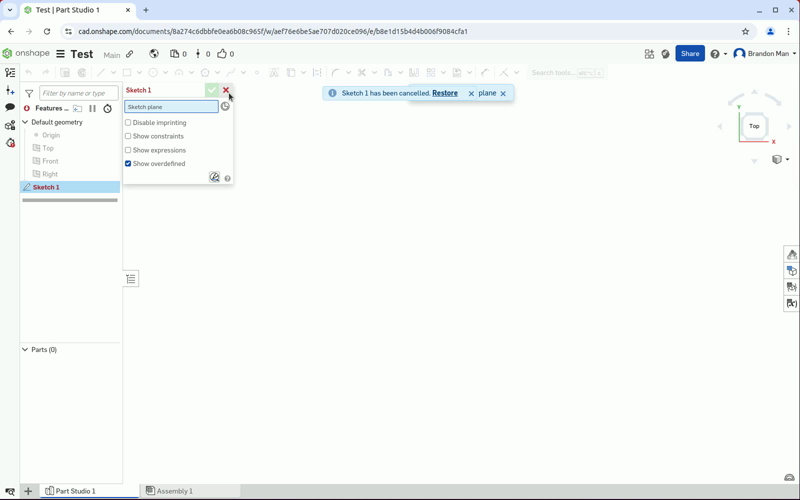
mouse_move(73, 150)
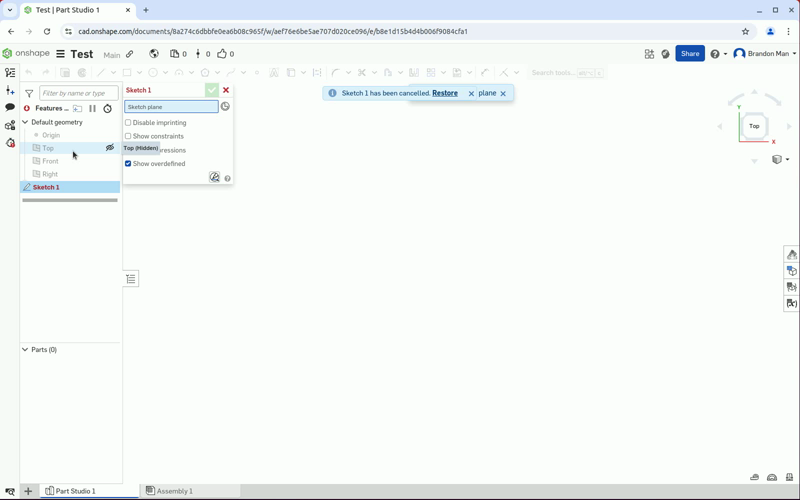
click(73, 150)
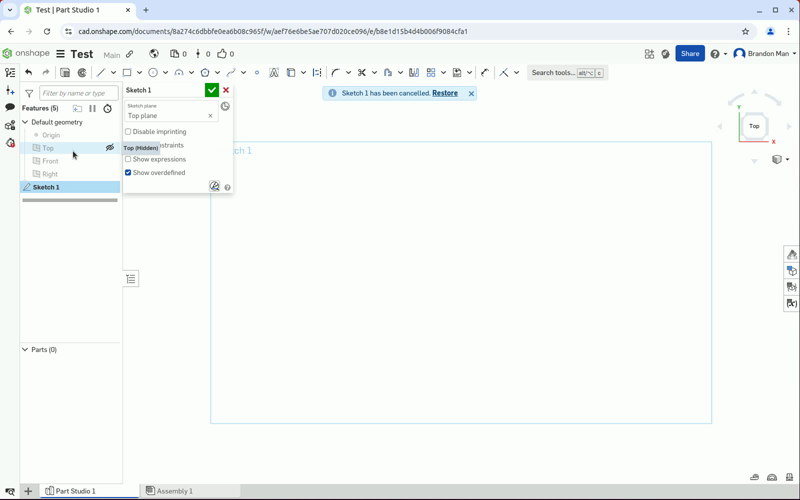
mouse_move(73, 352)
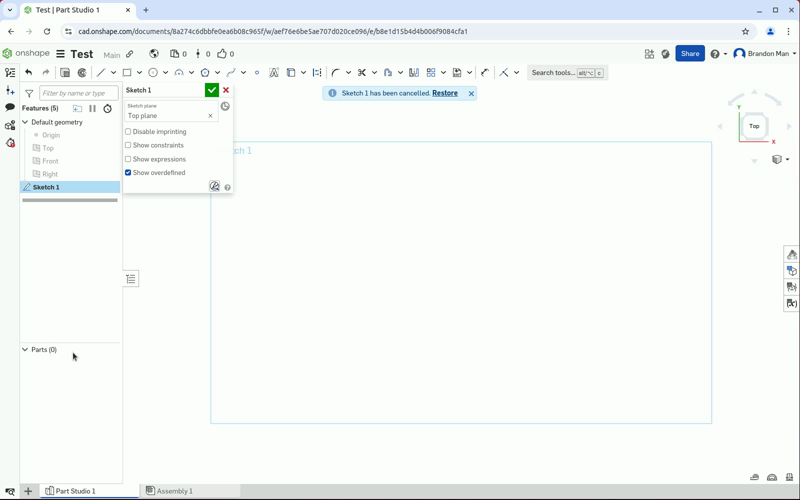
key(y)
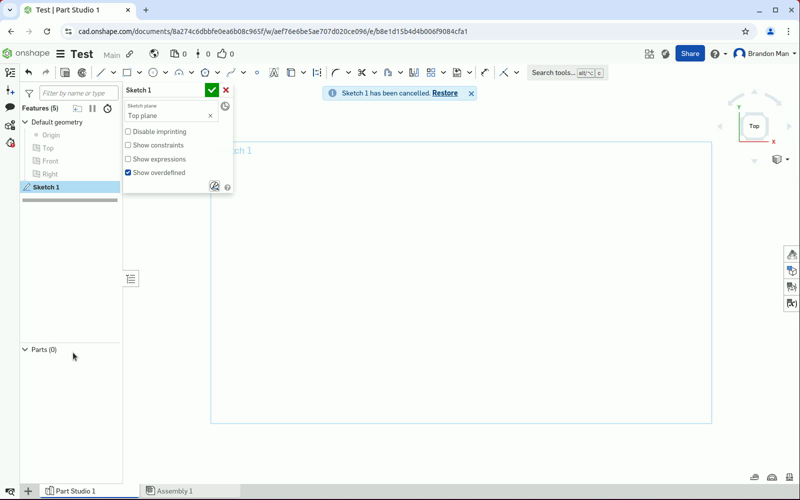
key(l)
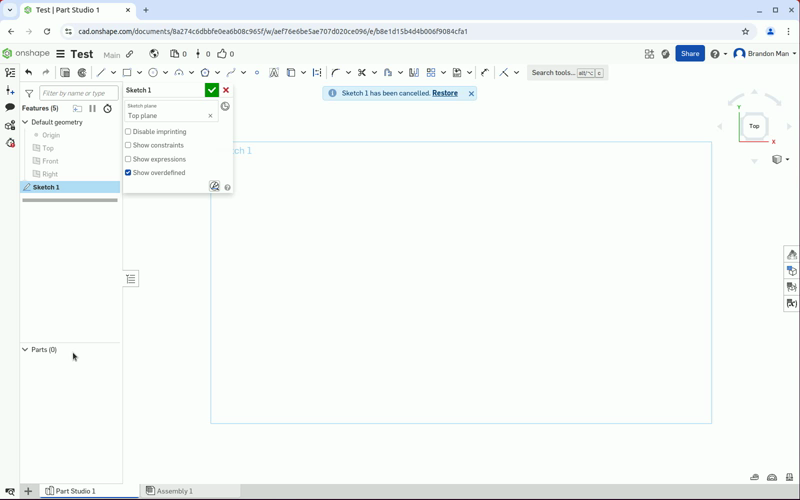
key_down(shift)
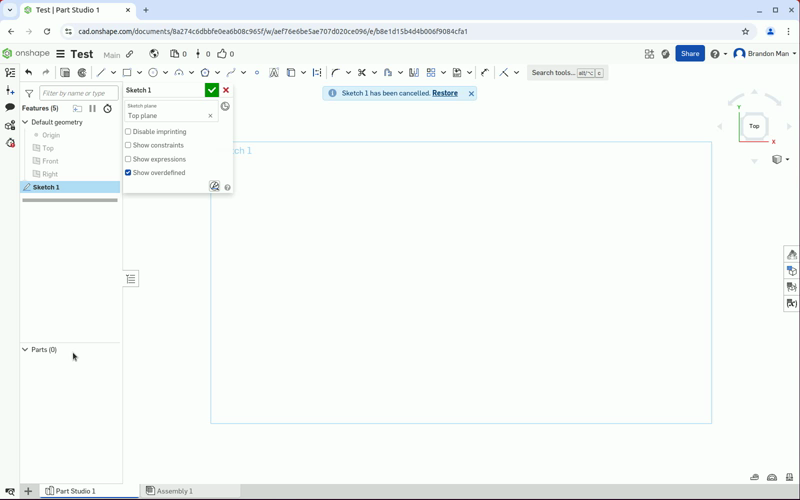
mouse_move(525, 394)
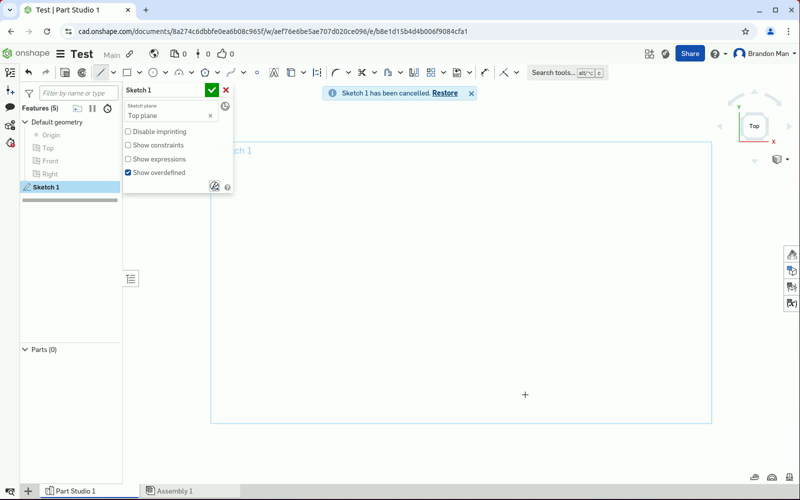
click(525, 394)
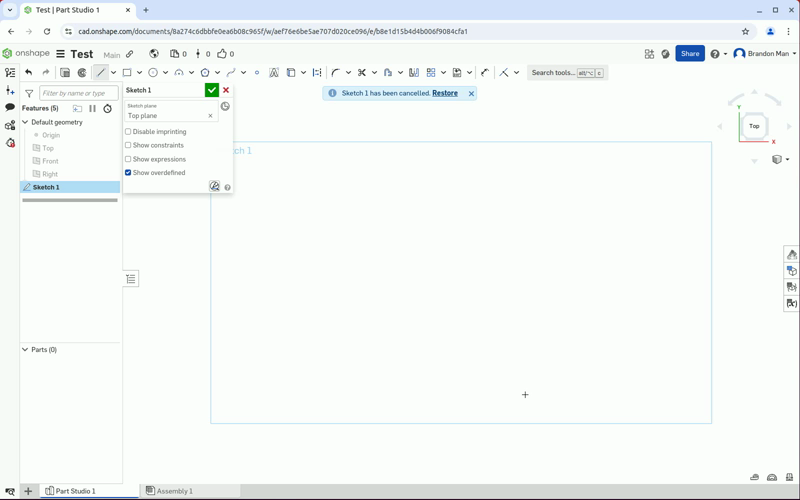
key_up(shift)
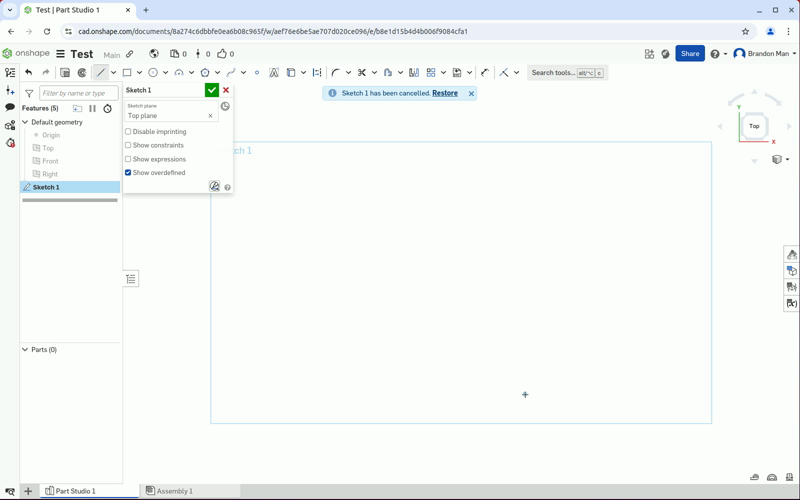
key_down(shift)
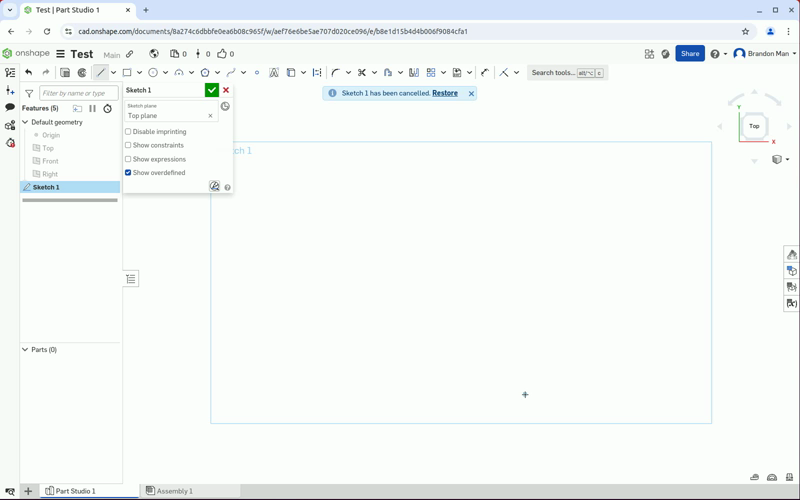
mouse_move(555, 394)
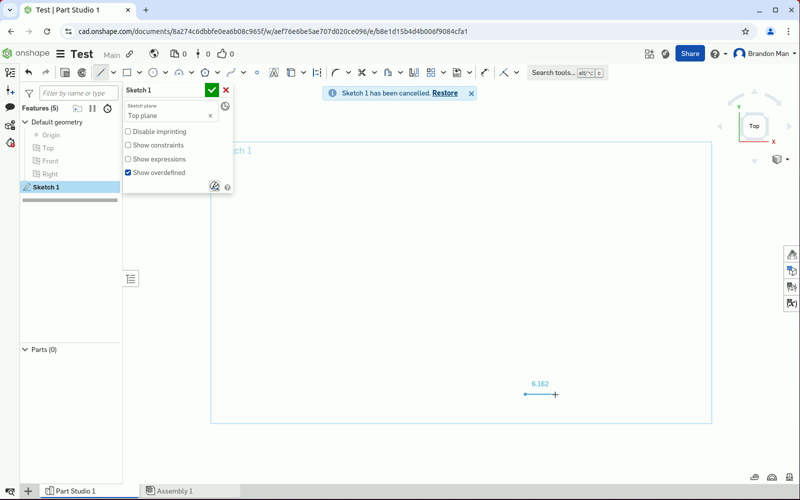
mouse_move(531, 394)
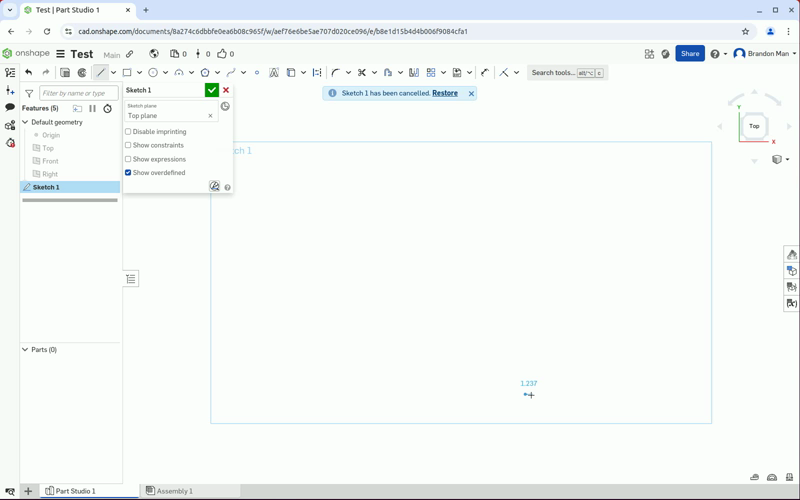
scroll(6)
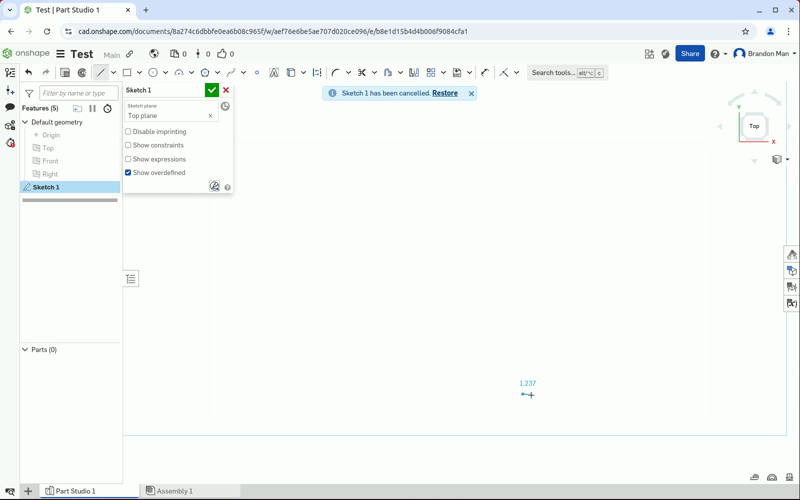
scroll(6)
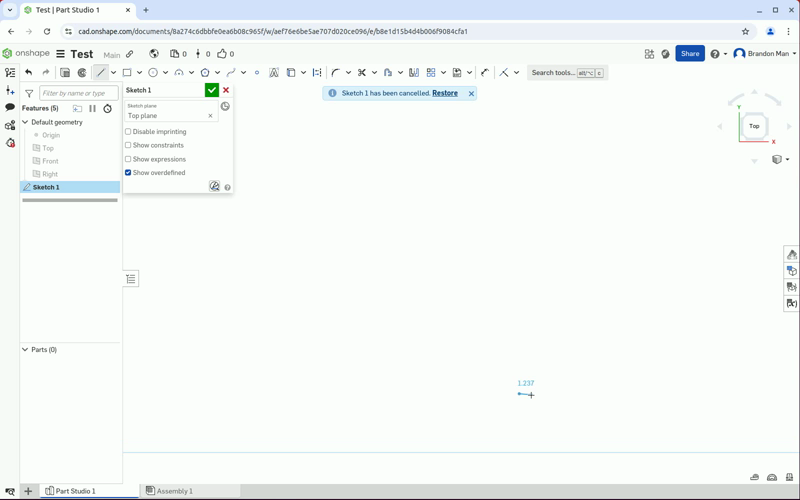
scroll(6)
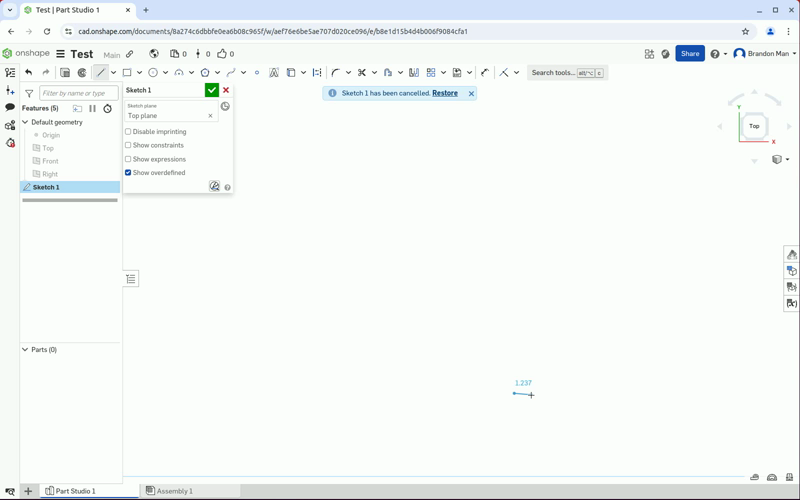
scroll(6)
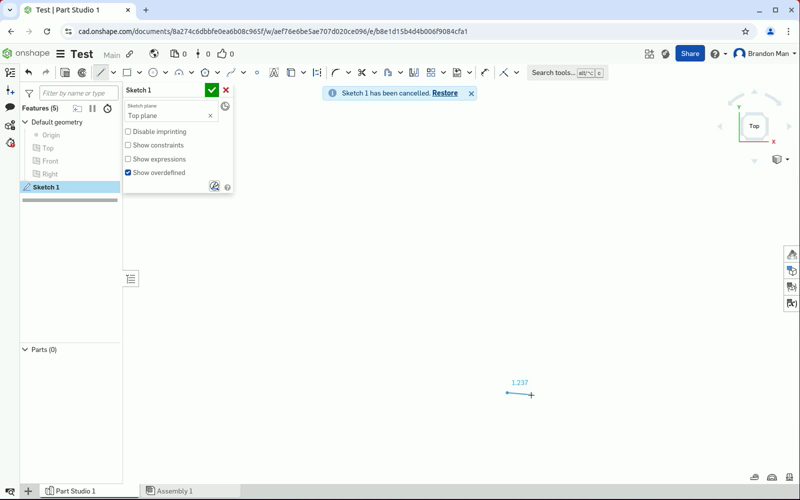
scroll(6)
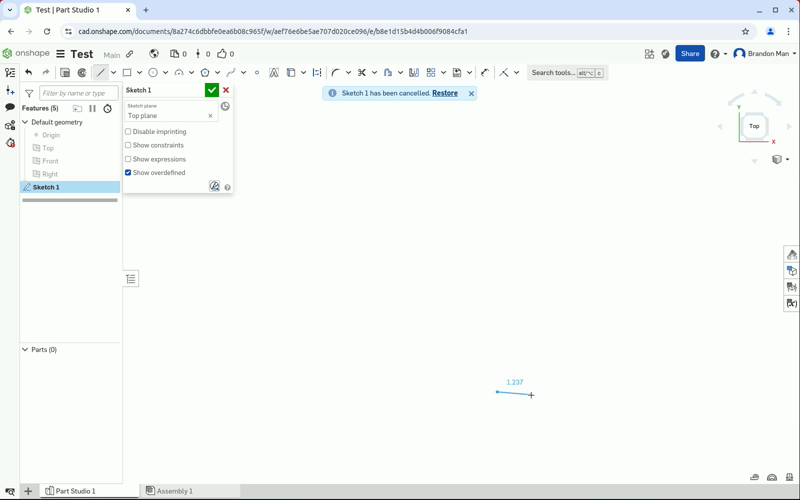
scroll(6)
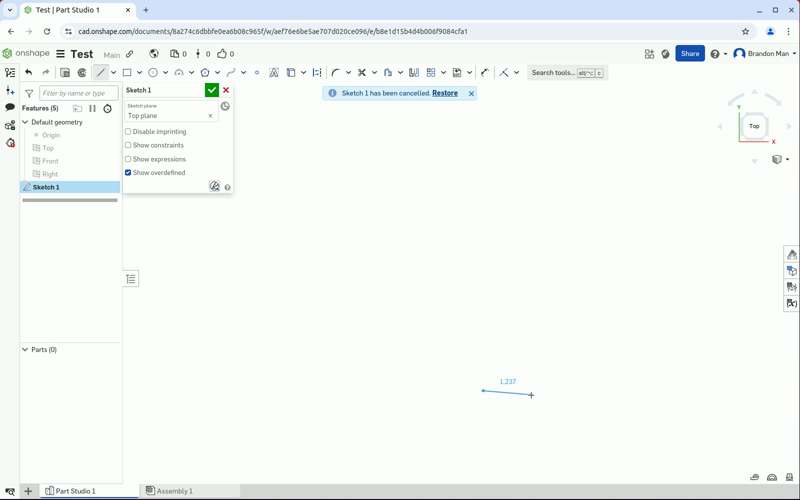
scroll(6)
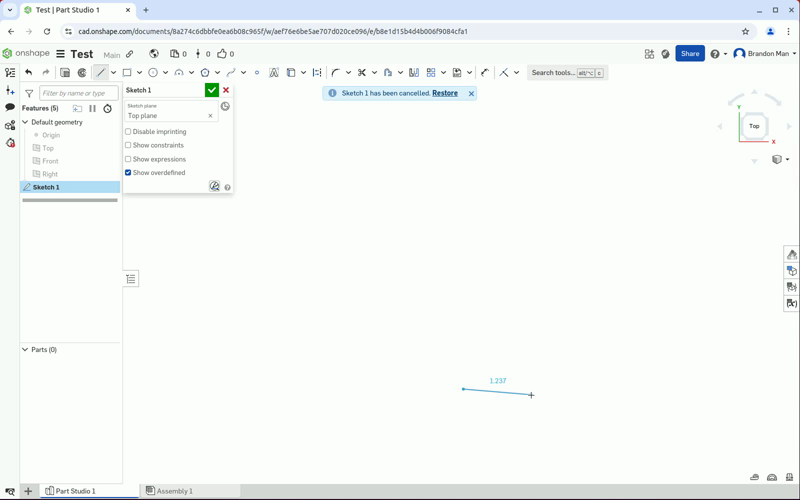
click(531, 394)
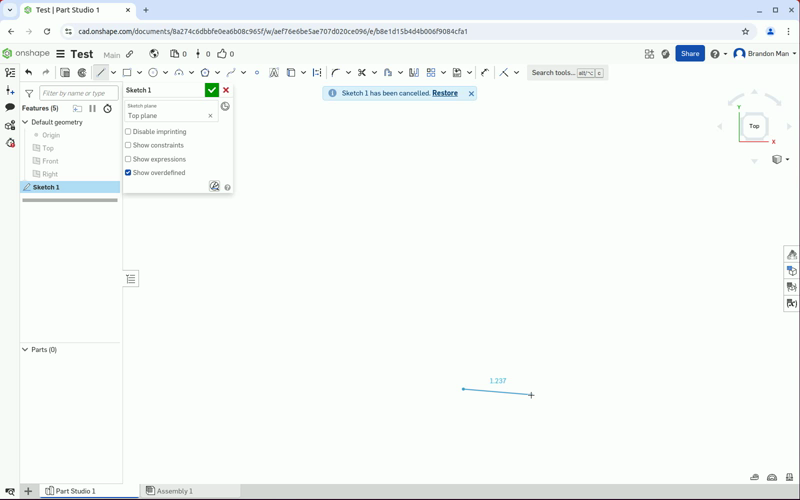
scroll(-6)
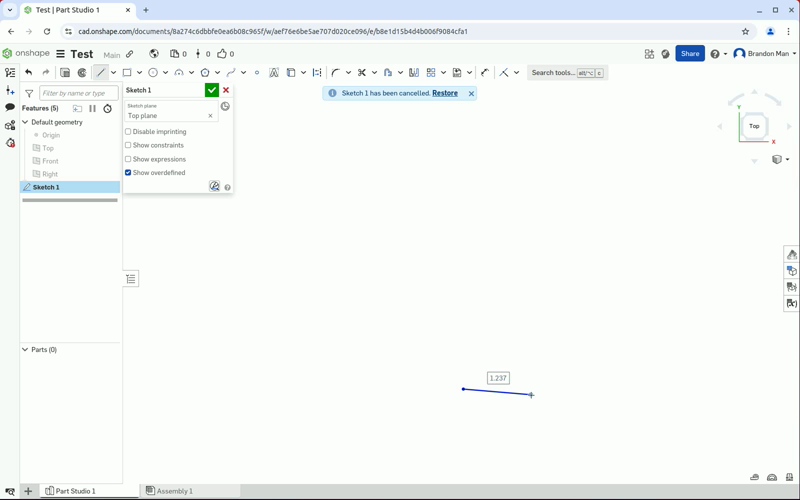
scroll(-6)
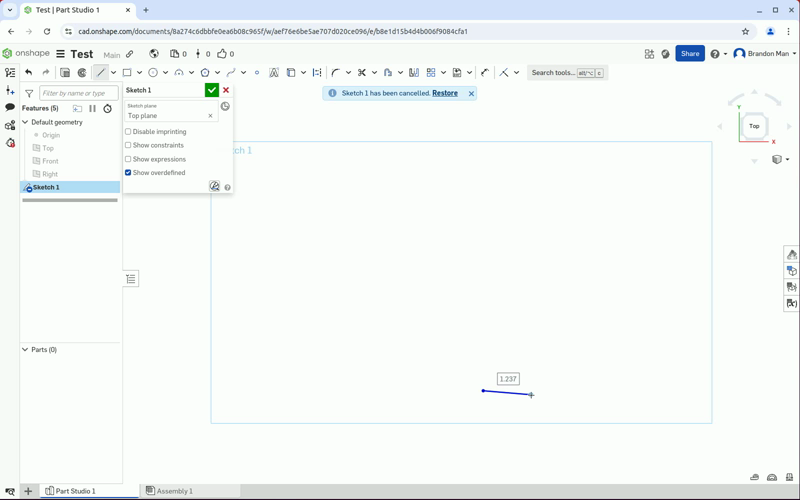
scroll(-6)
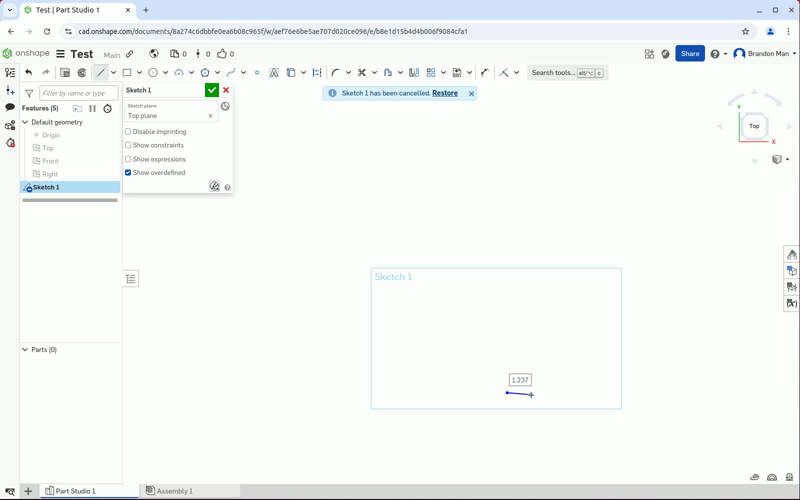
scroll(-6)
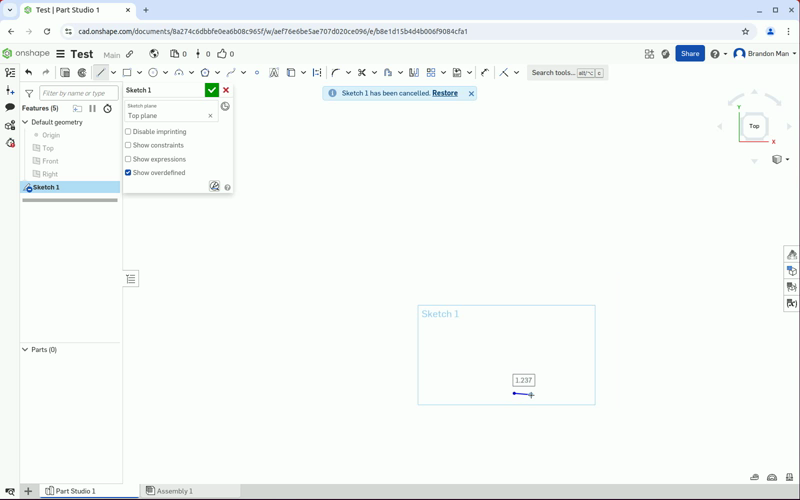
scroll(-6)
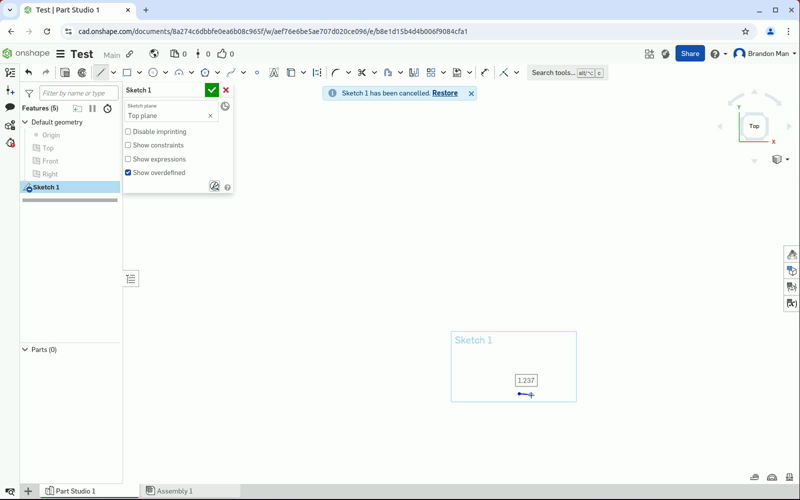
scroll(-6)
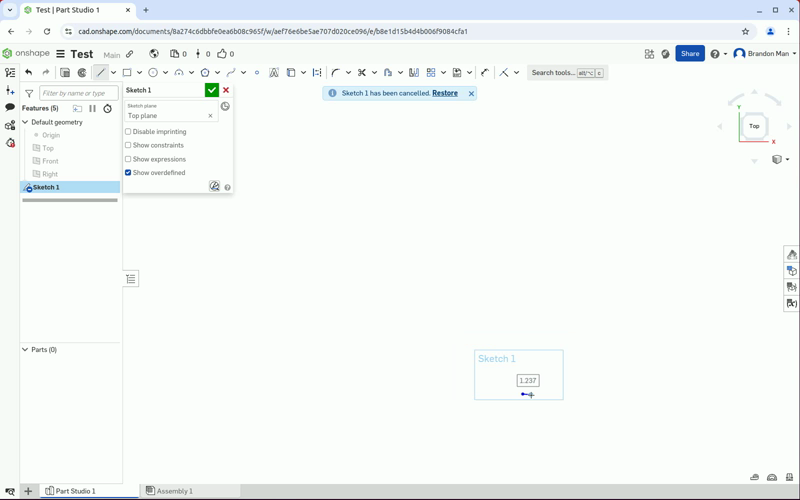
scroll(-6)
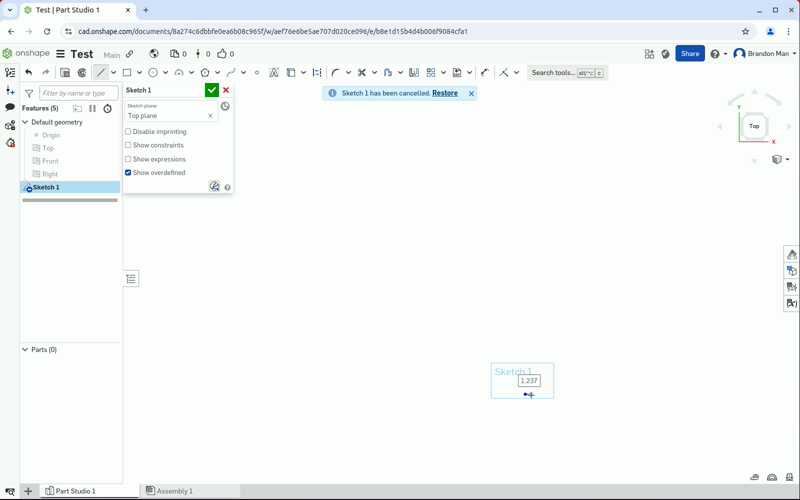
key_up(shift)
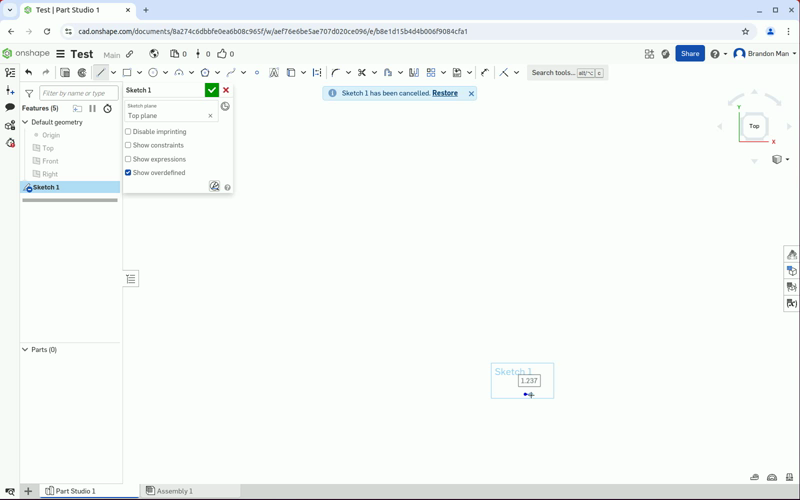
key_down(shift)
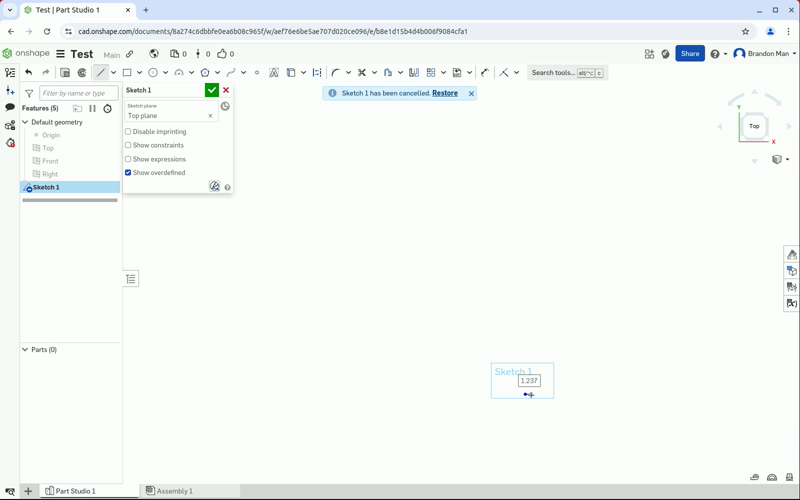
mouse_move(561, 394)
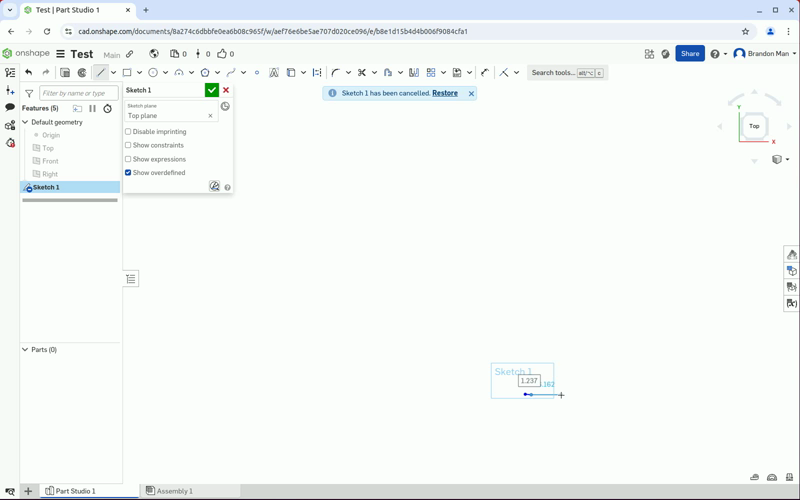
mouse_move(536, 394)
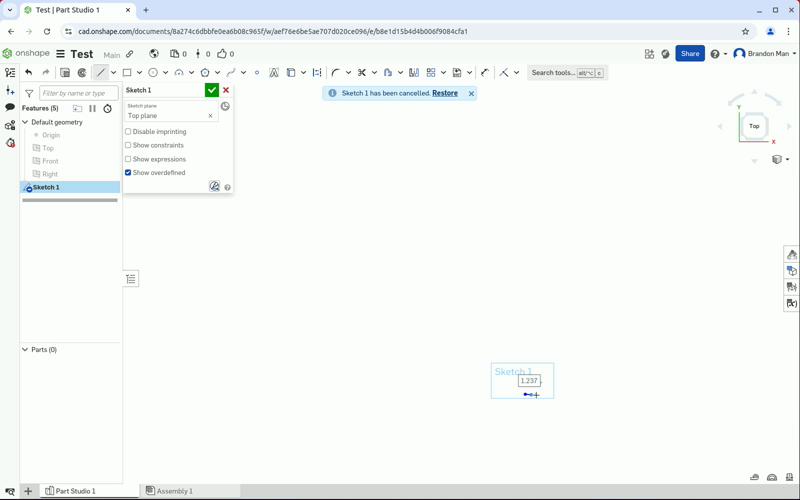
scroll(6)
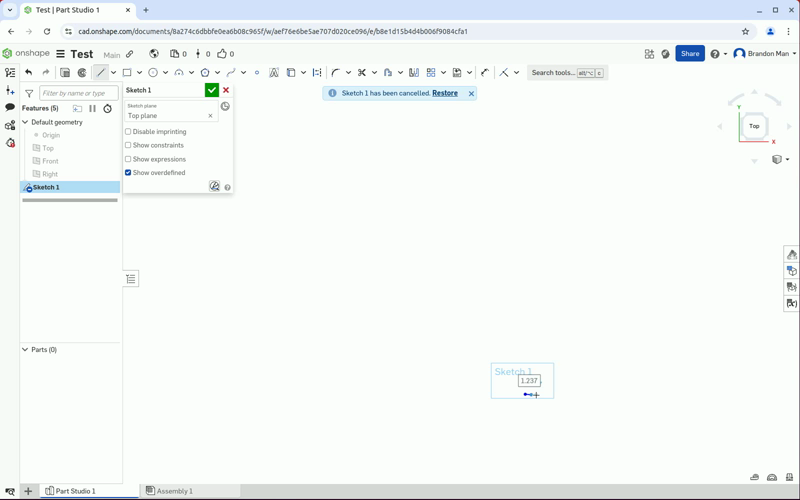
scroll(6)
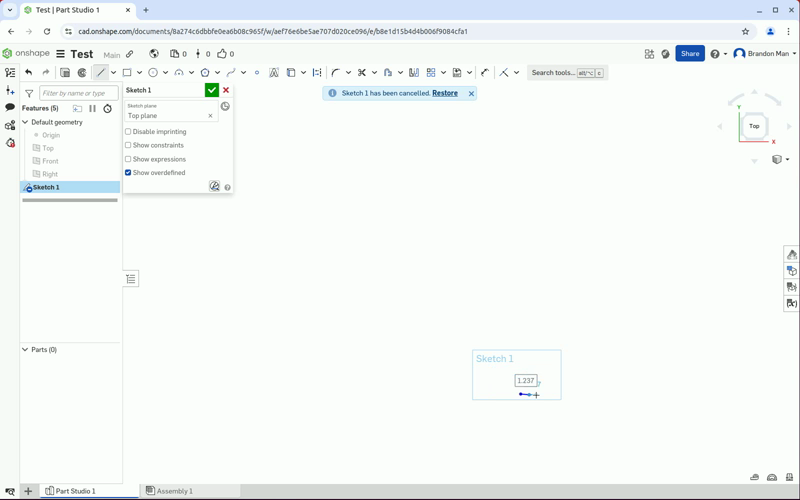
scroll(6)
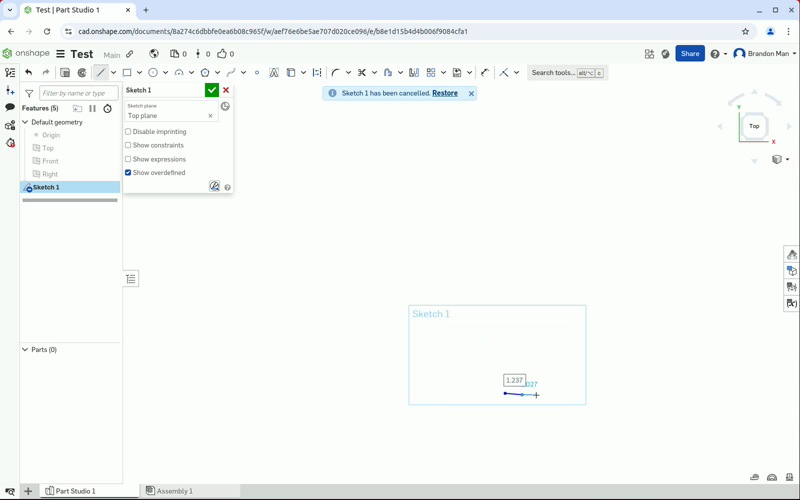
scroll(6)
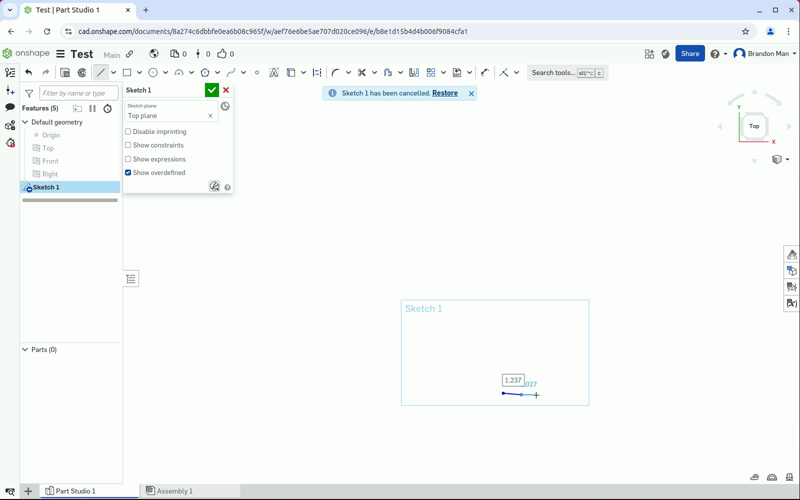
scroll(6)
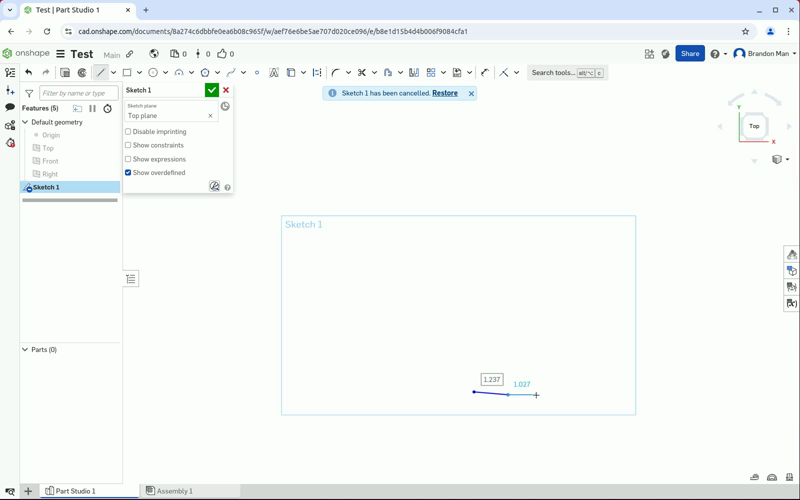
scroll(6)
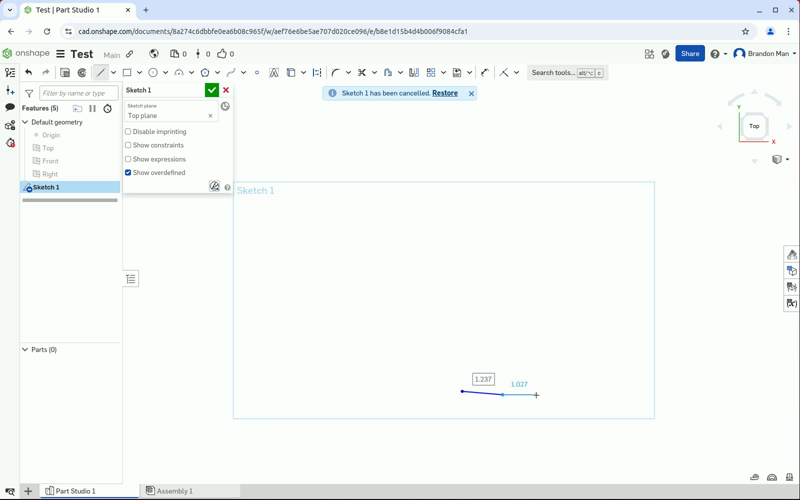
scroll(6)
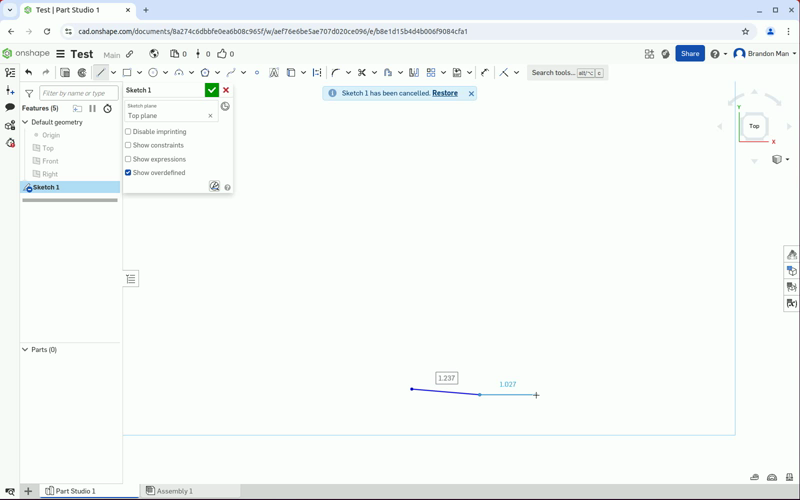
click(536, 394)
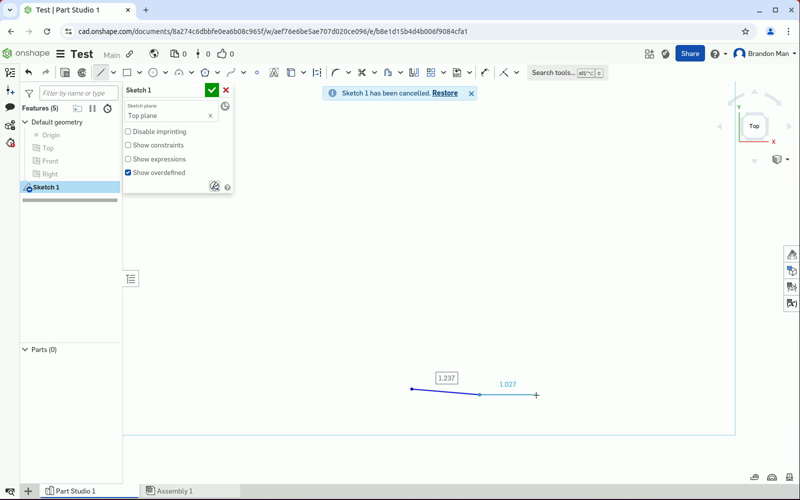
scroll(-6)
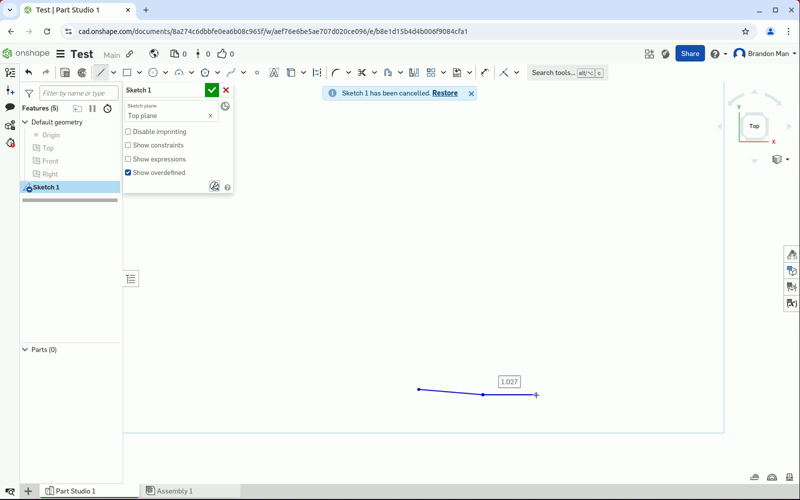
scroll(-6)
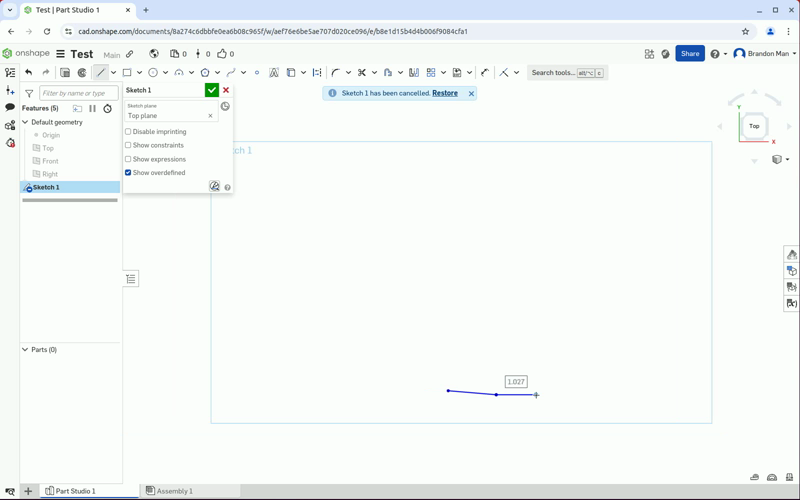
scroll(-6)
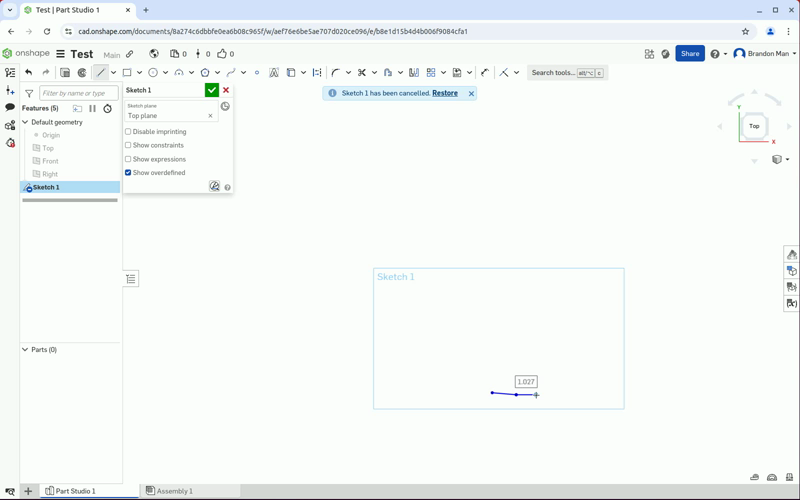
scroll(-6)
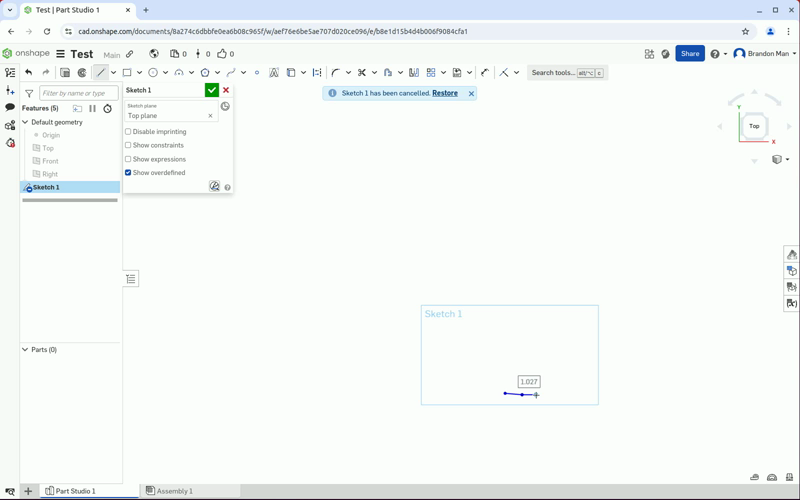
scroll(-6)
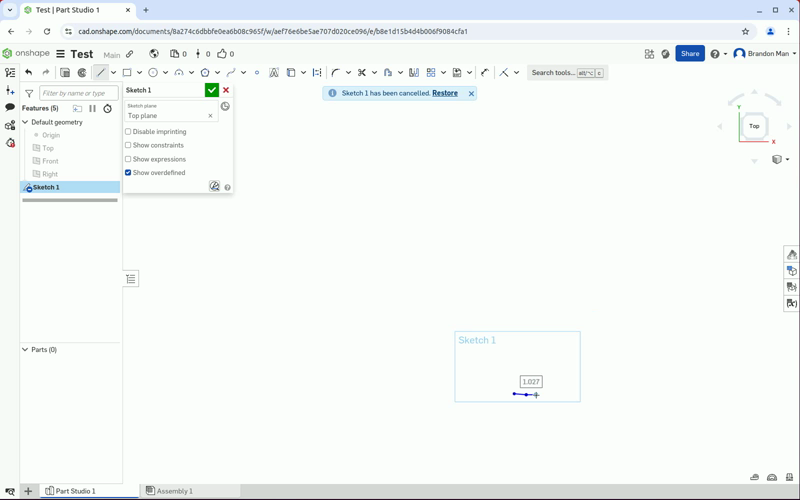
scroll(-6)
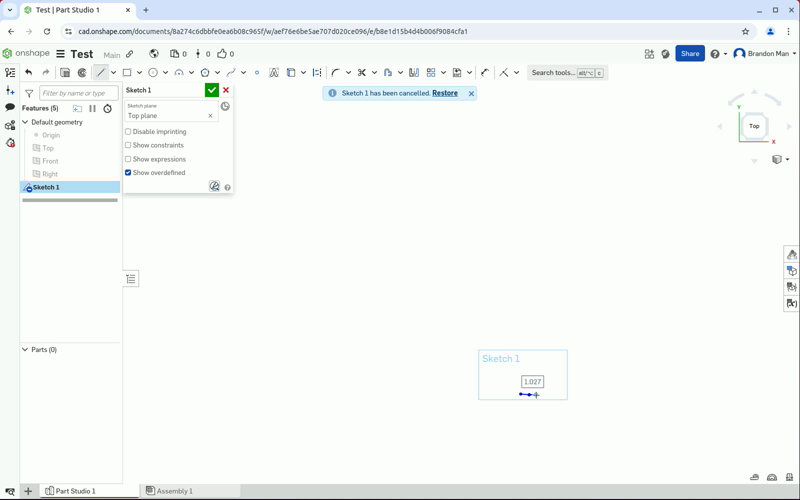
scroll(-6)
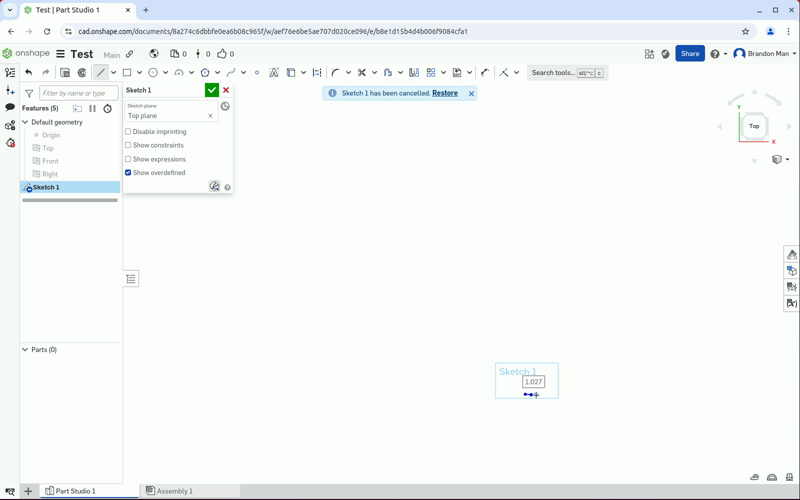
key_up(shift)
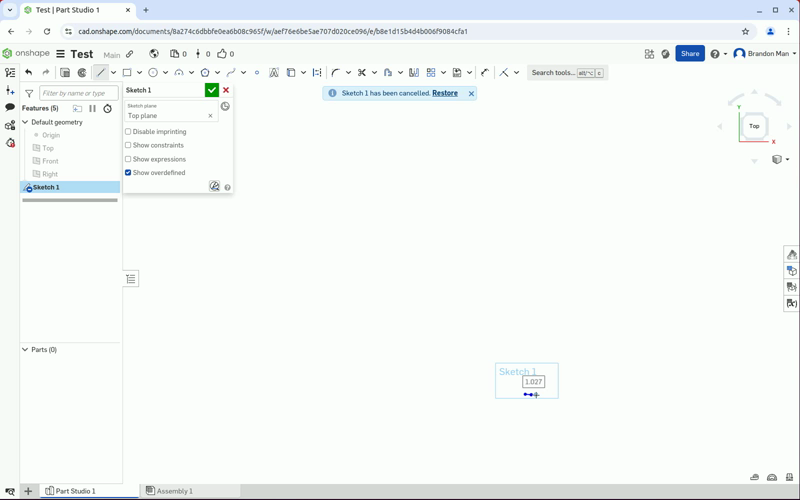
key_down(shift)
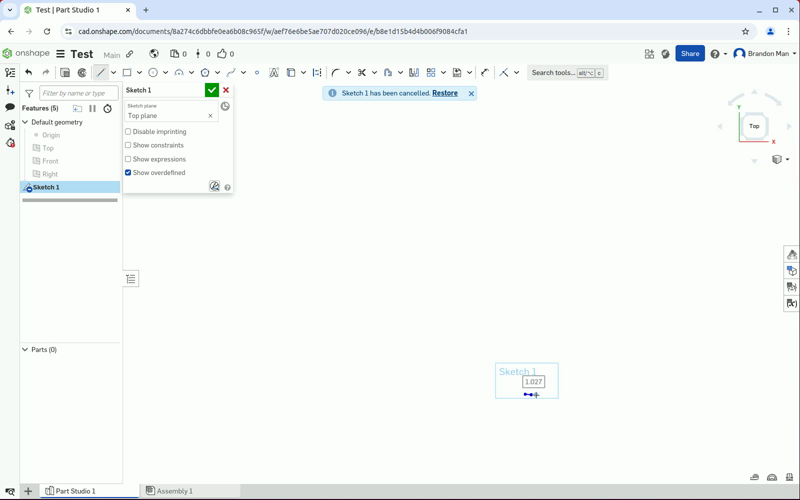
key_up(shift)
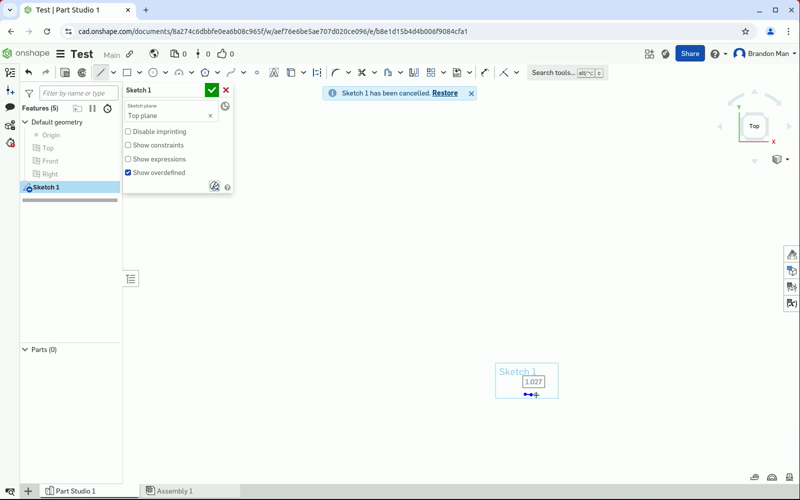
key_down(shift)
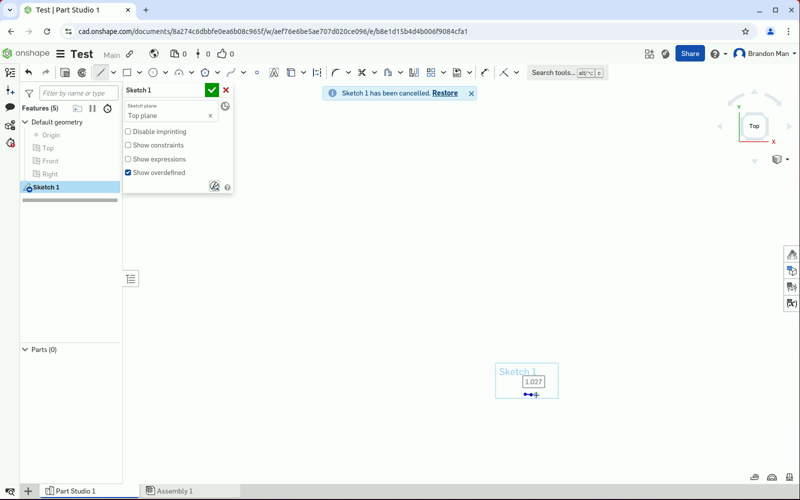
mouse_move(566, 394)
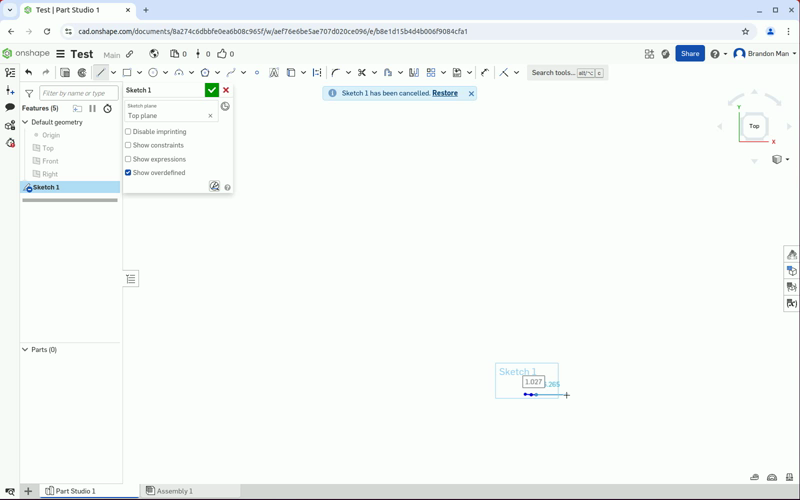
mouse_move(540, 394)
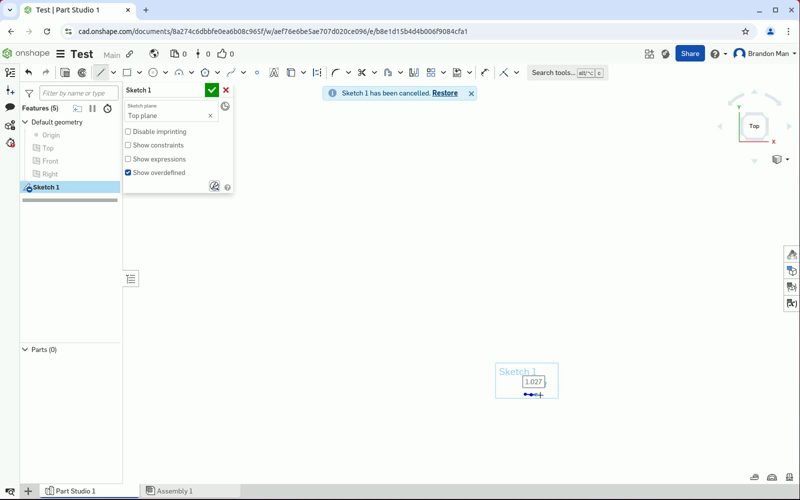
scroll(6)
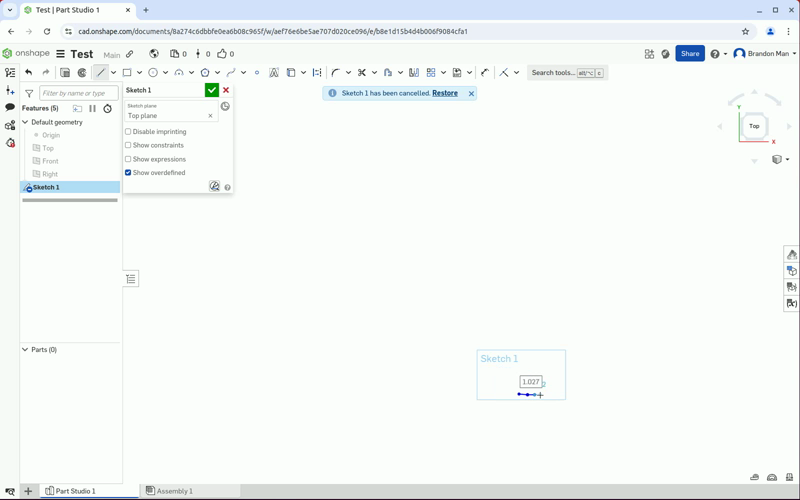
scroll(6)
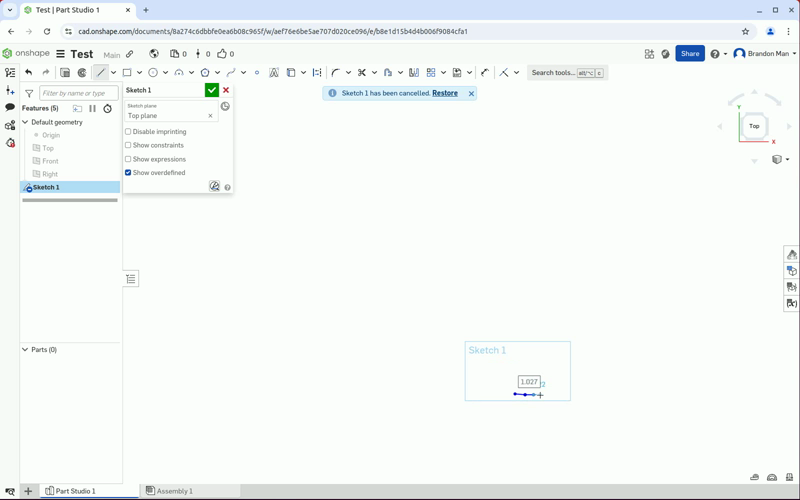
scroll(6)
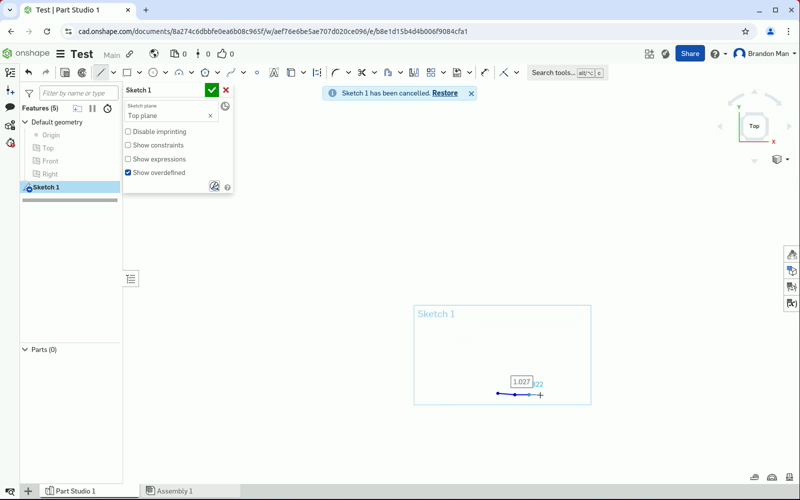
scroll(6)
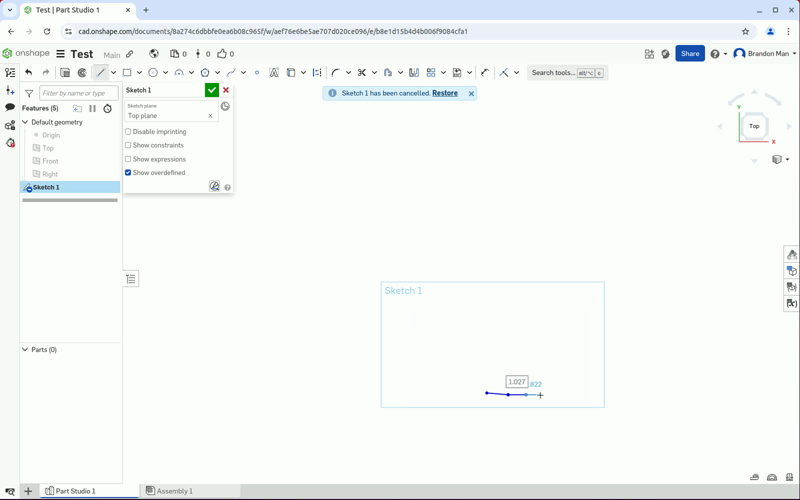
scroll(6)
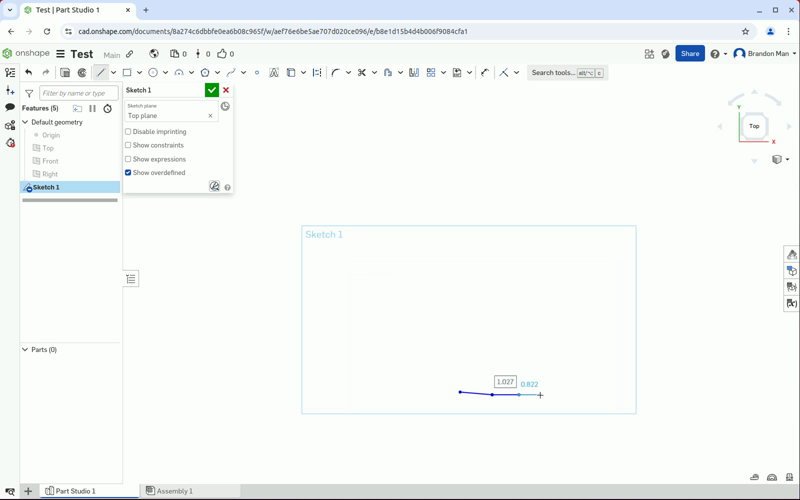
scroll(6)
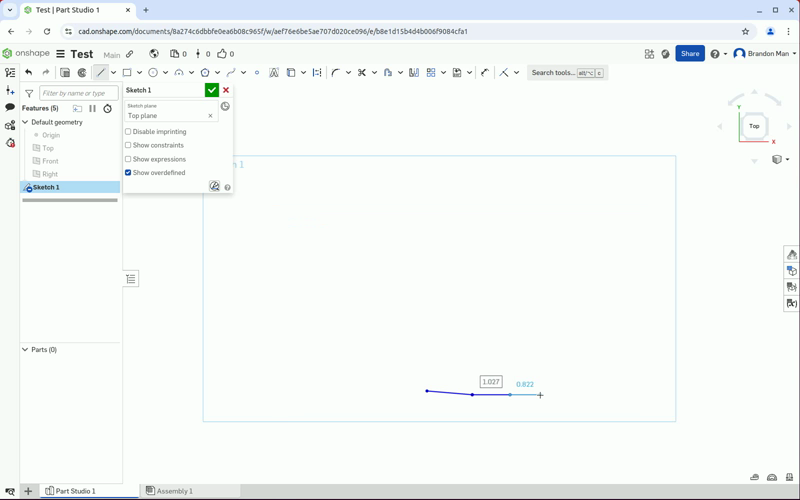
scroll(6)
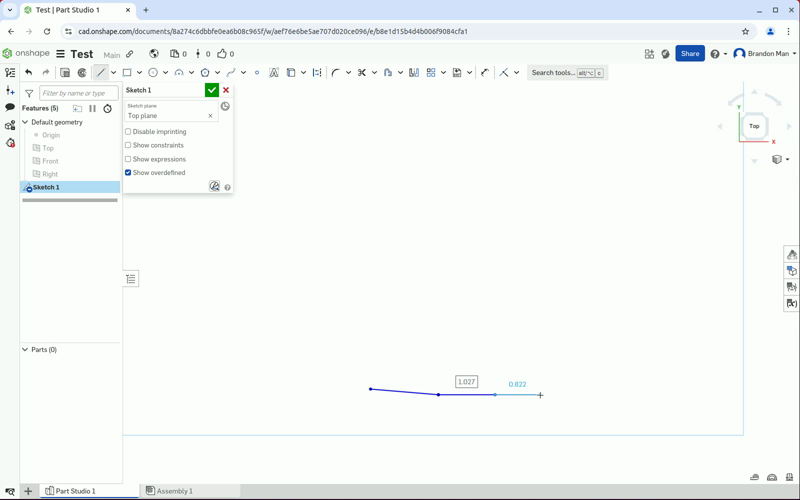
click(540, 394)
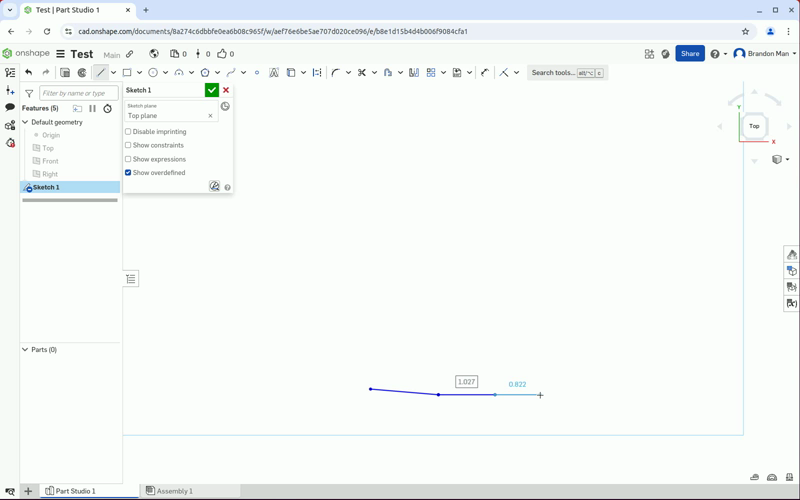
scroll(-6)
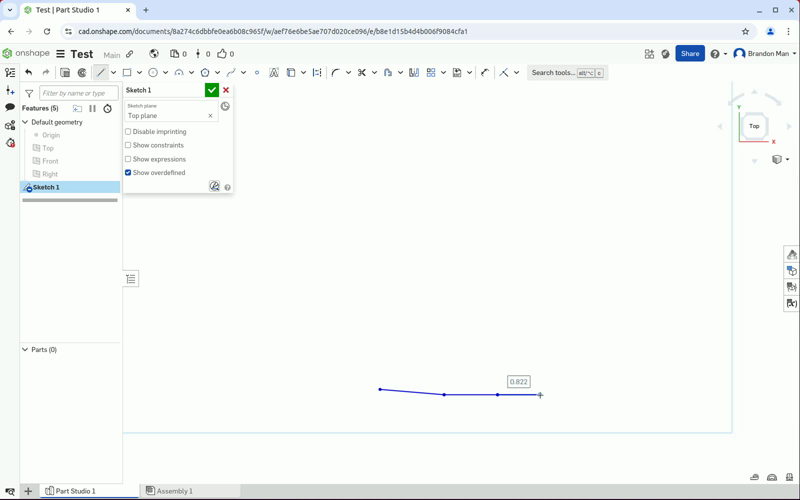
scroll(-6)
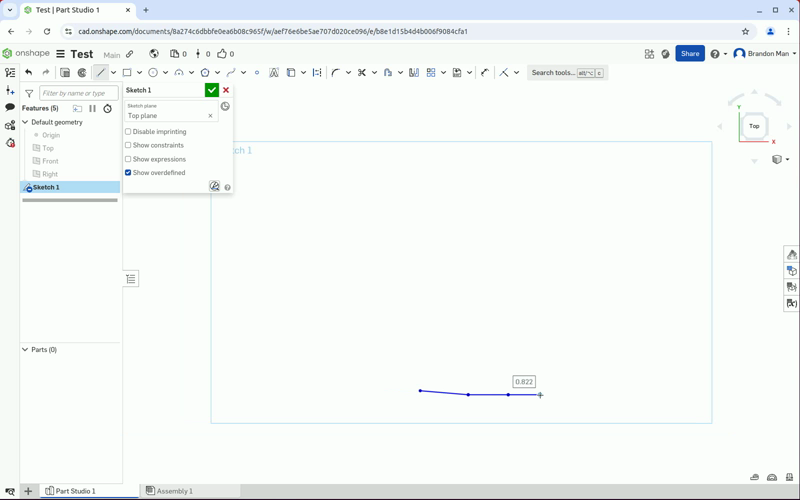
scroll(-6)
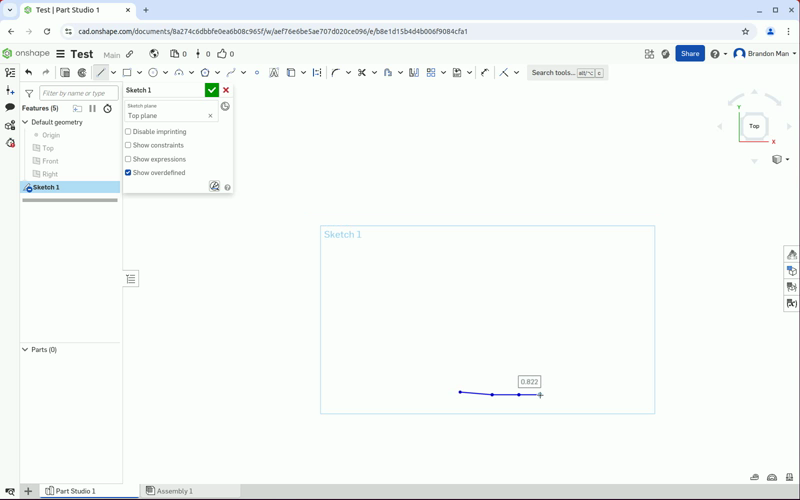
scroll(-6)
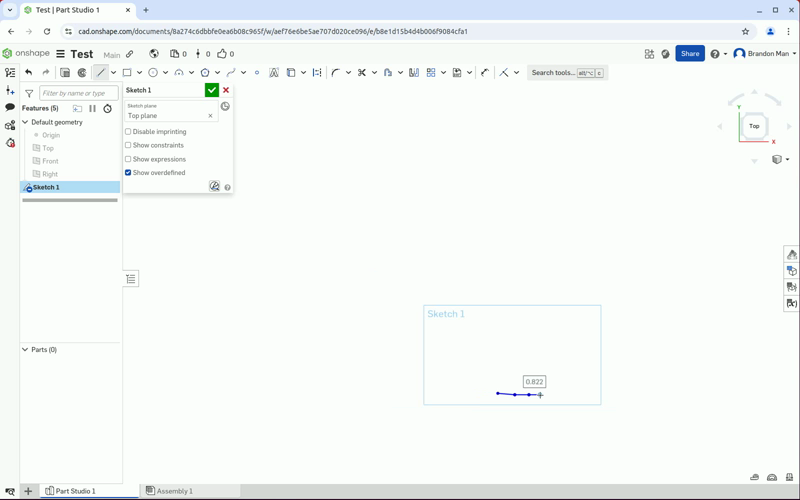
scroll(-6)
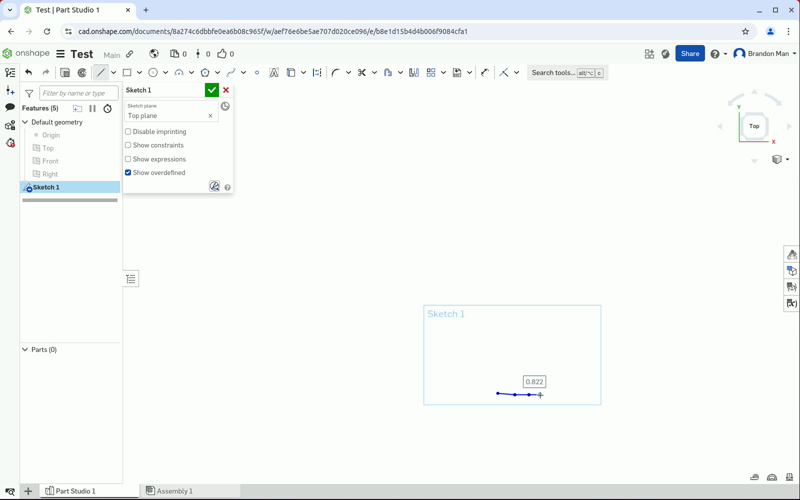
scroll(-6)
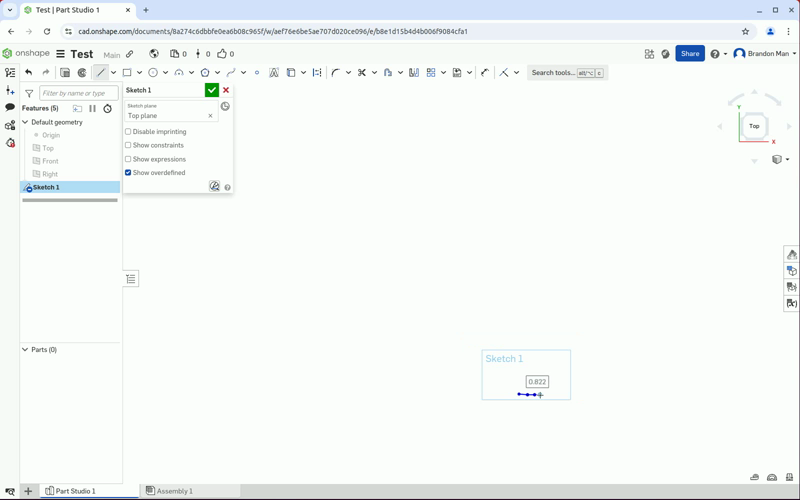
scroll(-6)
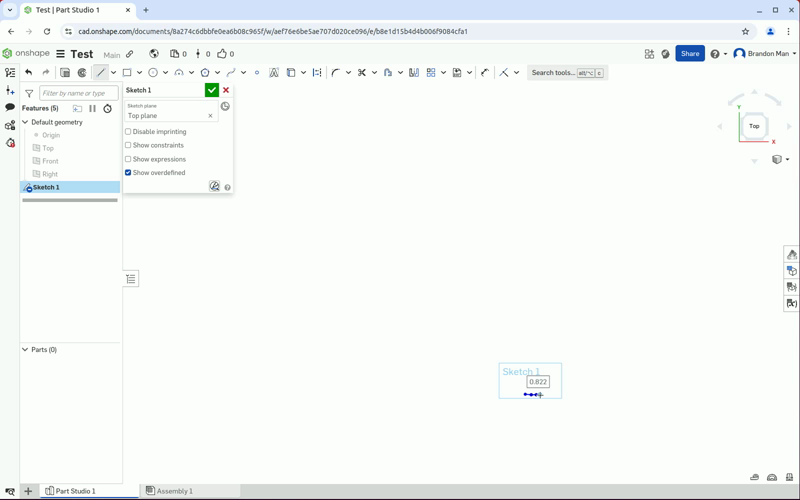
key_up(shift)
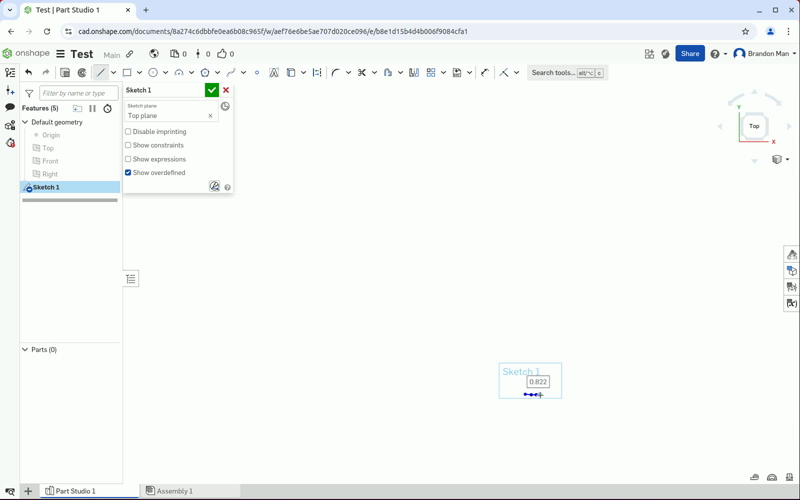
key_down(shift)
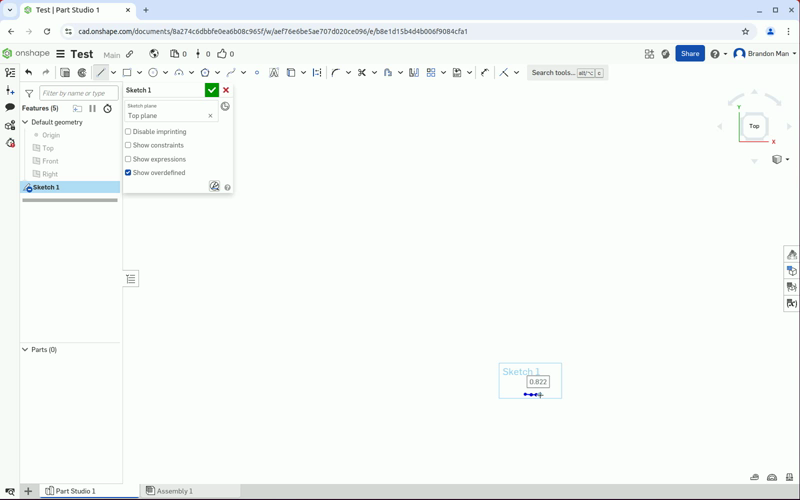
mouse_move(570, 394)
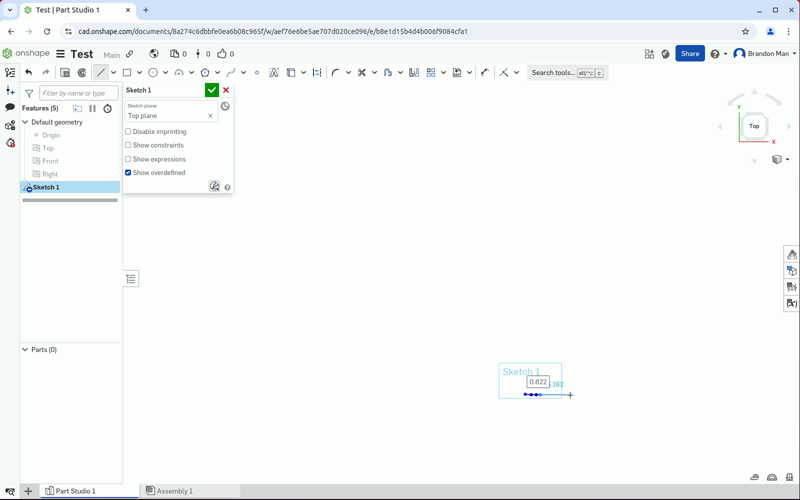
mouse_move(540, 378)
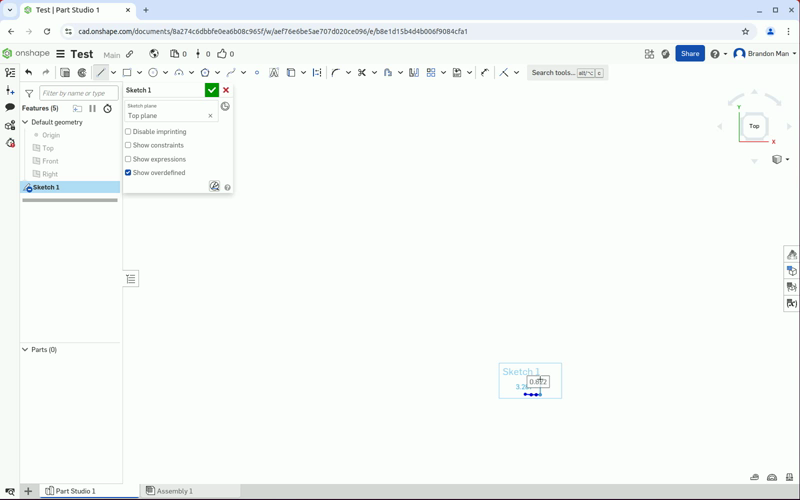
click(540, 378)
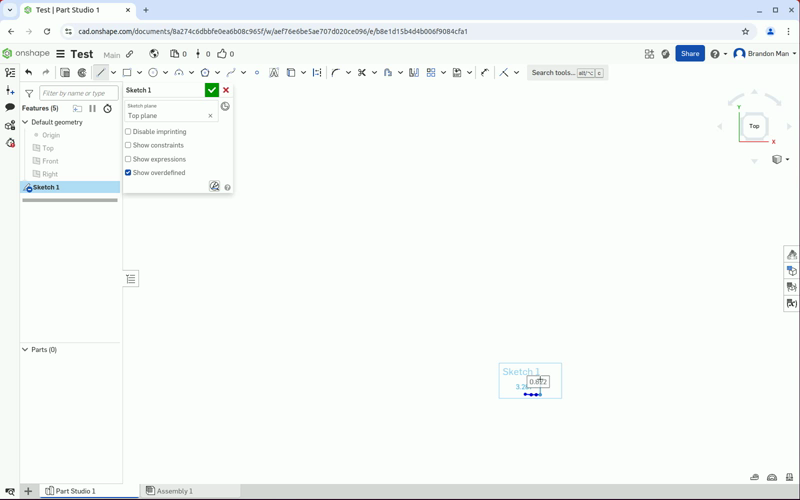
key_up(shift)
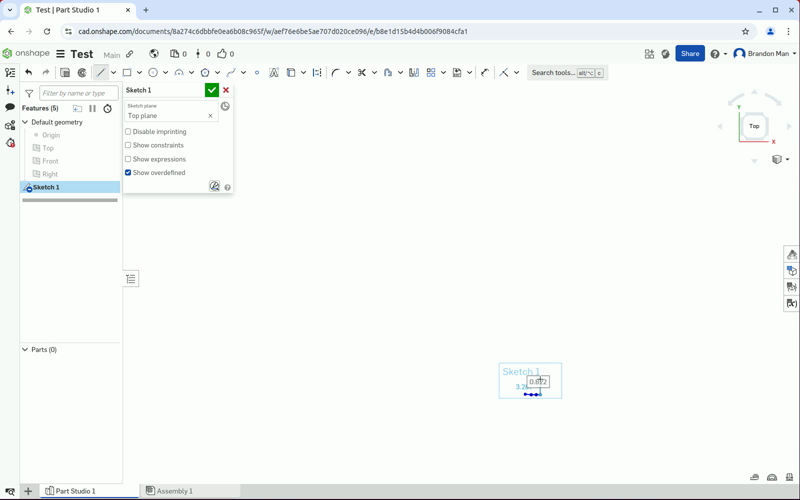
key_down(shift)
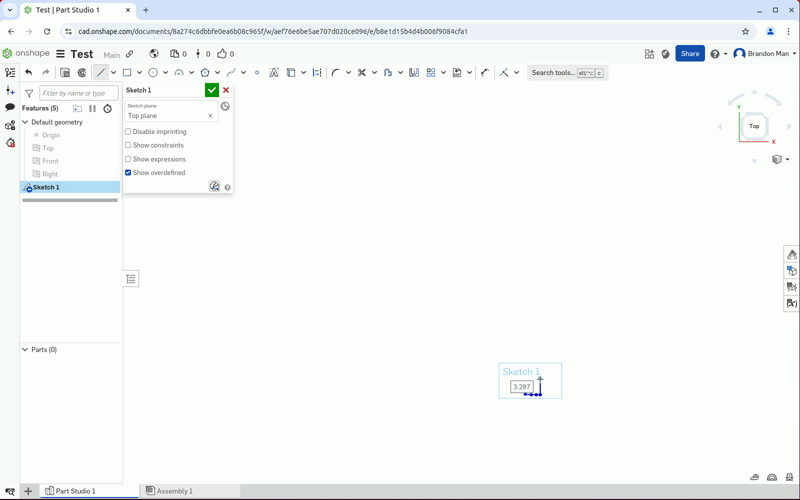
mouse_move(570, 378)
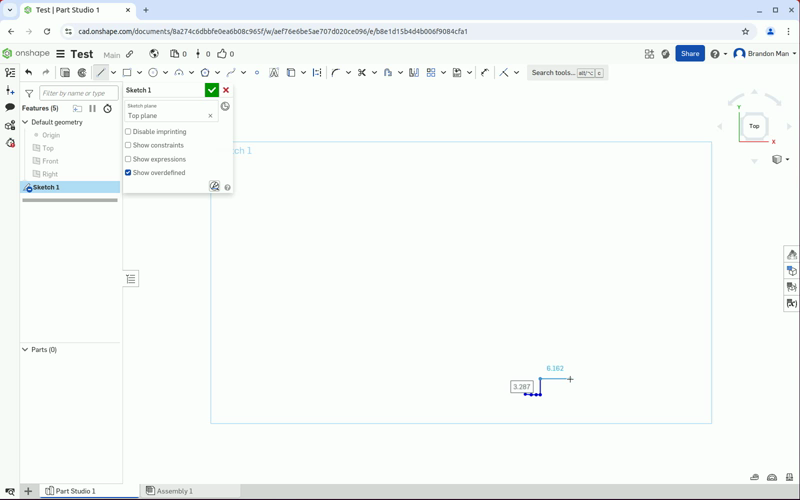
mouse_move(540, 363)
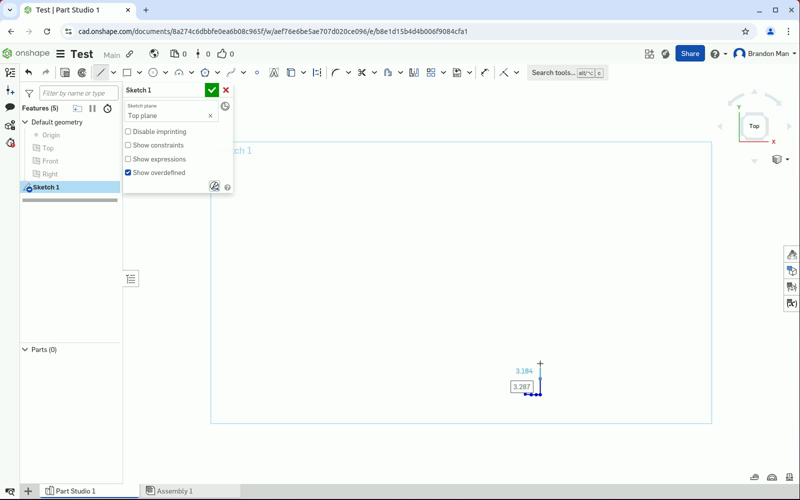
click(540, 363)
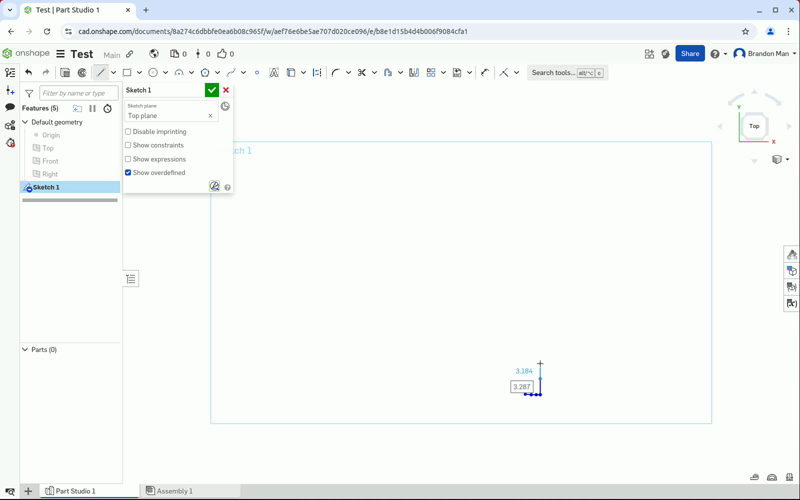
key_up(shift)
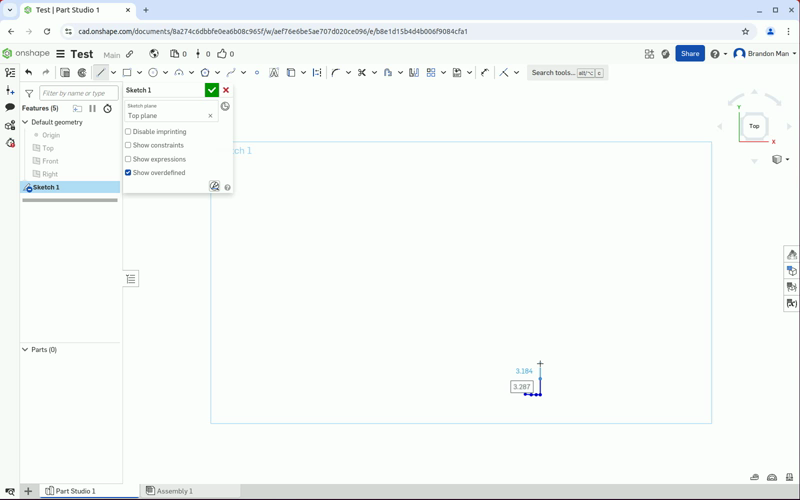
key_down(shift)
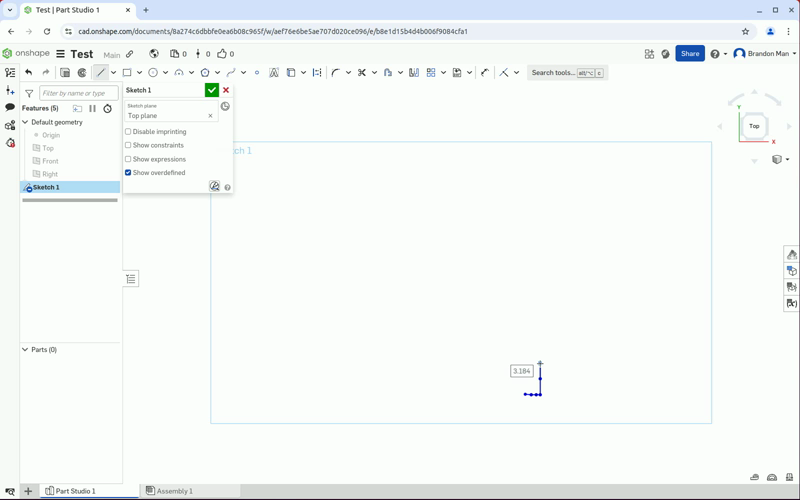
mouse_move(570, 363)
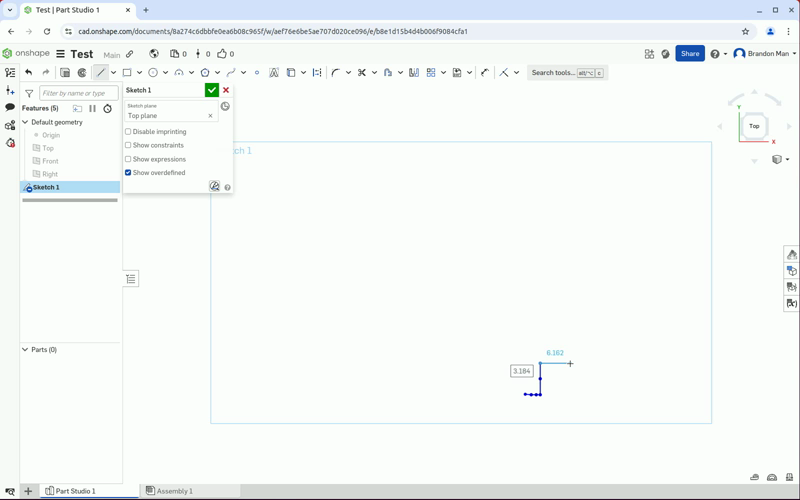
mouse_move(536, 363)
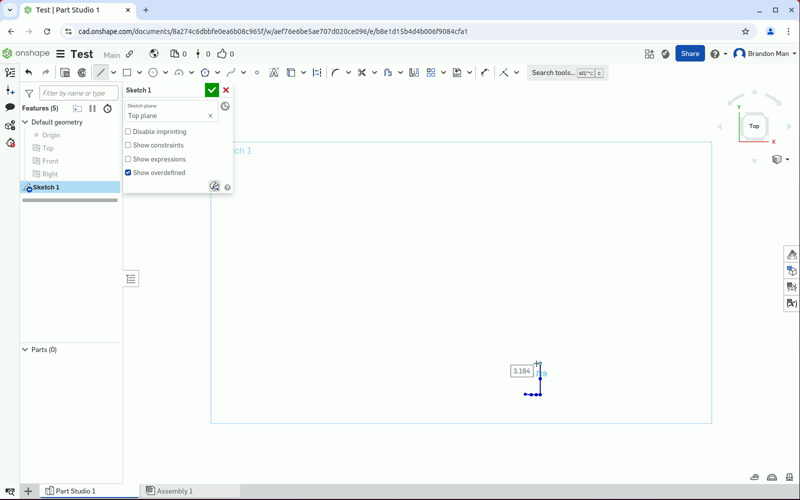
scroll(6)
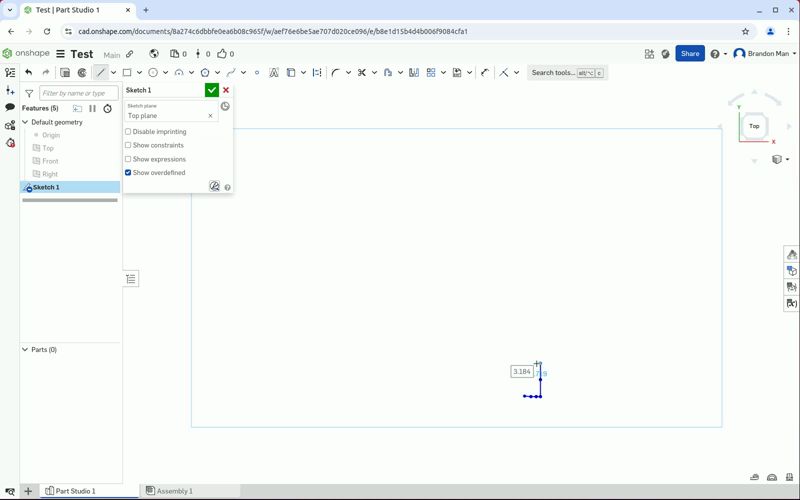
scroll(6)
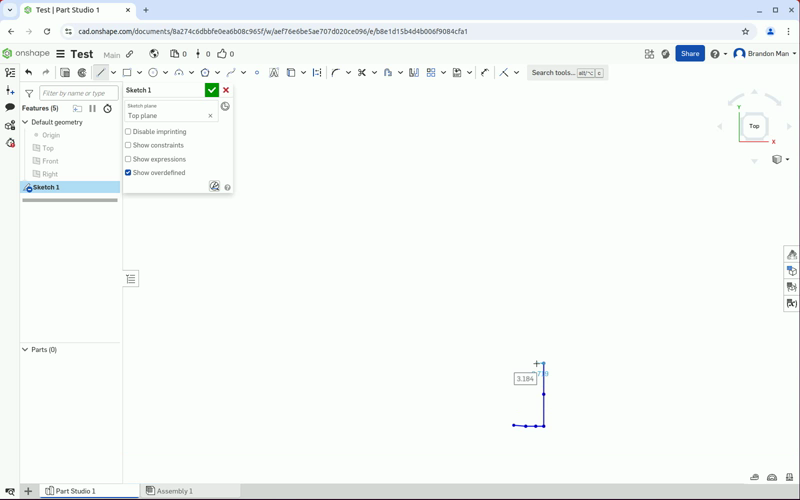
scroll(6)
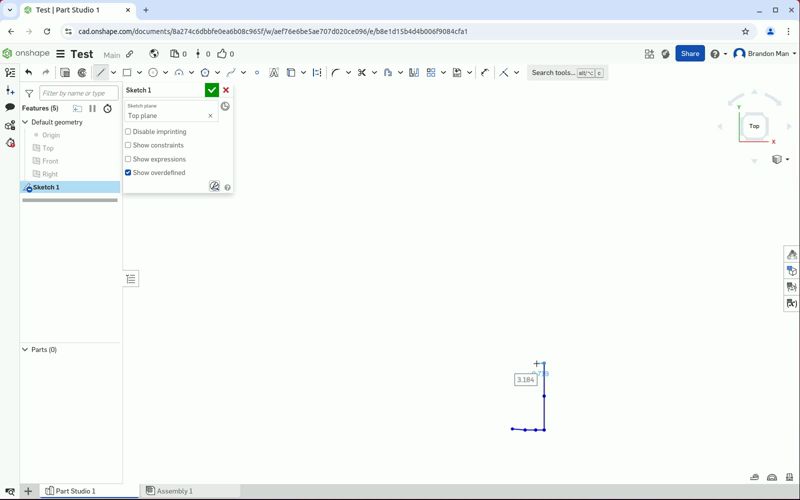
scroll(6)
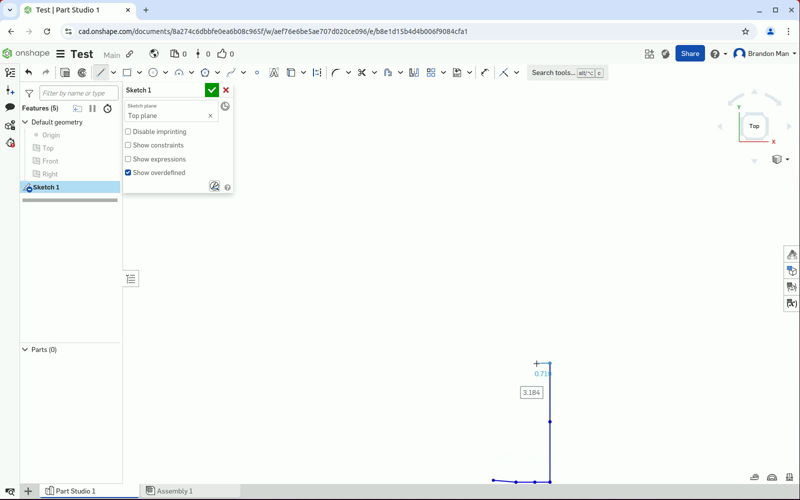
scroll(6)
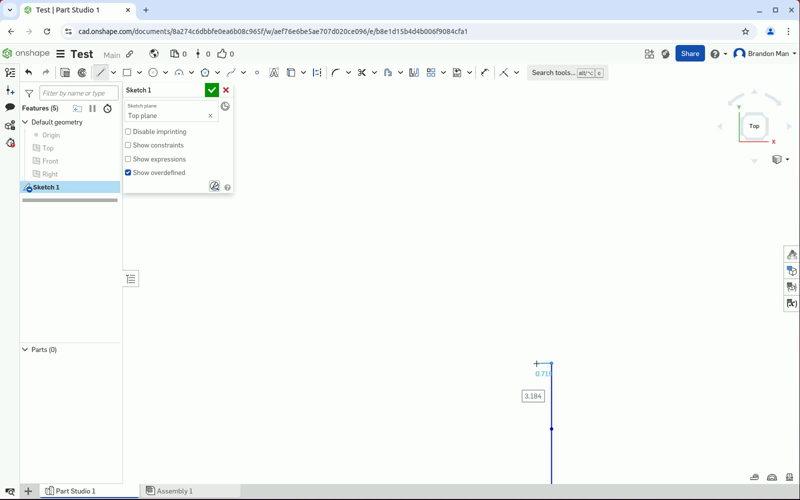
scroll(6)
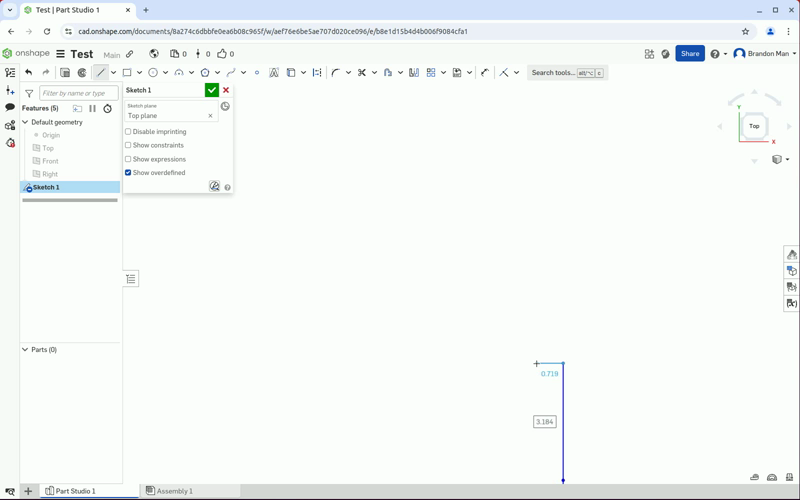
scroll(6)
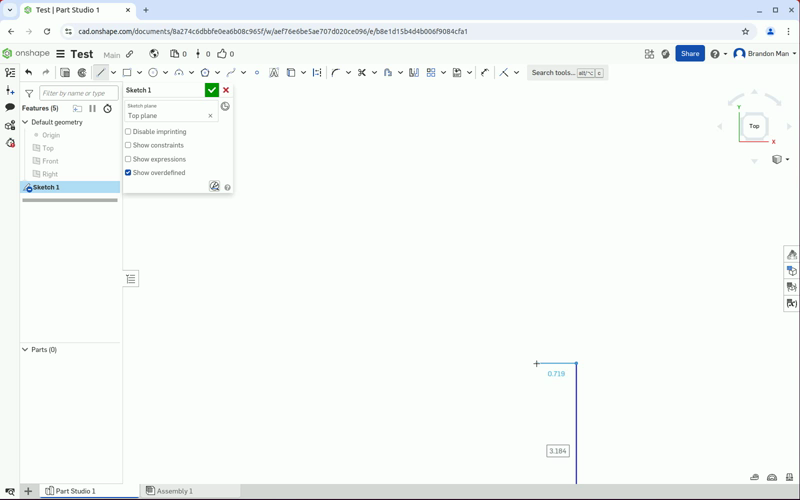
click(536, 363)
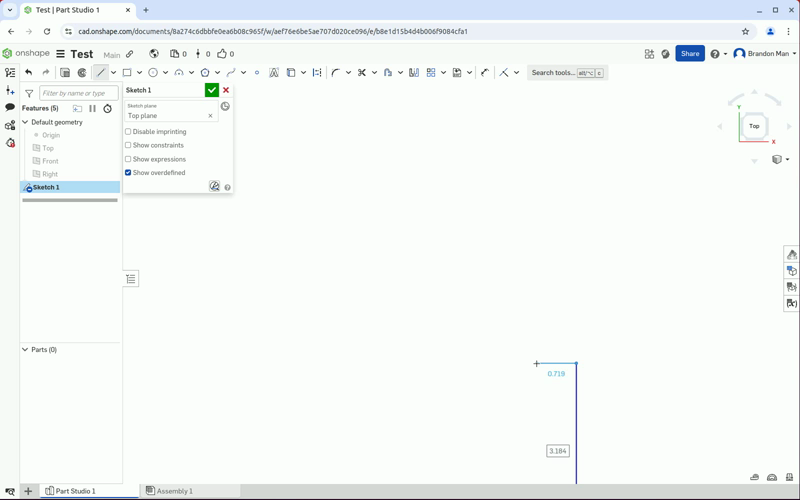
scroll(-6)
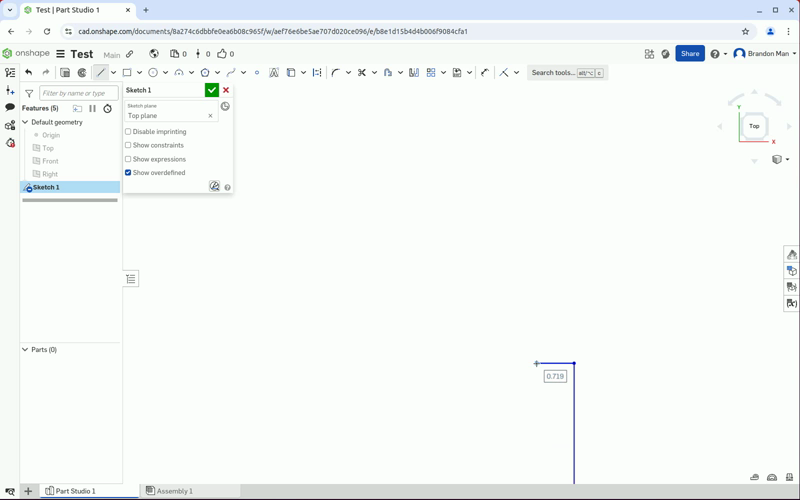
scroll(-6)
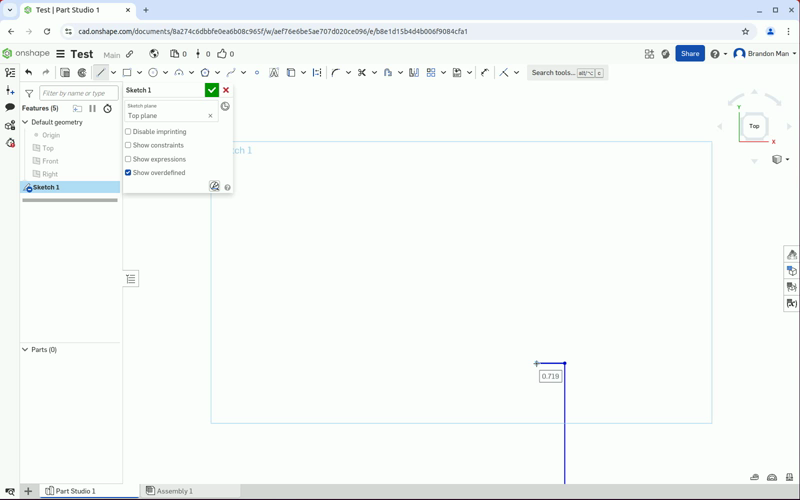
scroll(-6)
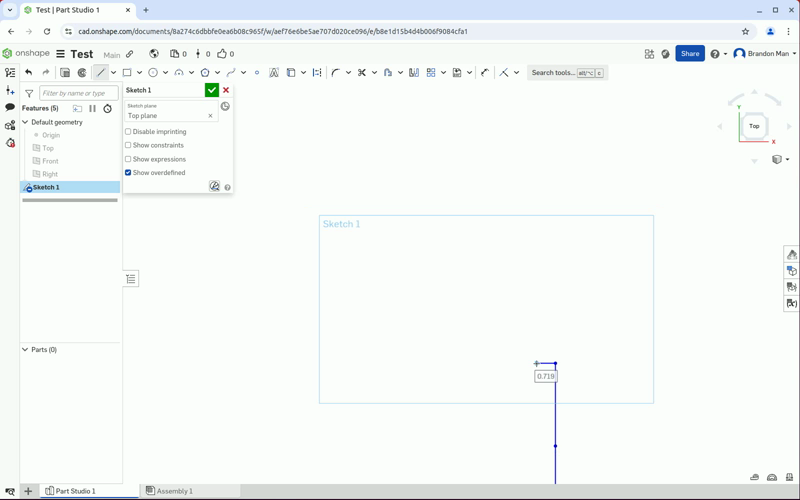
scroll(-6)
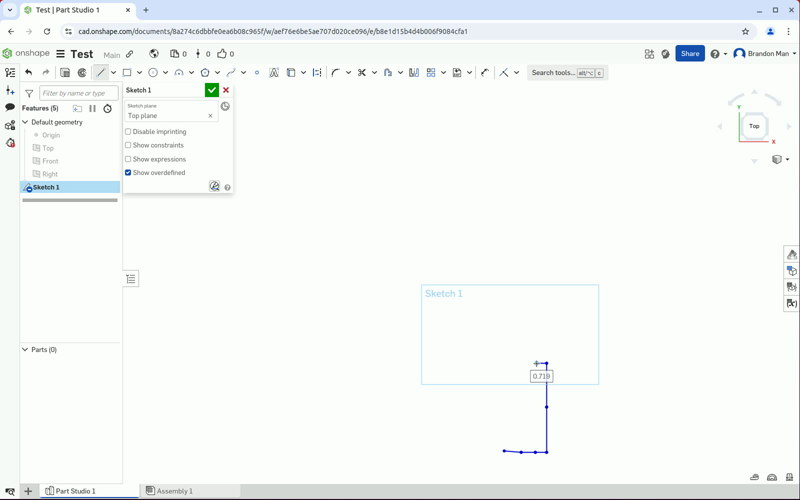
scroll(-6)
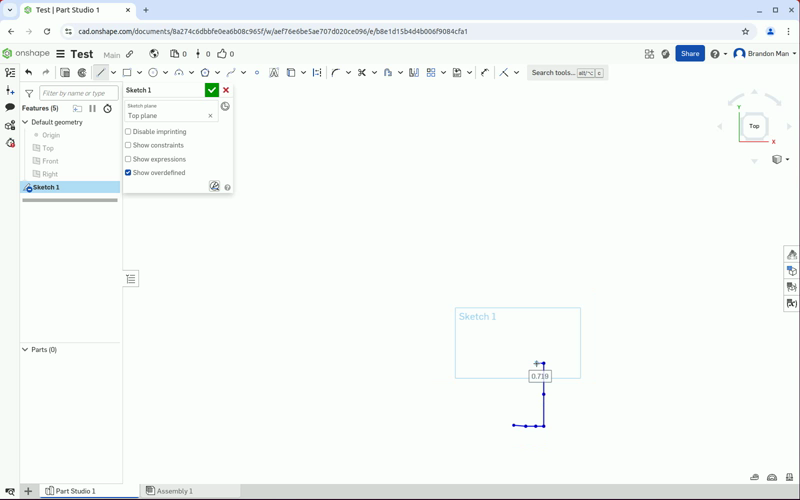
scroll(-6)
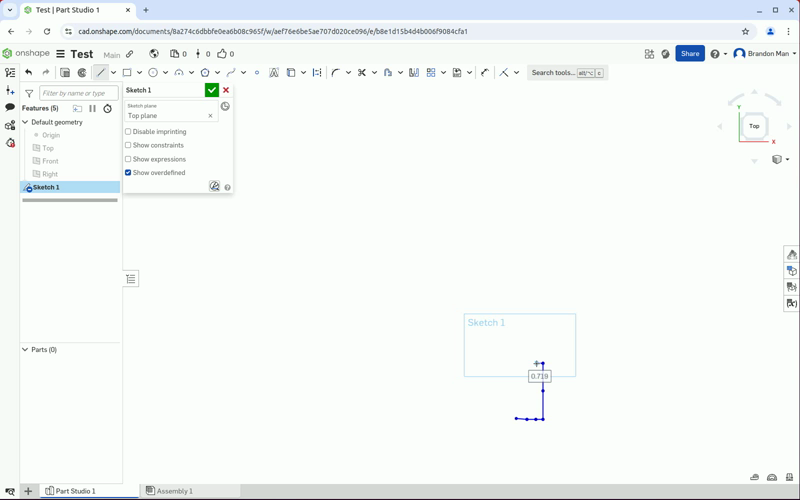
scroll(-6)
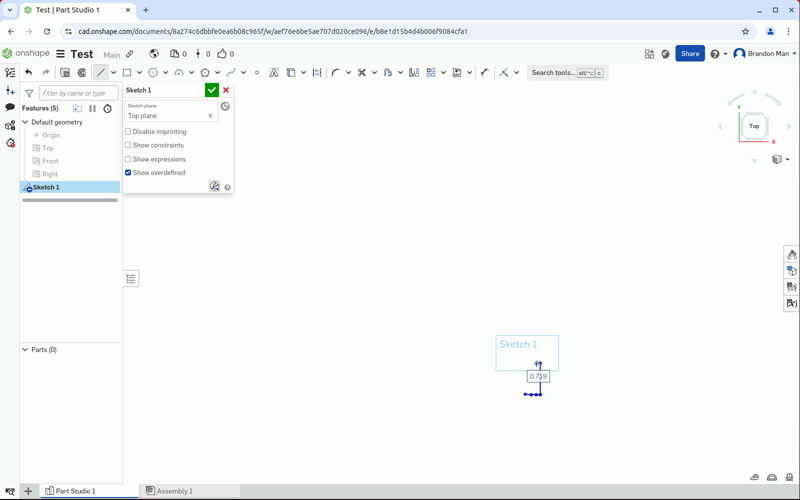
key_up(shift)
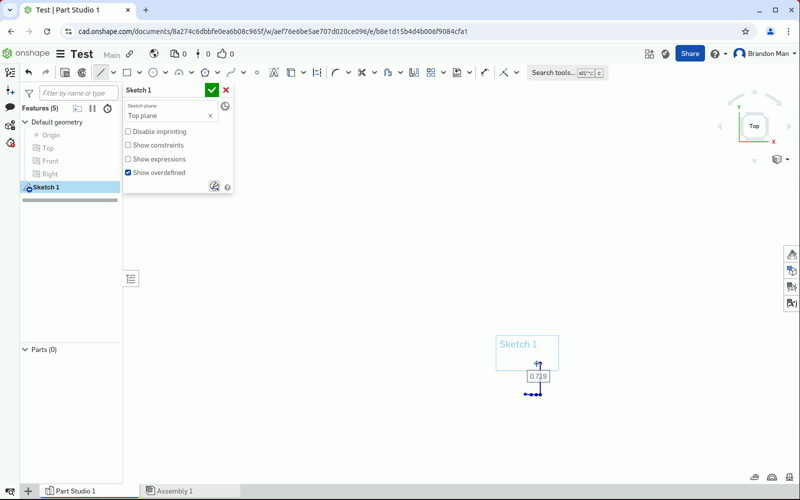
key_down(shift)
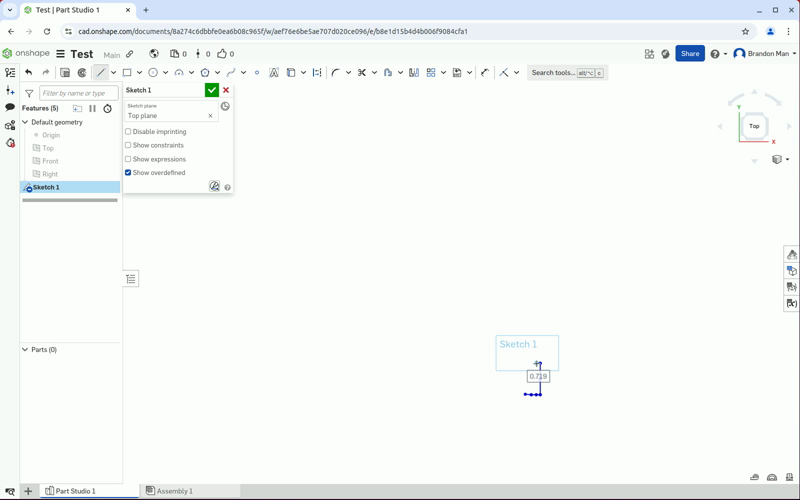
mouse_move(566, 363)
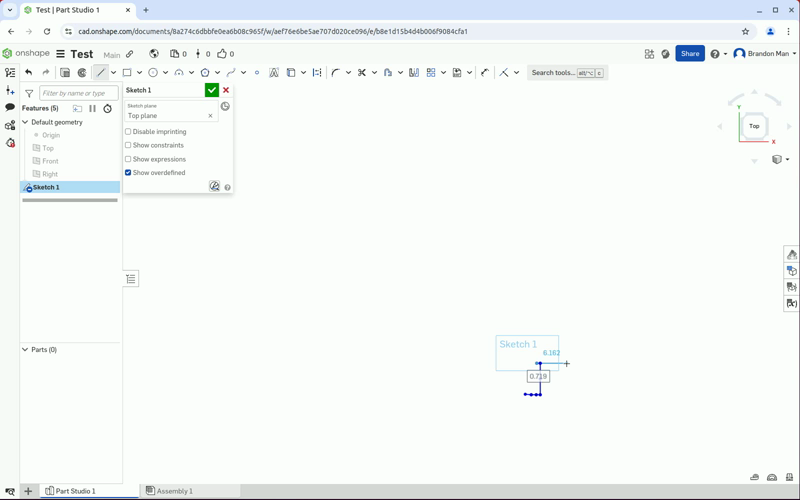
mouse_move(531, 363)
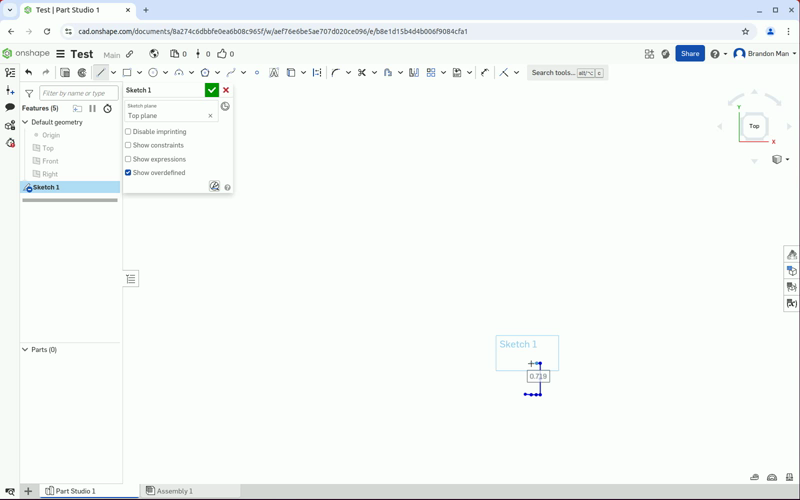
scroll(6)
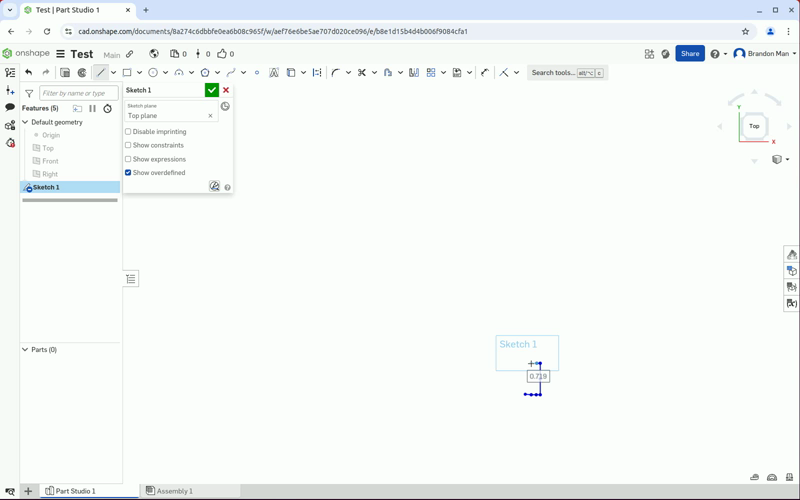
scroll(6)
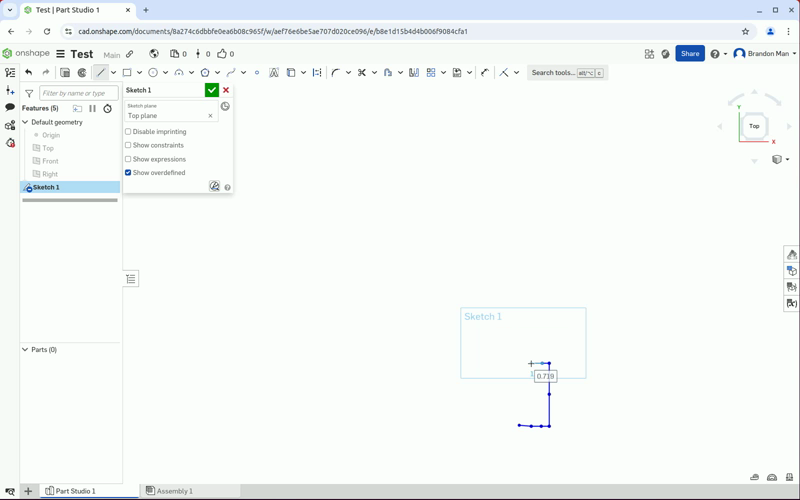
scroll(6)
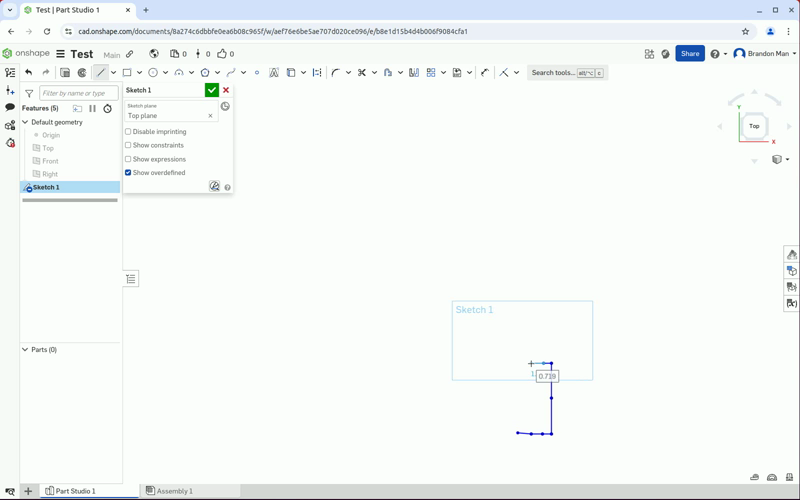
scroll(6)
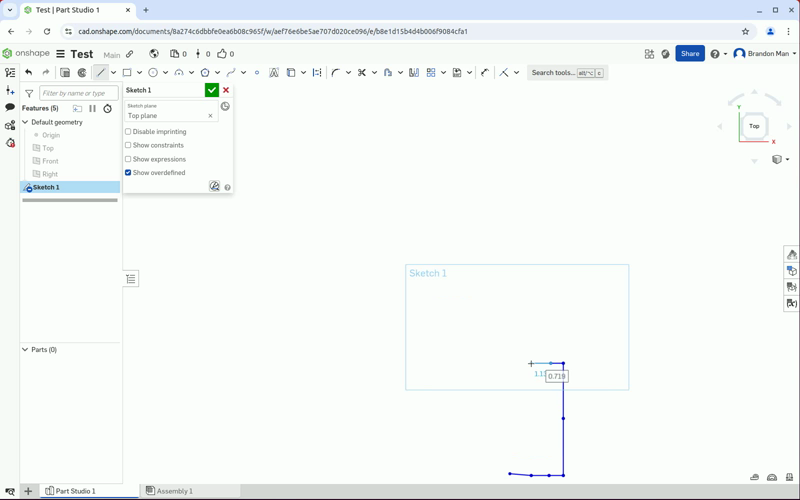
scroll(6)
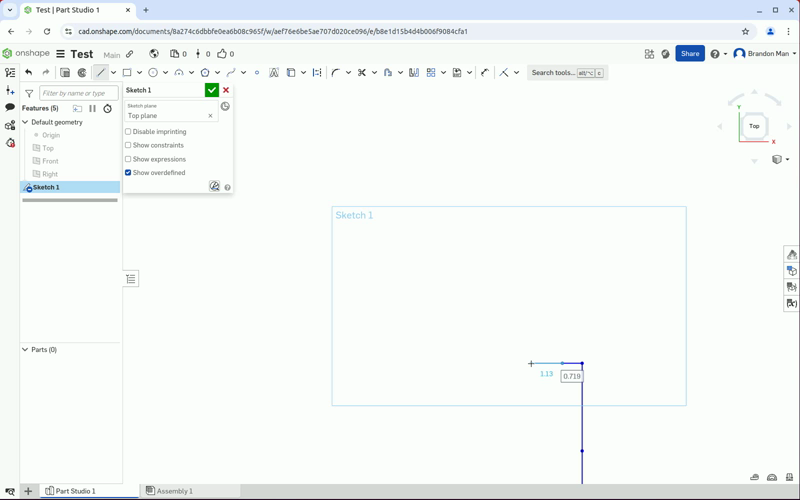
scroll(6)
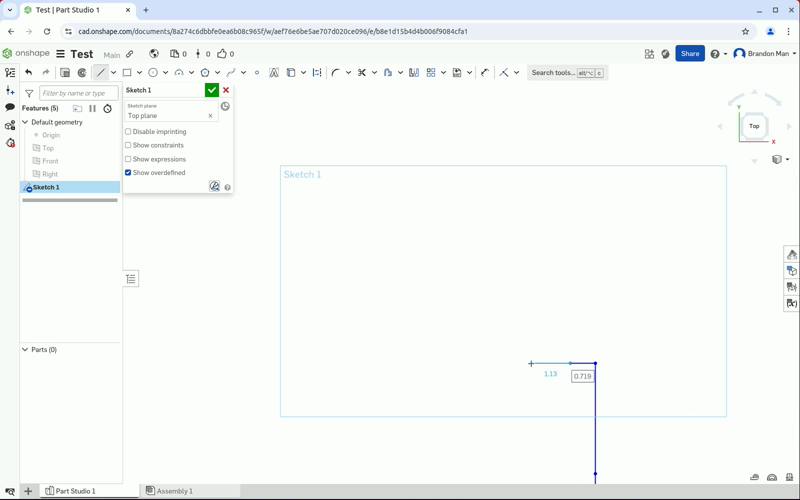
scroll(6)
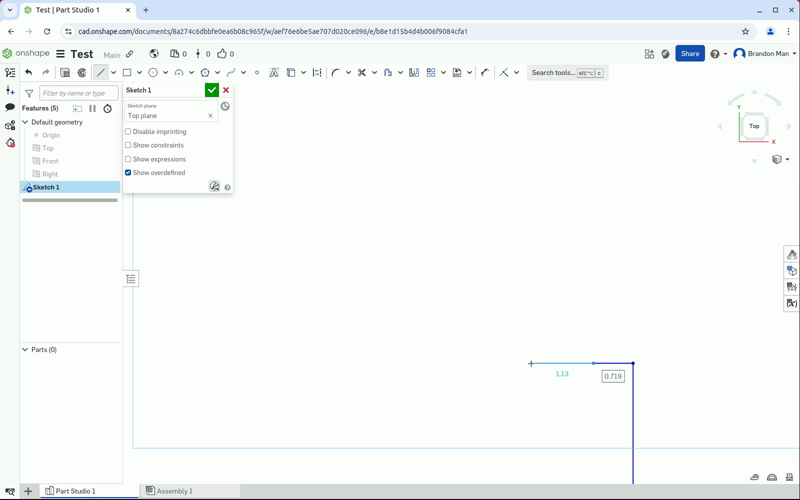
click(531, 363)
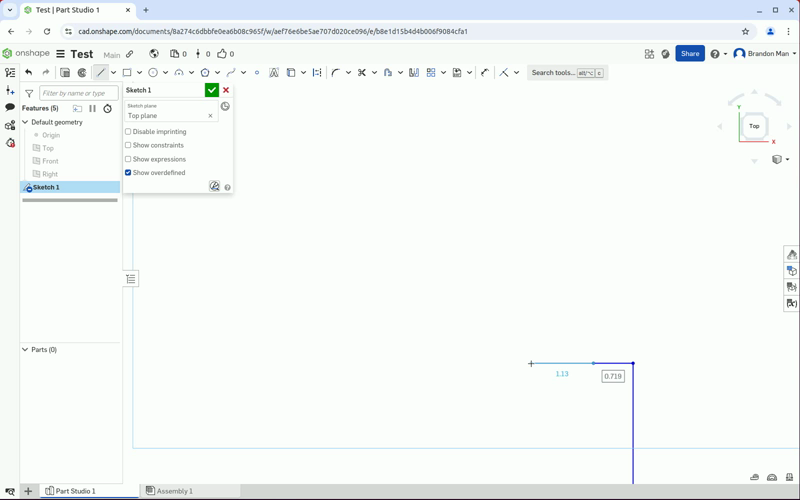
scroll(-6)
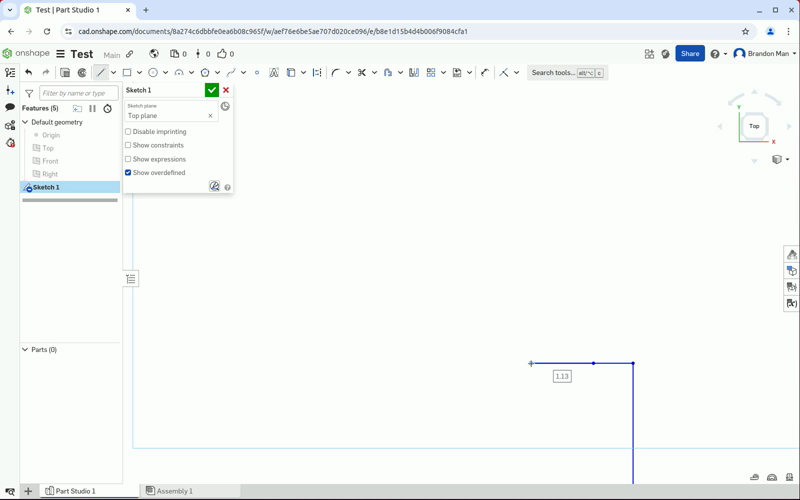
scroll(-6)
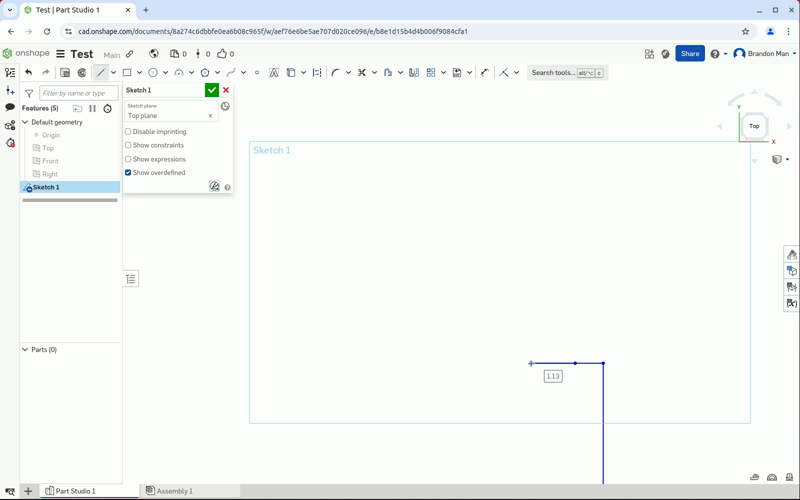
scroll(-6)
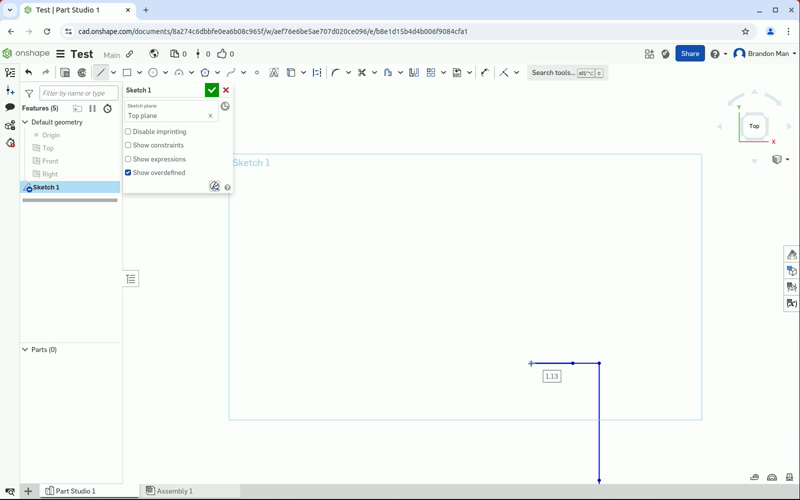
scroll(-6)
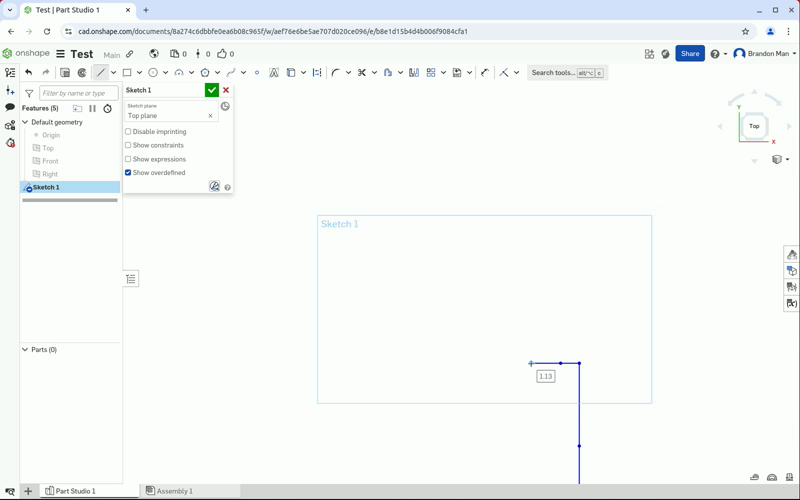
scroll(-6)
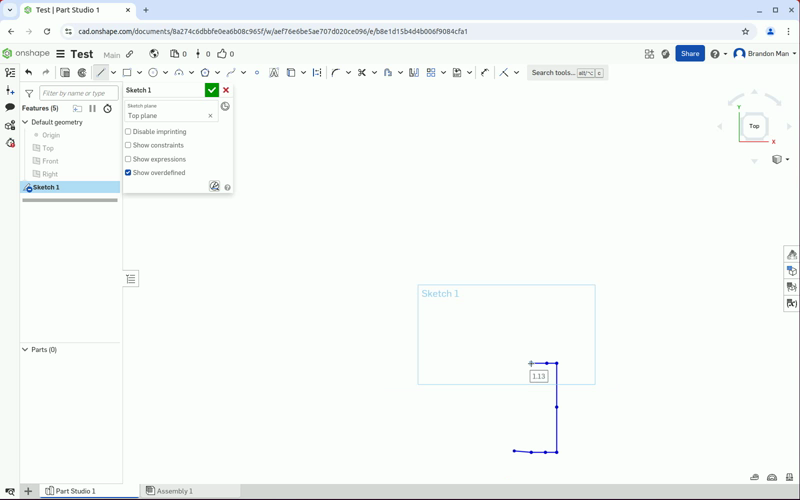
scroll(-6)
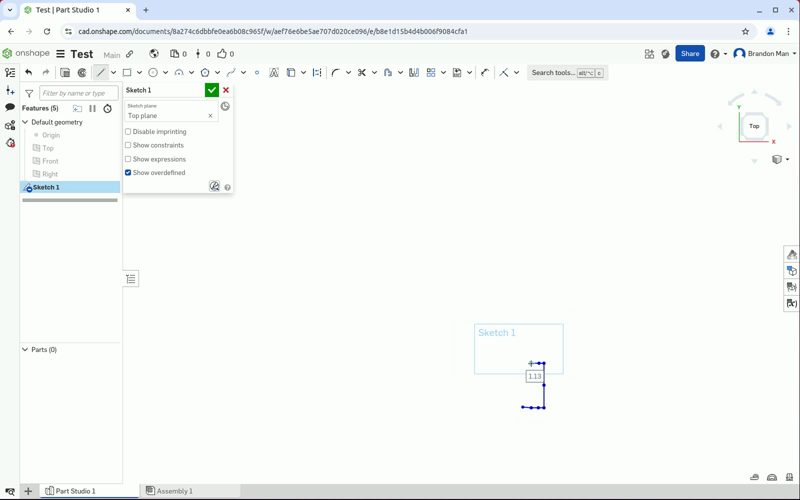
scroll(-6)
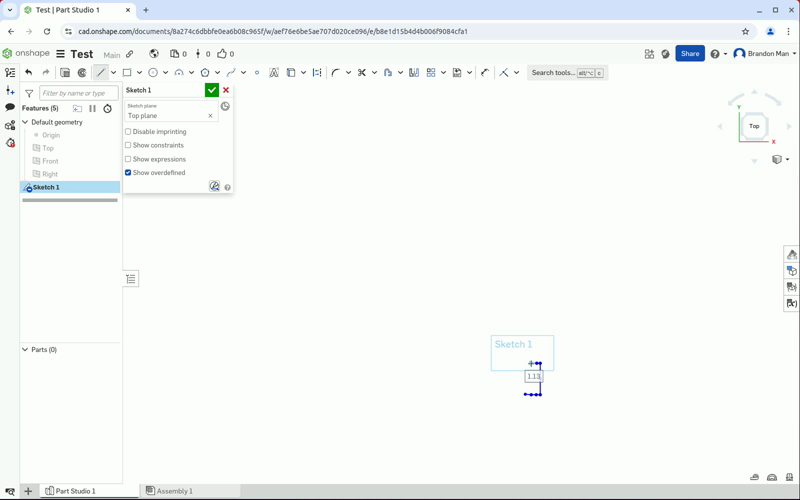
key_up(shift)
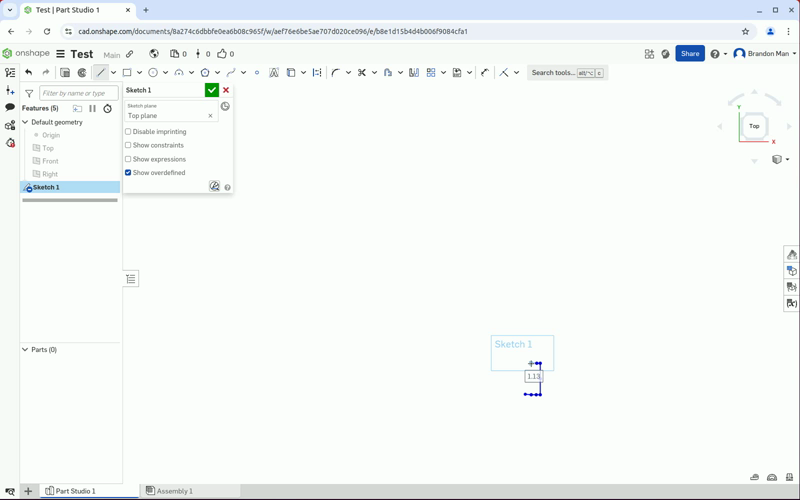
key_down(shift)
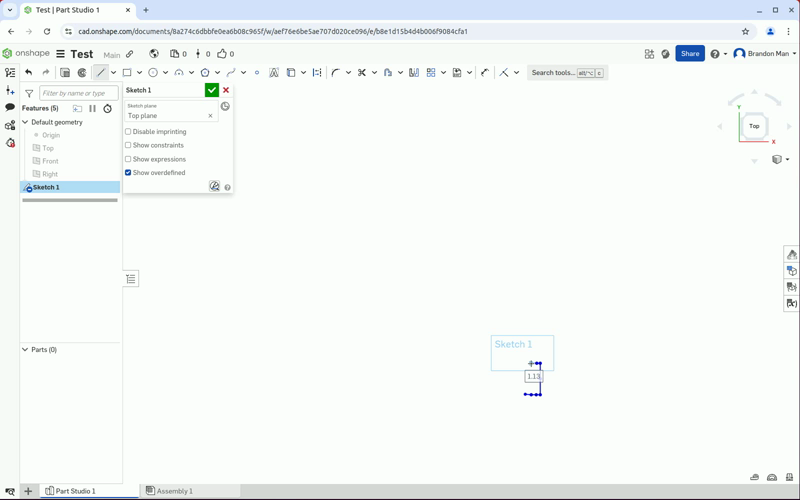
mouse_move(561, 363)
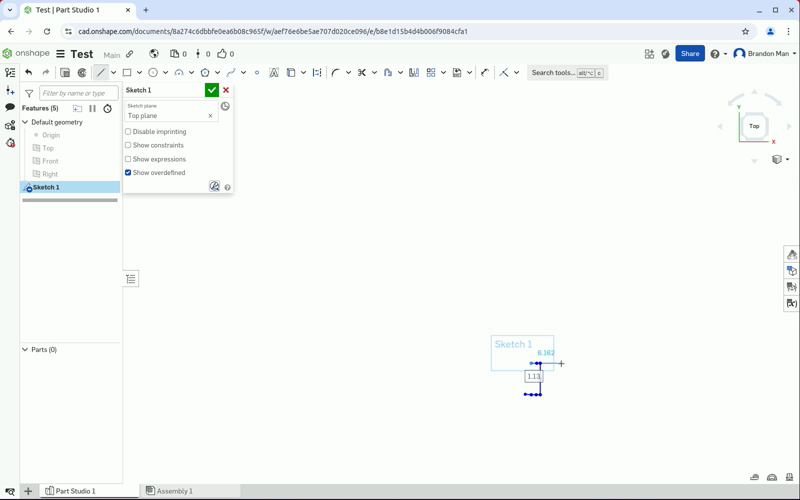
mouse_move(525, 363)
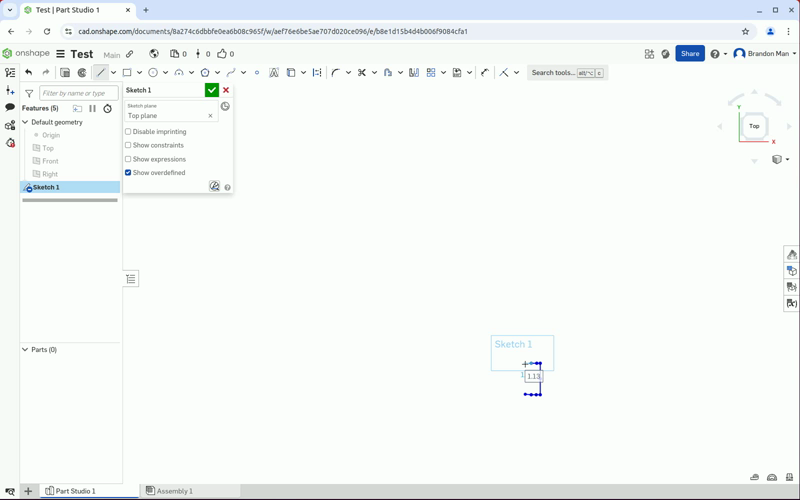
scroll(6)
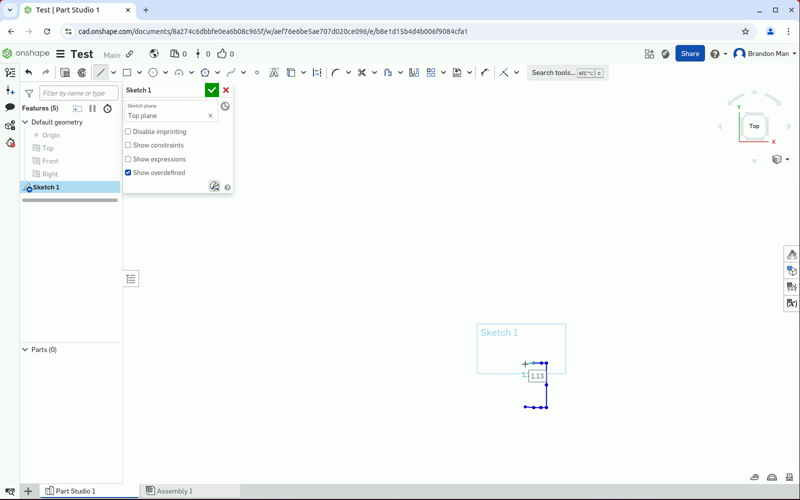
scroll(6)
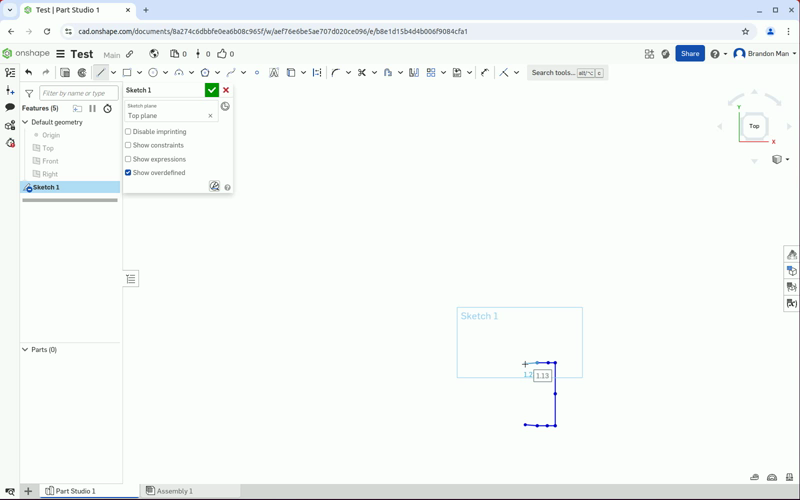
scroll(6)
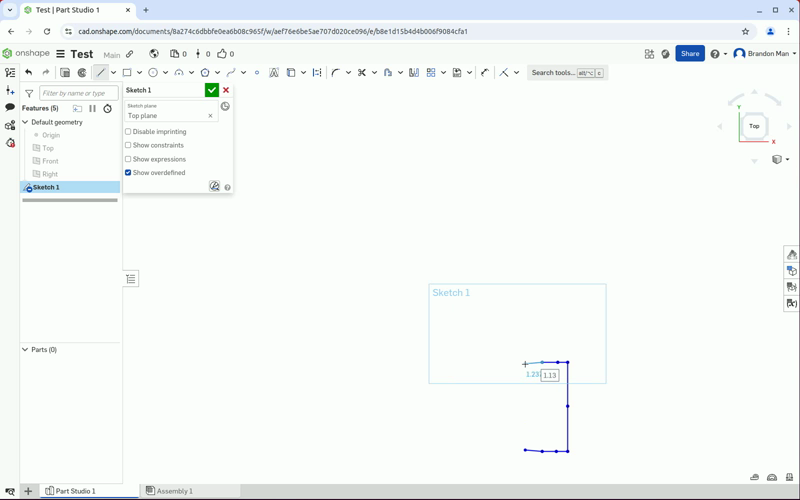
scroll(6)
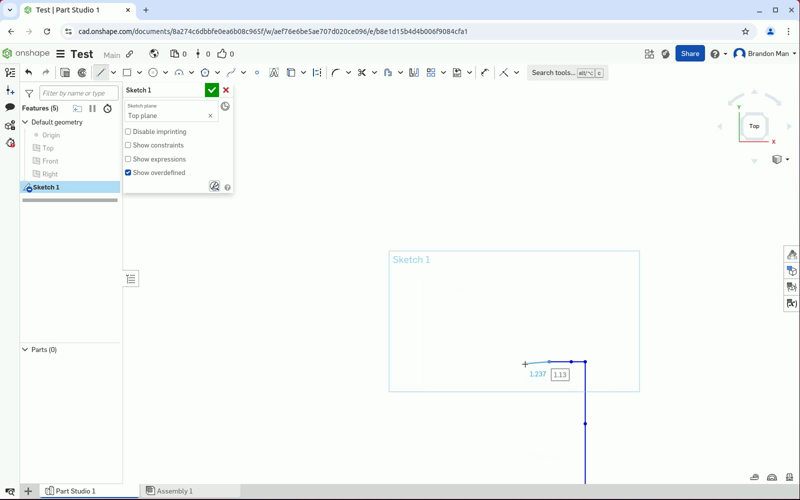
scroll(6)
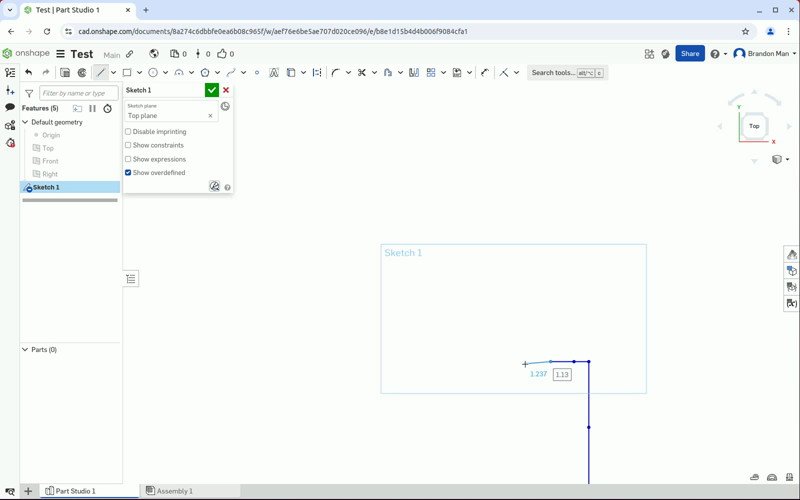
scroll(6)
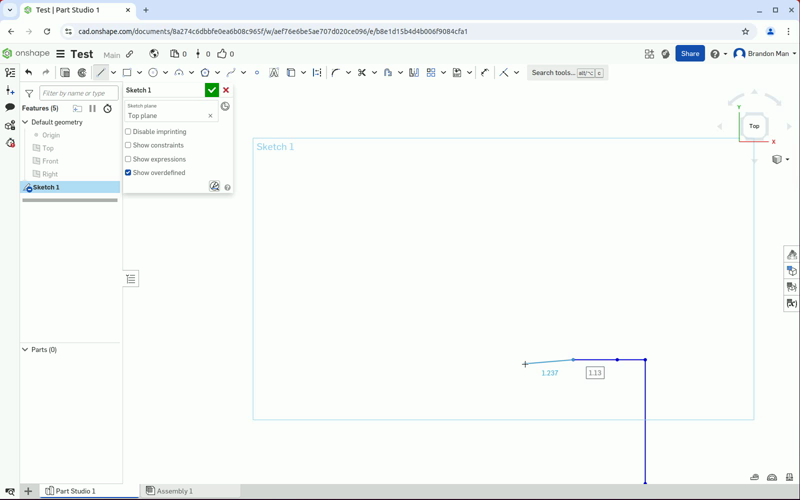
scroll(6)
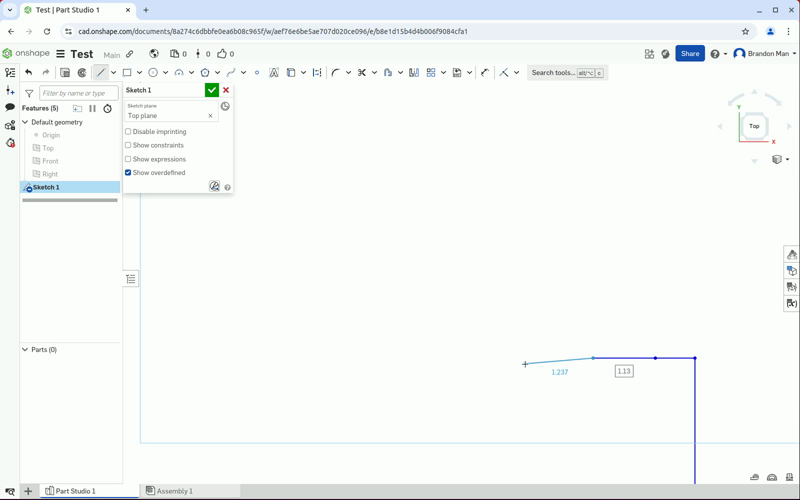
click(525, 363)
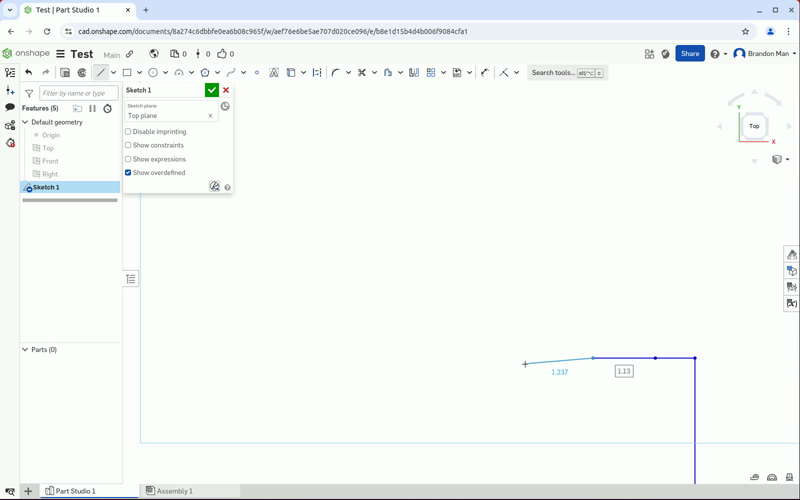
scroll(-6)
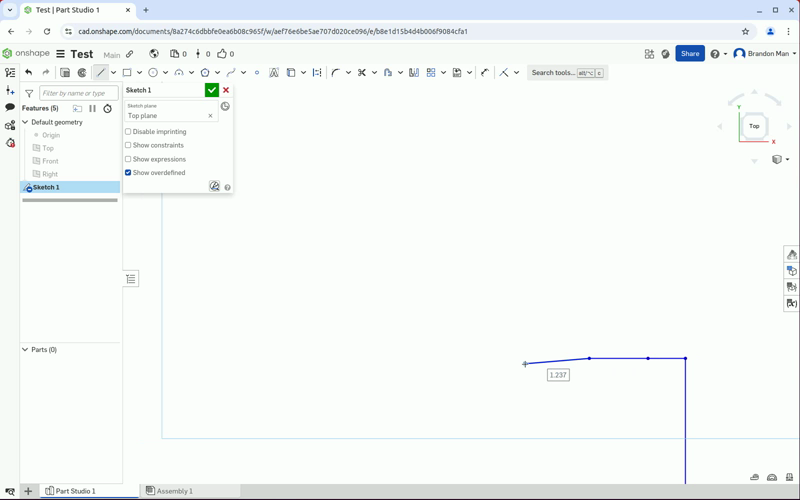
scroll(-6)
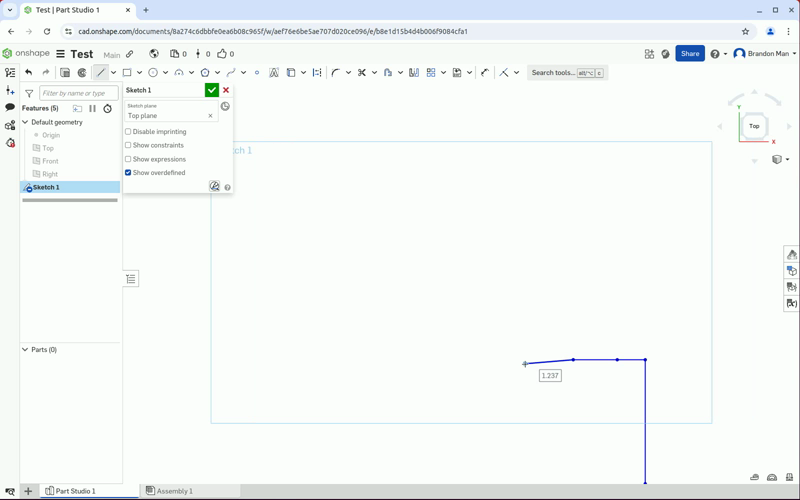
scroll(-6)
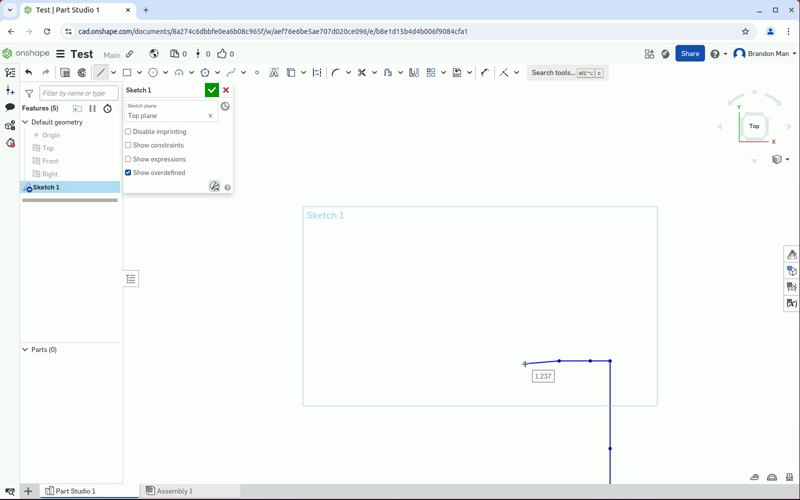
scroll(-6)
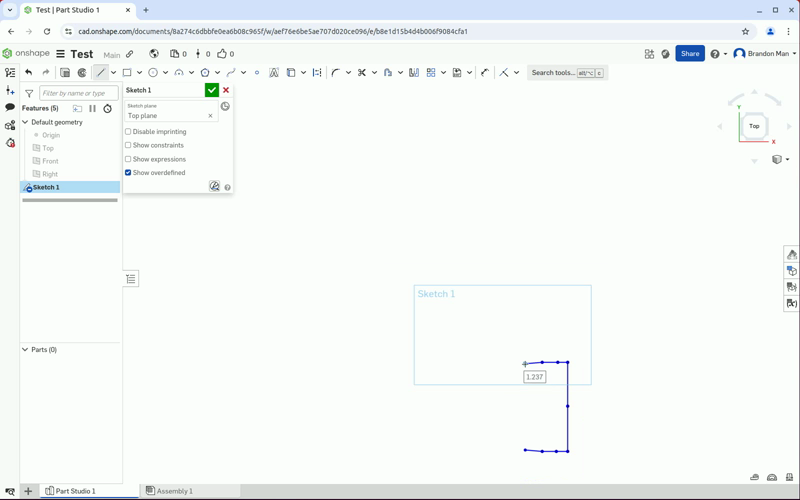
scroll(-6)
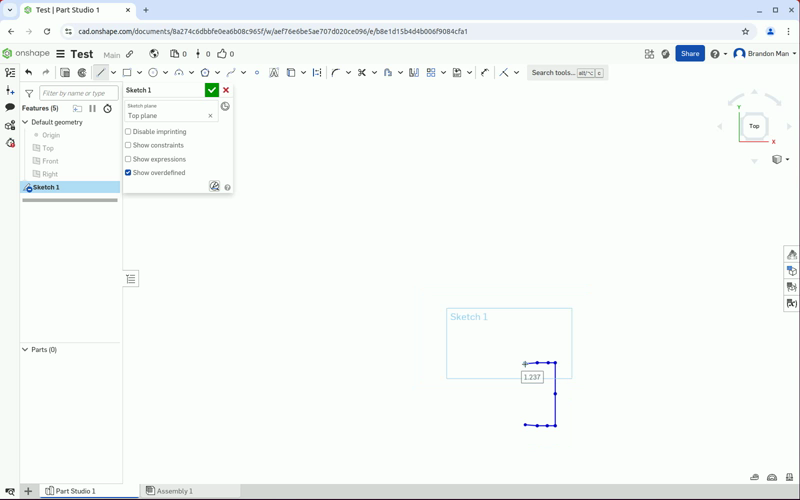
scroll(-6)
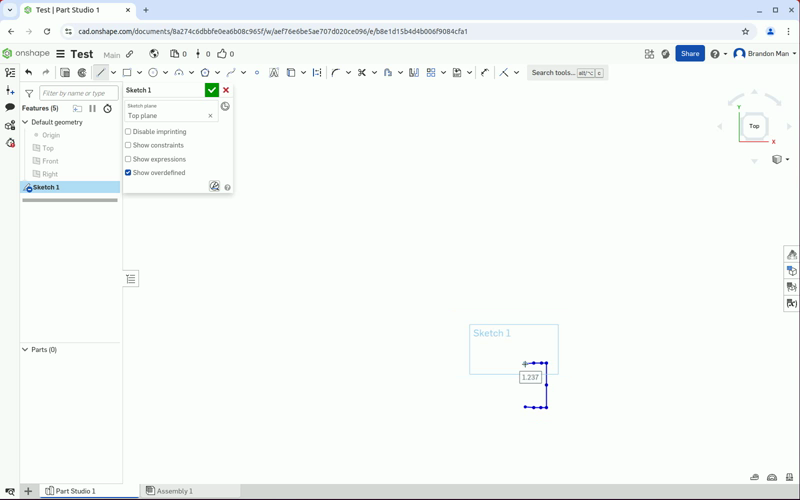
scroll(-6)
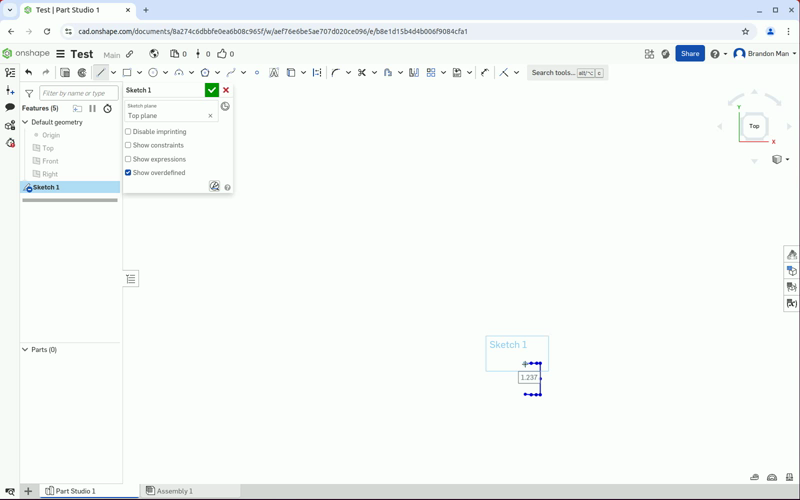
key_up(shift)
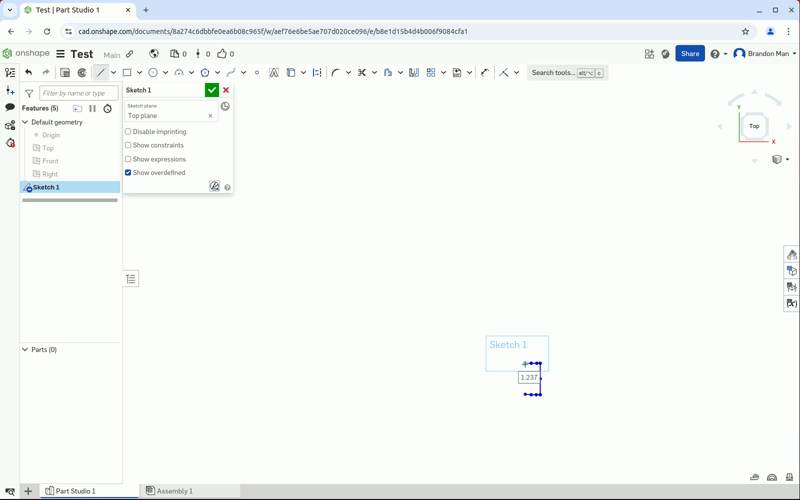
key_down(shift)
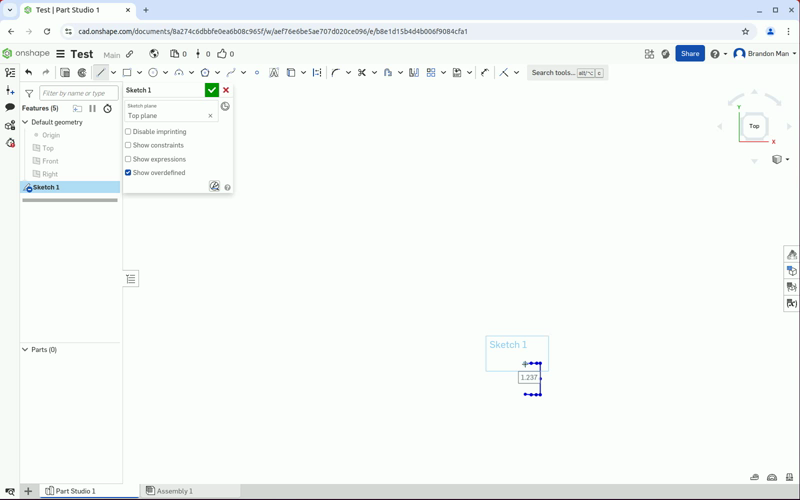
mouse_move(555, 363)
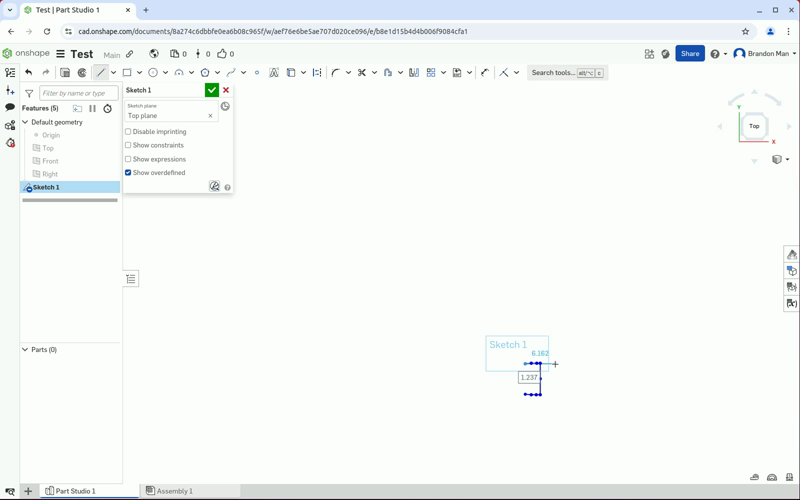
mouse_move(525, 378)
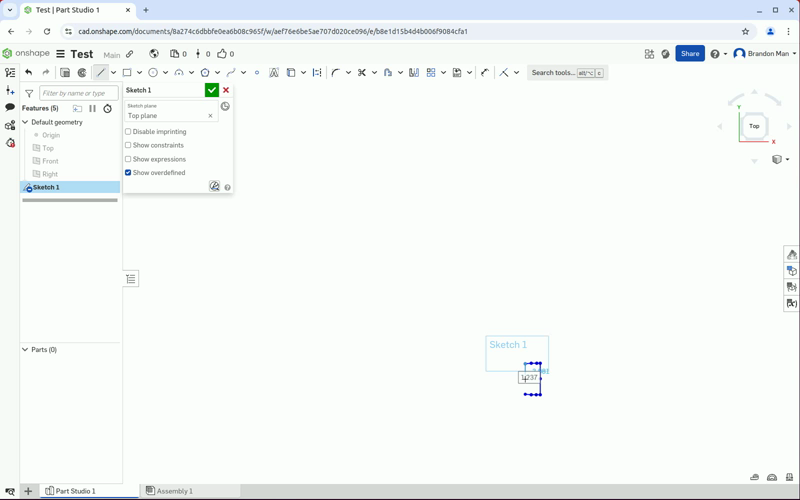
click(525, 378)
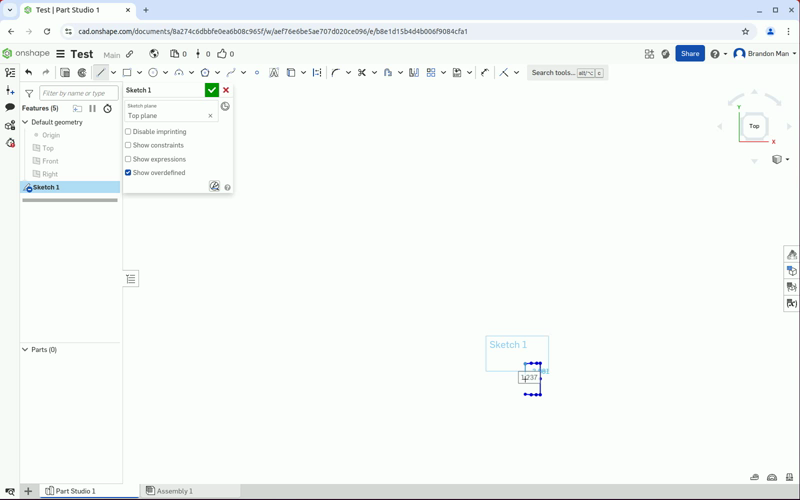
key_up(shift)
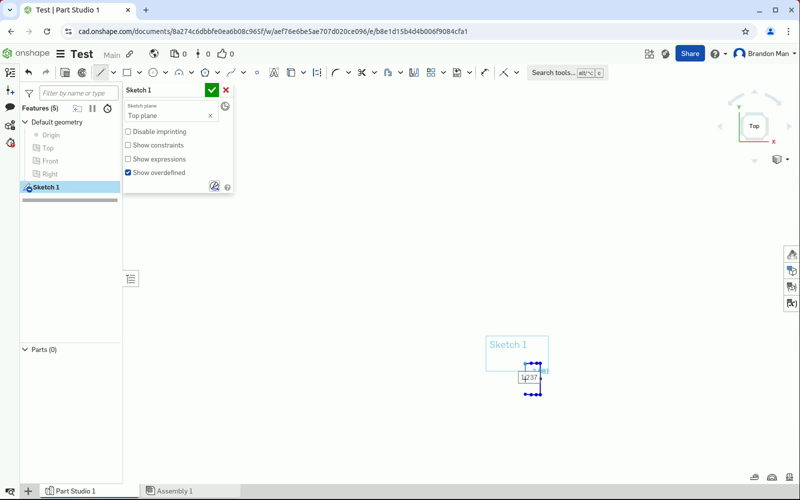
mouse_move(555, 378)
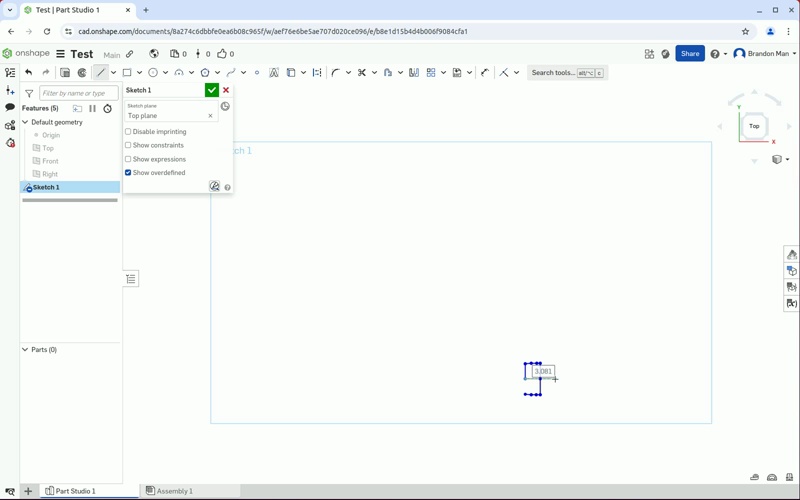
key_down(shift)
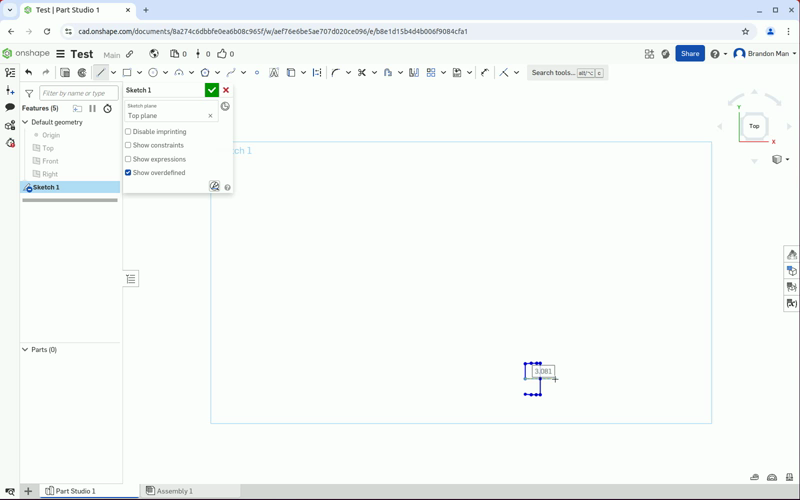
mouse_move(525, 394)
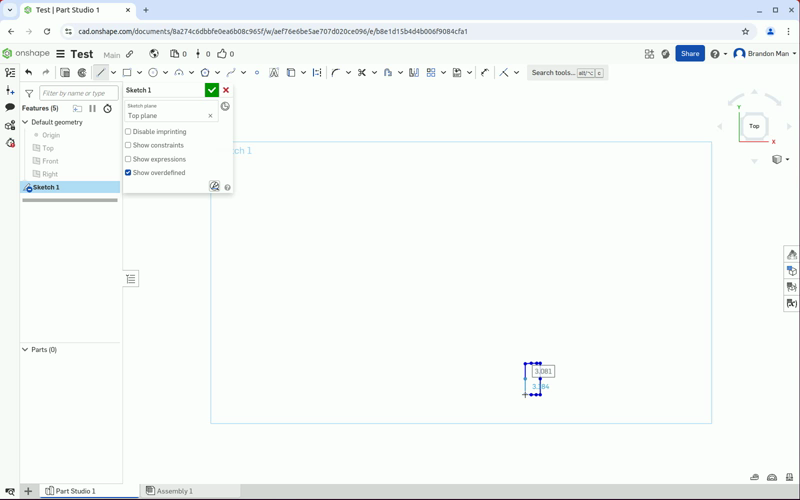
key_up(shift)
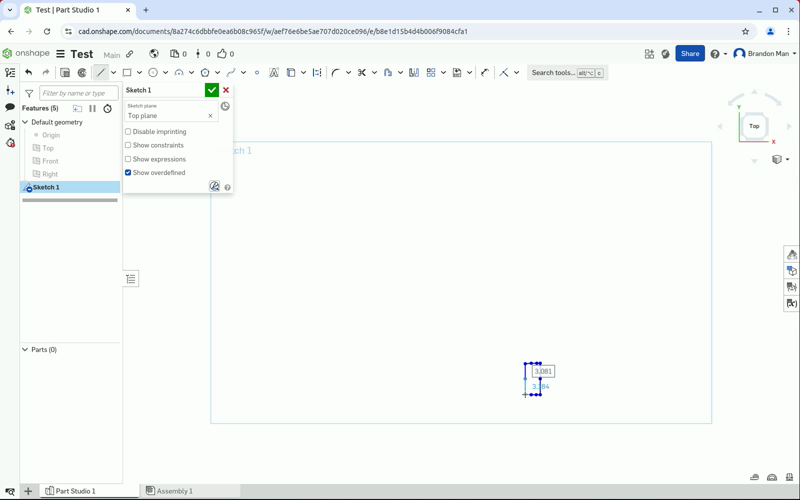
click(525, 394)
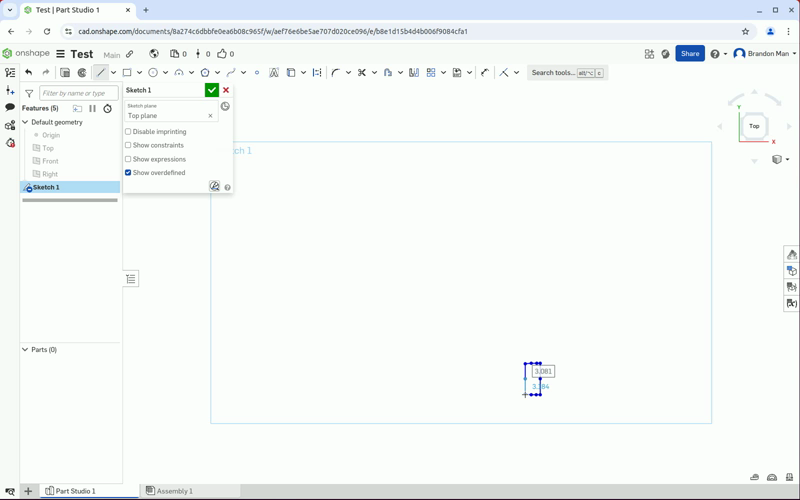
key(esc)
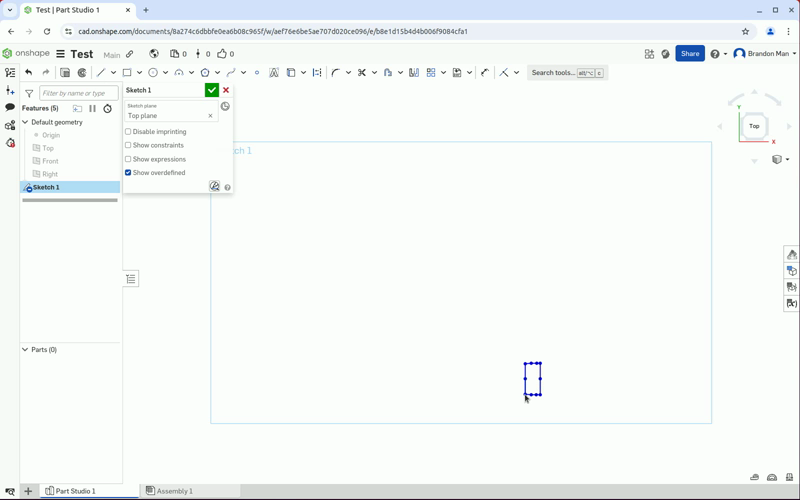
mouse_move(537, 371)
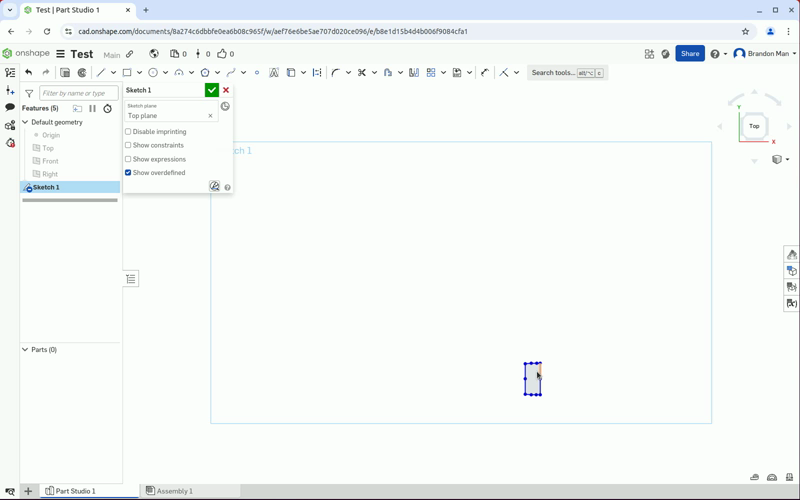
scroll(6)
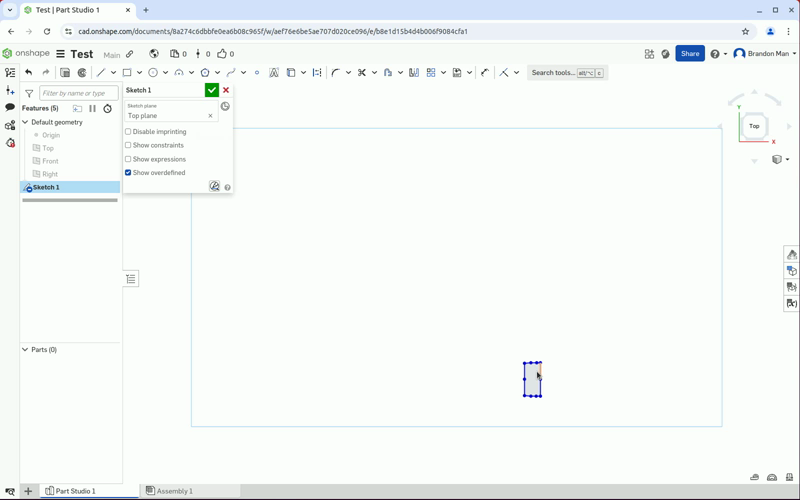
scroll(6)
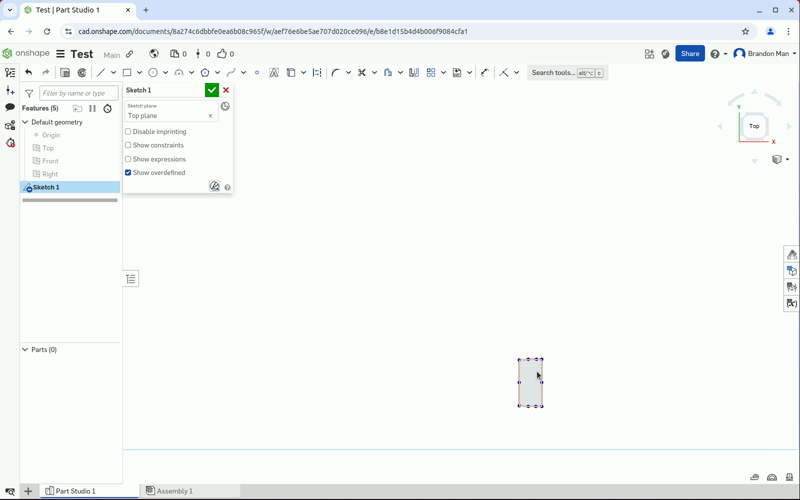
scroll(6)
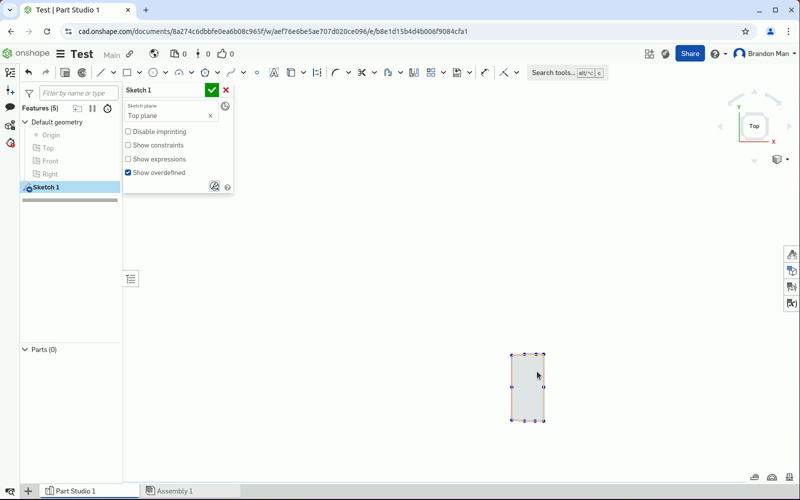
scroll(6)
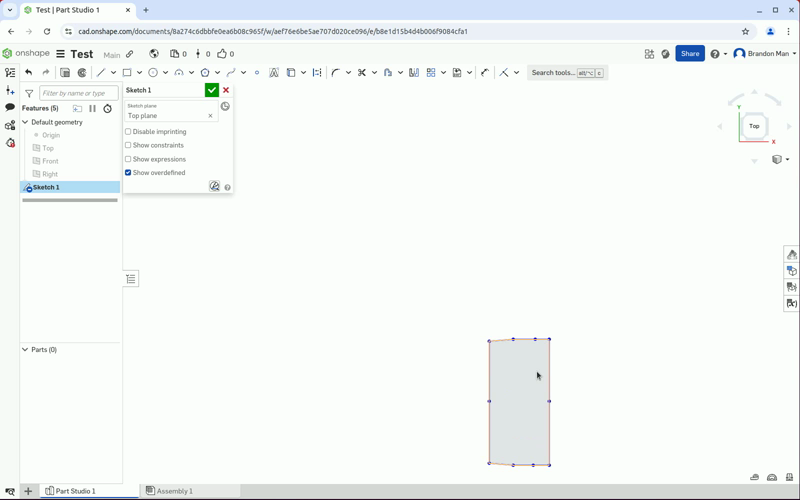
scroll(6)
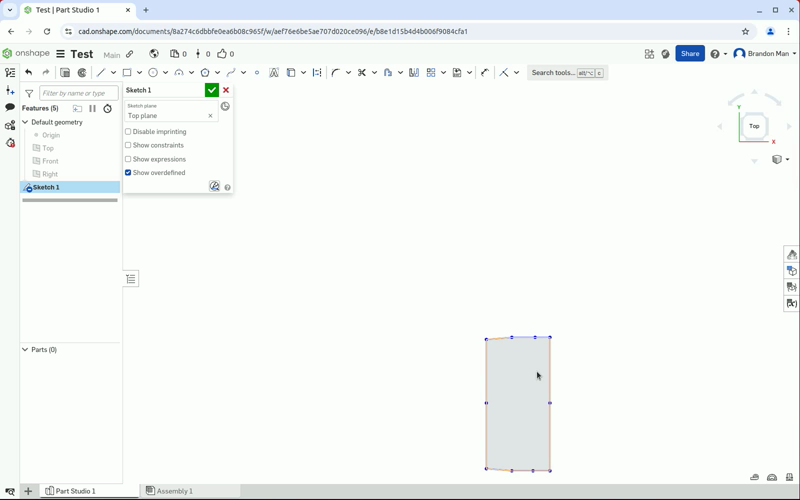
scroll(6)
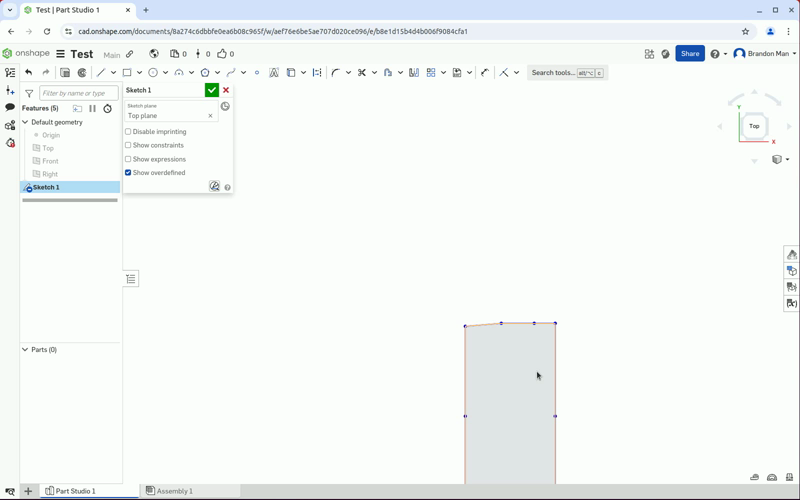
scroll(6)
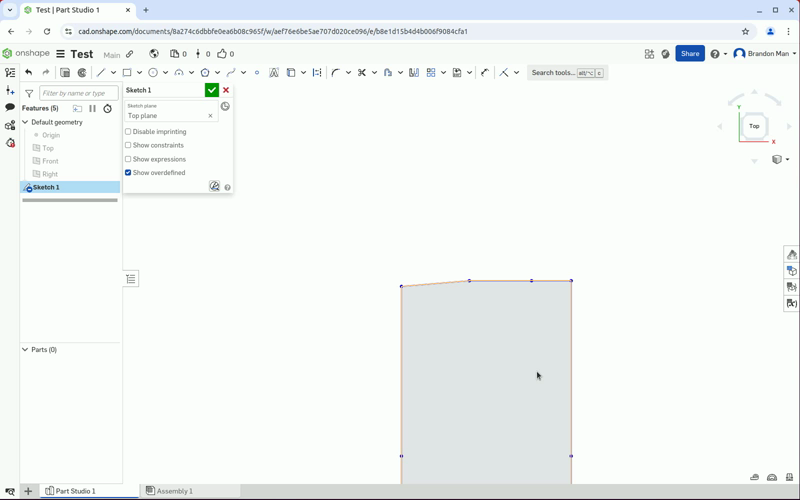
click(537, 371)
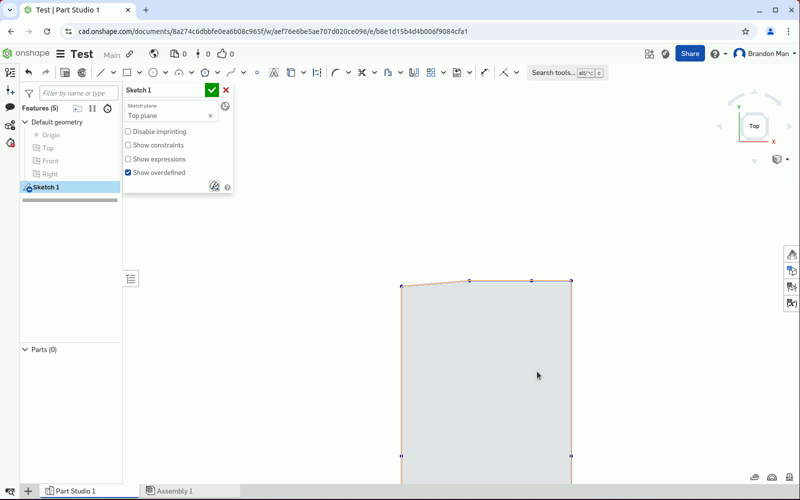
scroll(-6)
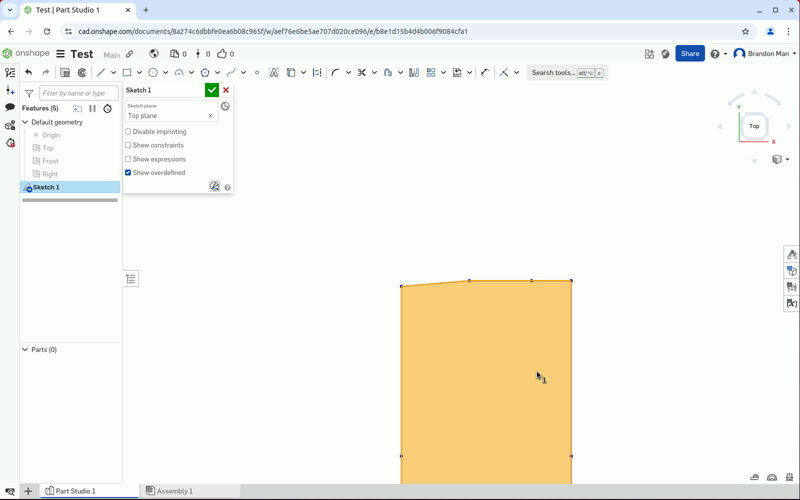
scroll(-6)
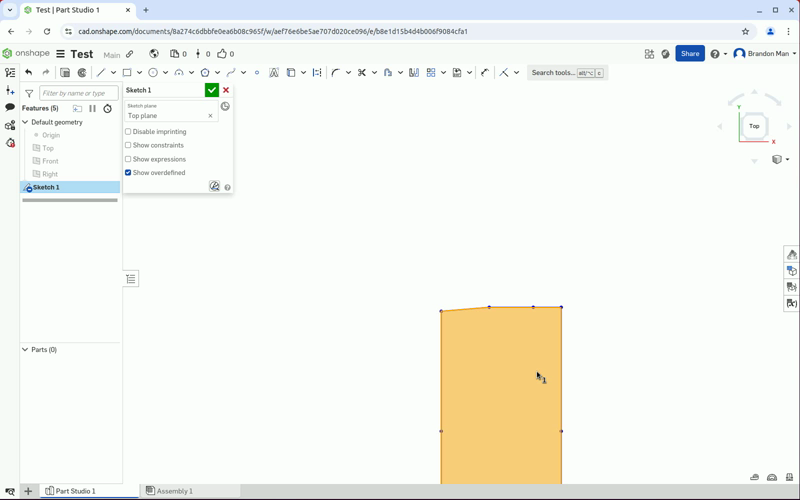
scroll(-6)
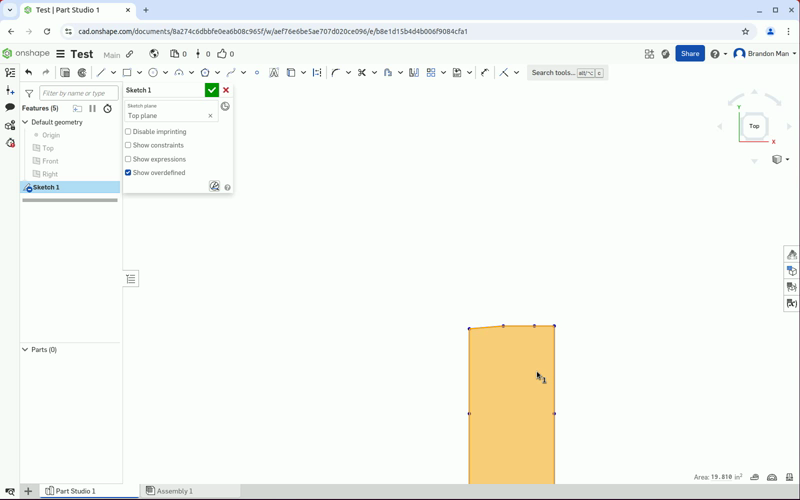
scroll(-6)
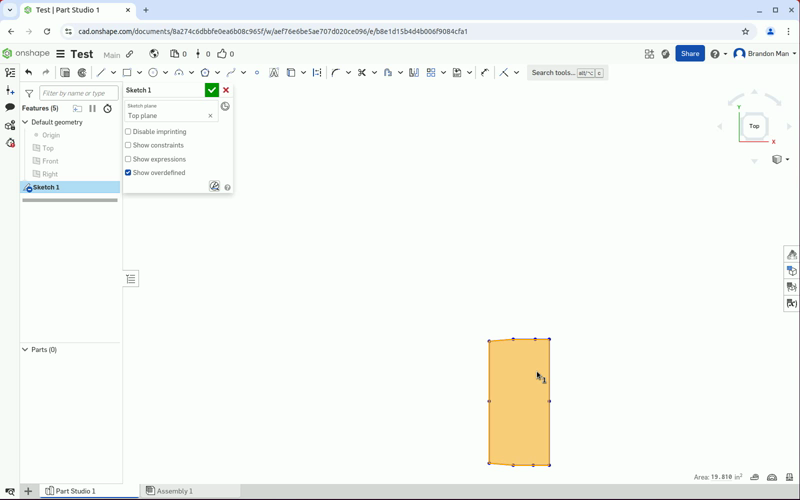
scroll(-6)
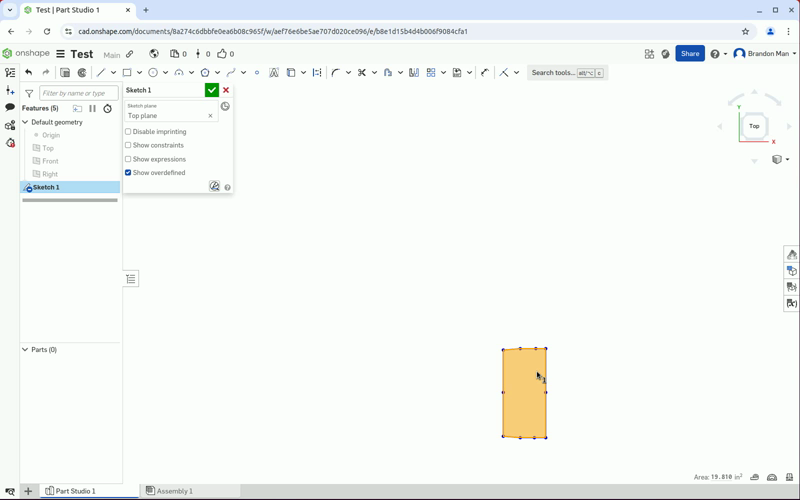
scroll(-6)
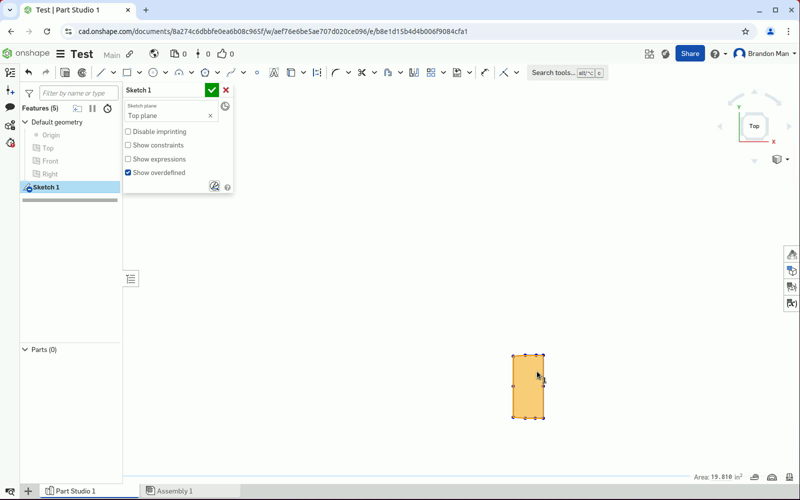
scroll(-6)
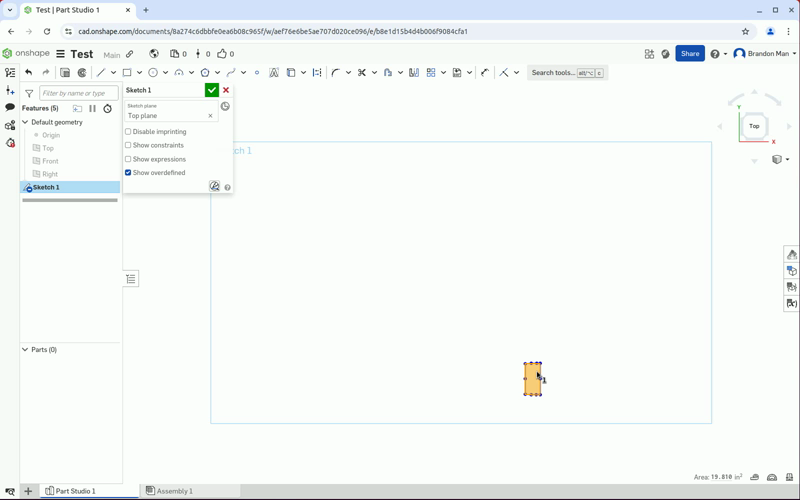
mouse_move(73, 352)
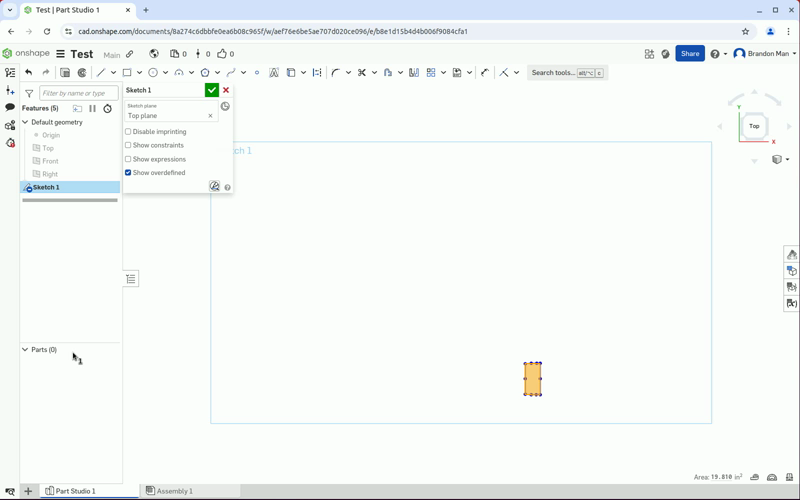
key(shift+y)
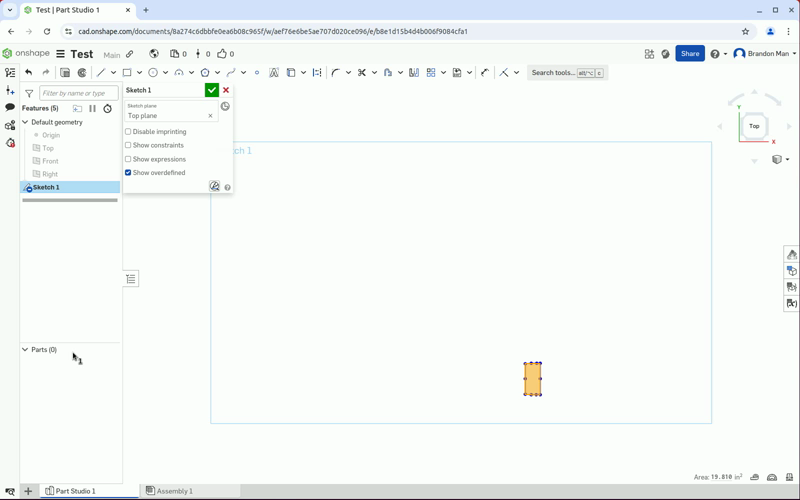
key(shift+e)
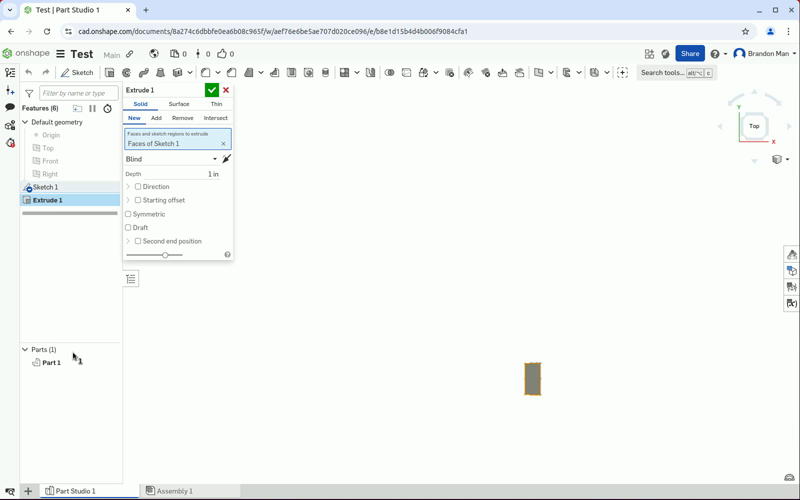
mouse_move(143, 106)
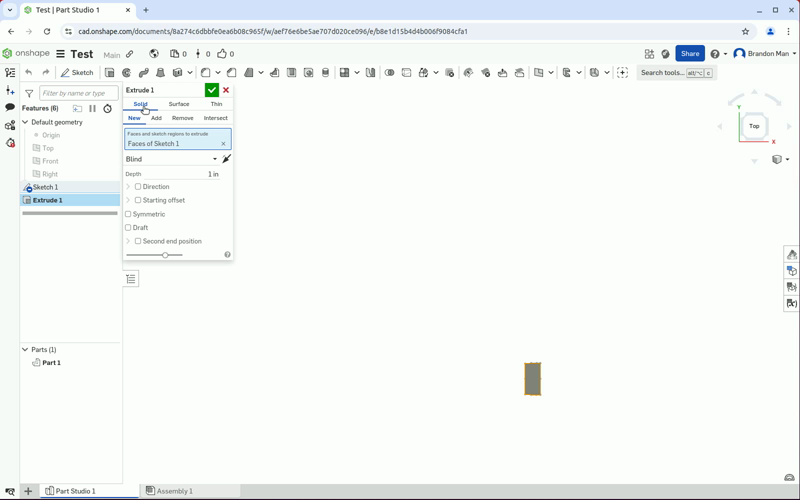
click(143, 106)
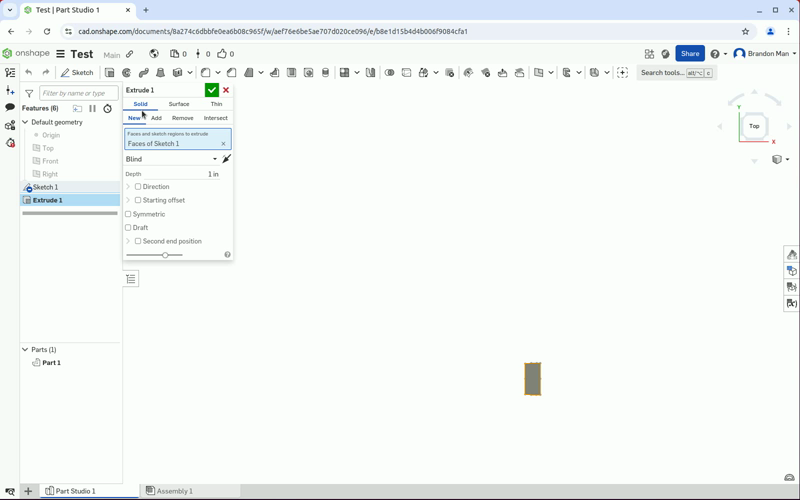
mouse_move(137, 120)
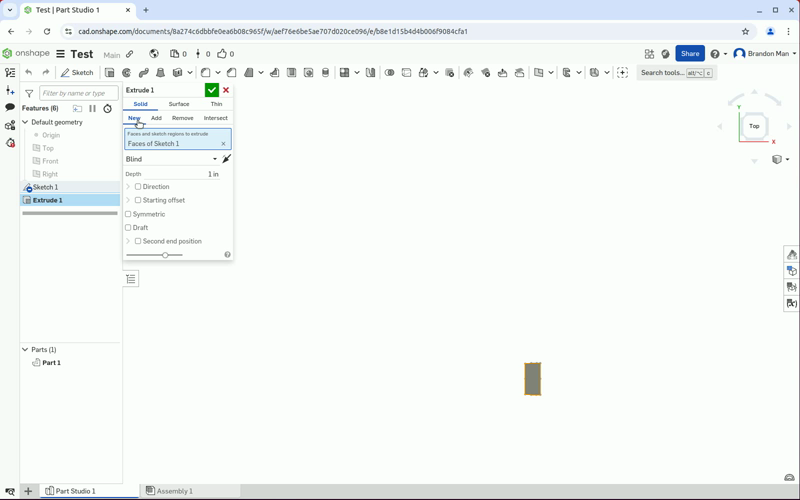
click(137, 120)
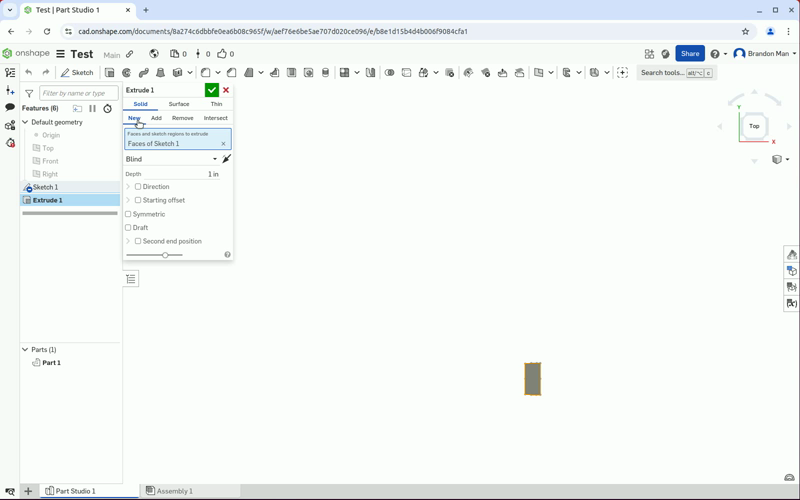
key(tab, 4)
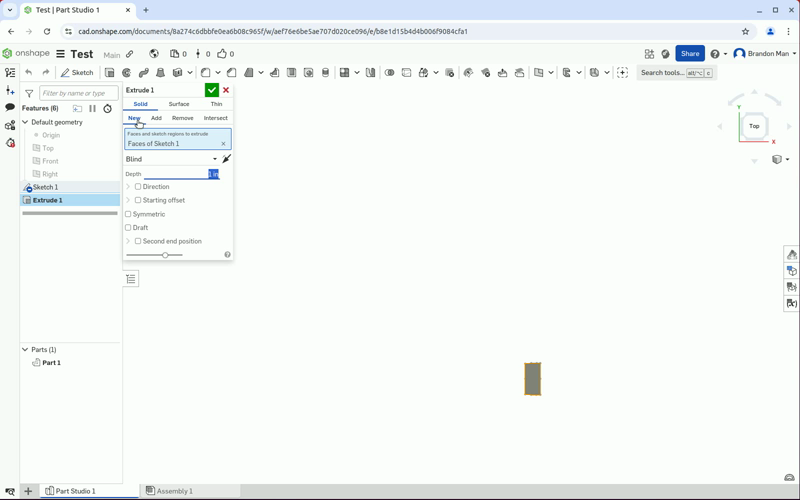
text(3.851)
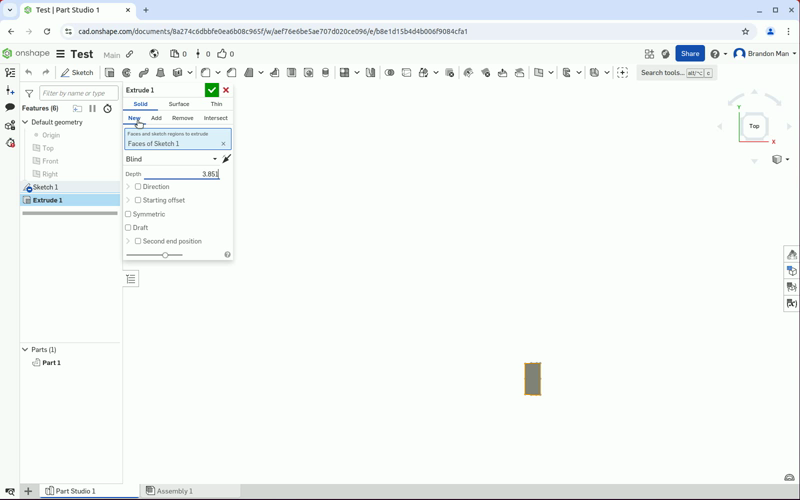
key(enter)
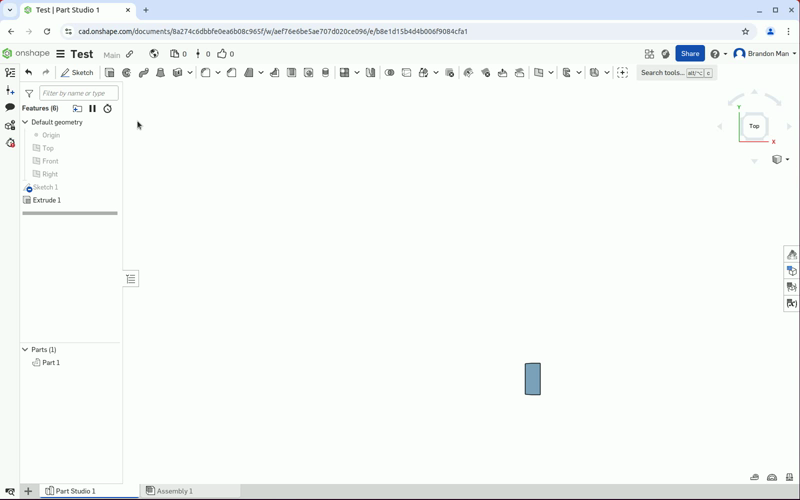
key(shift+h)
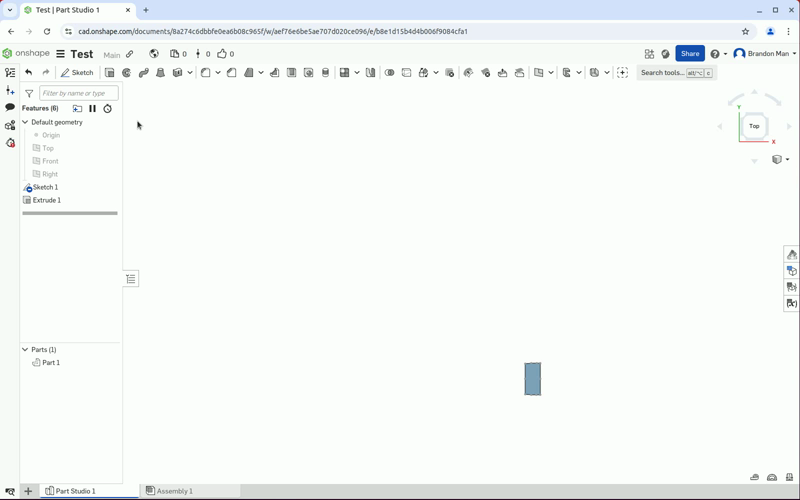
key(shift+h)
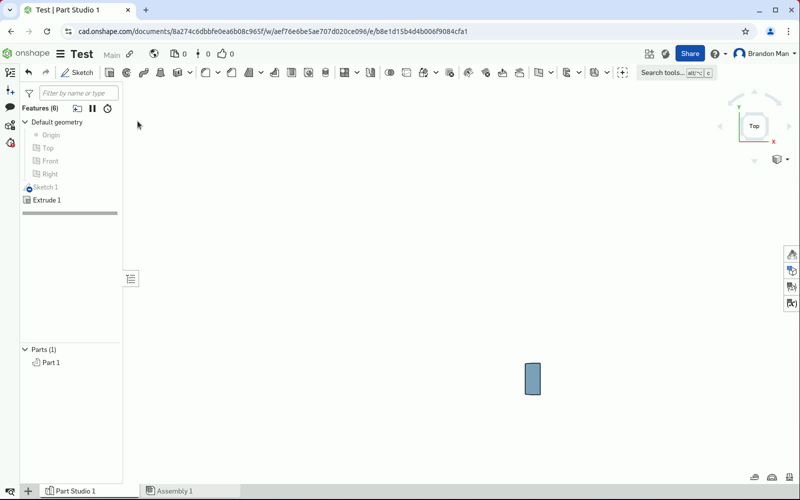
mouse_move(73, 189)
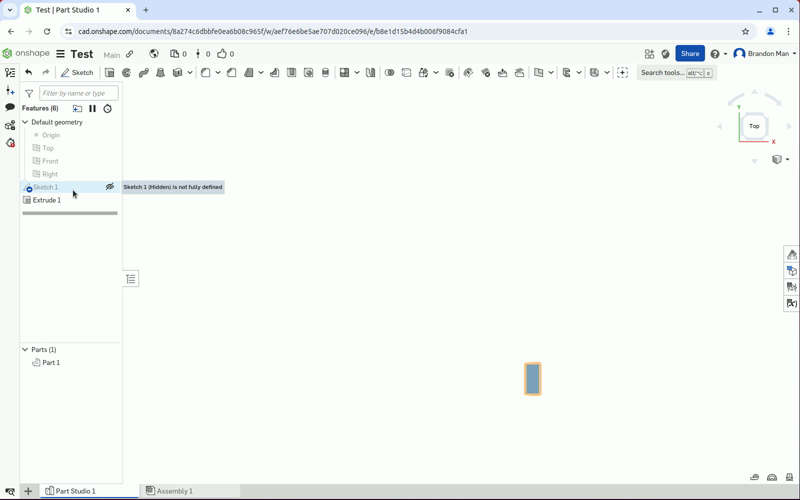
click(73, 189)
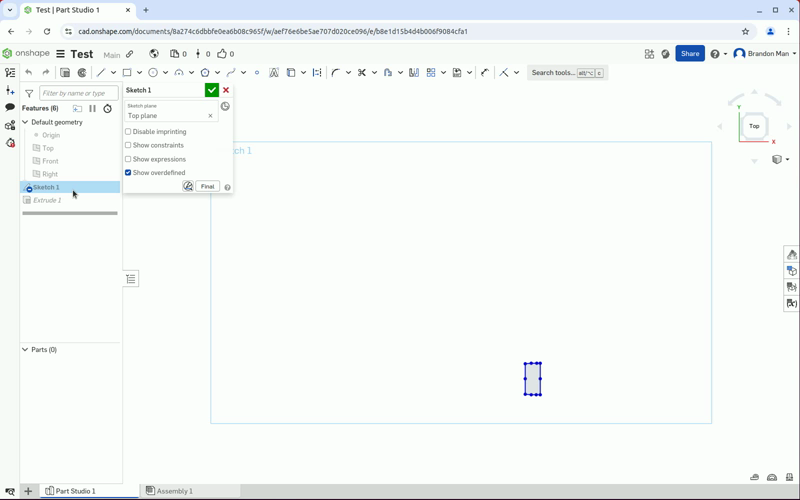
mouse_move(229, 92)
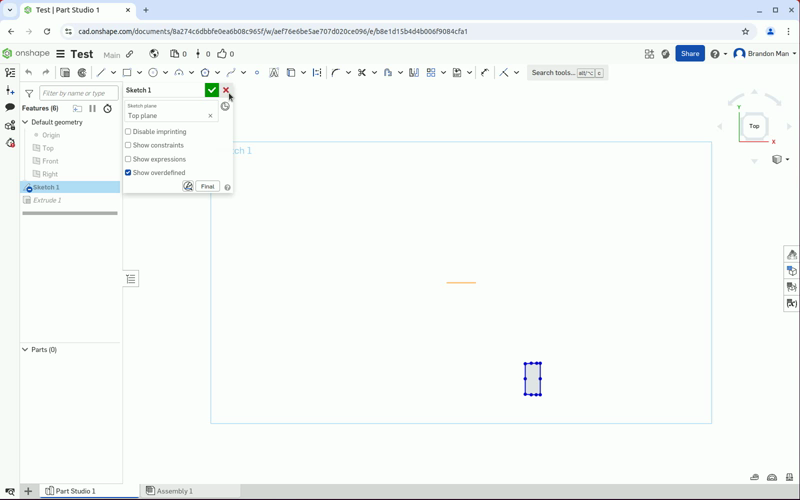
click(229, 92)
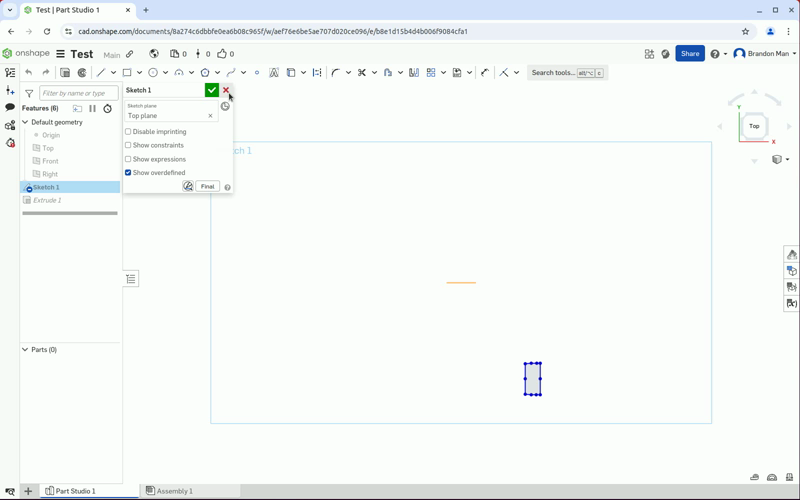
key(shift+s)
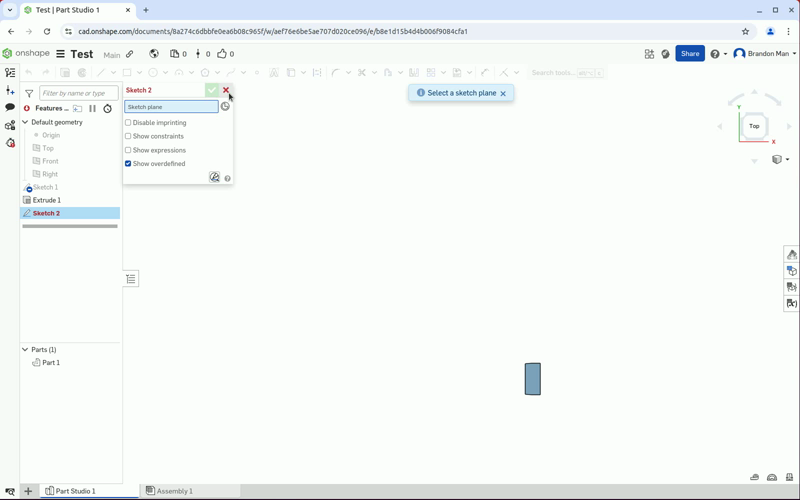
mouse_move(73, 150)
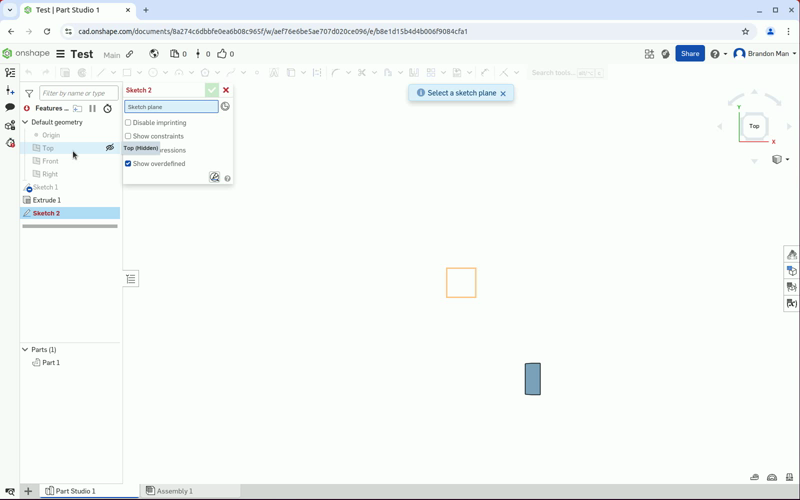
click(73, 150)
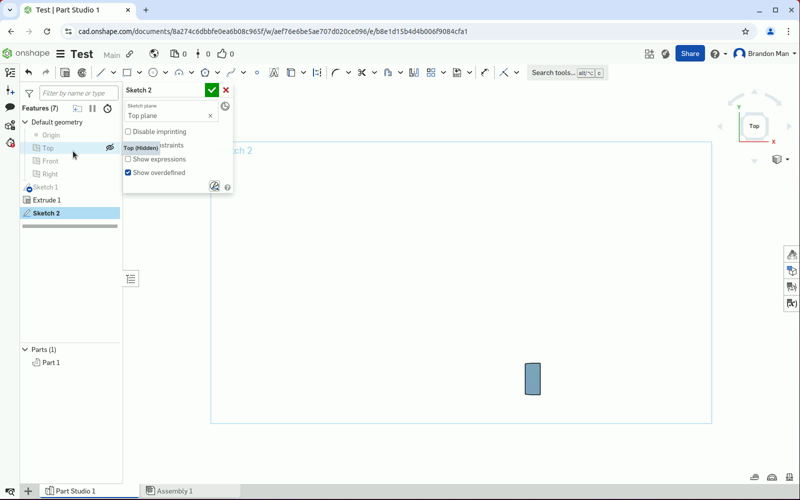
mouse_move(73, 352)
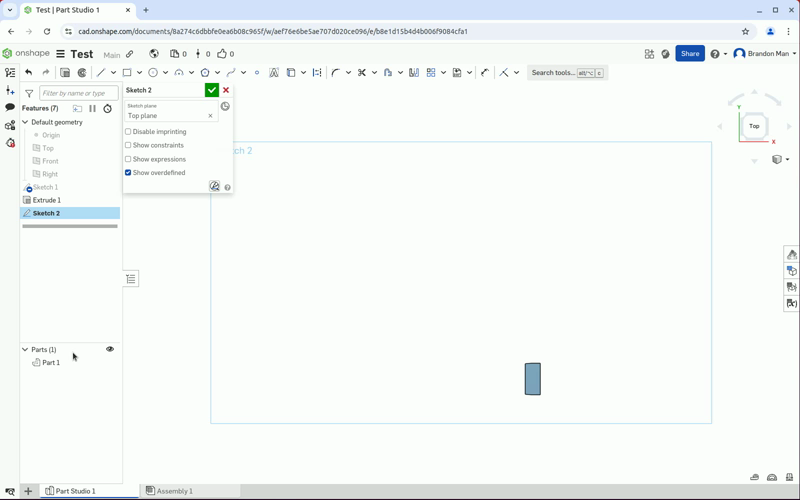
key(y)
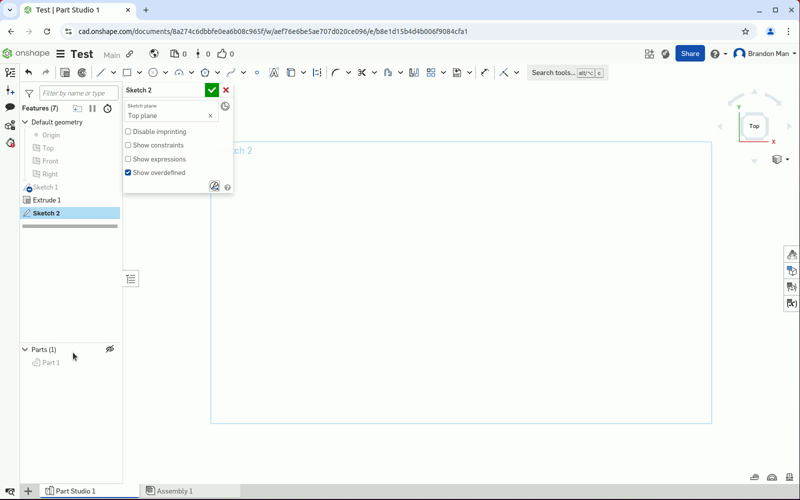
key(l)
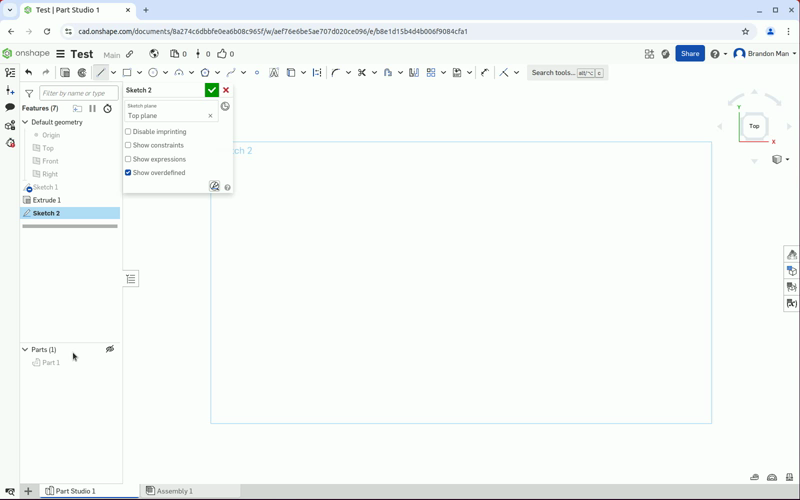
key_down(shift)
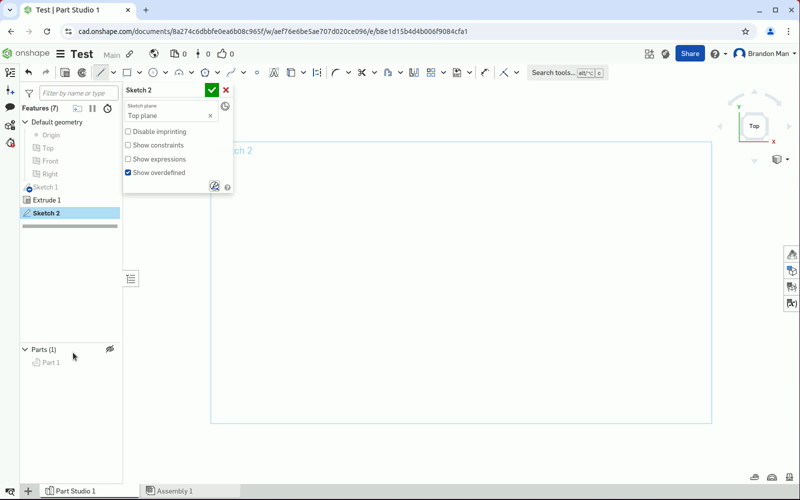
mouse_move(472, 287)
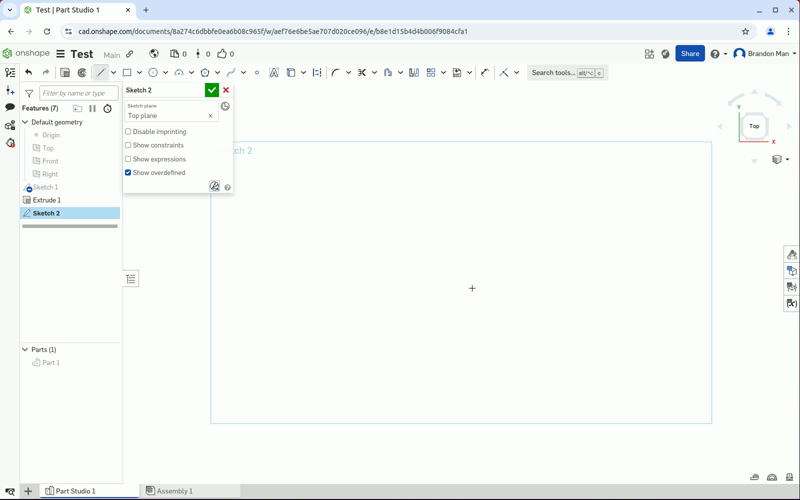
click(472, 287)
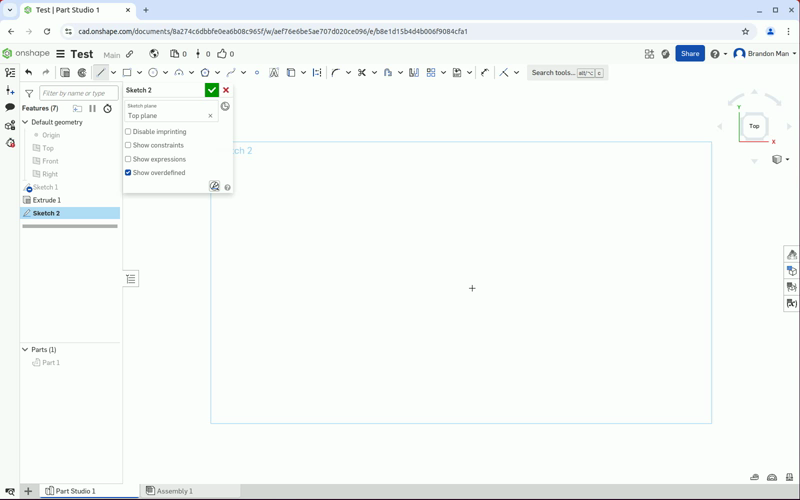
key_up(shift)
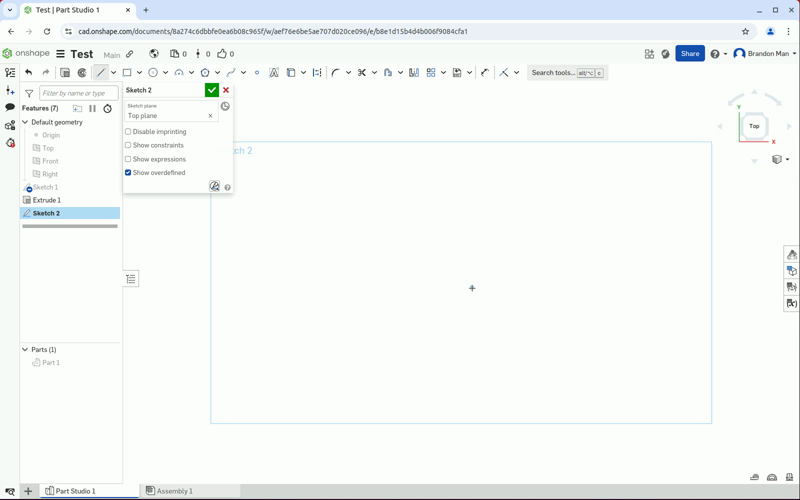
key_down(shift)
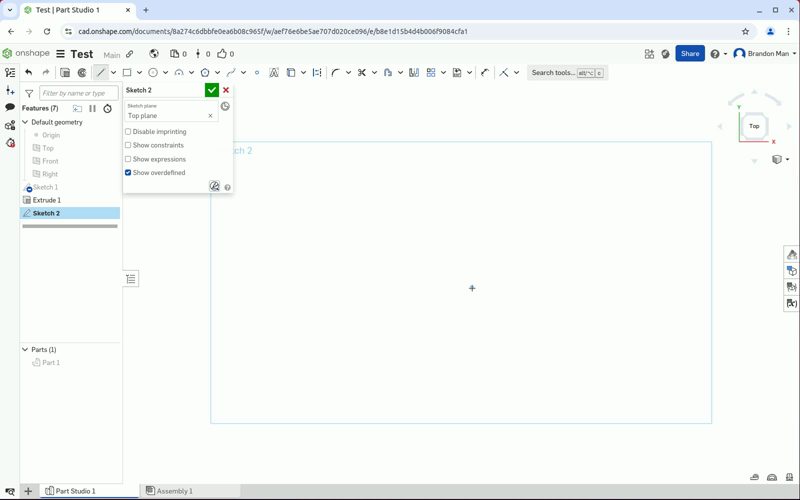
mouse_move(502, 287)
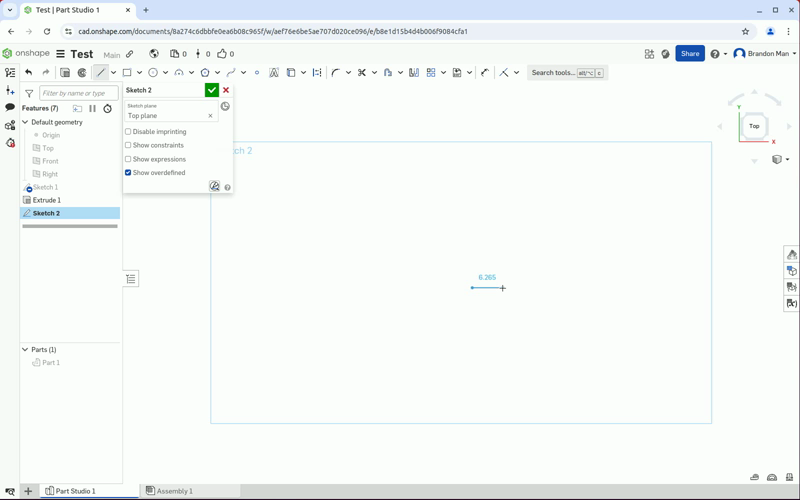
mouse_move(473, 313)
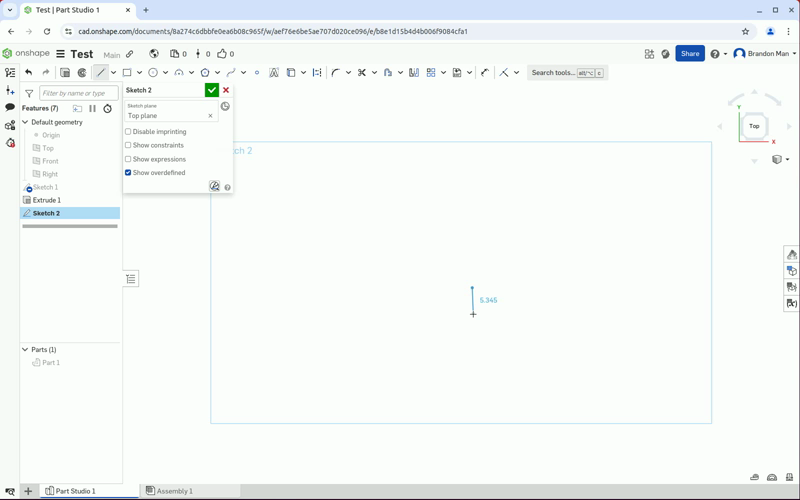
click(473, 313)
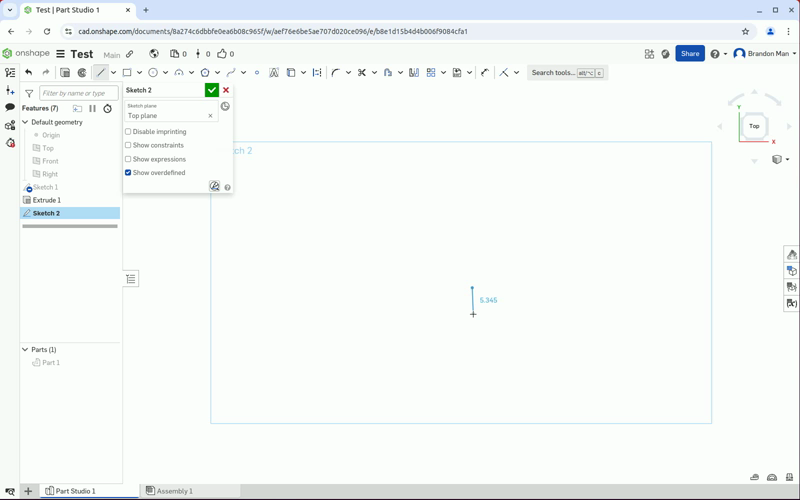
key_up(shift)
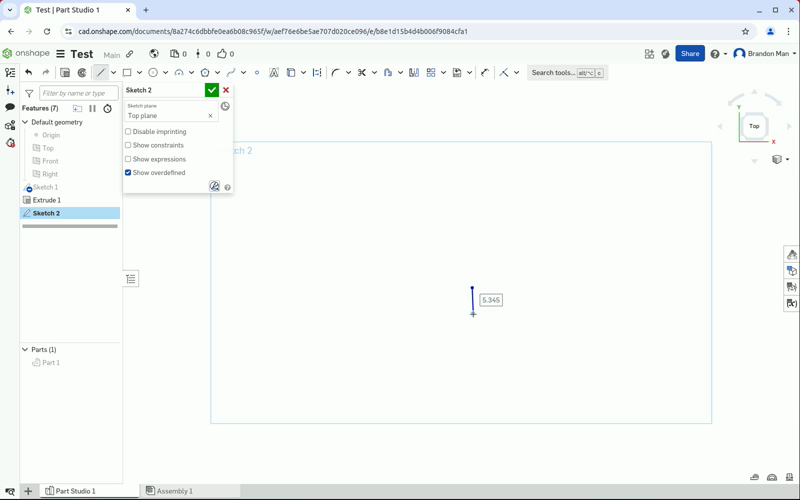
key_down(shift)
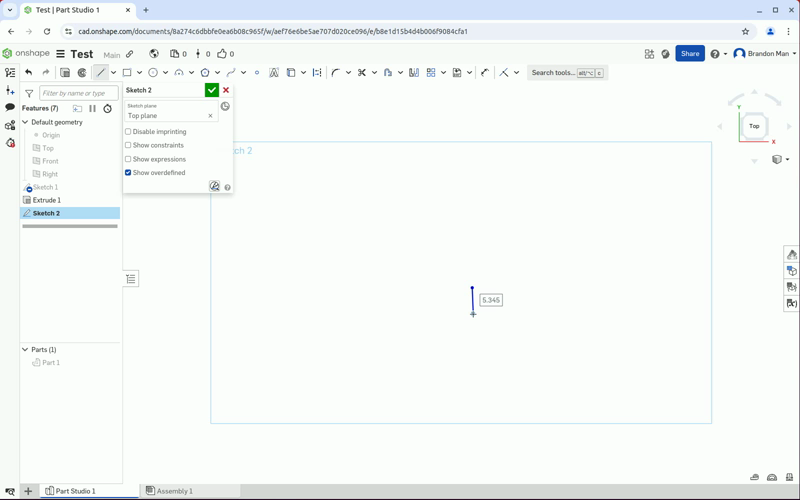
mouse_move(503, 313)
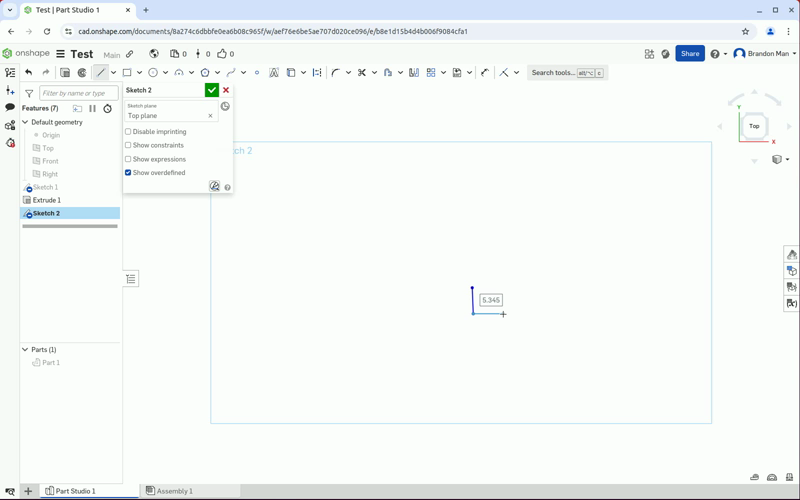
mouse_move(489, 313)
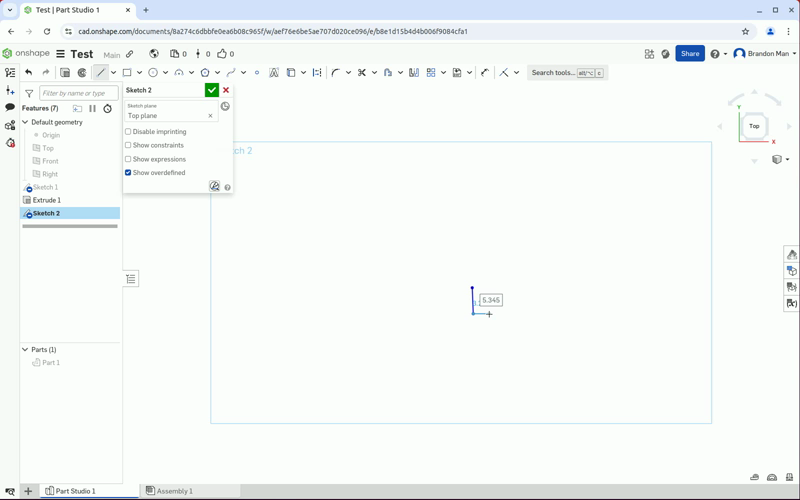
click(489, 313)
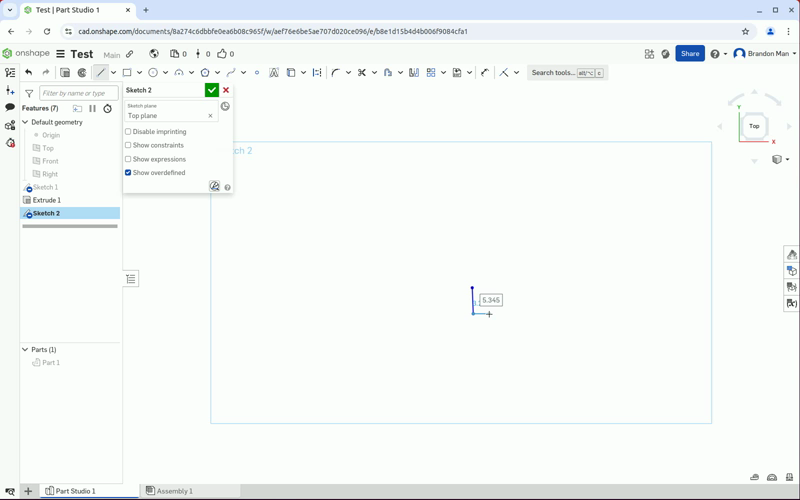
key_up(shift)
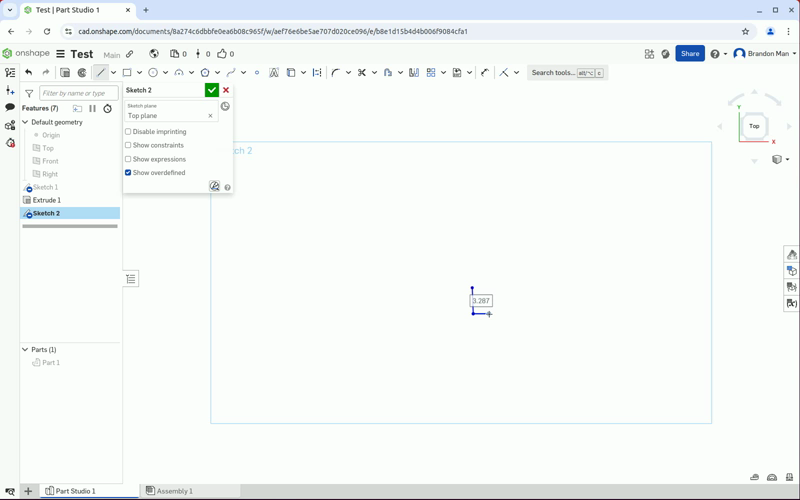
key_down(shift)
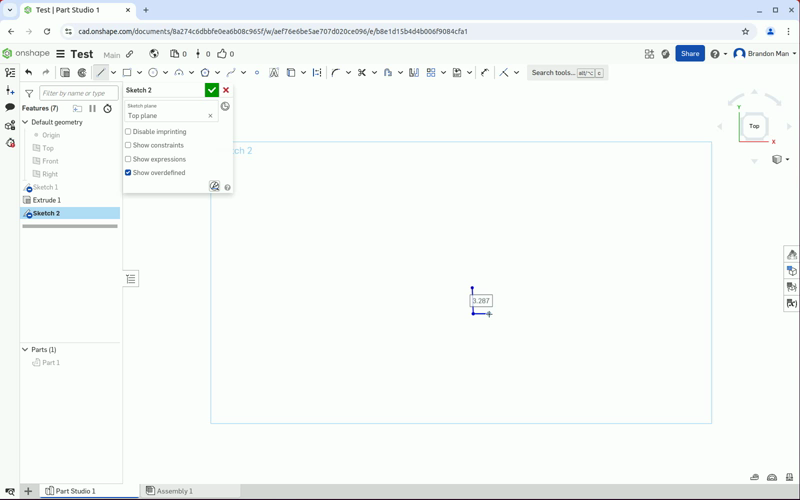
mouse_move(519, 313)
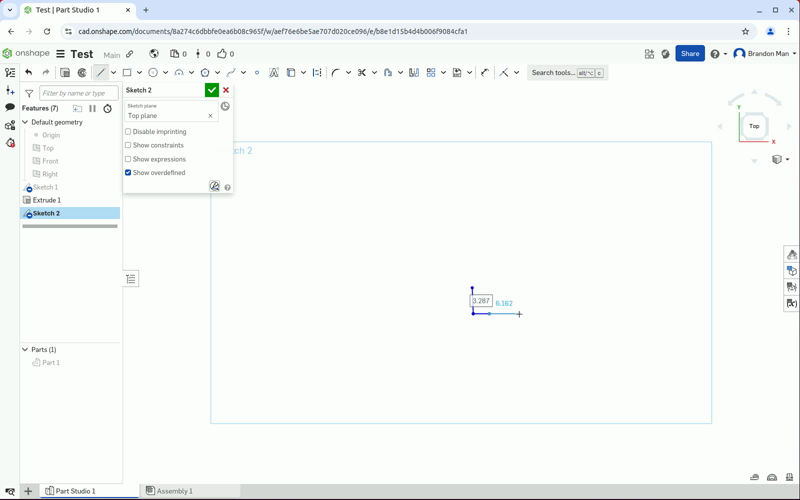
mouse_move(504, 313)
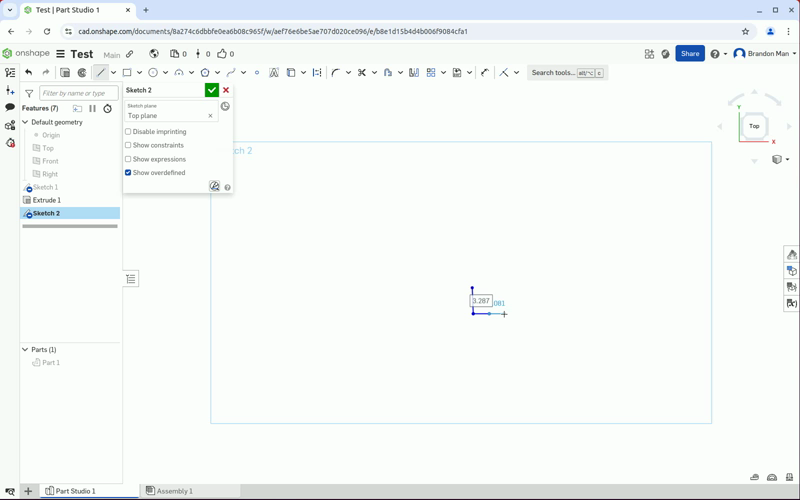
click(504, 313)
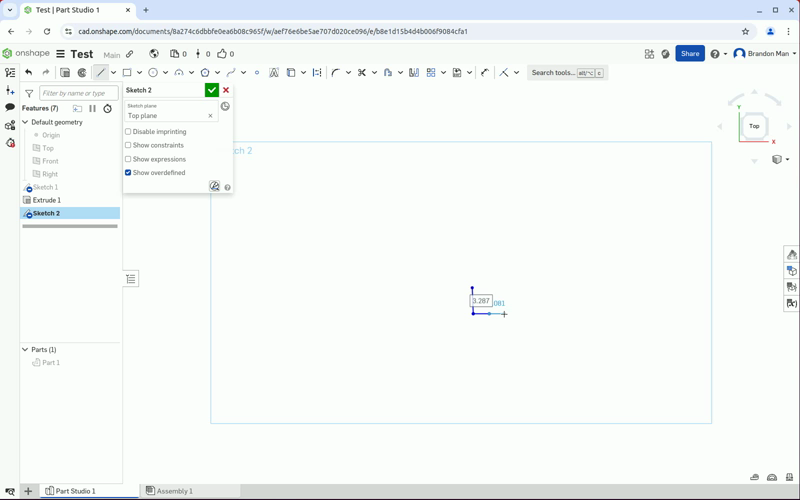
key_up(shift)
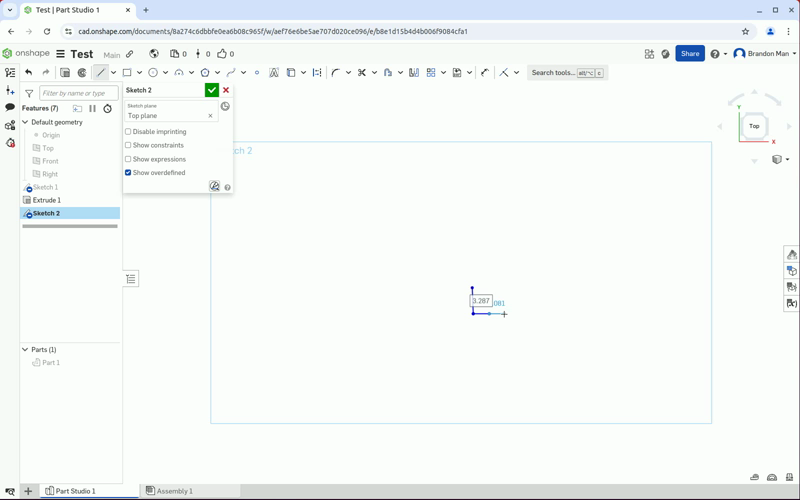
key_down(shift)
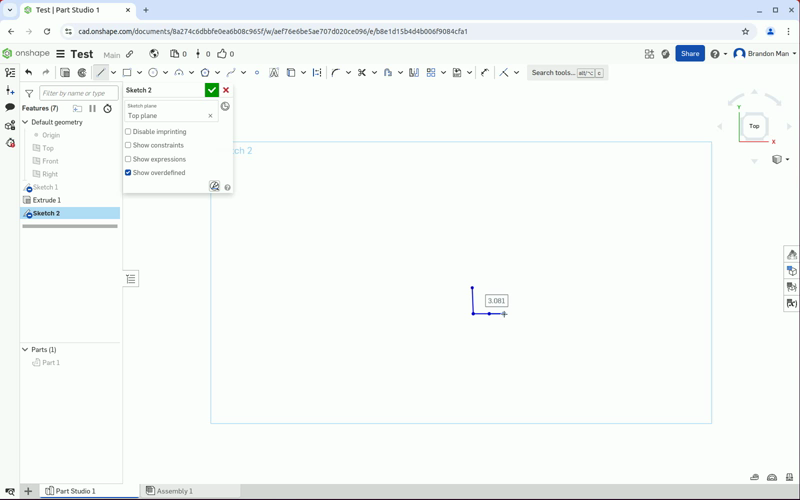
mouse_move(534, 313)
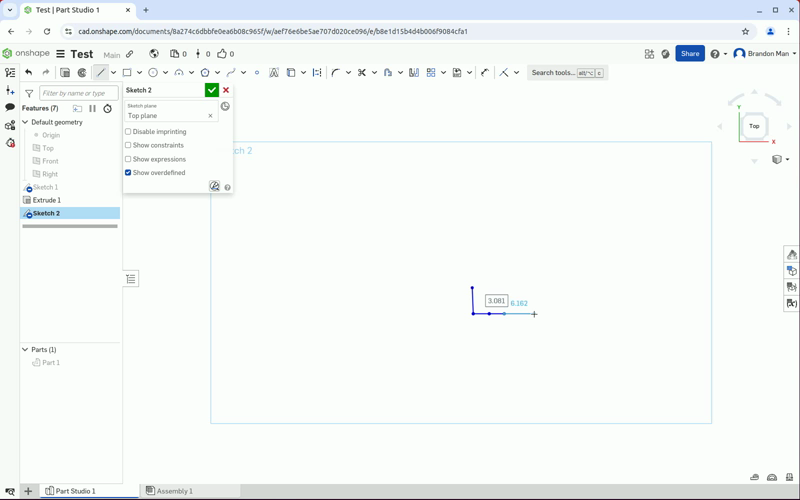
mouse_move(504, 287)
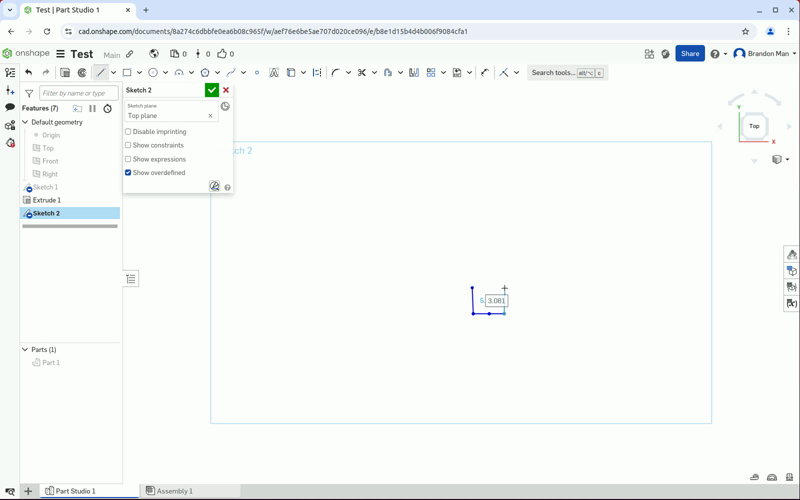
click(504, 287)
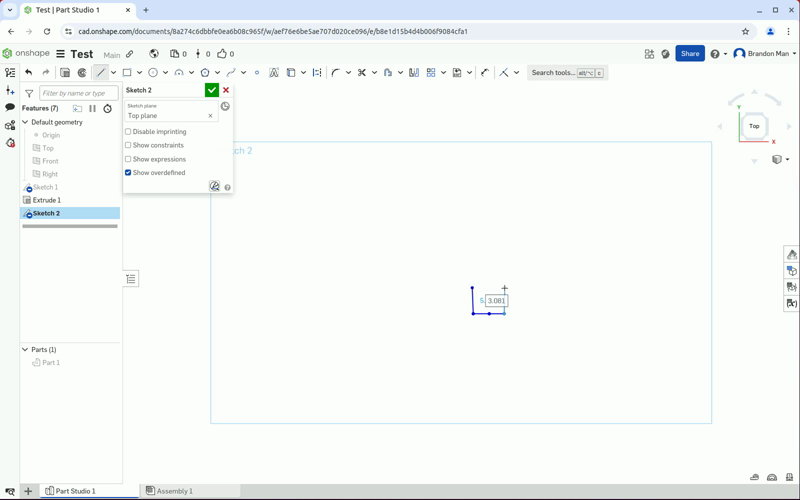
key_up(shift)
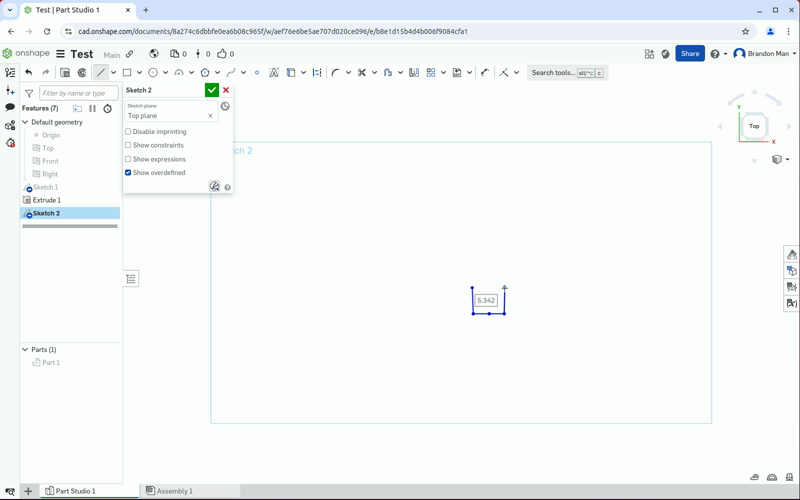
key_down(shift)
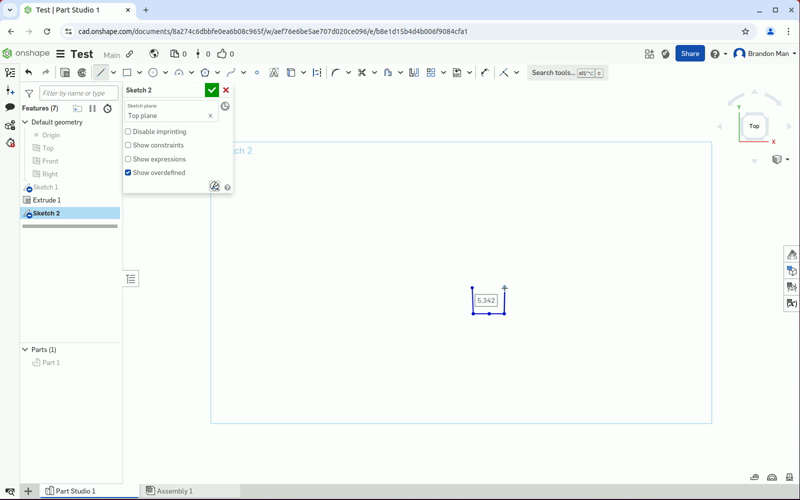
mouse_move(534, 287)
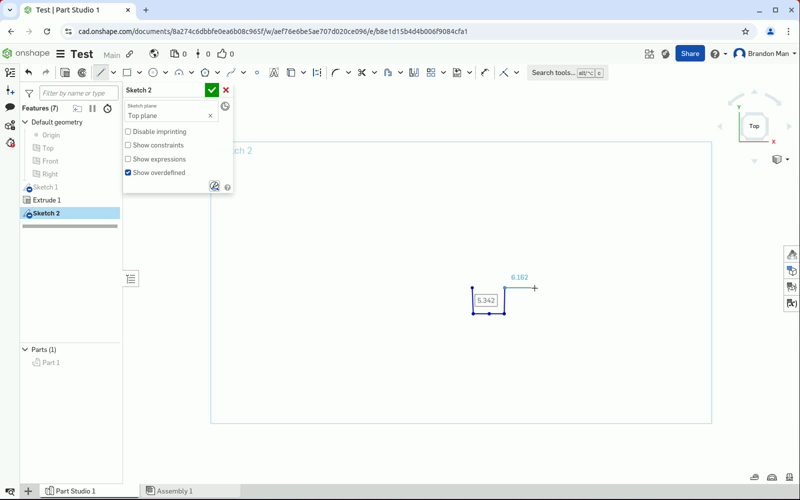
mouse_move(497, 287)
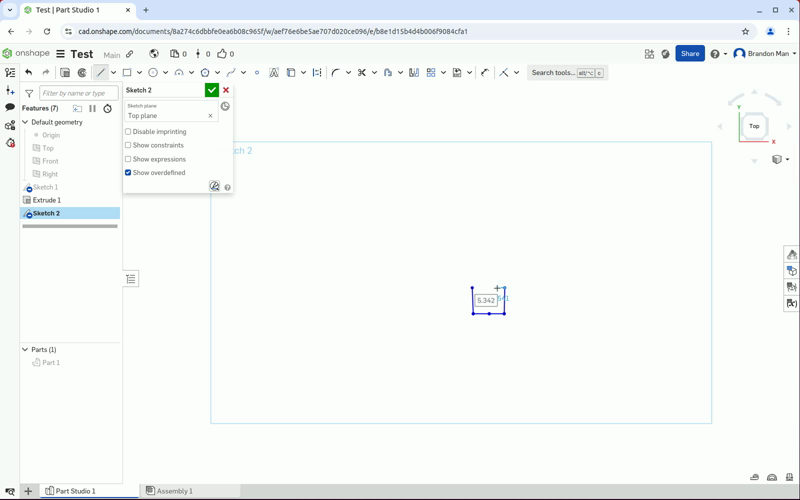
click(497, 287)
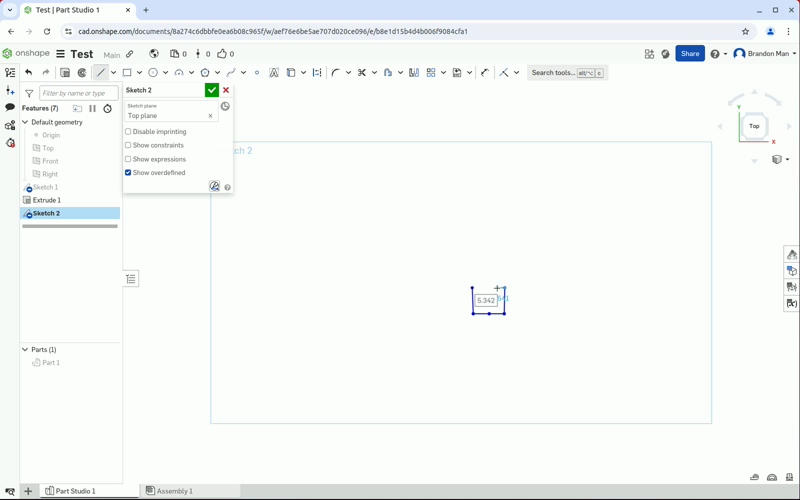
key_up(shift)
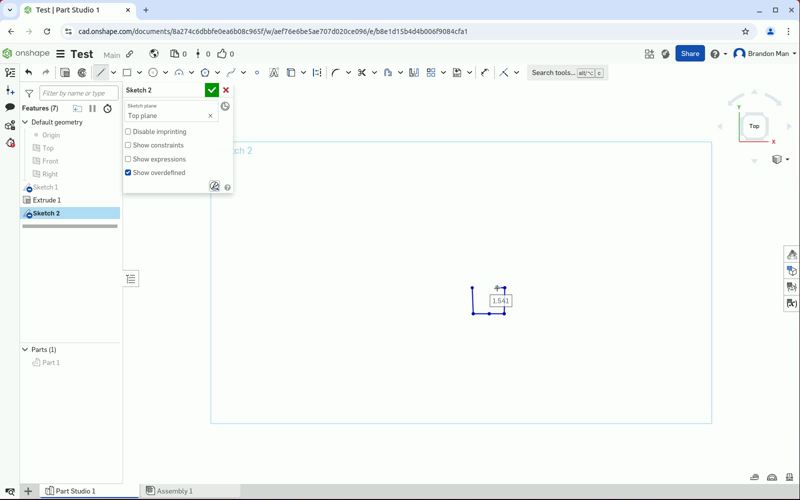
key_down(shift)
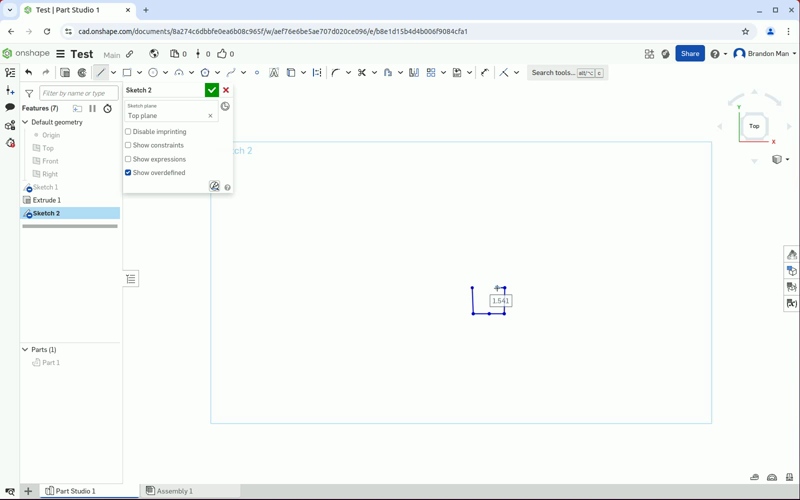
mouse_move(527, 287)
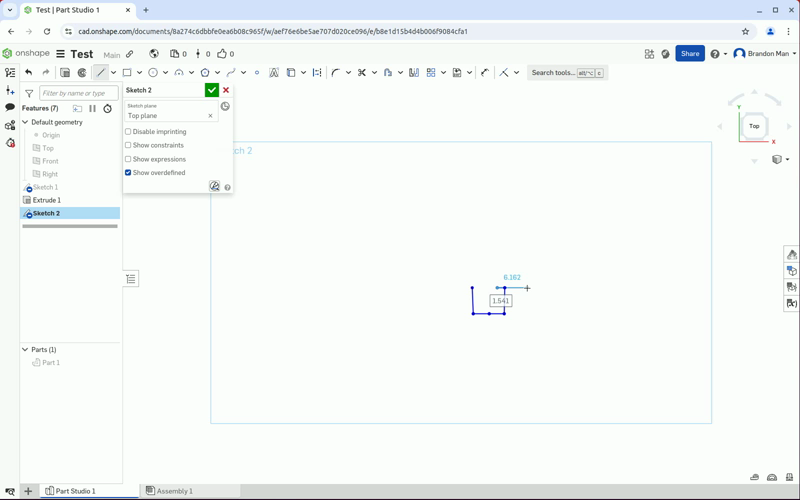
mouse_move(496, 287)
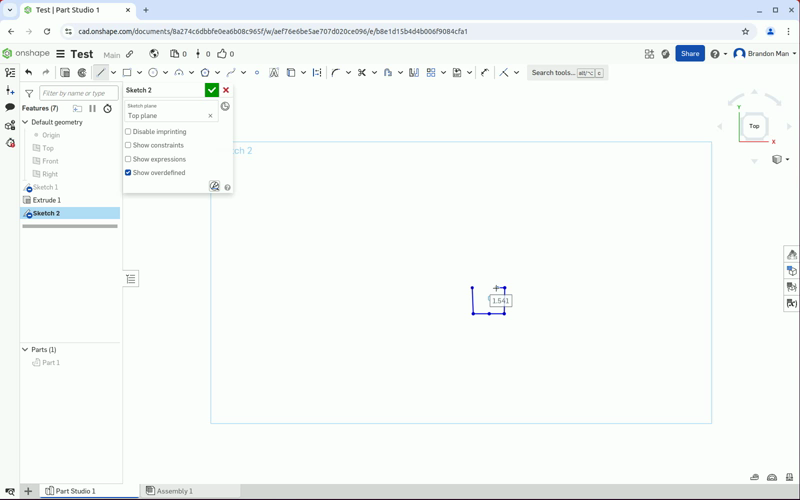
scroll(6)
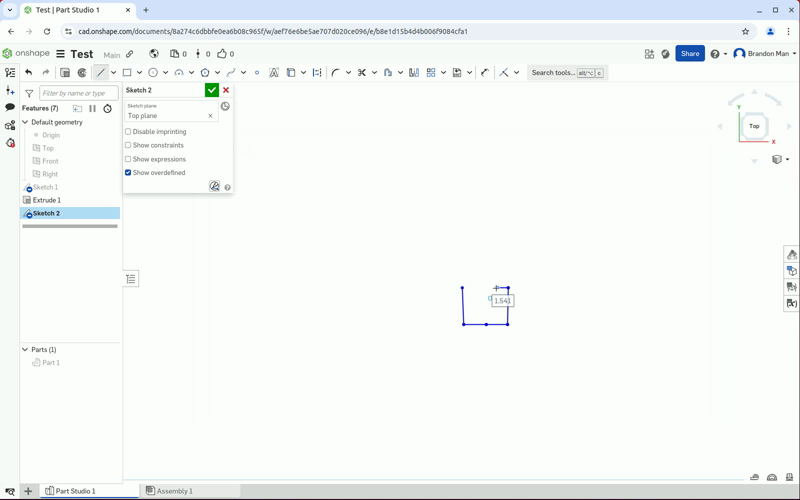
scroll(6)
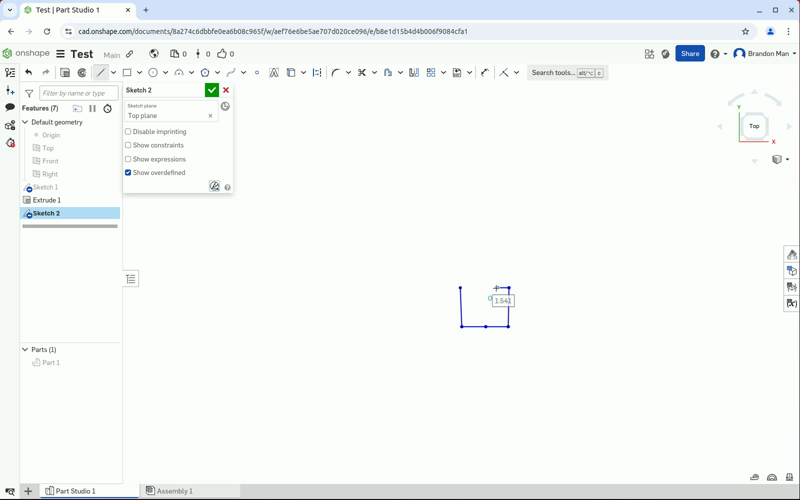
scroll(6)
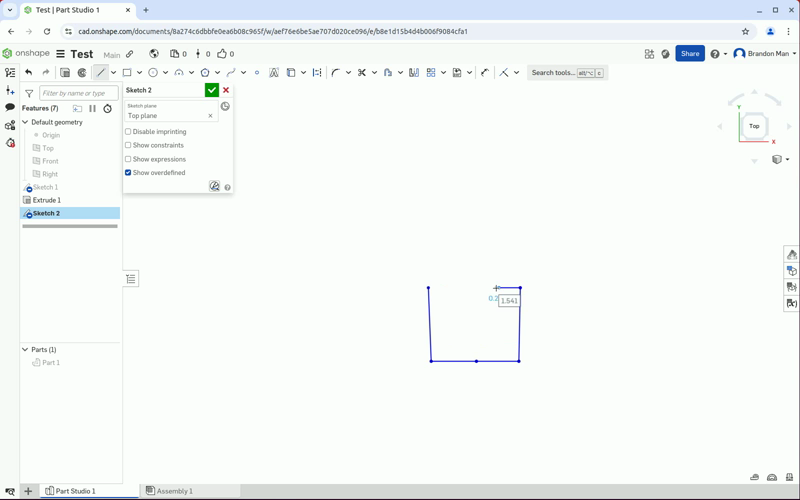
scroll(6)
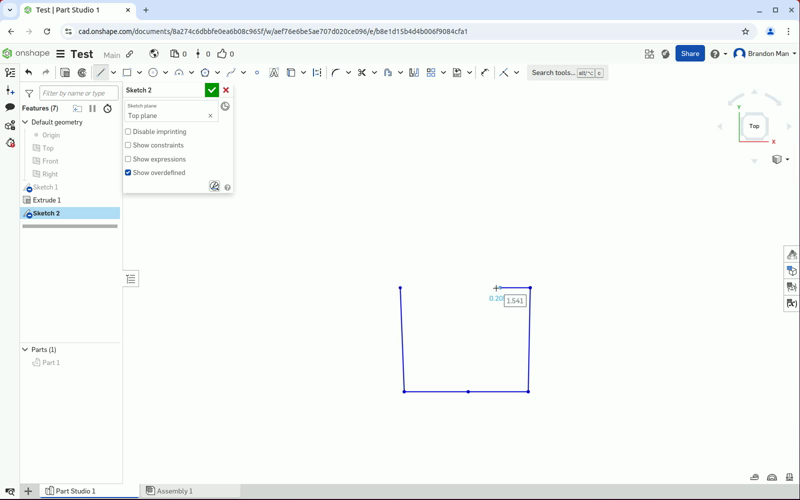
scroll(6)
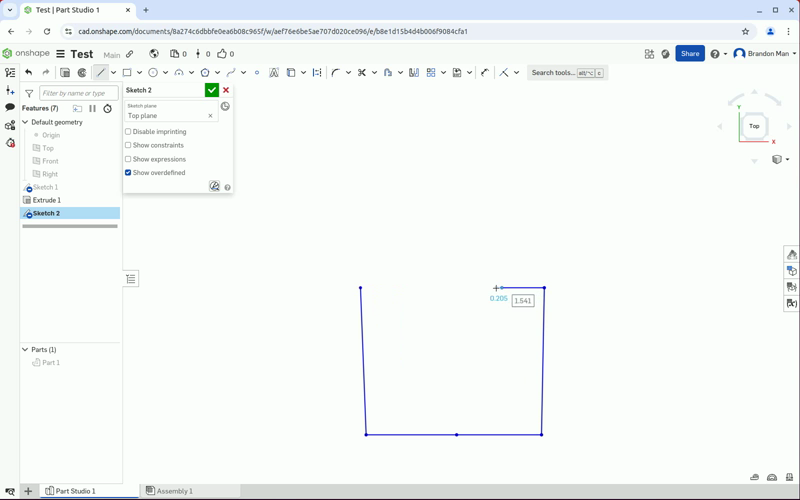
scroll(6)
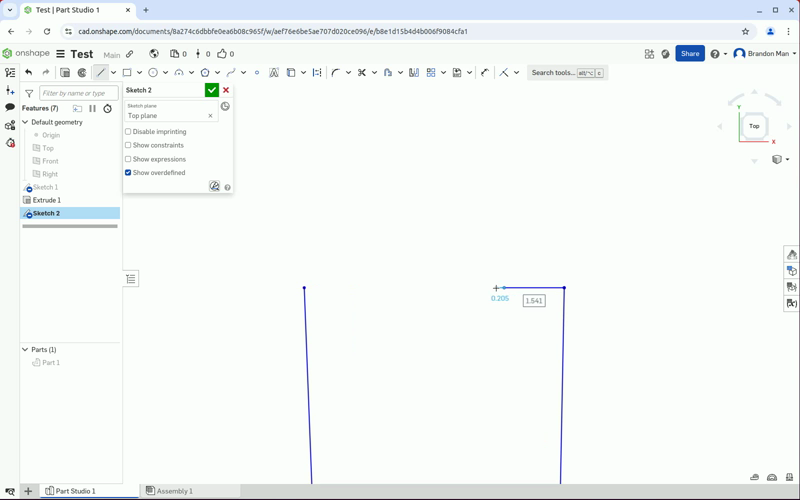
scroll(6)
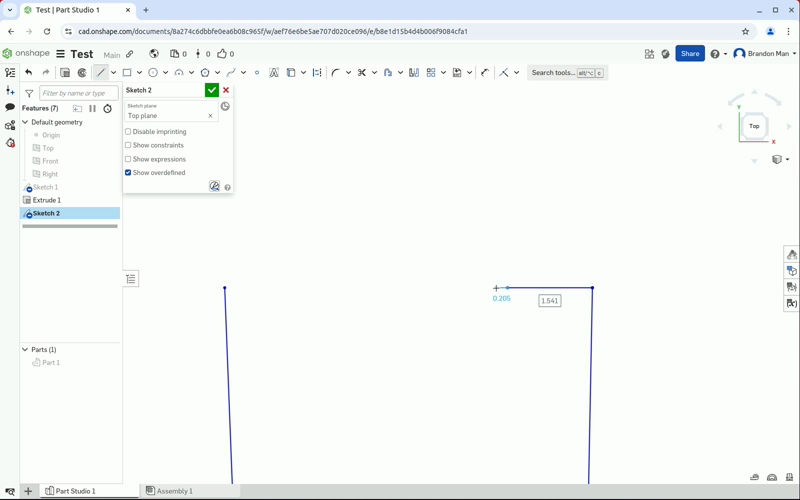
click(496, 287)
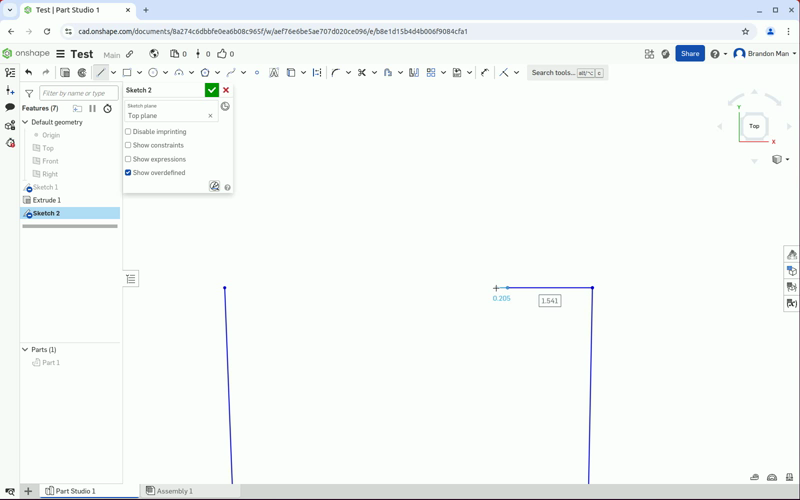
scroll(-6)
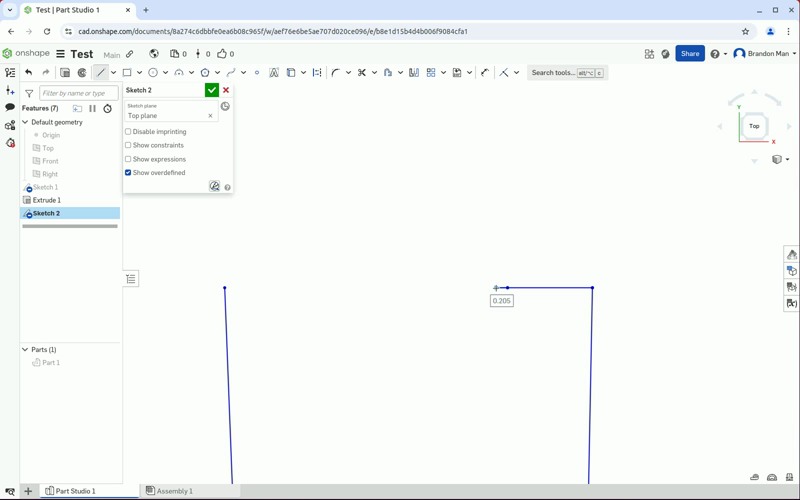
scroll(-6)
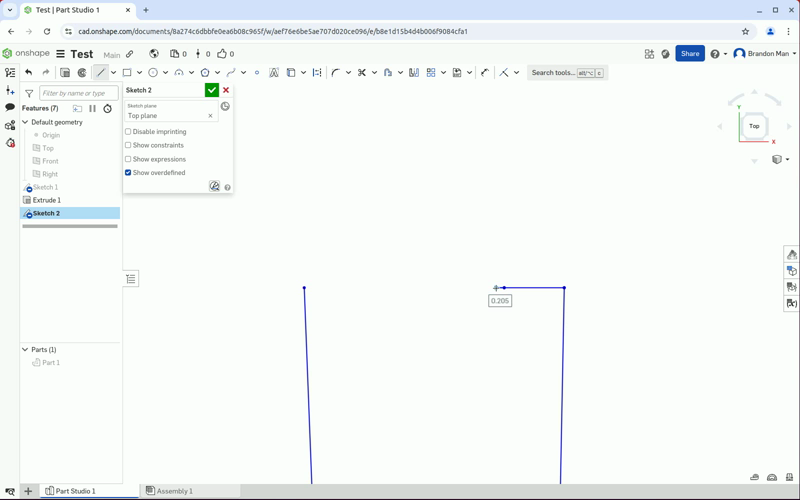
scroll(-6)
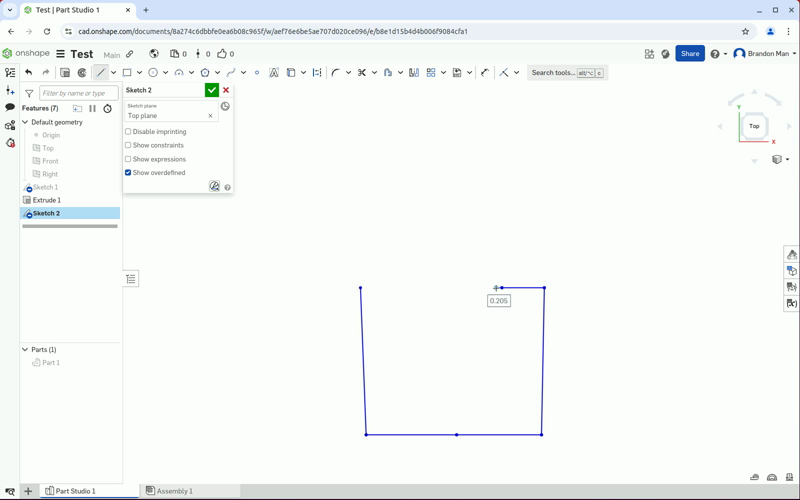
scroll(-6)
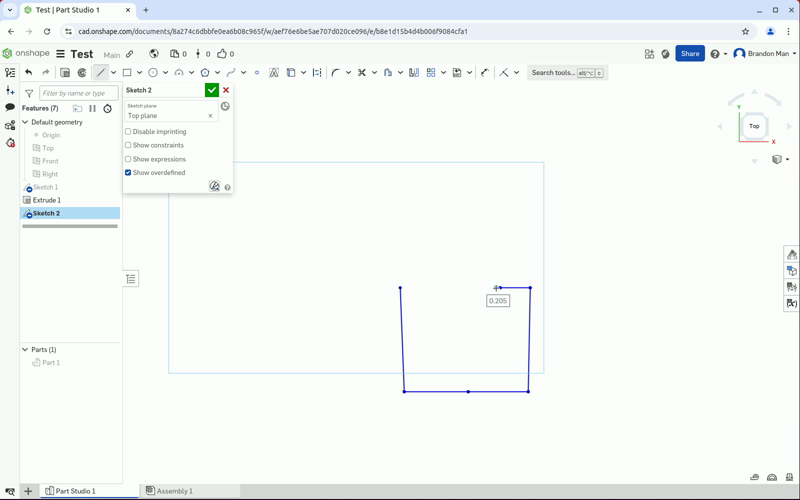
scroll(-6)
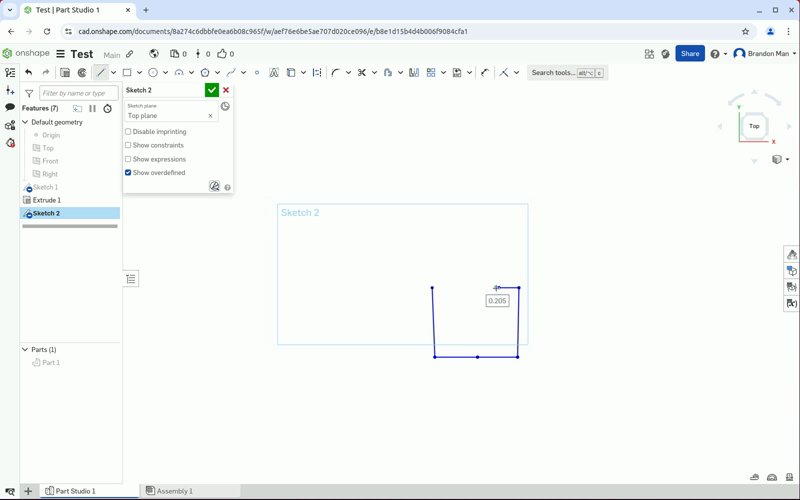
scroll(-6)
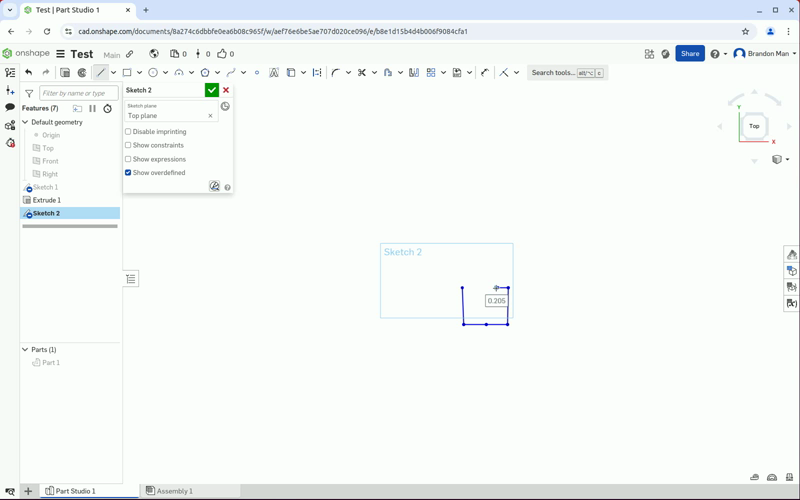
scroll(-6)
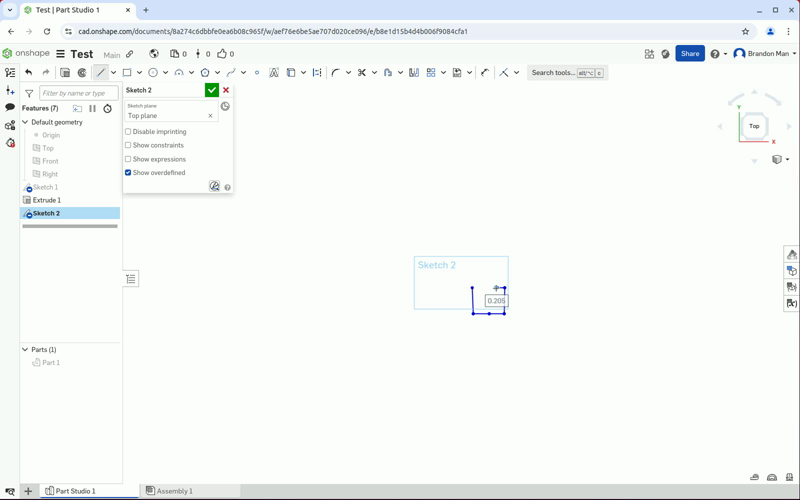
key_up(shift)
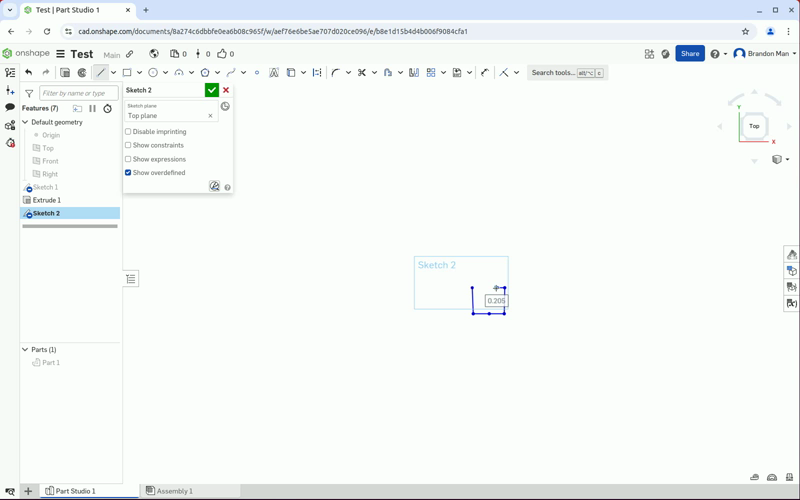
key_down(shift)
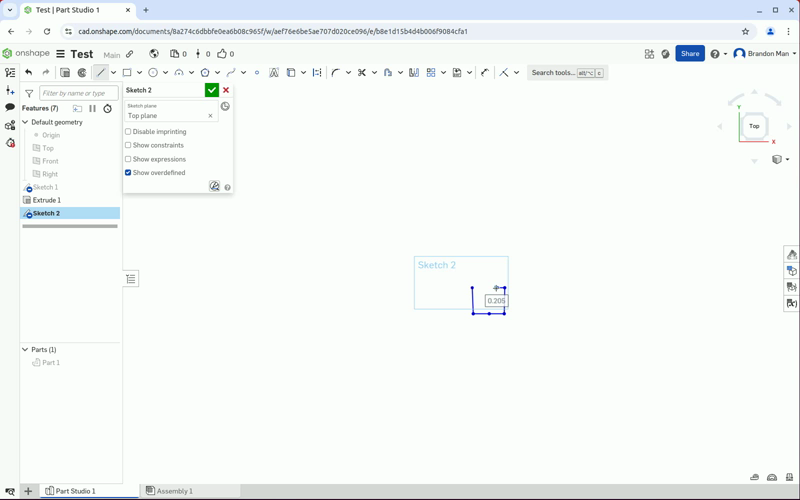
mouse_move(526, 287)
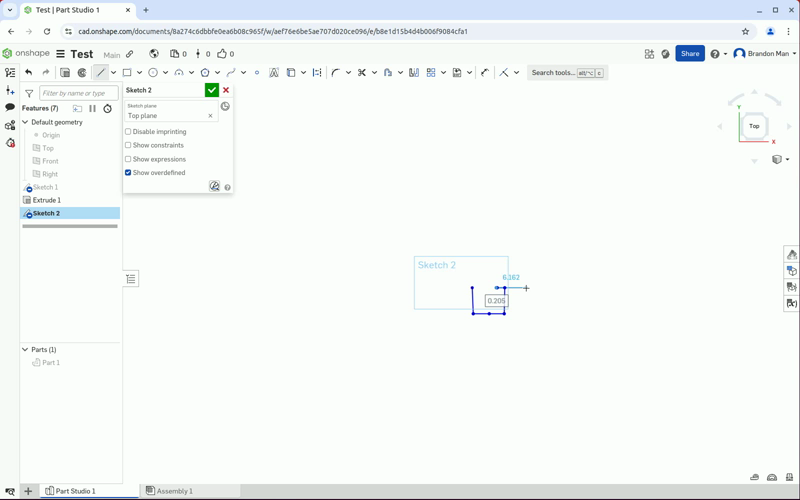
mouse_move(489, 287)
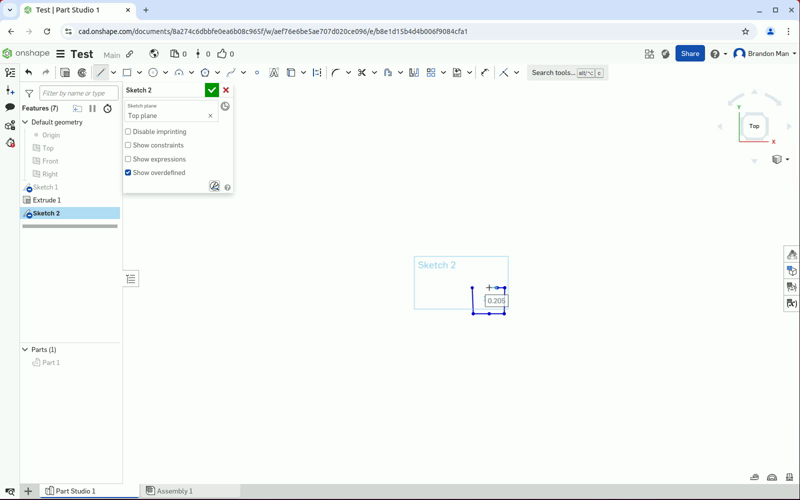
scroll(6)
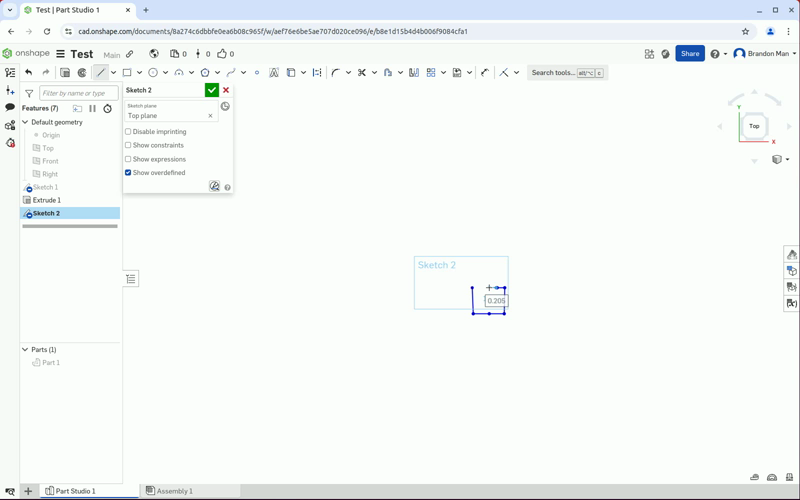
scroll(6)
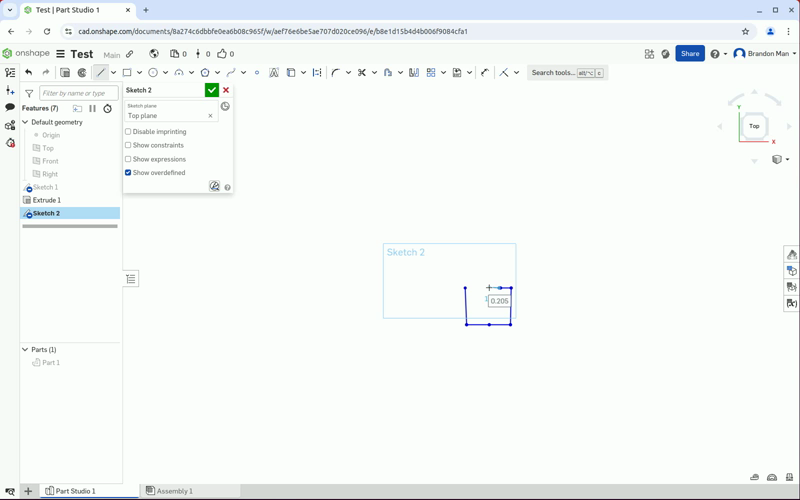
scroll(6)
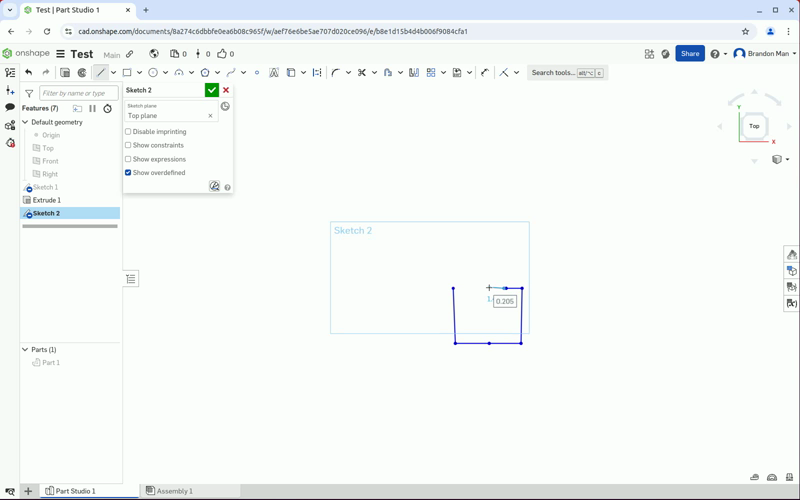
scroll(6)
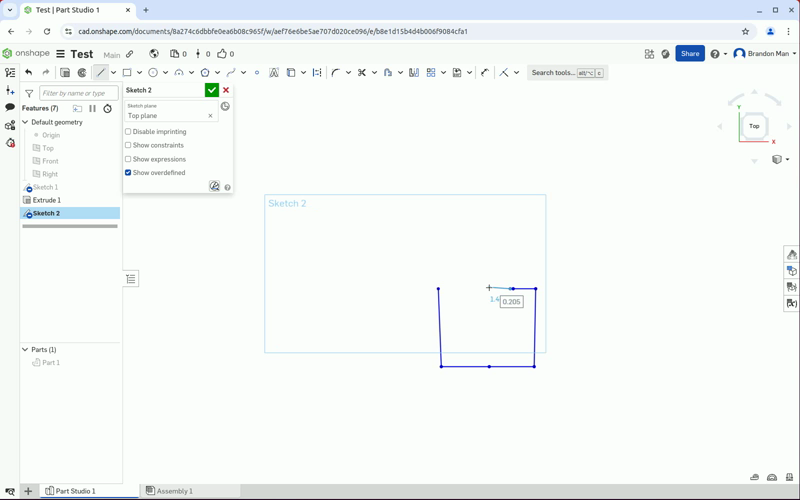
scroll(6)
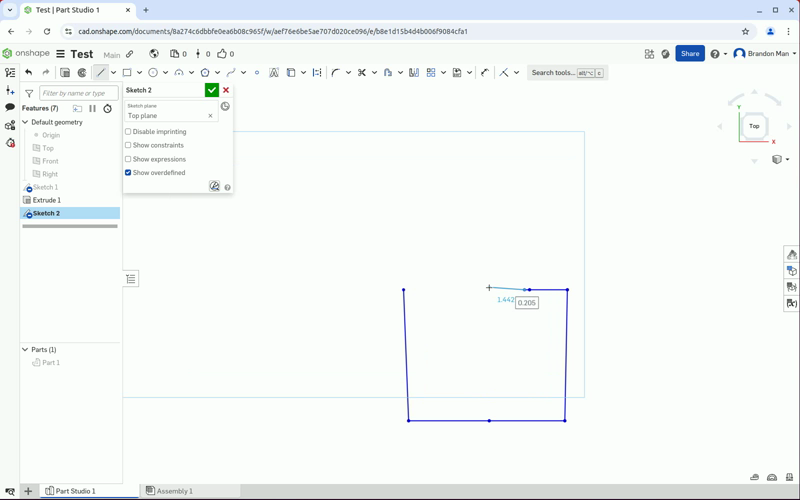
scroll(6)
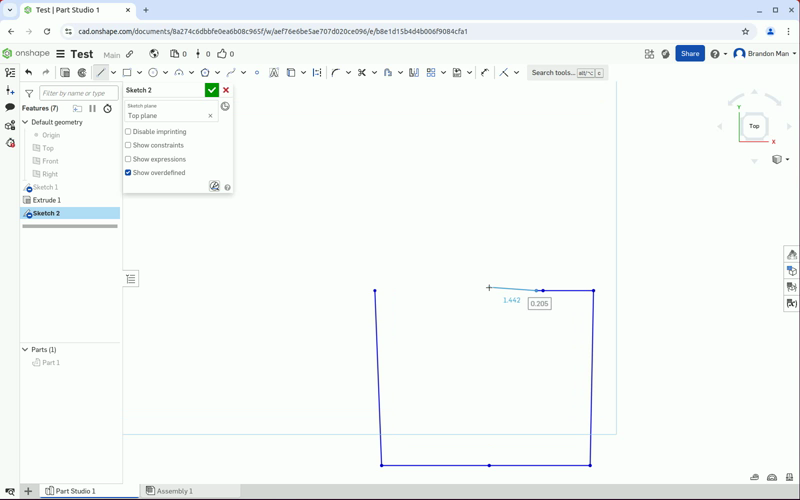
scroll(6)
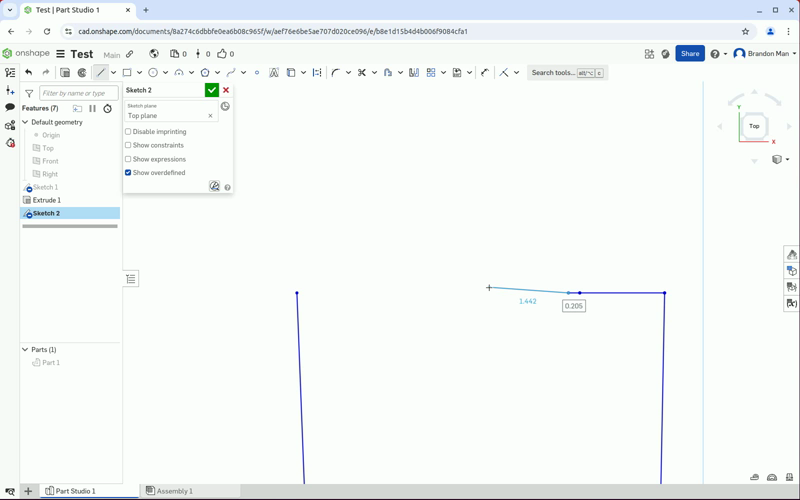
click(489, 287)
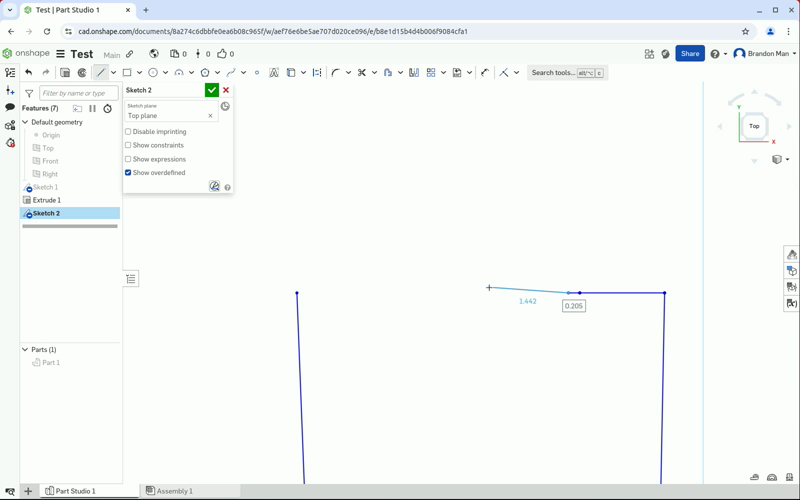
scroll(-6)
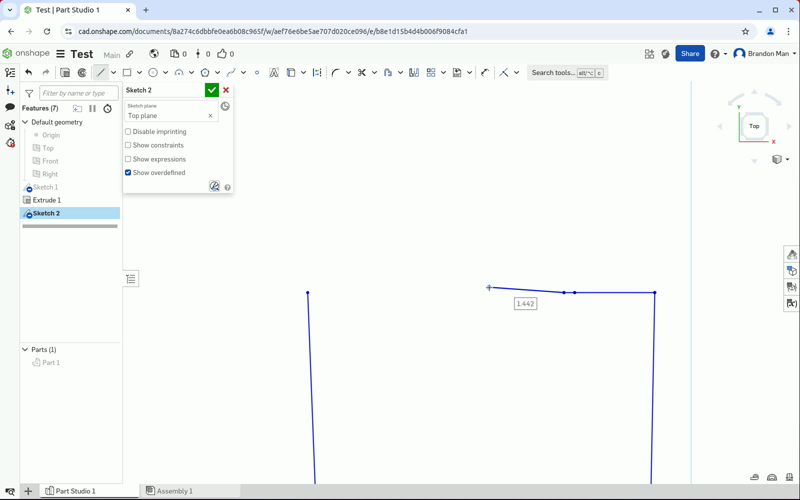
scroll(-6)
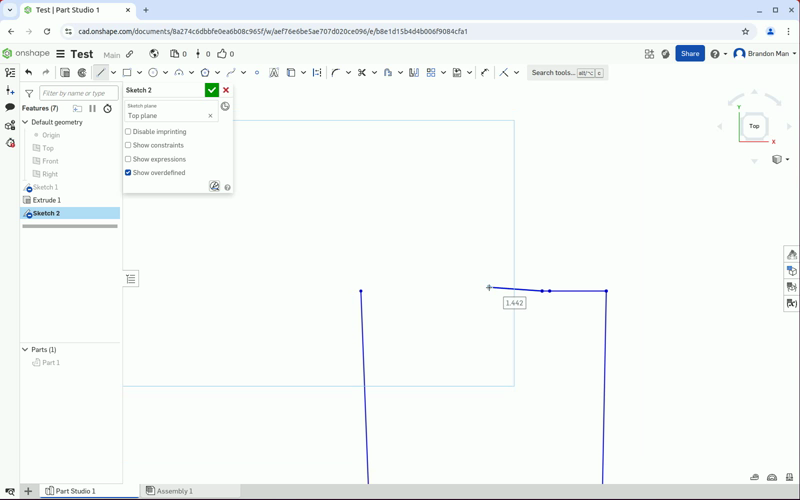
scroll(-6)
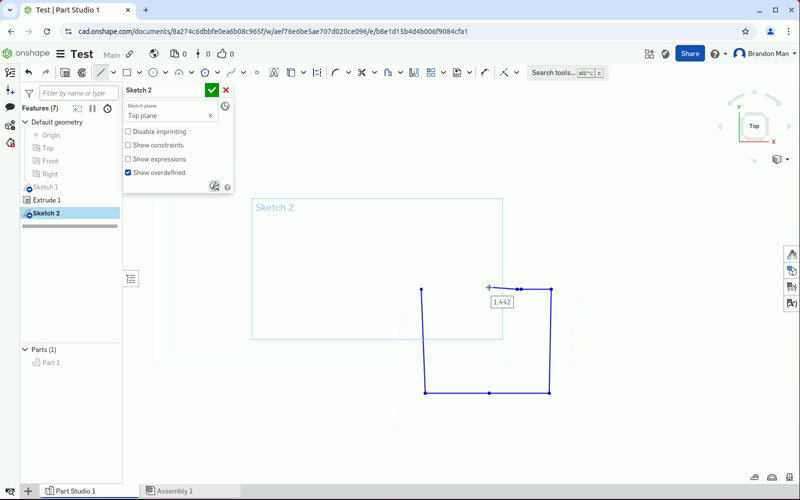
scroll(-6)
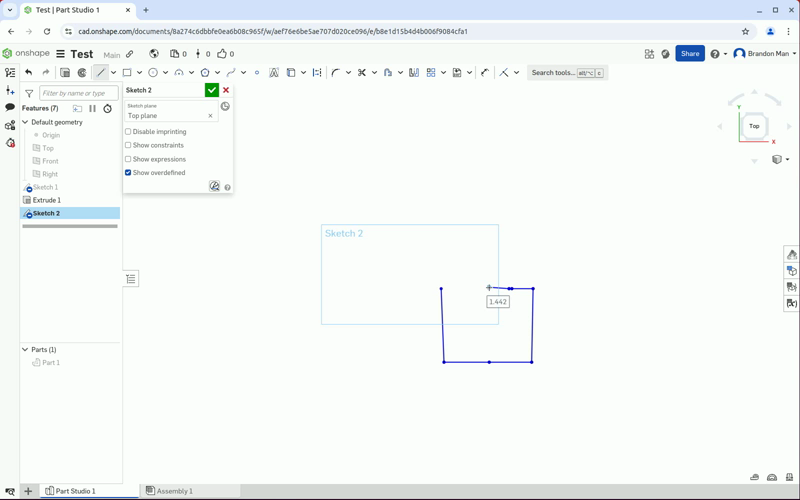
scroll(-6)
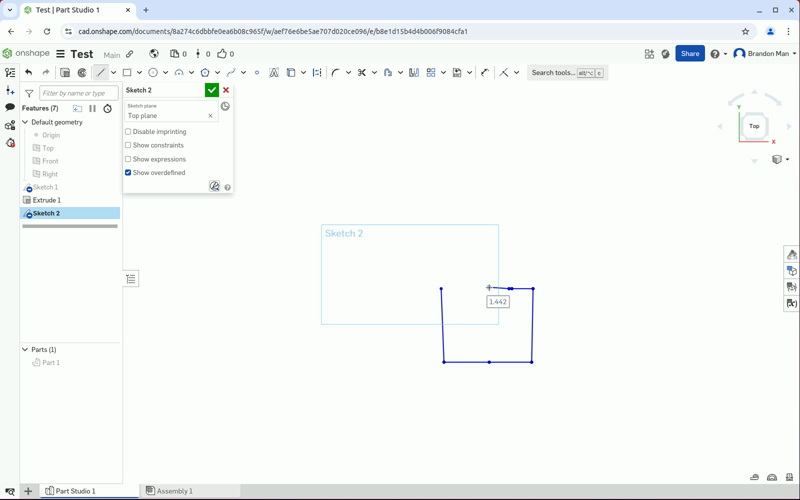
scroll(-6)
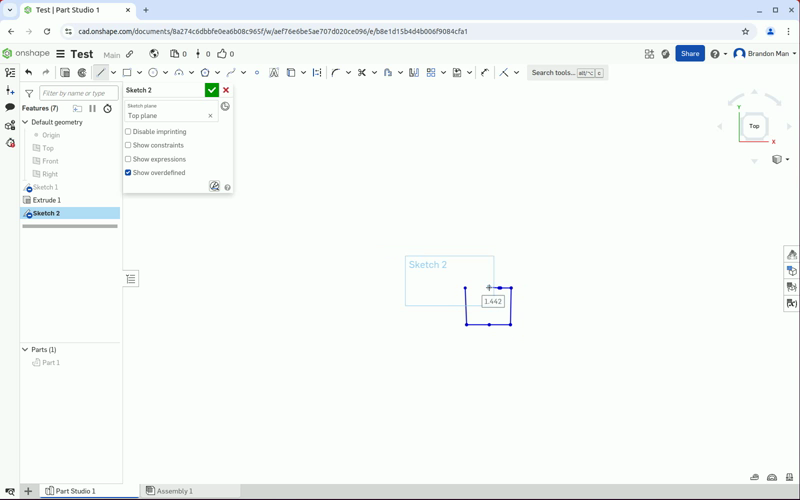
scroll(-6)
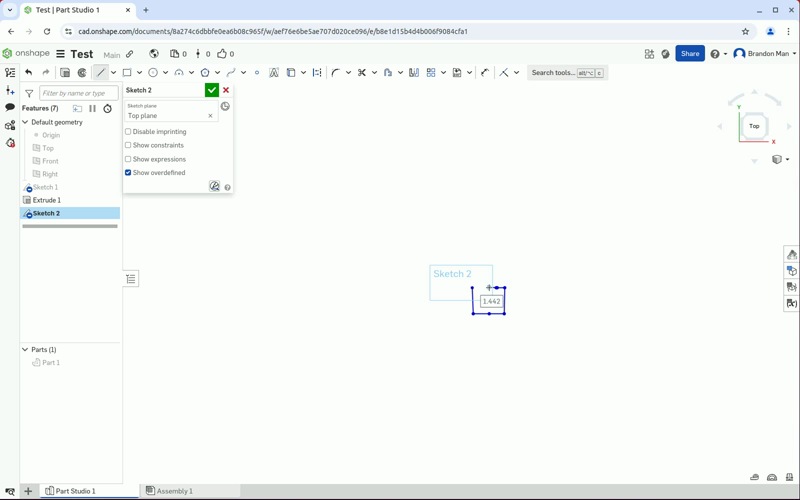
key_up(shift)
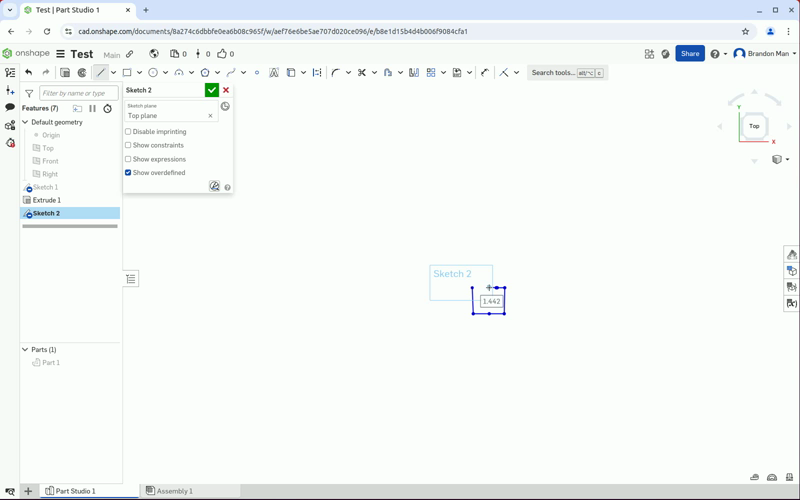
key_down(shift)
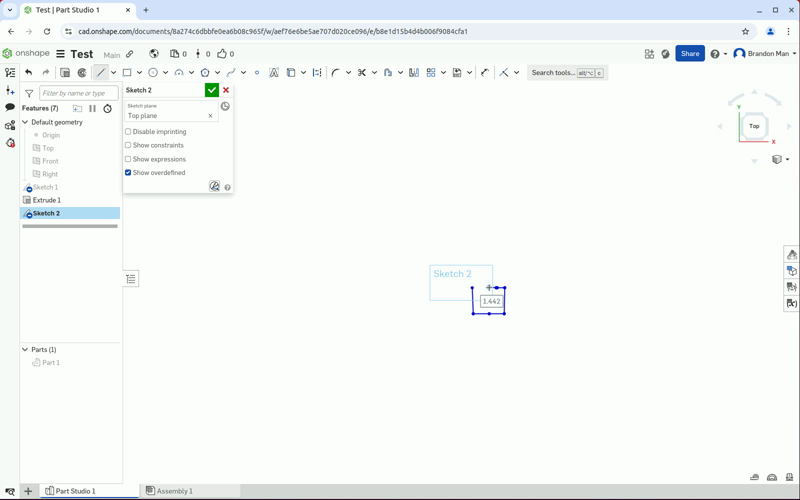
mouse_move(519, 287)
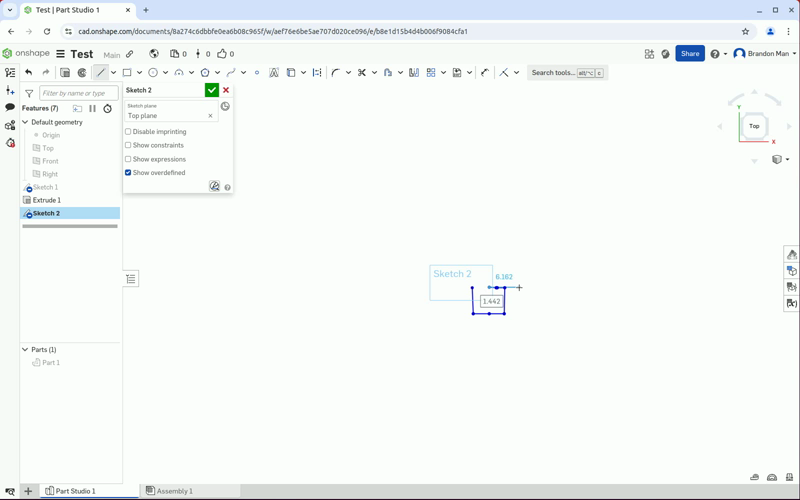
mouse_move(481, 287)
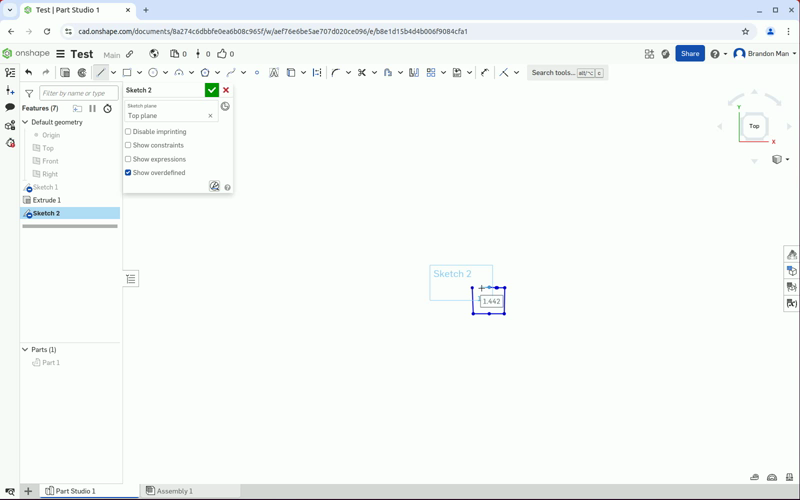
click(481, 287)
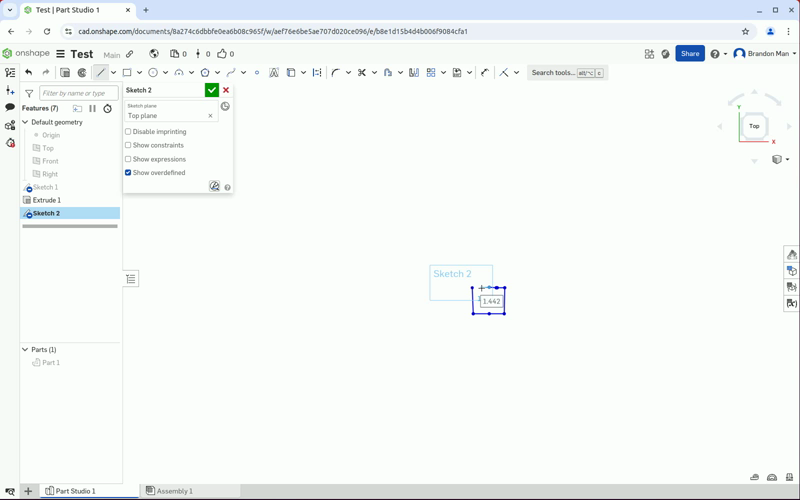
key_up(shift)
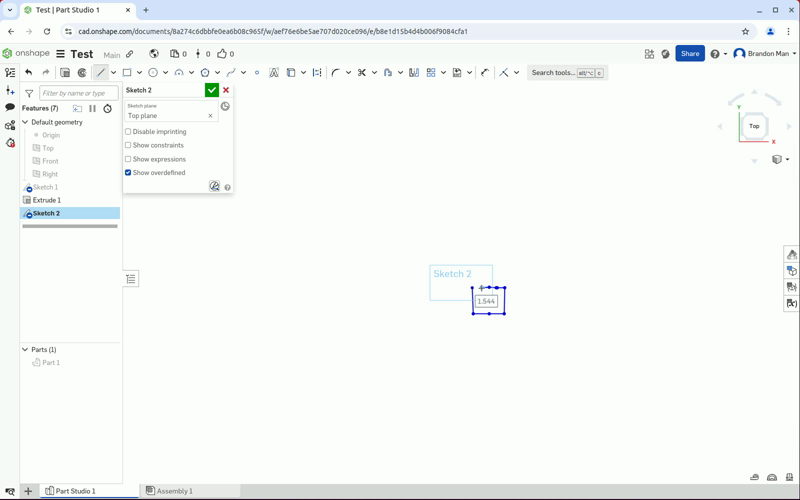
key_down(shift)
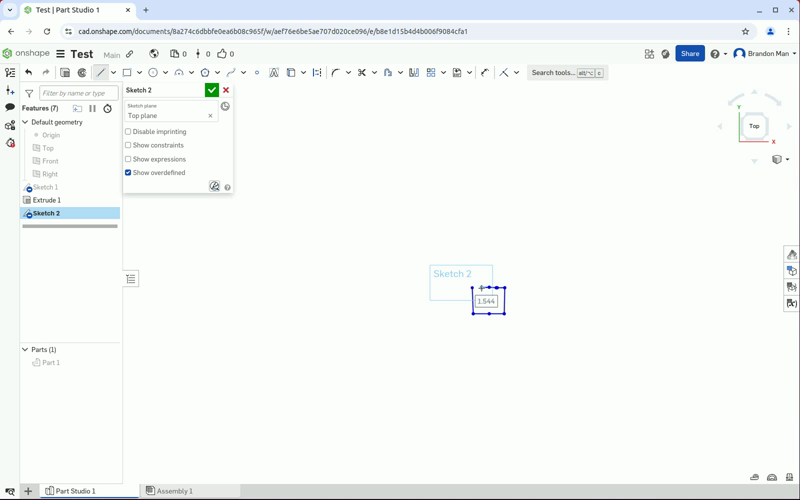
mouse_move(511, 287)
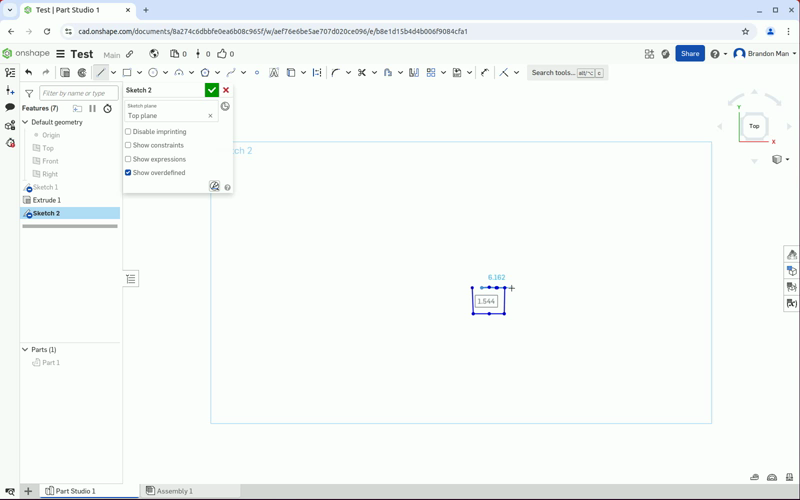
mouse_move(480, 287)
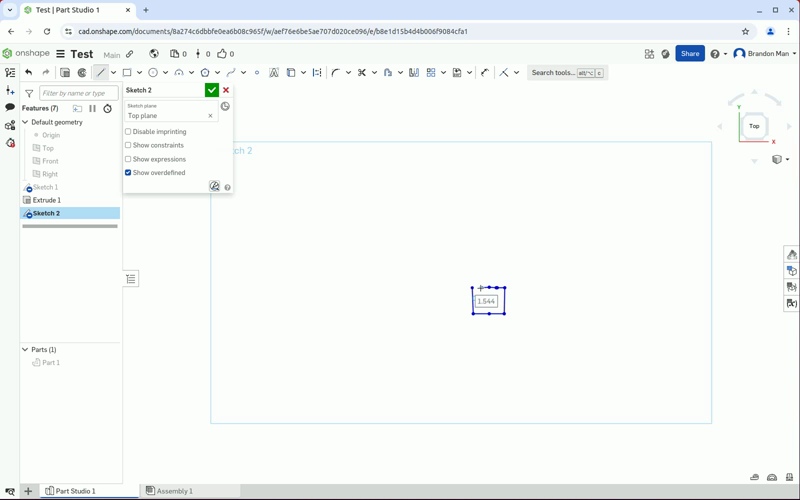
scroll(6)
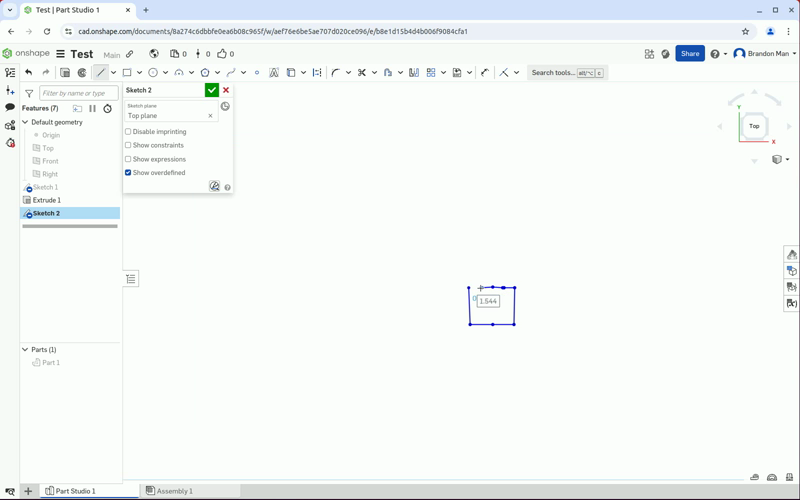
scroll(6)
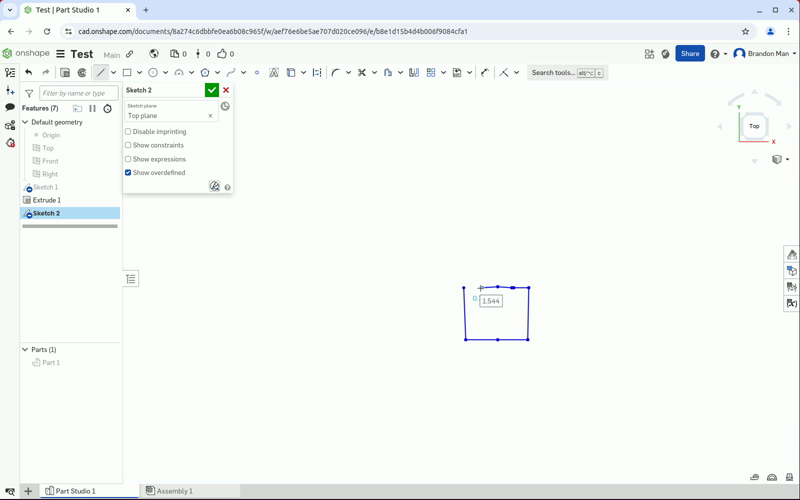
scroll(6)
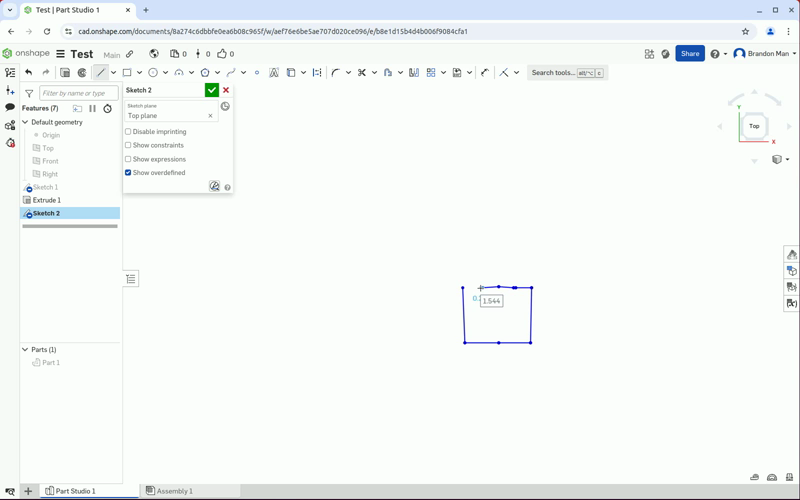
scroll(6)
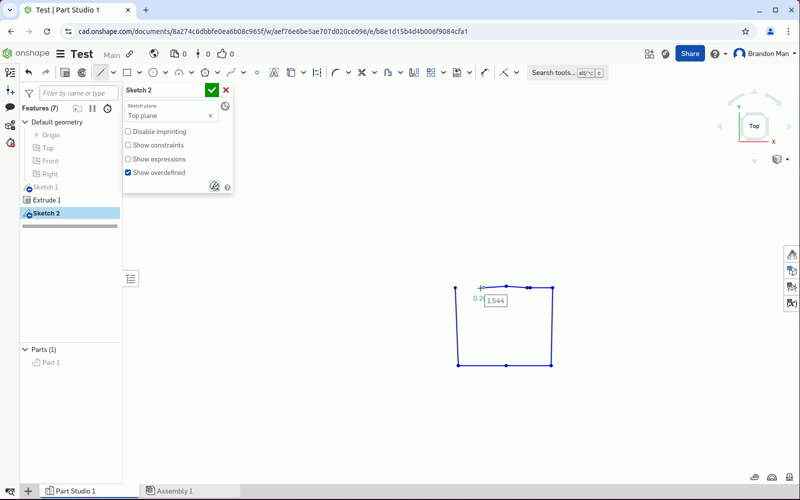
scroll(6)
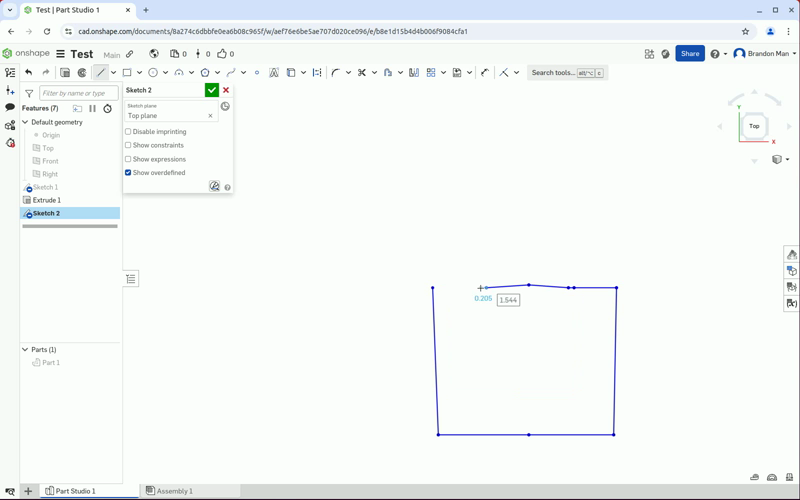
scroll(6)
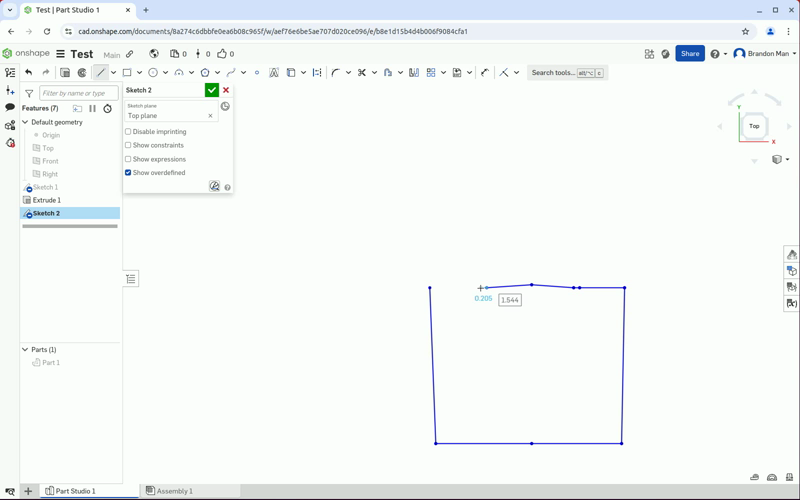
scroll(6)
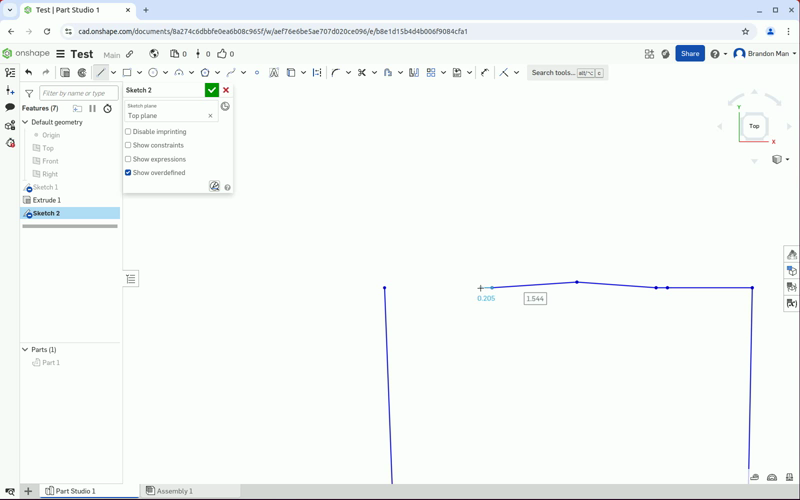
click(480, 287)
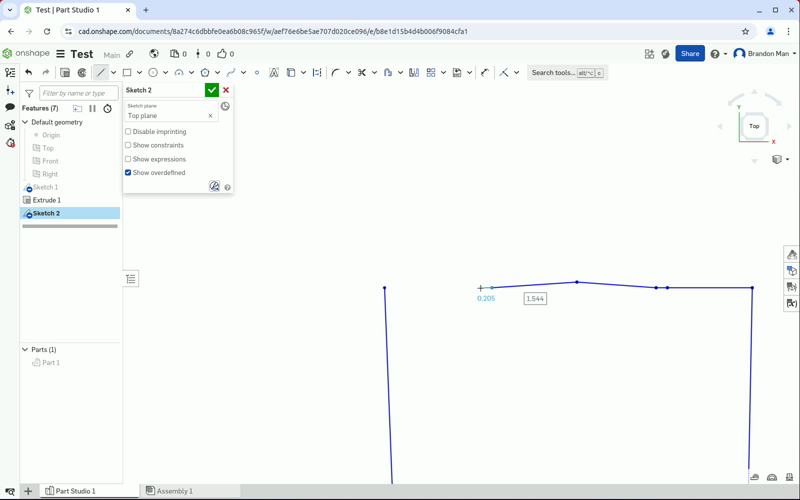
scroll(-6)
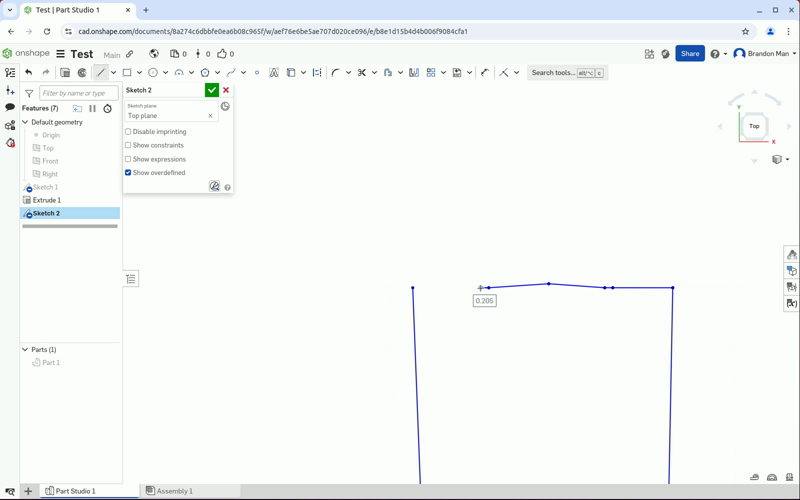
scroll(-6)
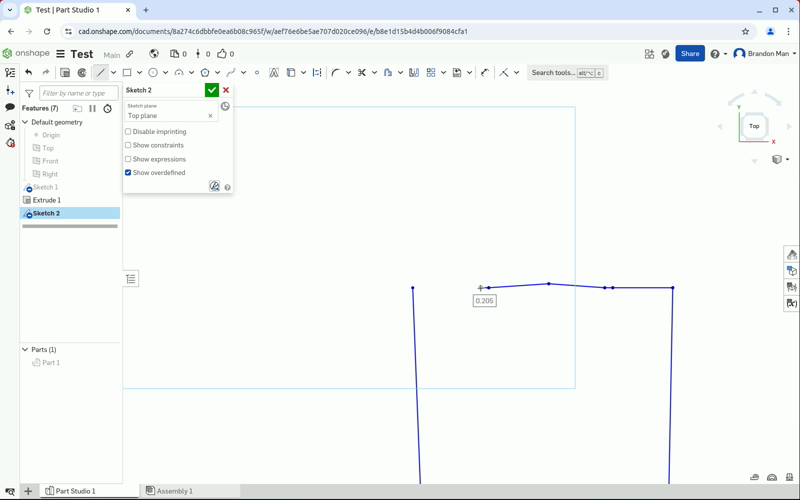
scroll(-6)
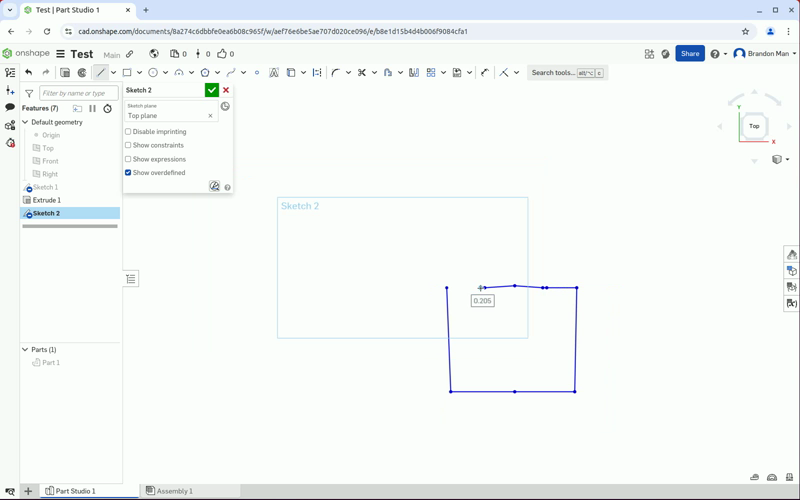
scroll(-6)
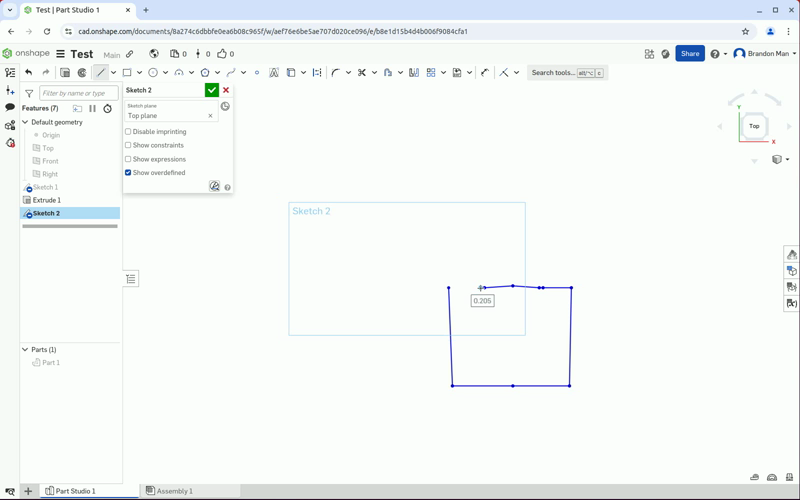
scroll(-6)
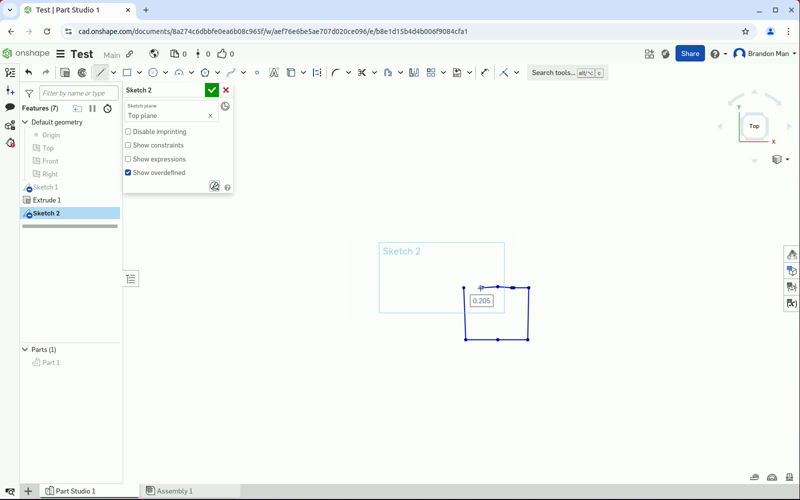
scroll(-6)
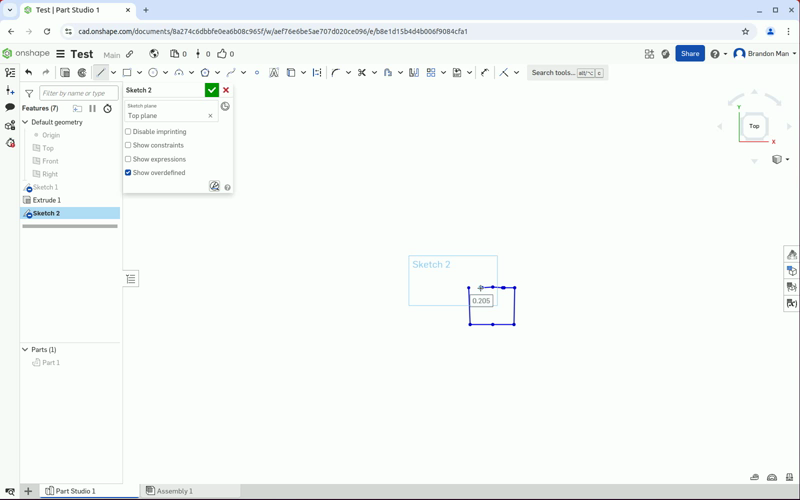
scroll(-6)
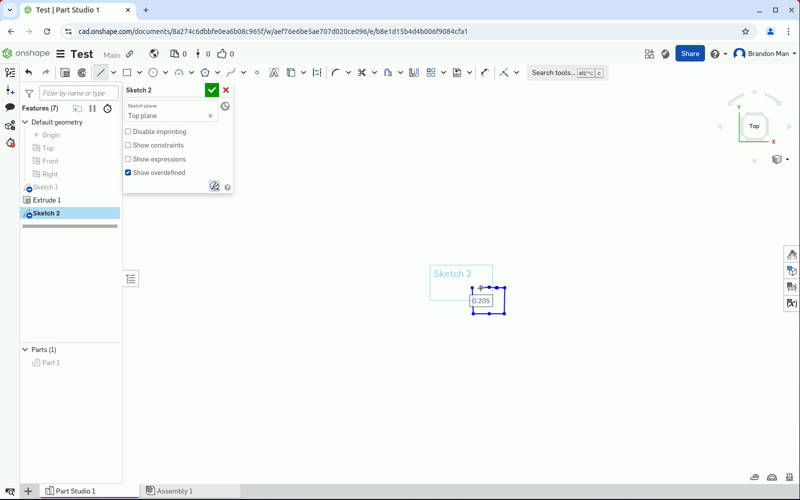
key_up(shift)
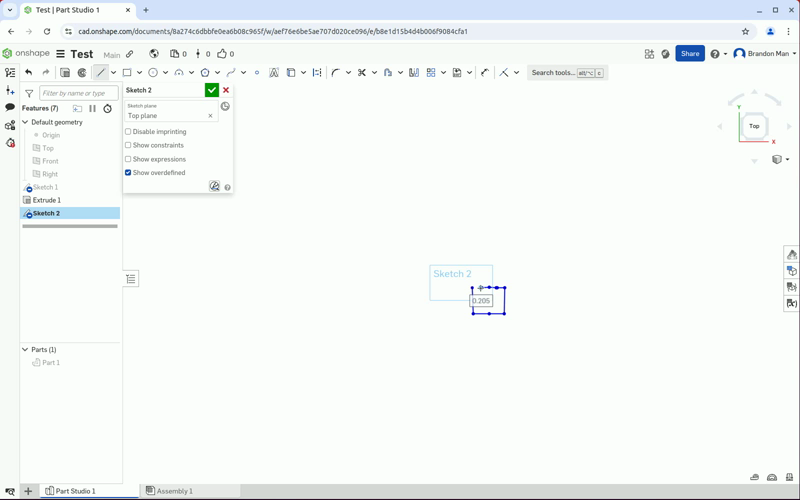
mouse_move(510, 287)
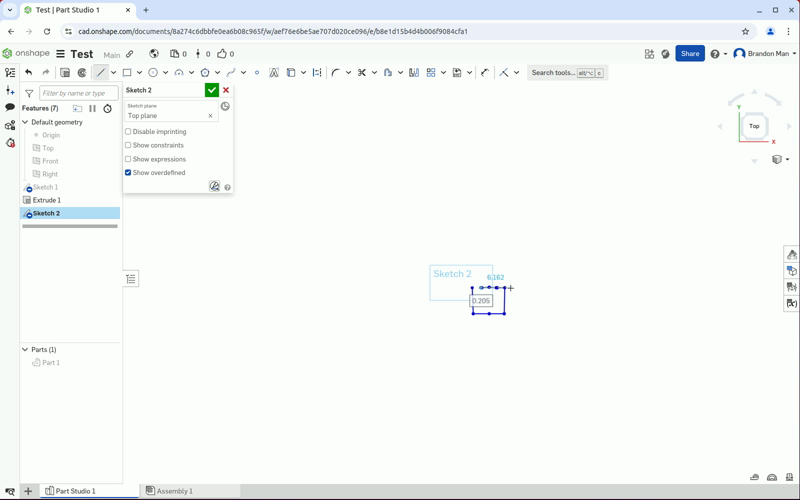
key_down(shift)
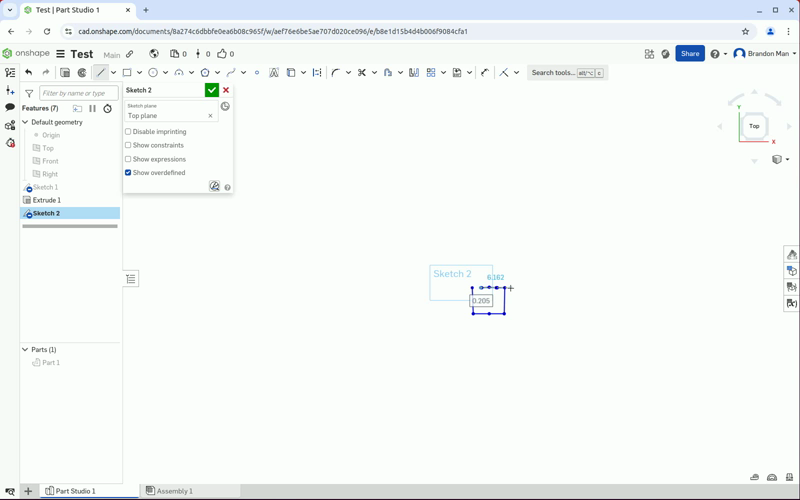
mouse_move(472, 287)
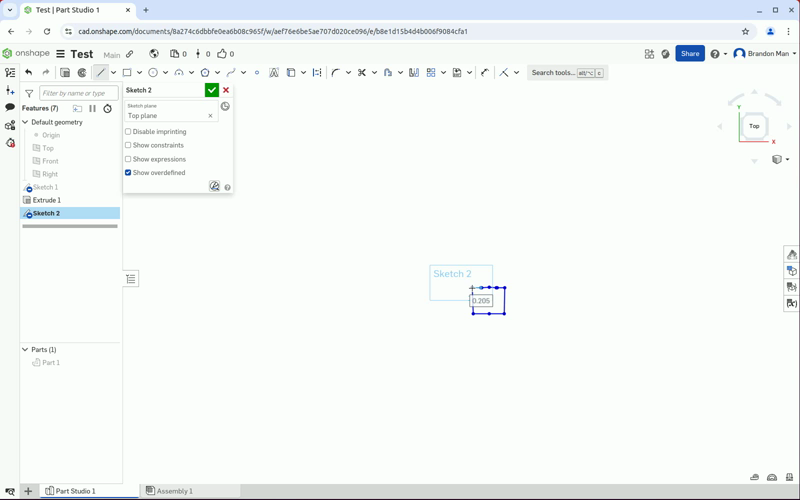
key_up(shift)
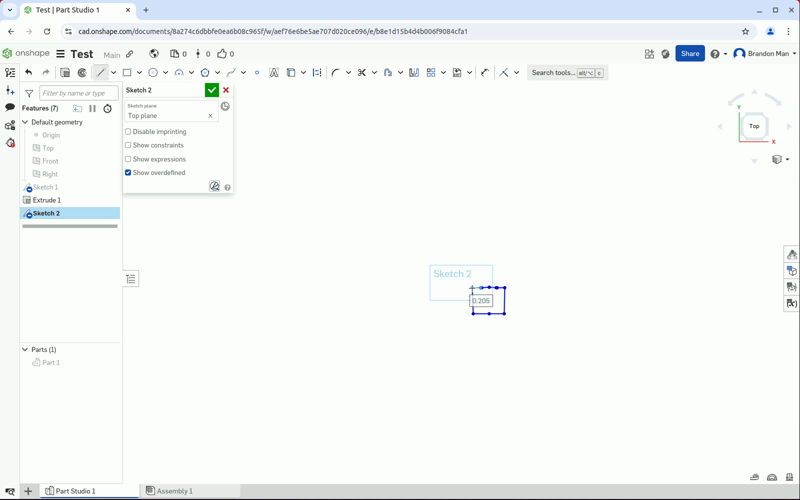
click(472, 287)
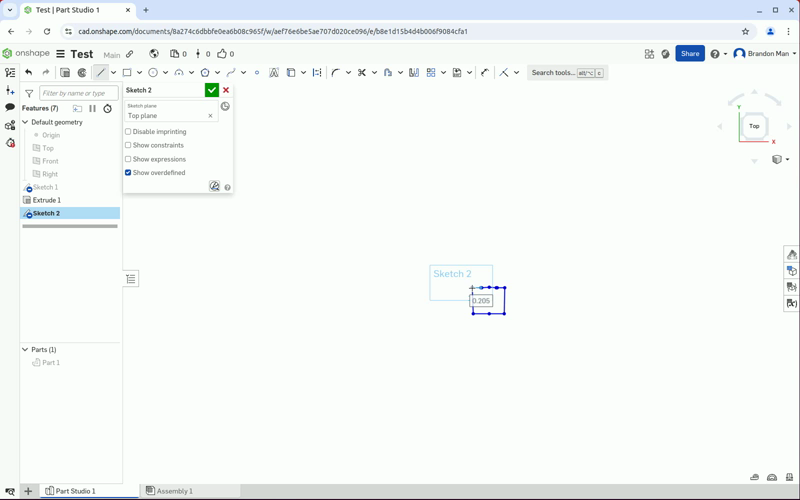
key(esc)
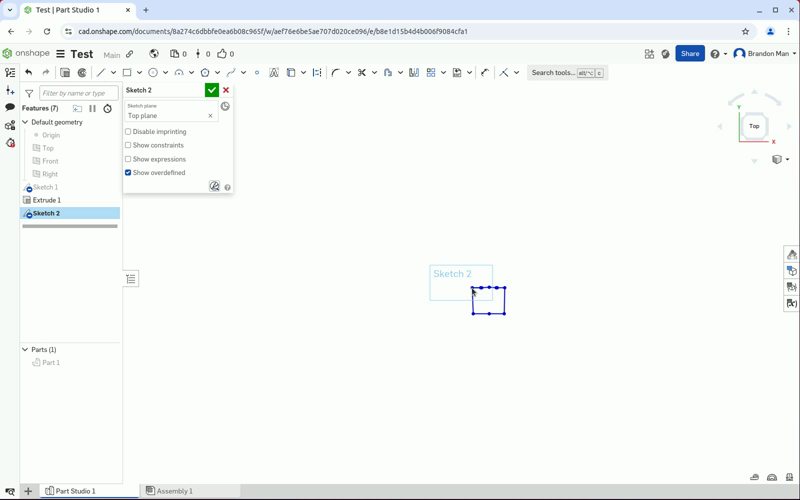
mouse_move(496, 310)
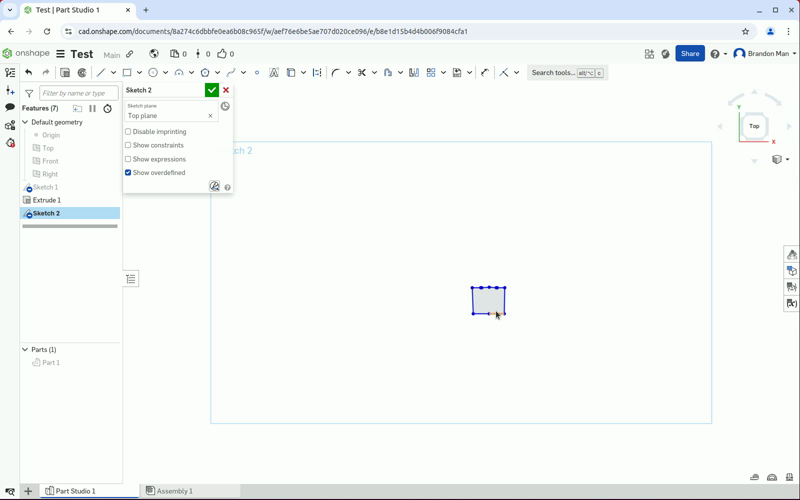
scroll(6)
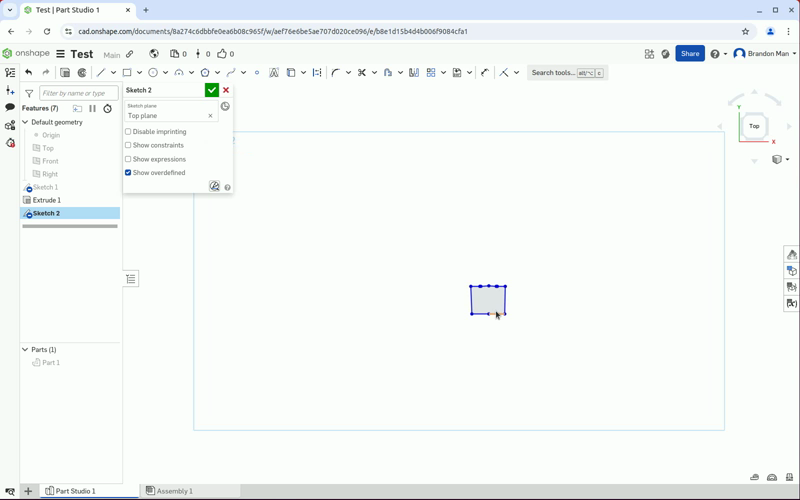
scroll(6)
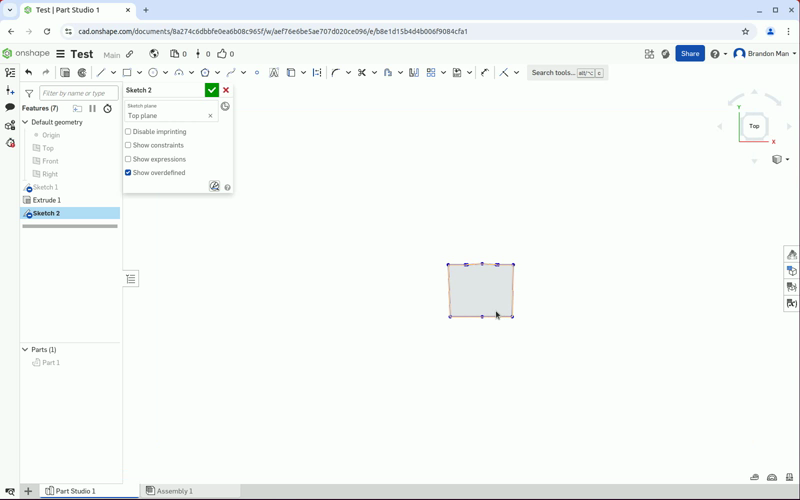
scroll(6)
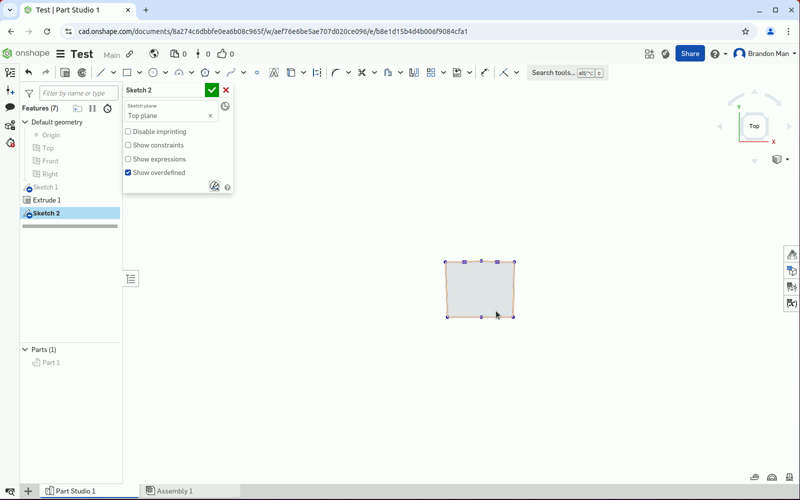
scroll(6)
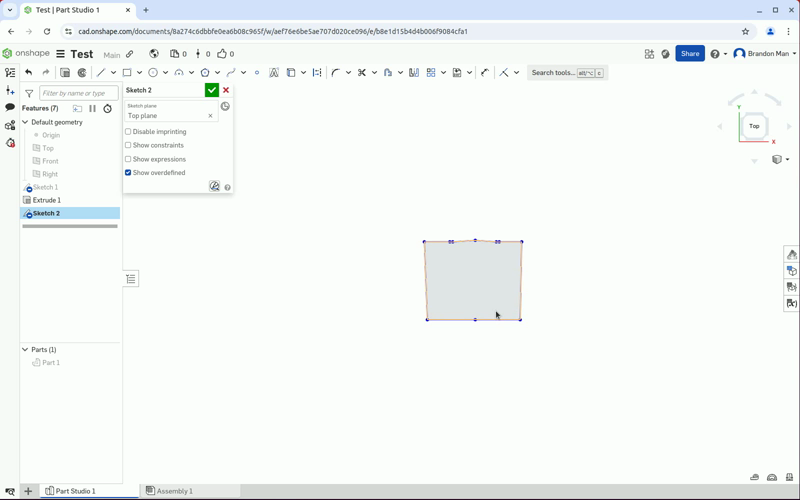
scroll(6)
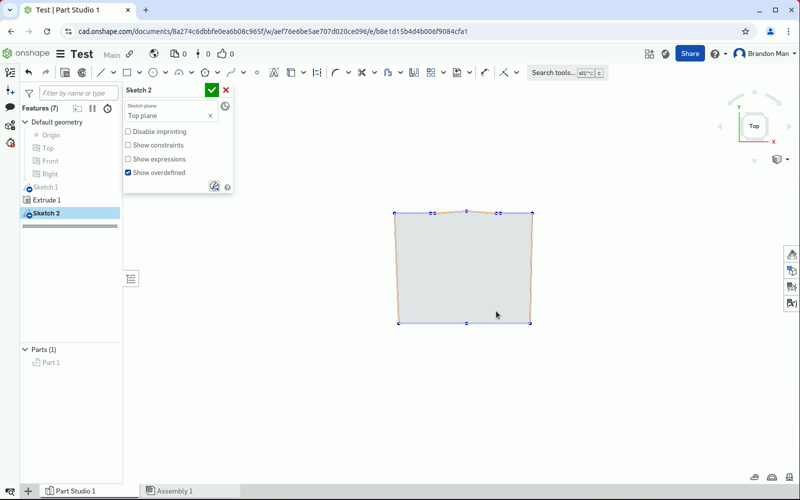
scroll(6)
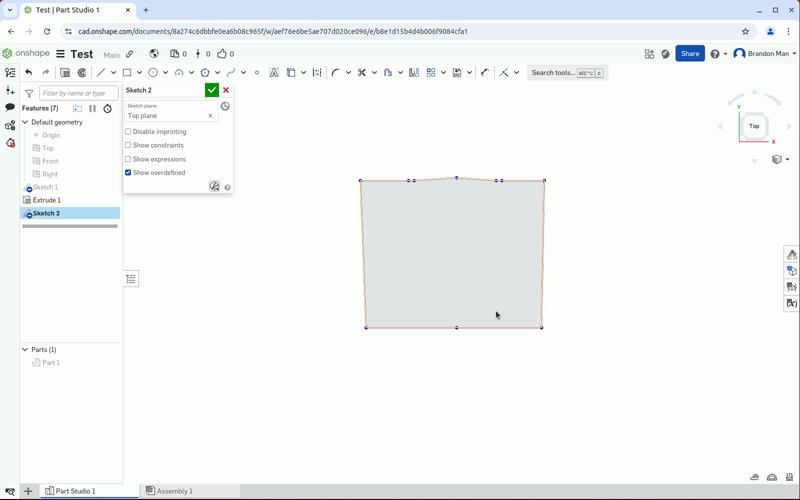
scroll(6)
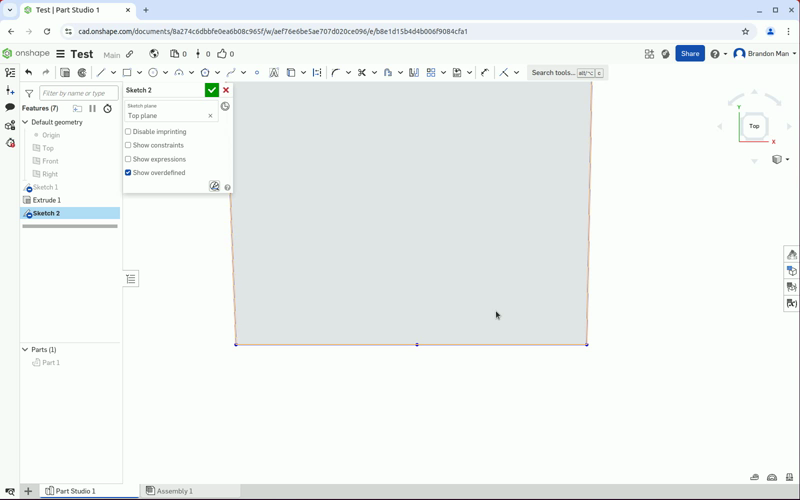
click(496, 310)
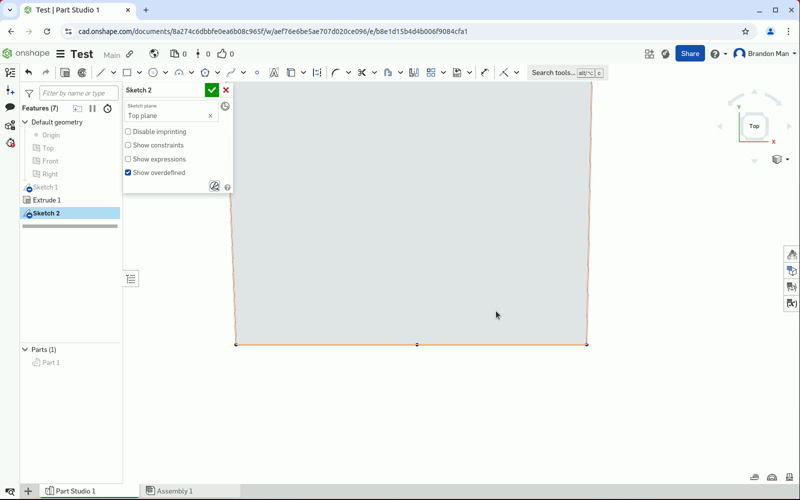
scroll(-6)
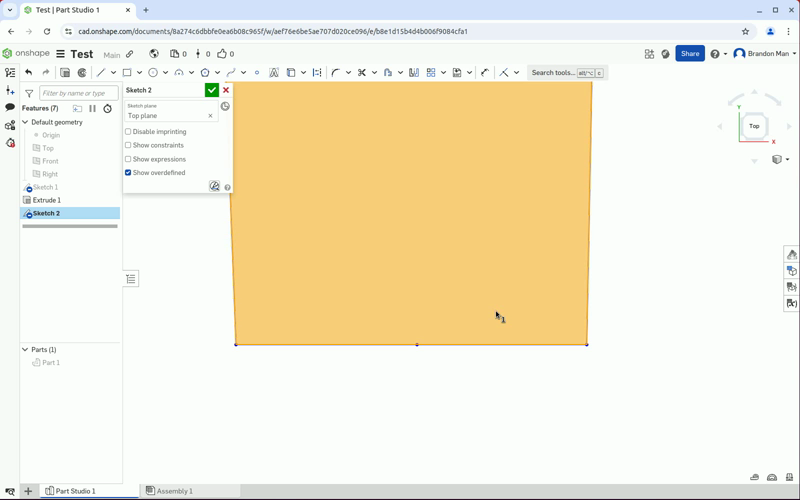
scroll(-6)
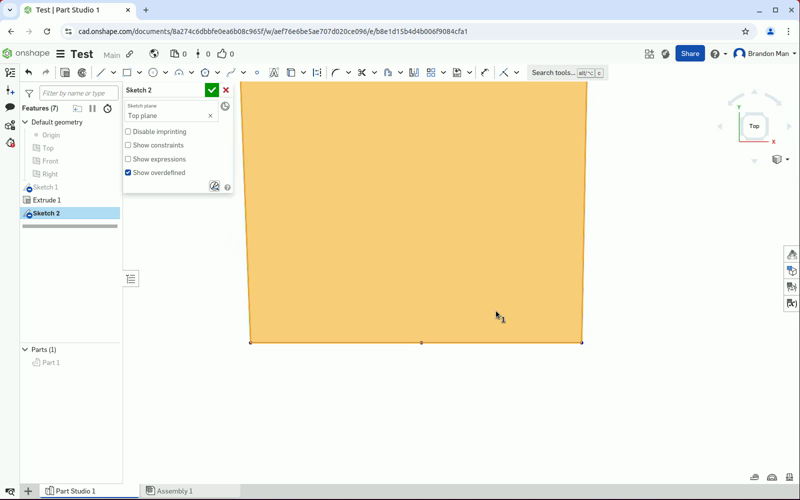
scroll(-6)
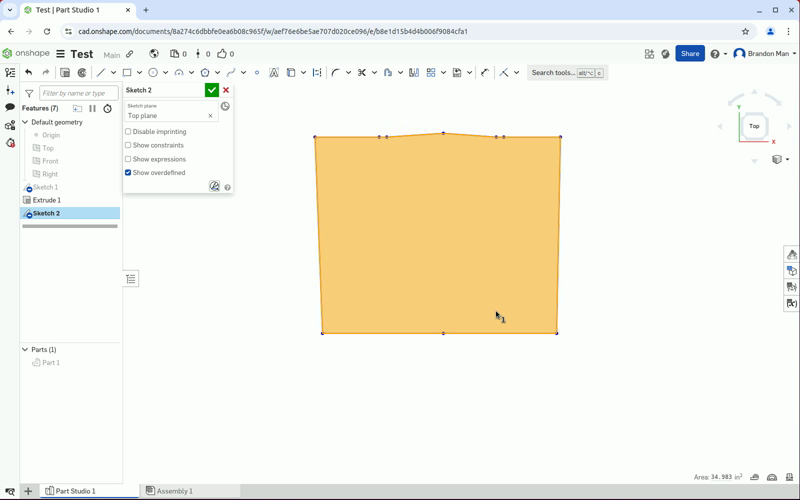
scroll(-6)
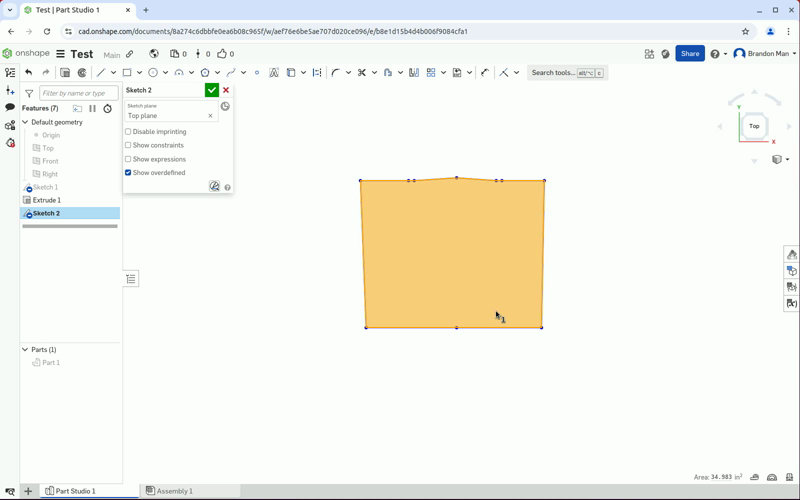
scroll(-6)
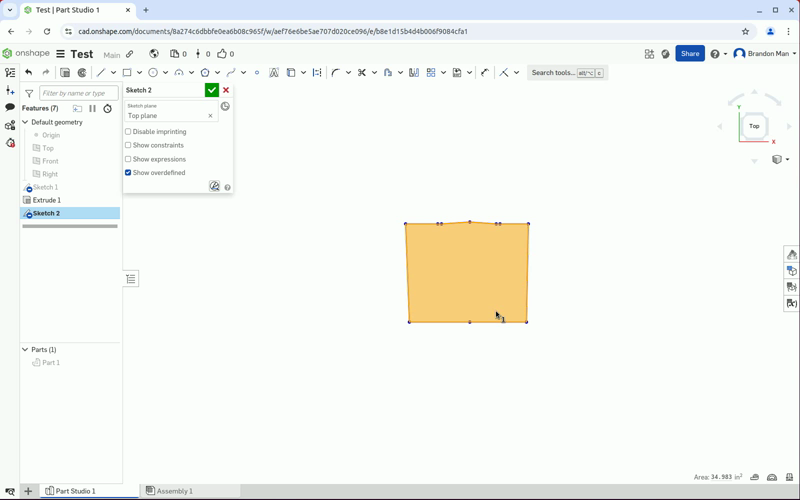
scroll(-6)
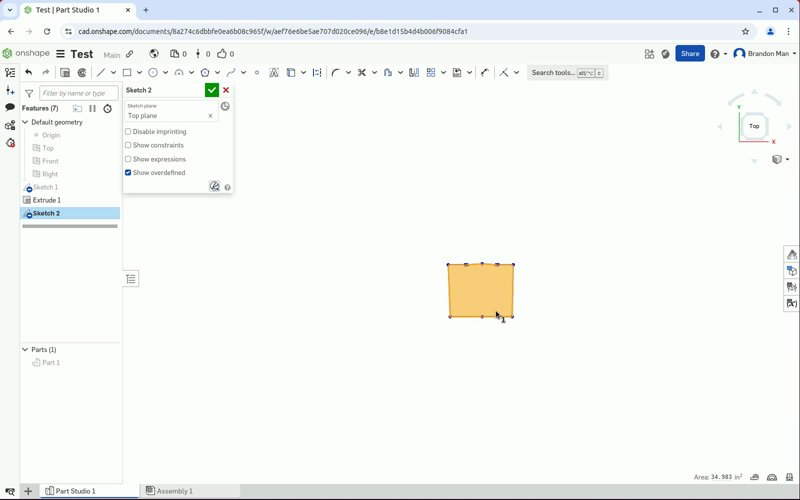
scroll(-6)
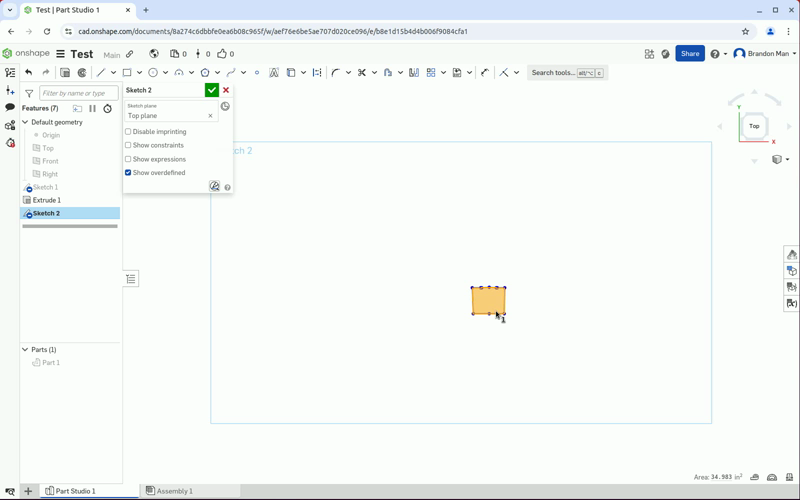
mouse_move(73, 352)
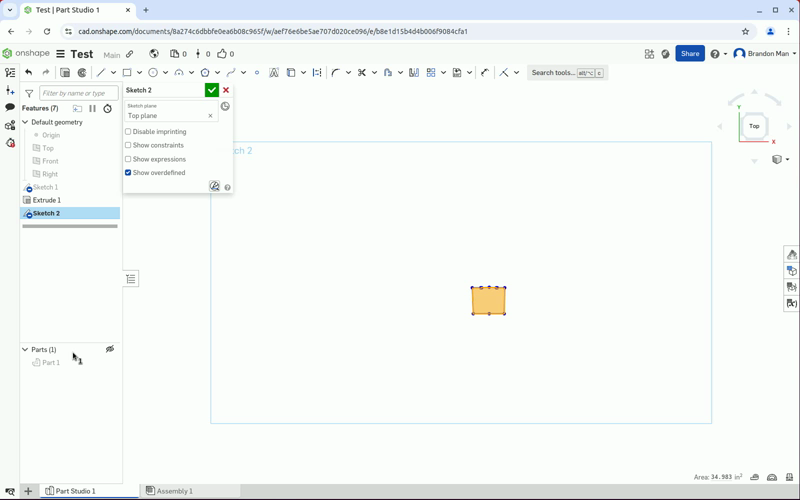
key(shift+y)
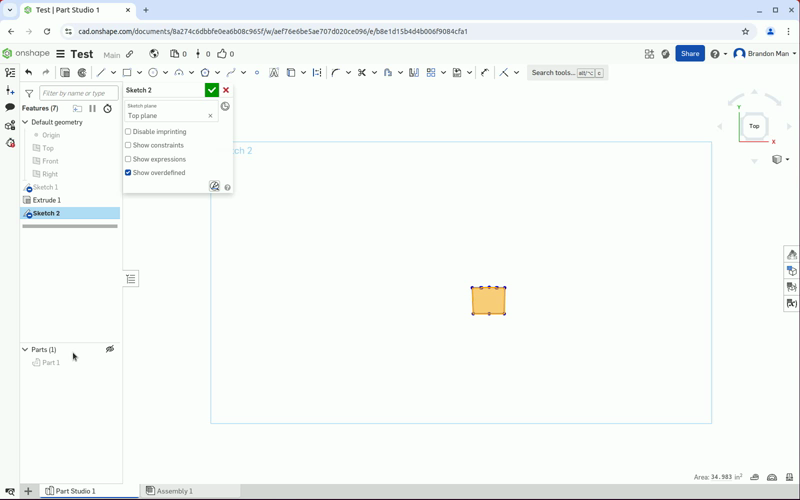
key(shift+e)
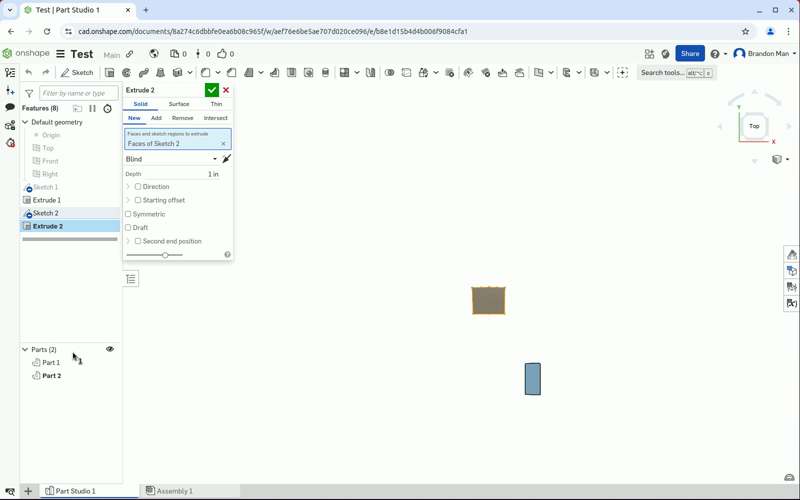
mouse_move(143, 106)
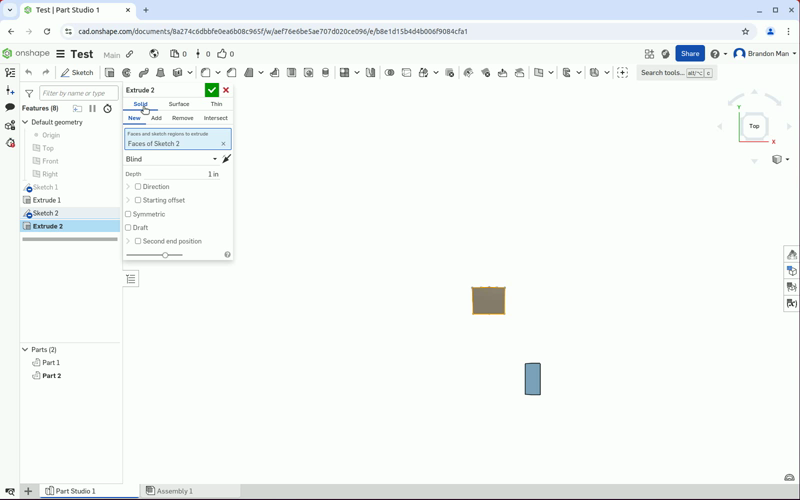
click(143, 106)
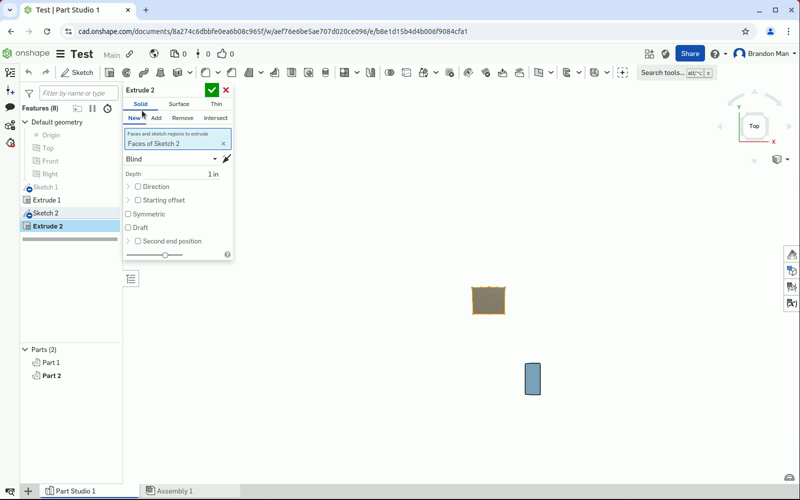
mouse_move(137, 120)
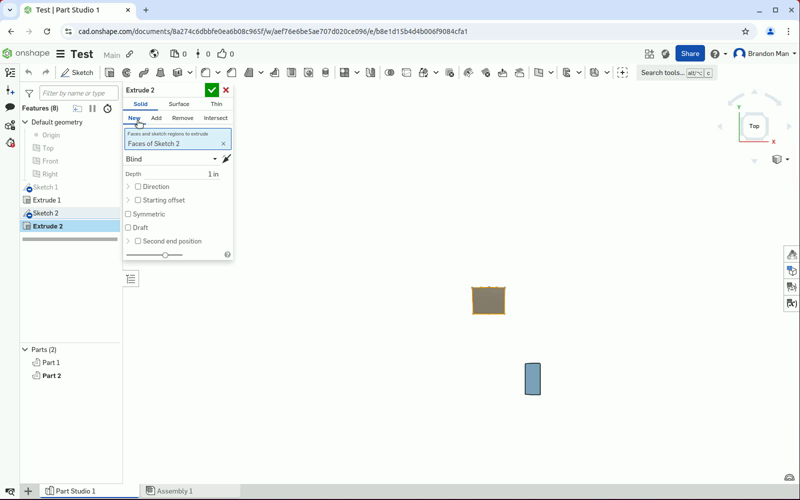
click(137, 120)
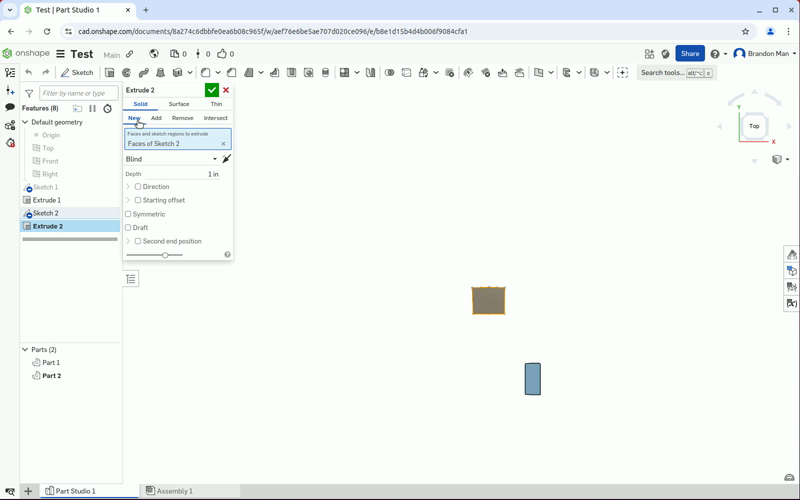
key(tab, 4)
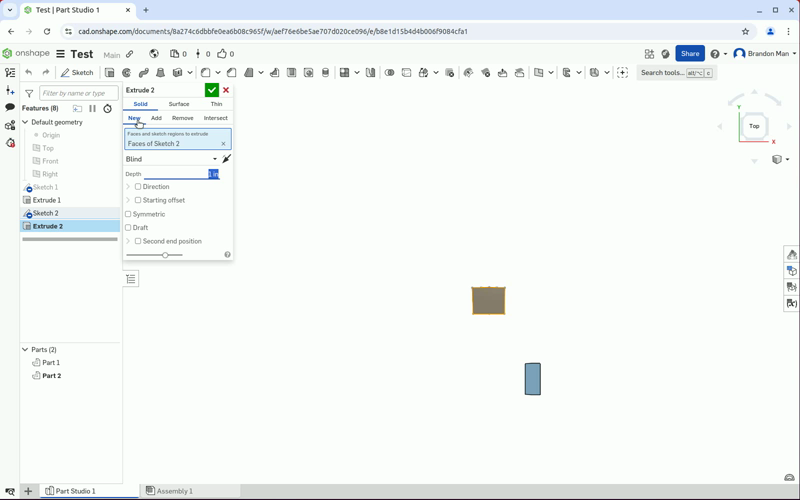
text(3.851)
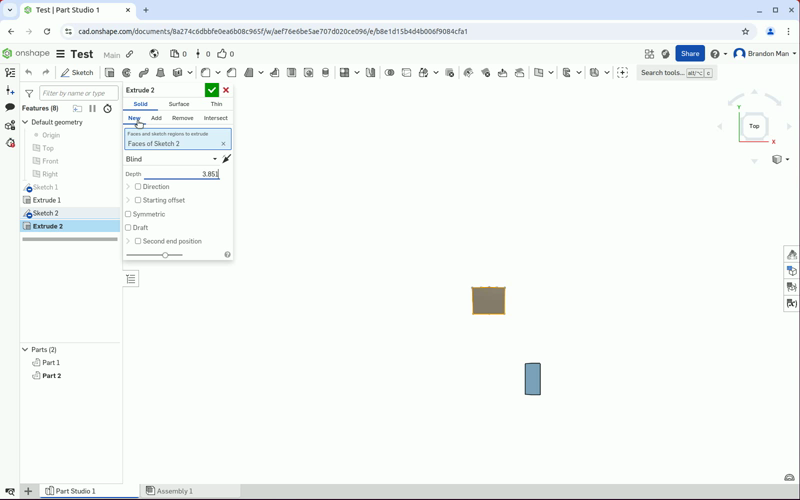
key(enter)
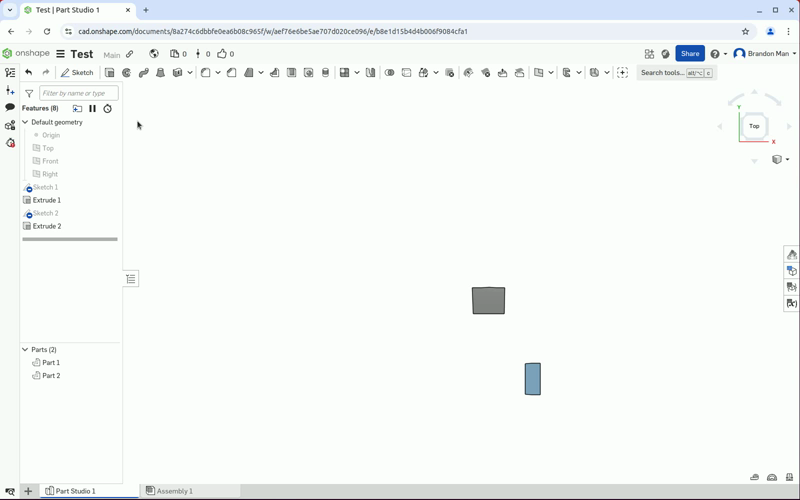
key(shift+h)
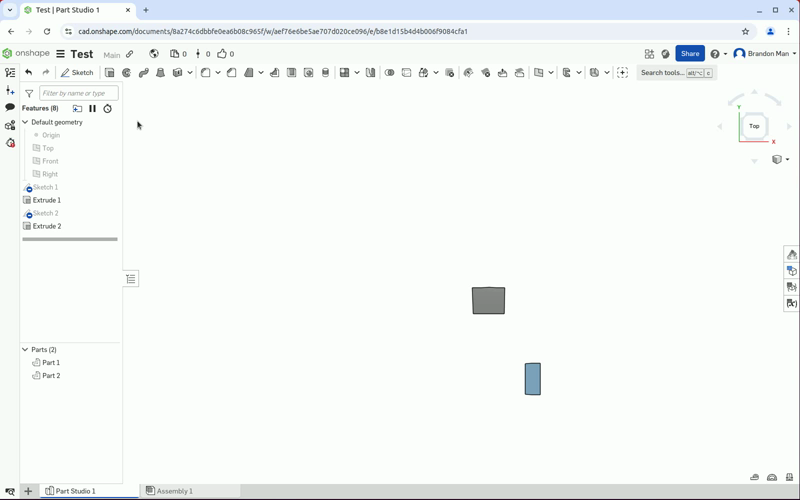
key(shift+h)
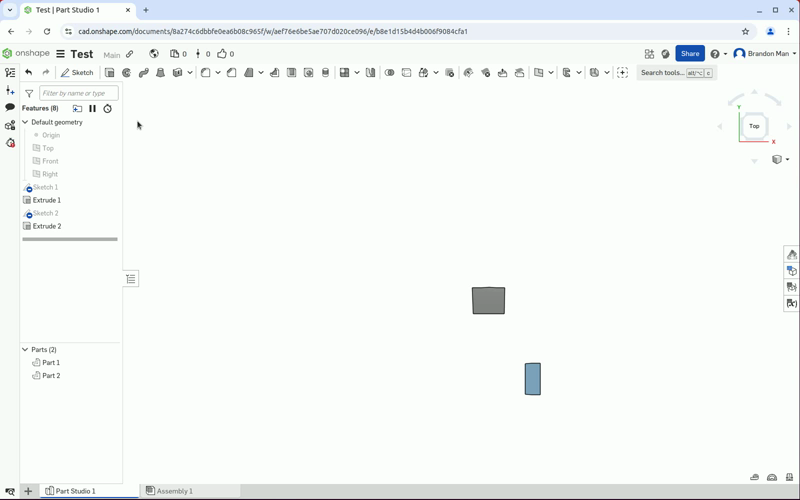
mouse_move(73, 189)
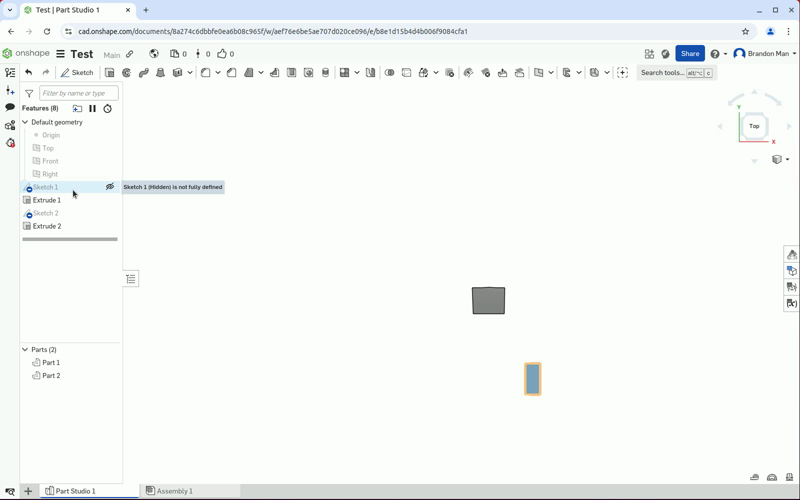
click(73, 189)
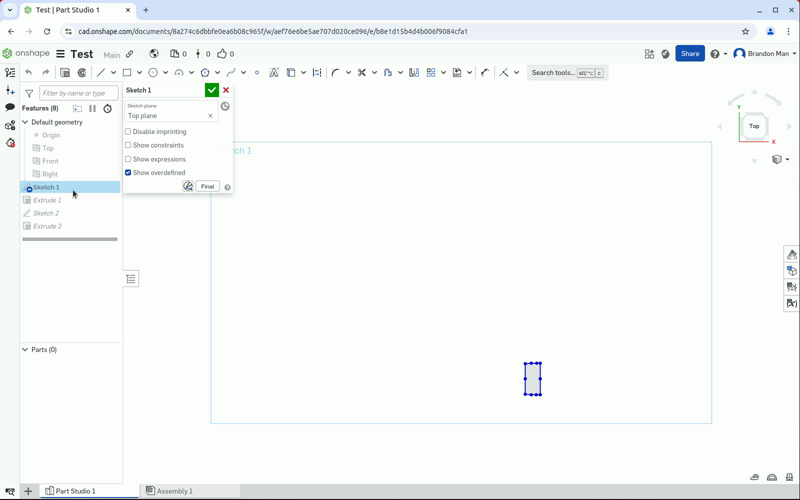
mouse_move(229, 92)
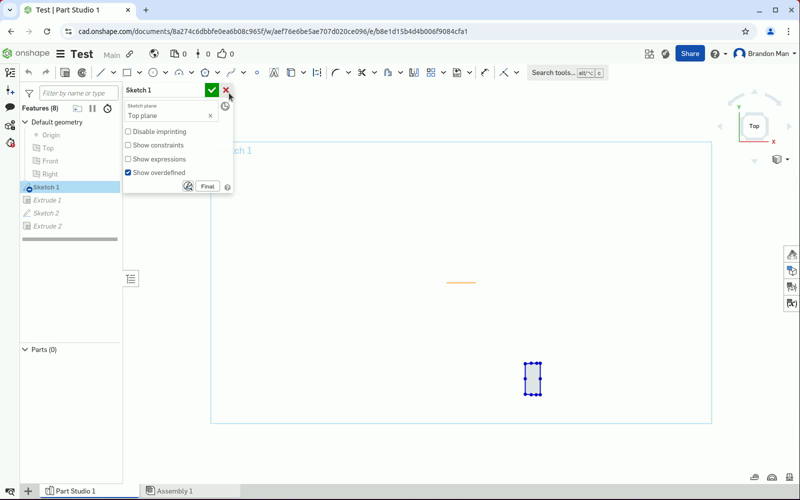
click(229, 92)
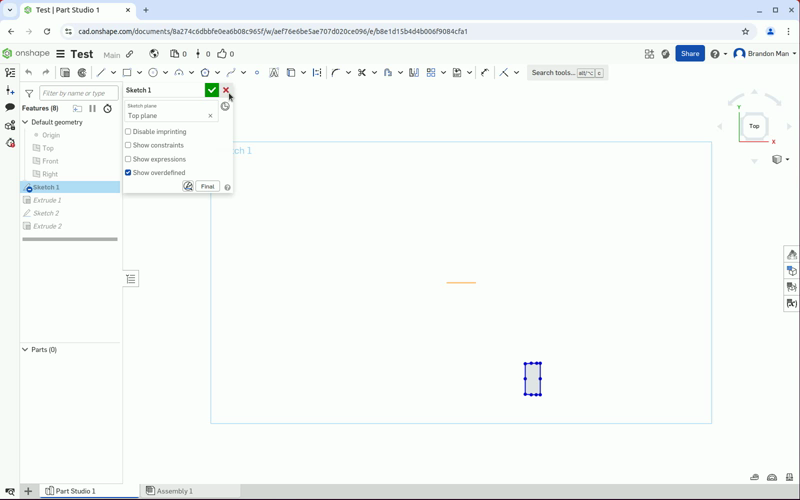
key(shift+s)
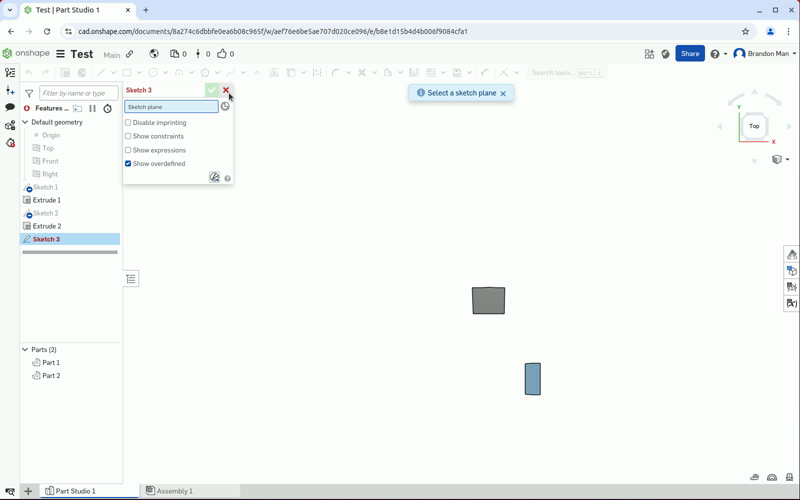
mouse_move(73, 150)
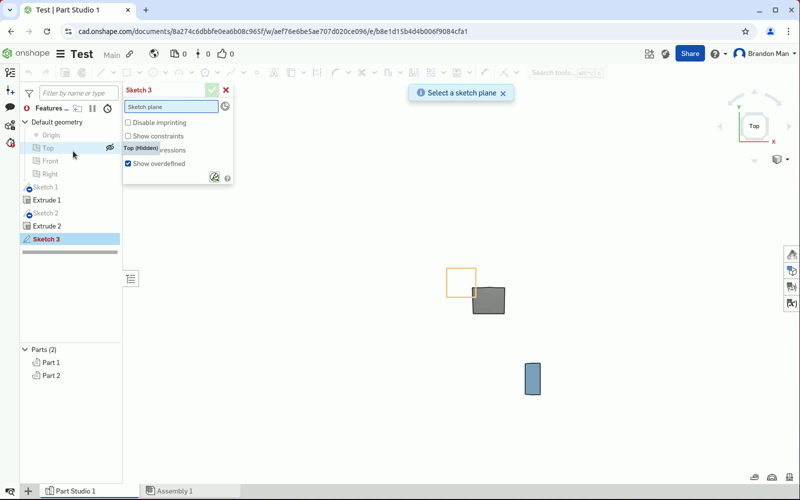
click(73, 150)
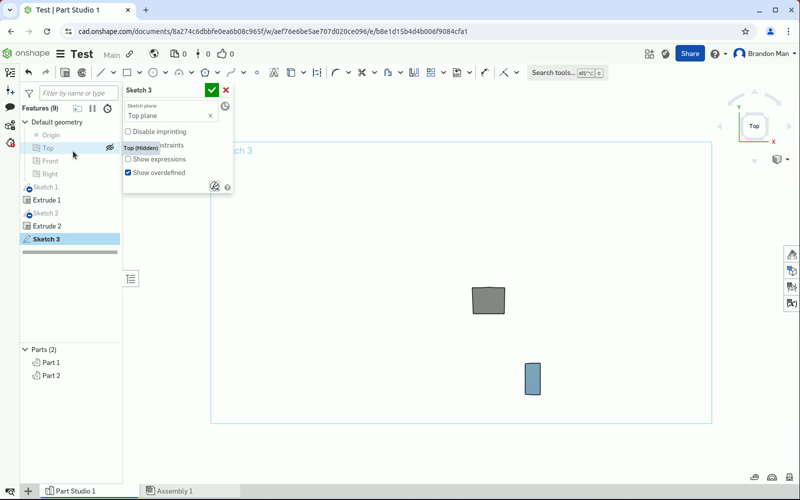
mouse_move(73, 352)
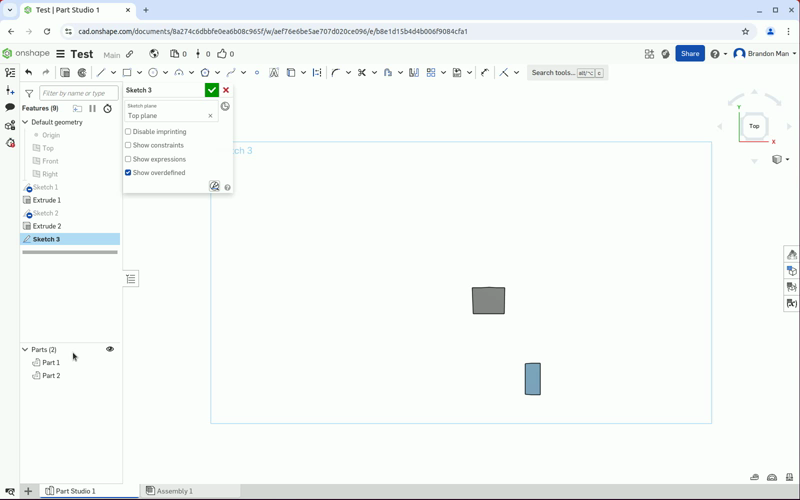
key(y)
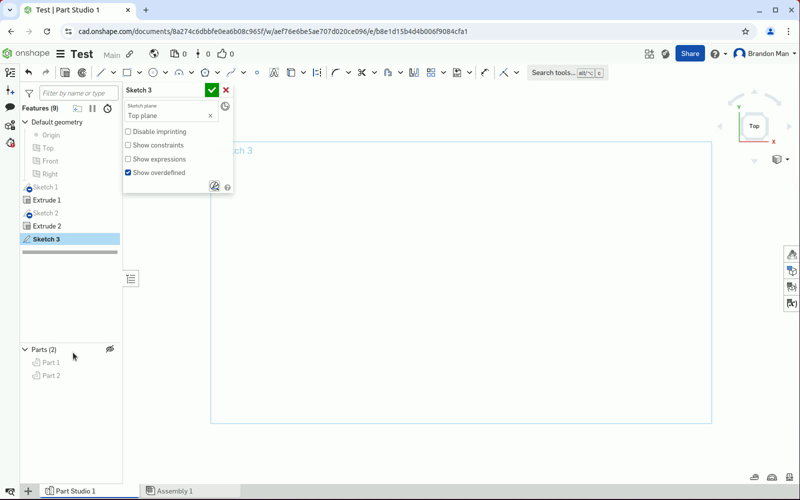
key(l)
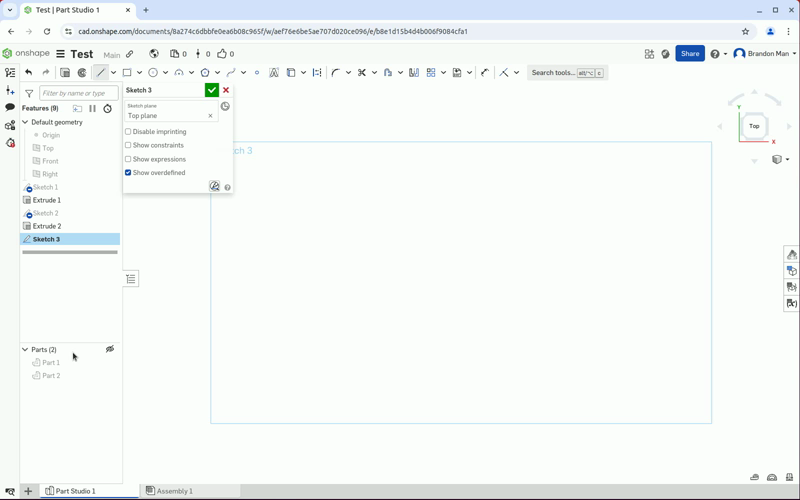
key_down(shift)
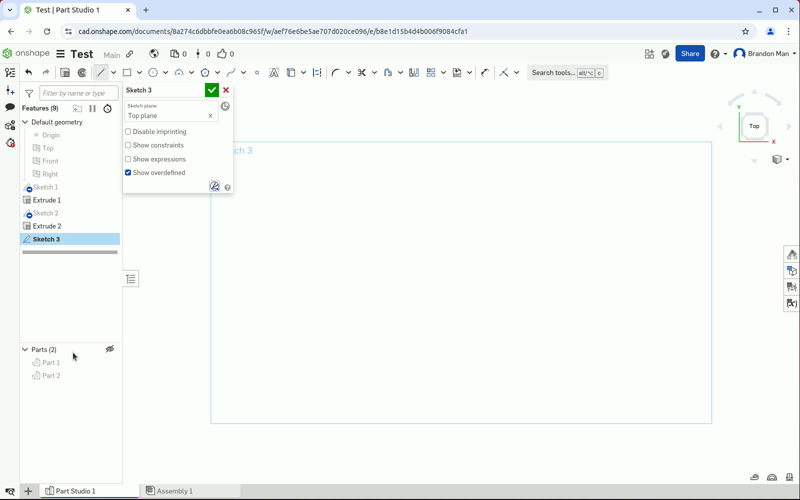
mouse_move(481, 287)
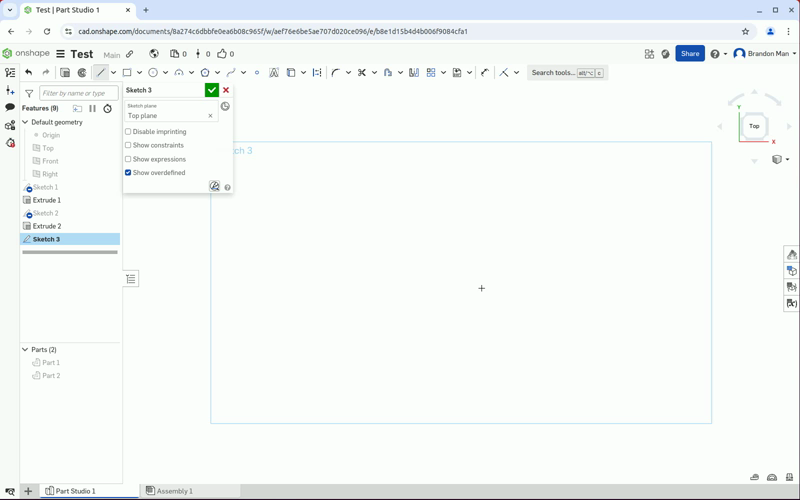
click(481, 287)
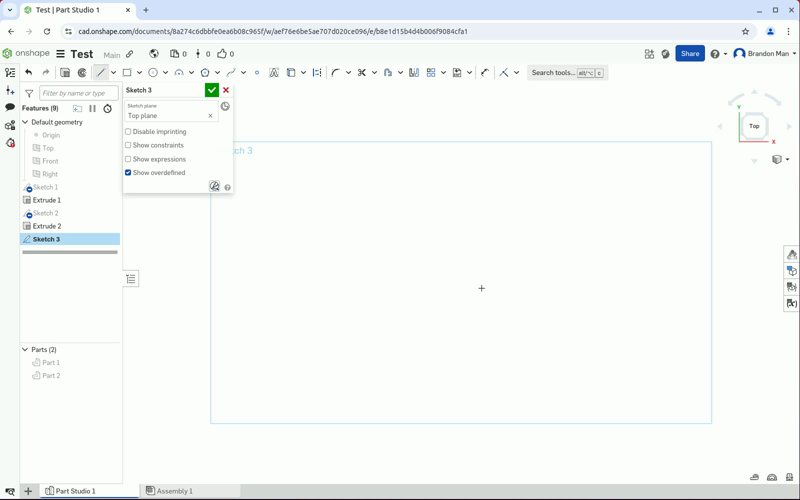
key_up(shift)
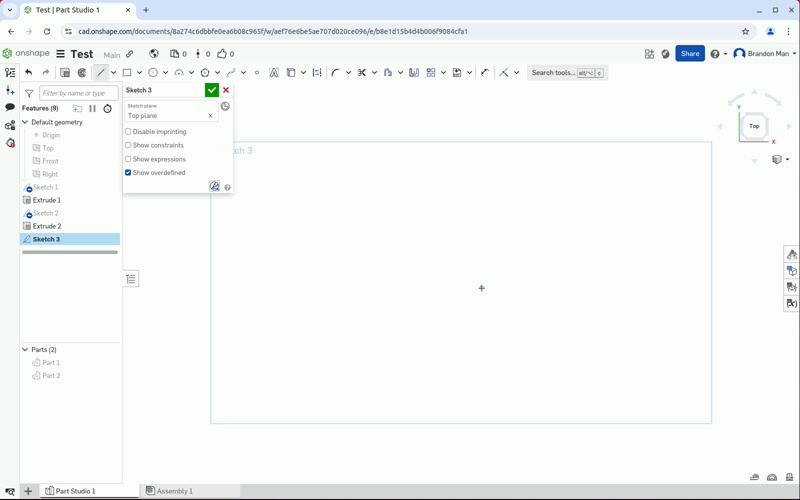
key_down(shift)
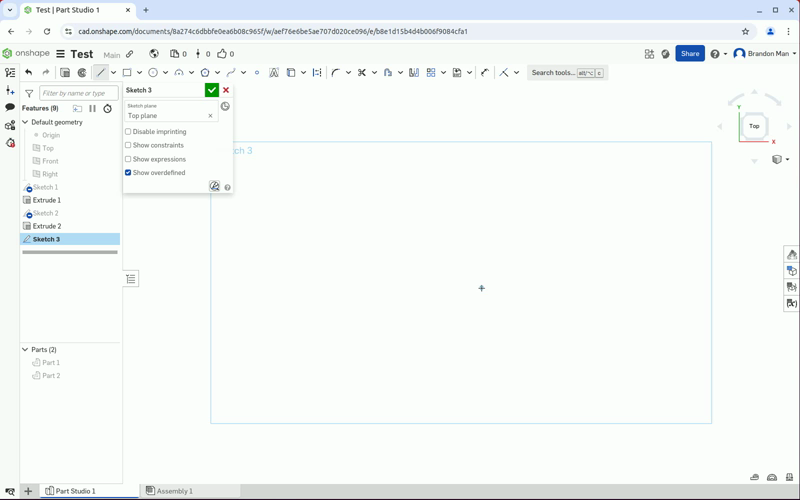
mouse_move(511, 287)
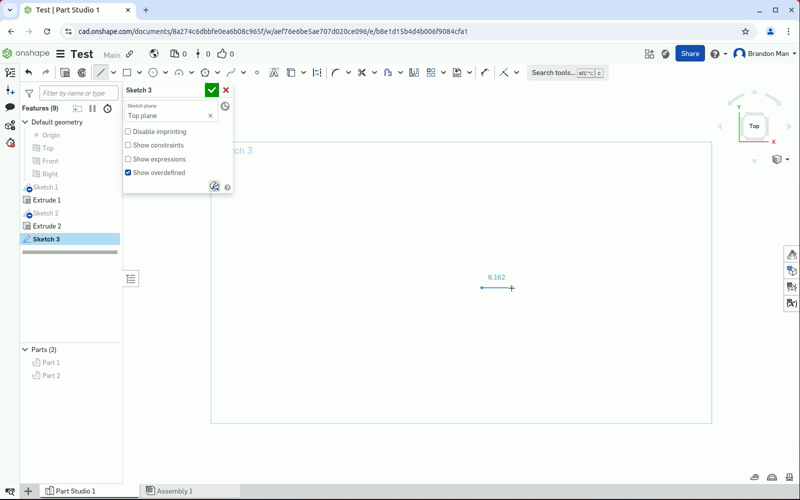
mouse_move(489, 287)
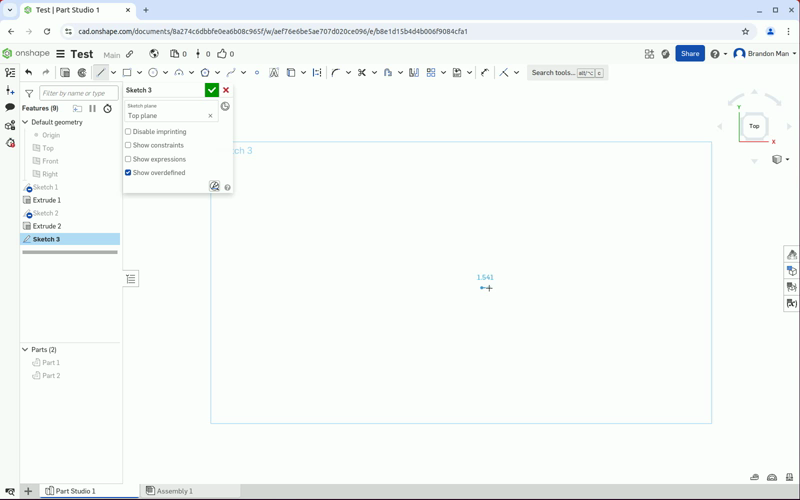
scroll(6)
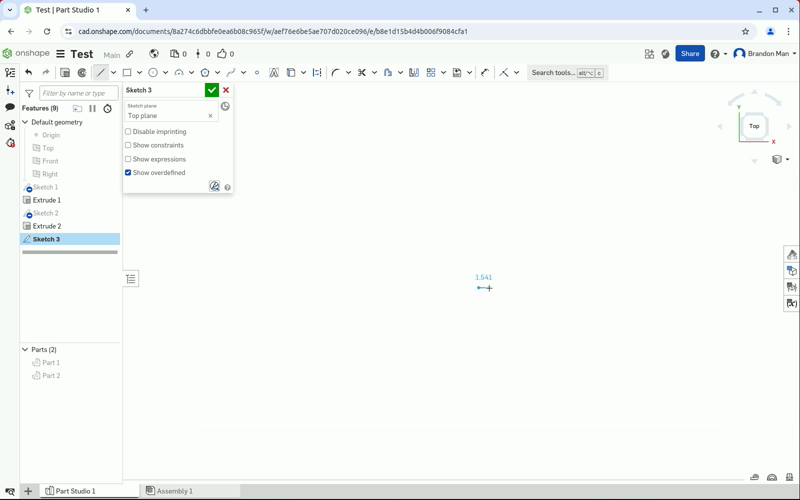
scroll(6)
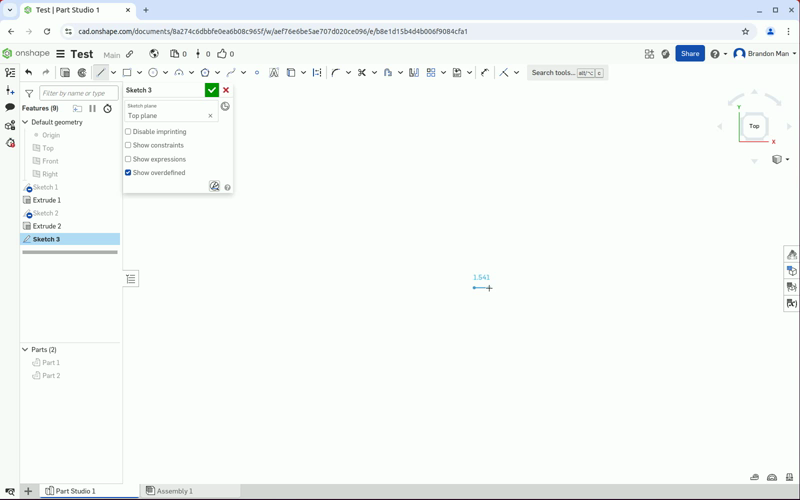
scroll(6)
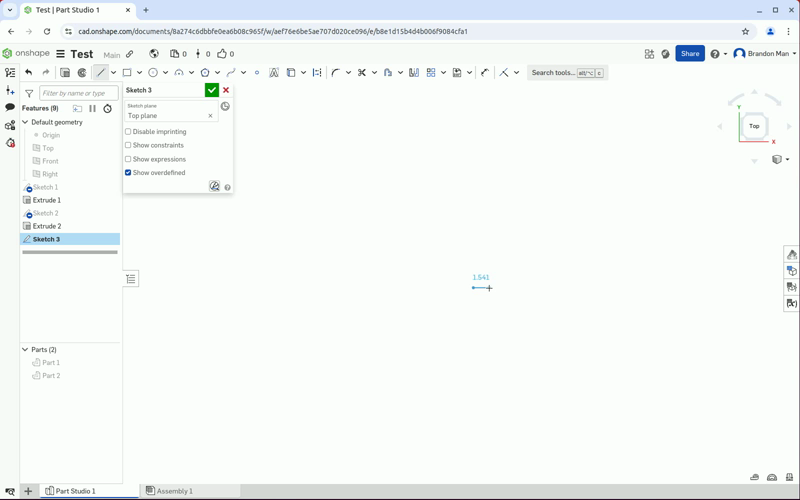
scroll(6)
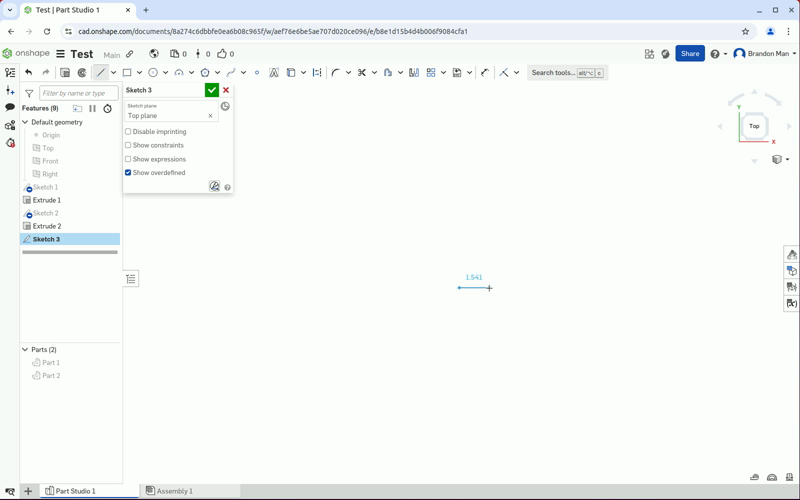
scroll(6)
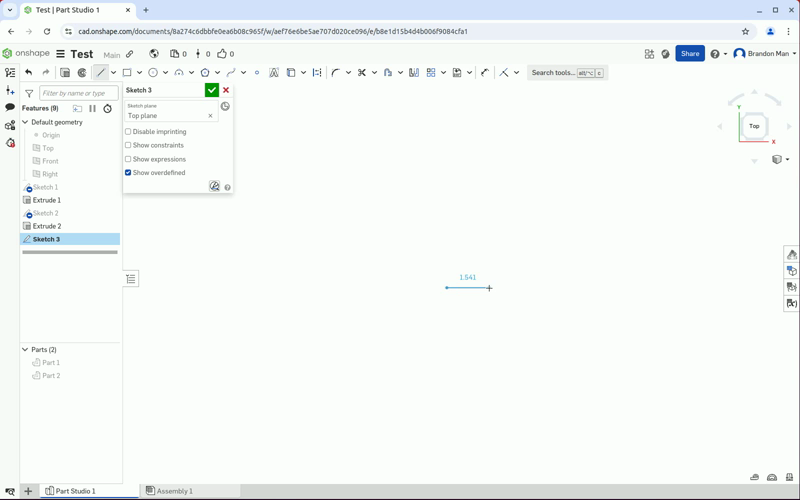
scroll(6)
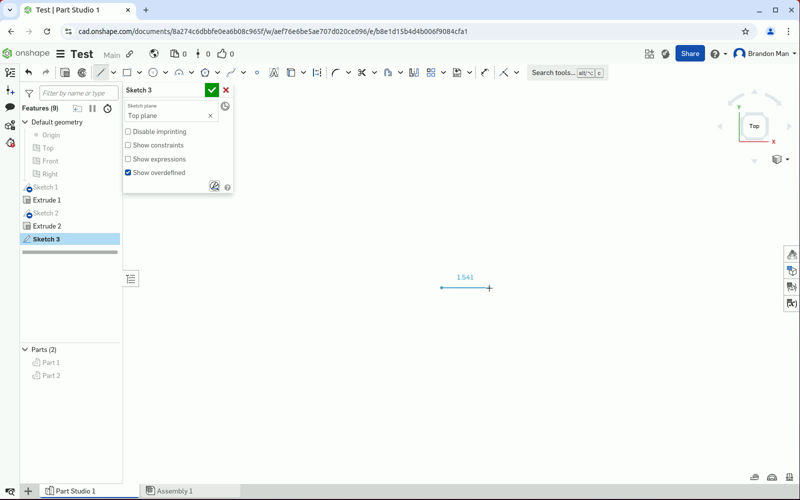
scroll(6)
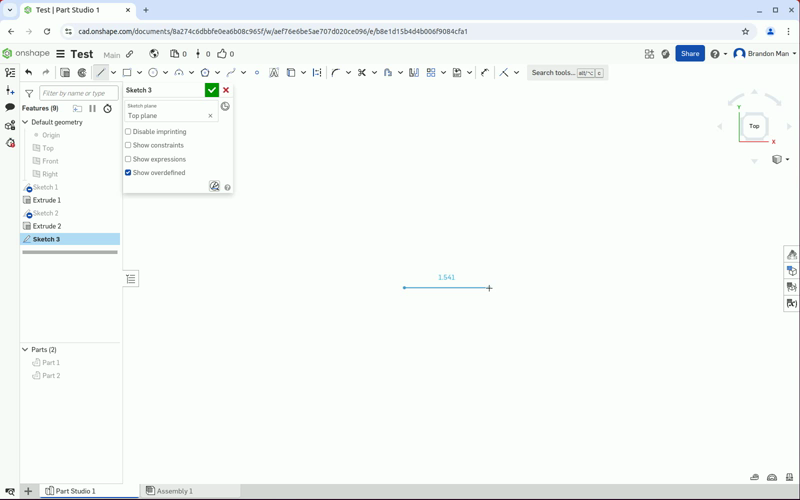
click(489, 287)
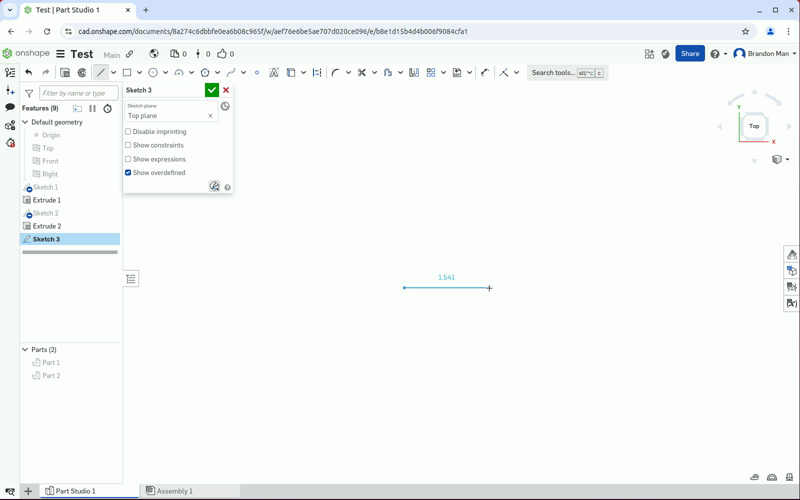
scroll(-6)
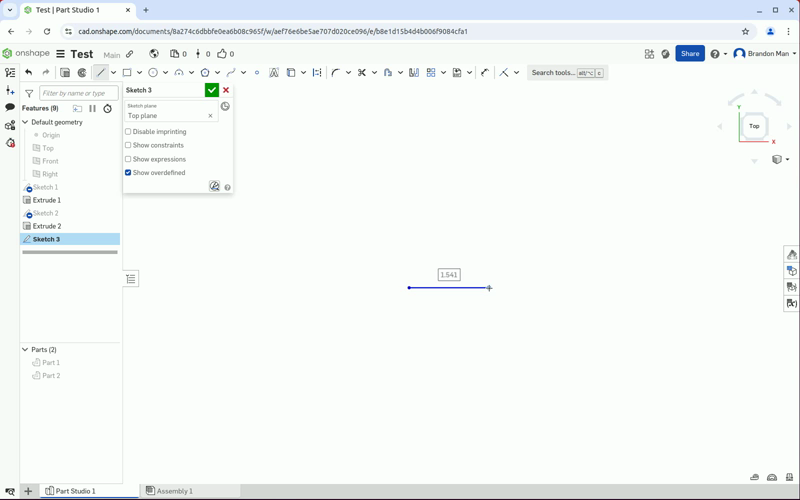
scroll(-6)
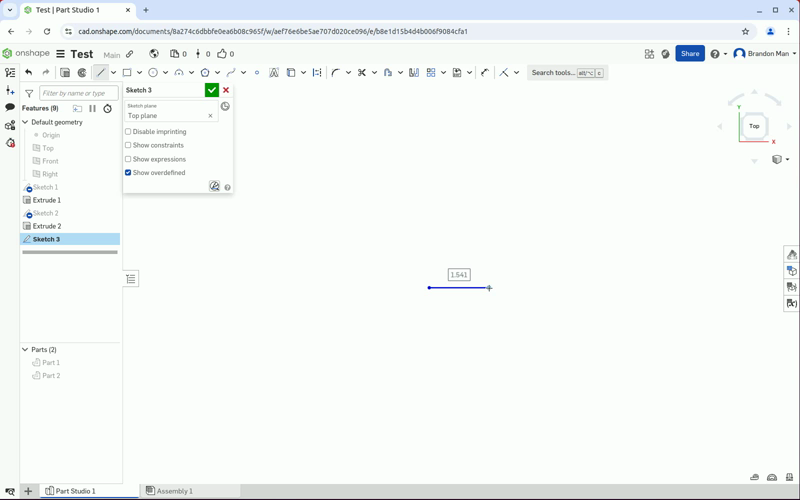
scroll(-6)
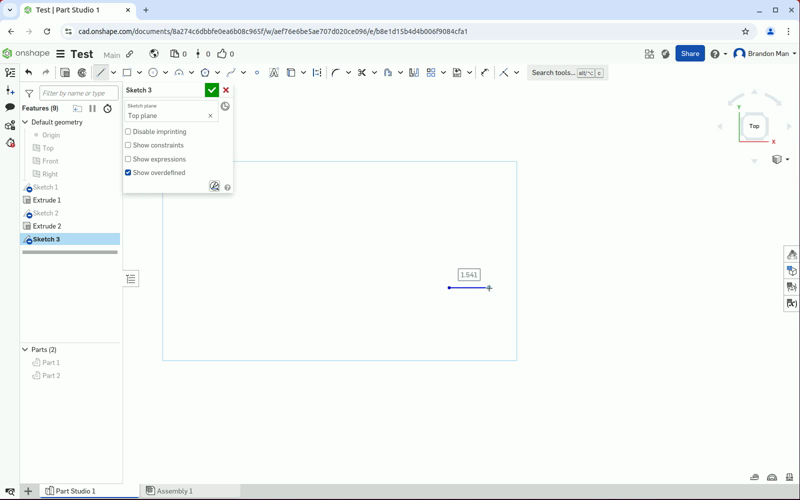
scroll(-6)
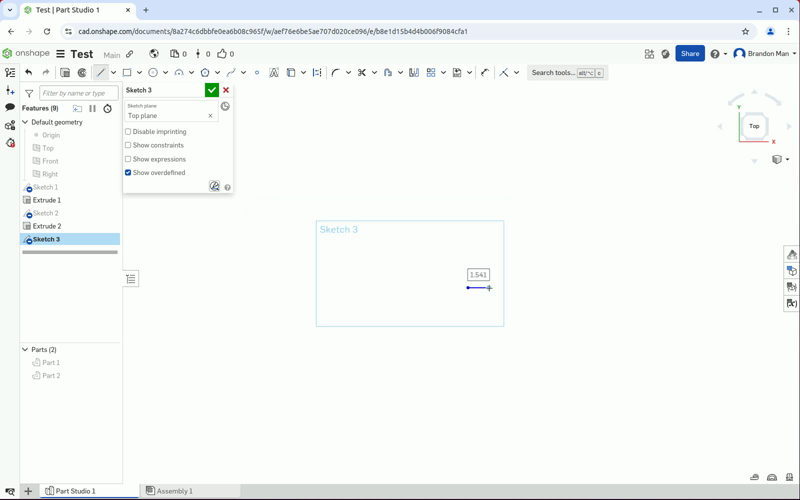
scroll(-6)
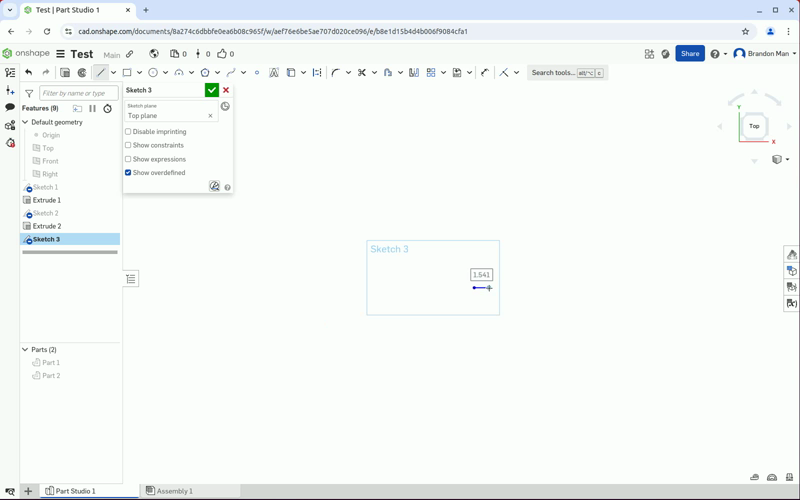
scroll(-6)
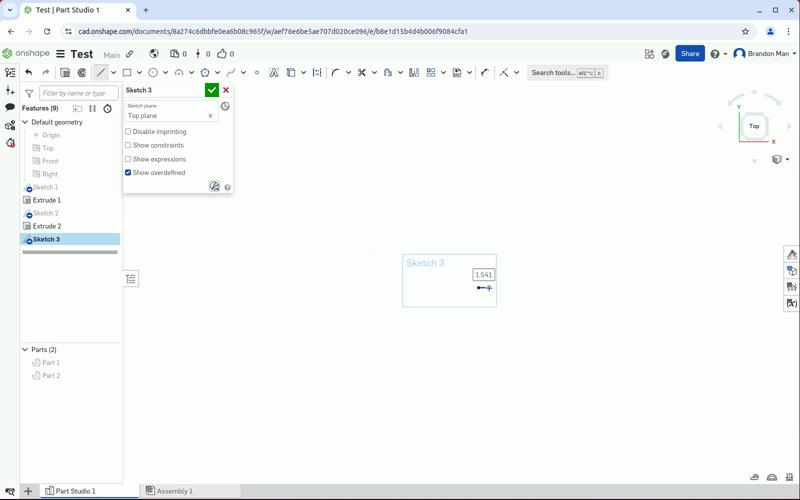
scroll(-6)
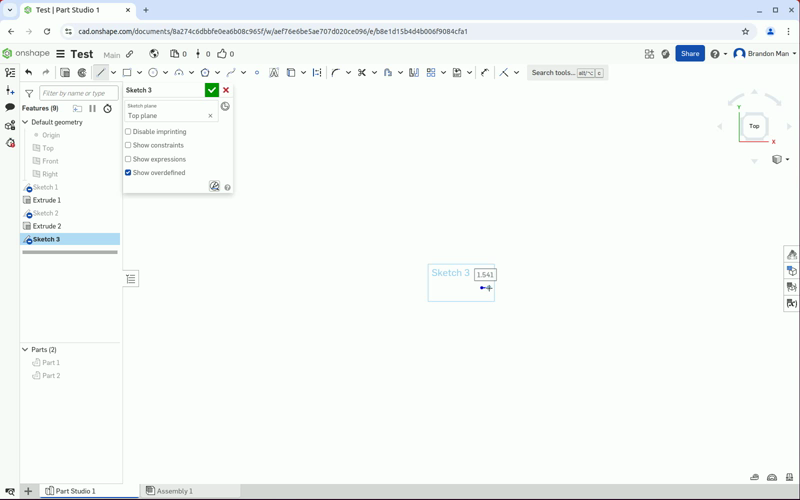
key_up(shift)
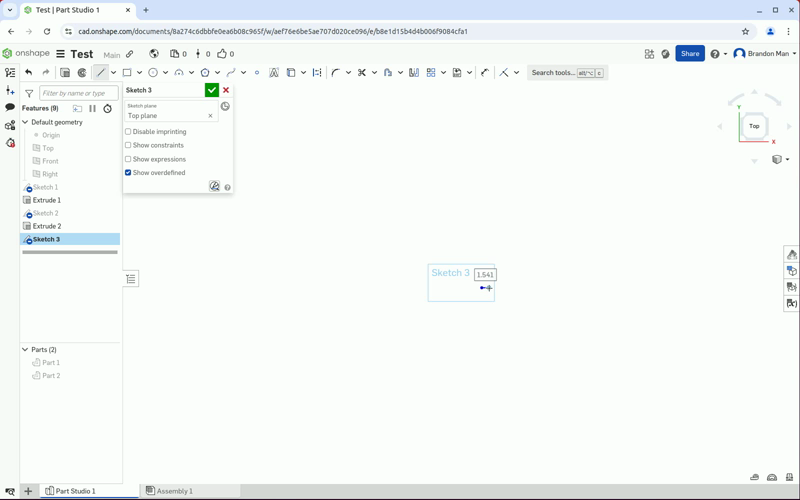
key_down(shift)
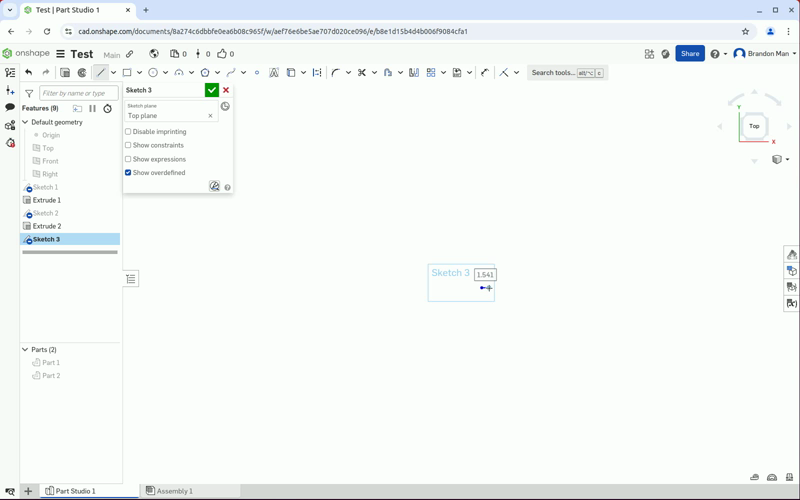
mouse_move(519, 287)
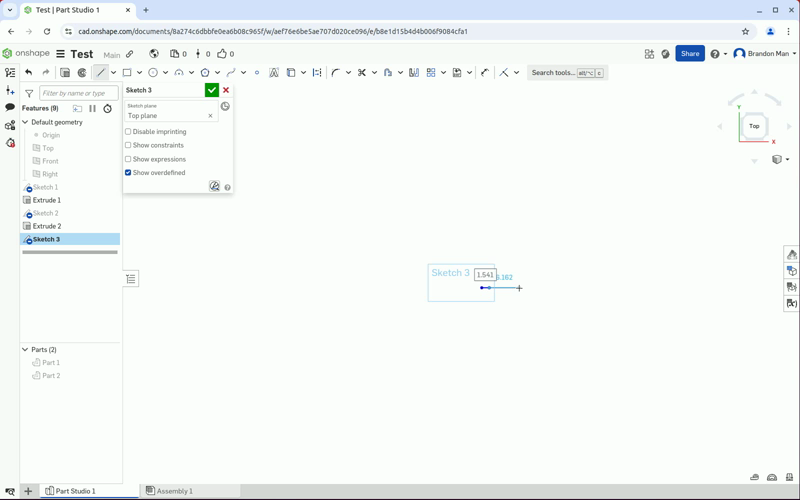
mouse_move(496, 287)
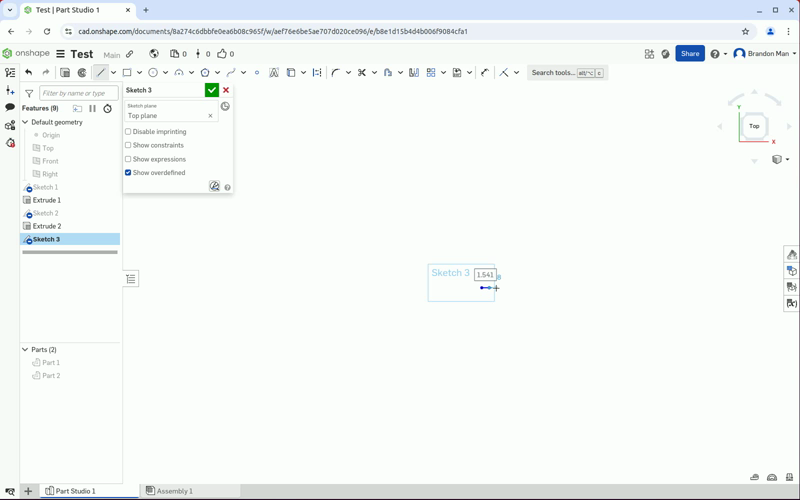
scroll(6)
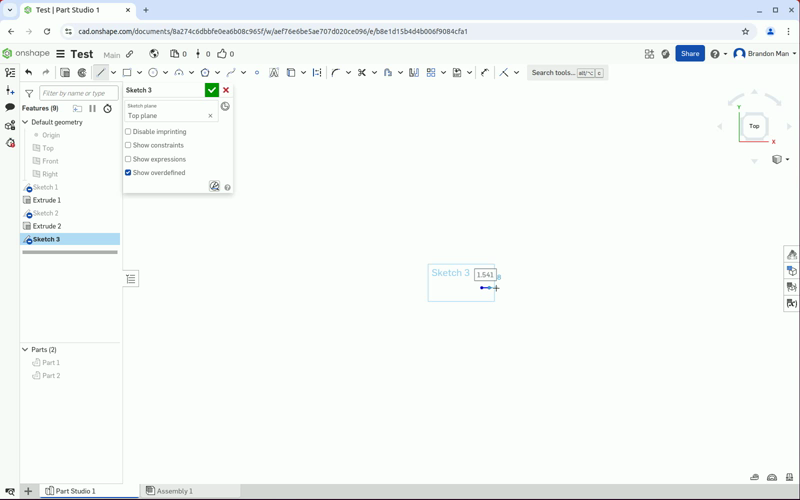
scroll(6)
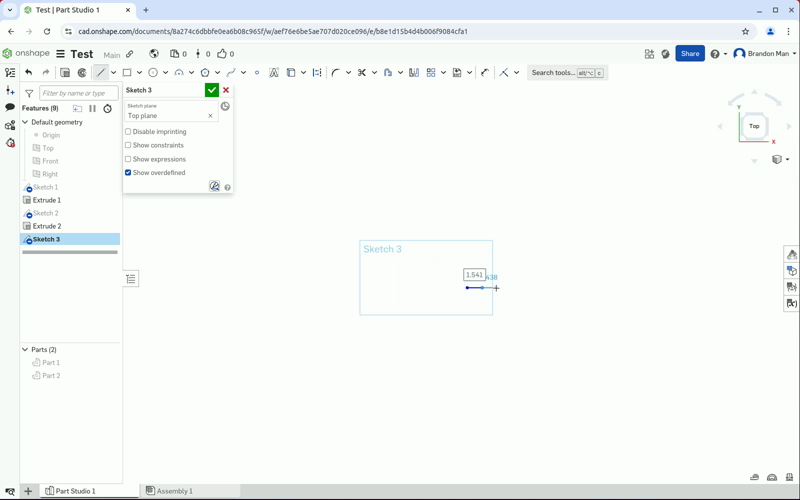
scroll(6)
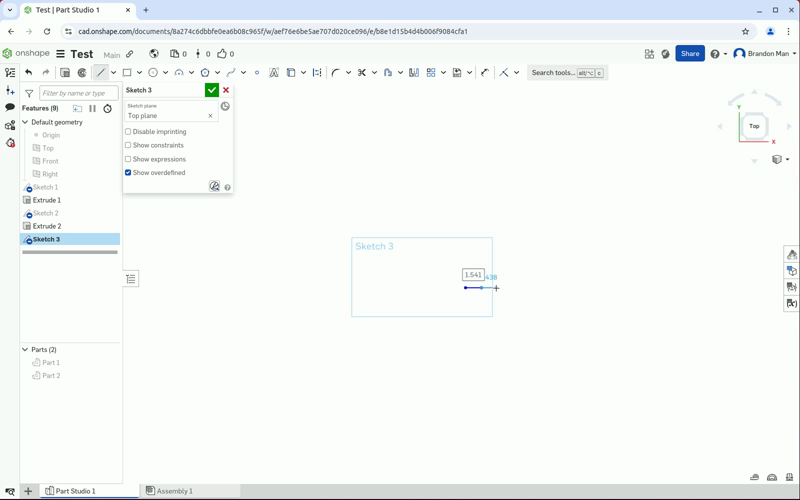
scroll(6)
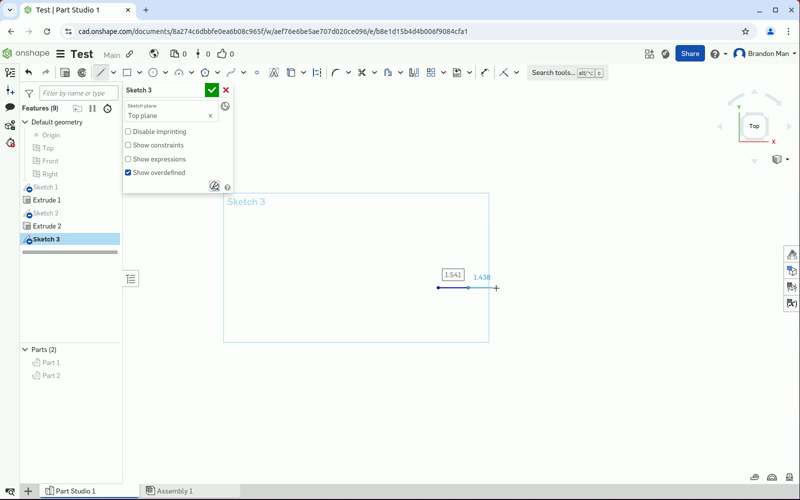
scroll(6)
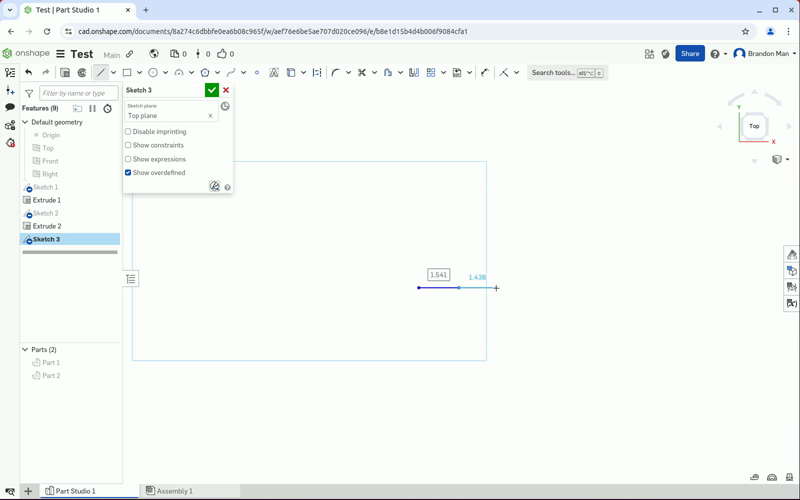
scroll(6)
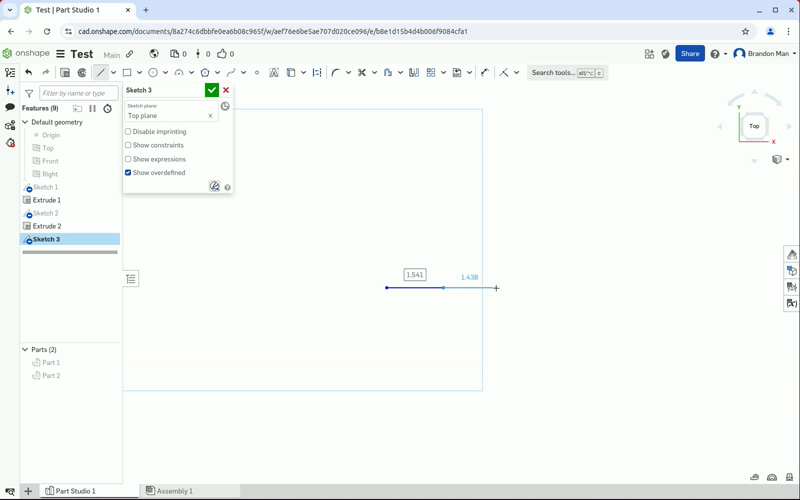
scroll(6)
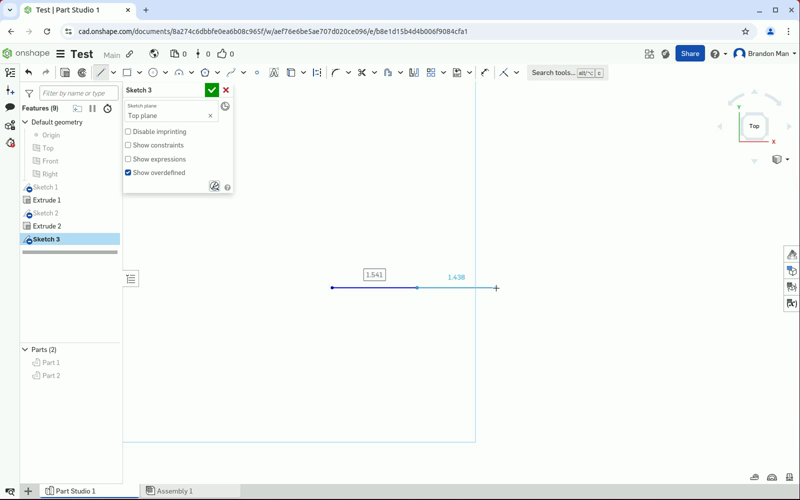
click(496, 287)
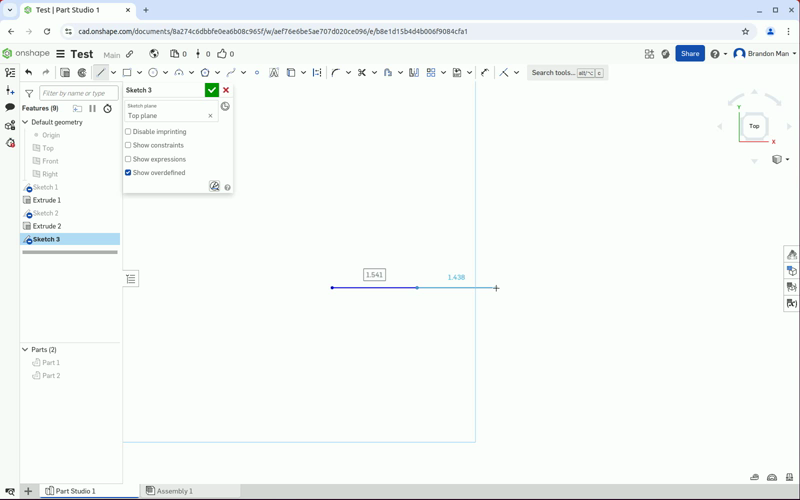
scroll(-6)
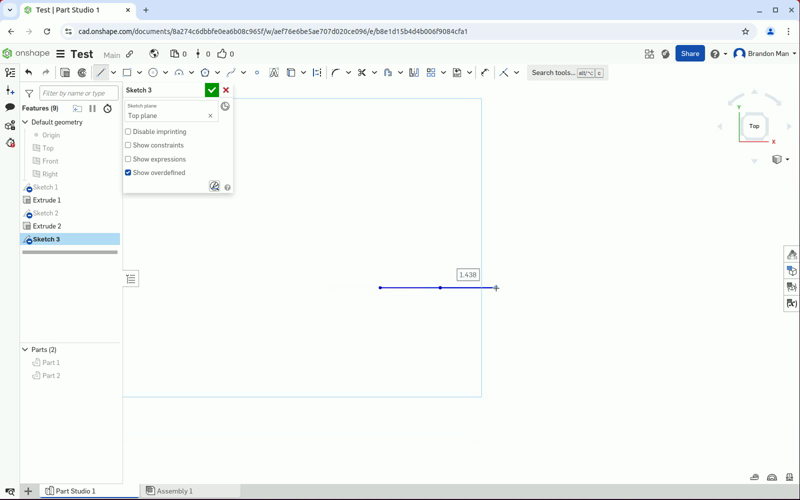
scroll(-6)
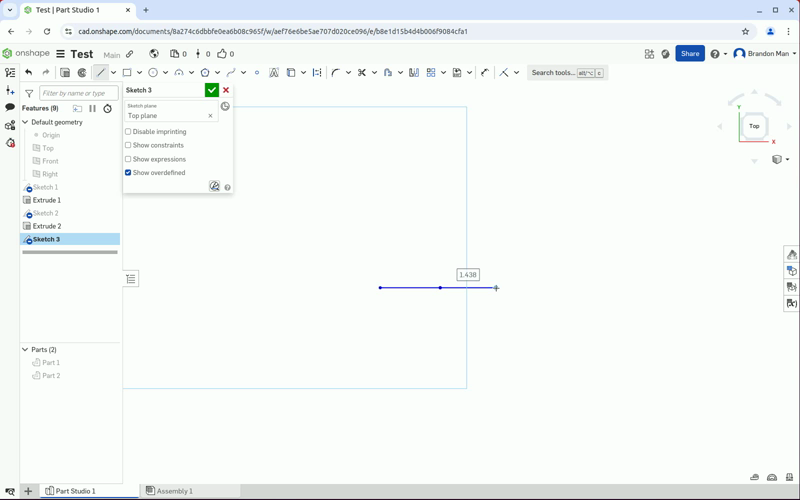
scroll(-6)
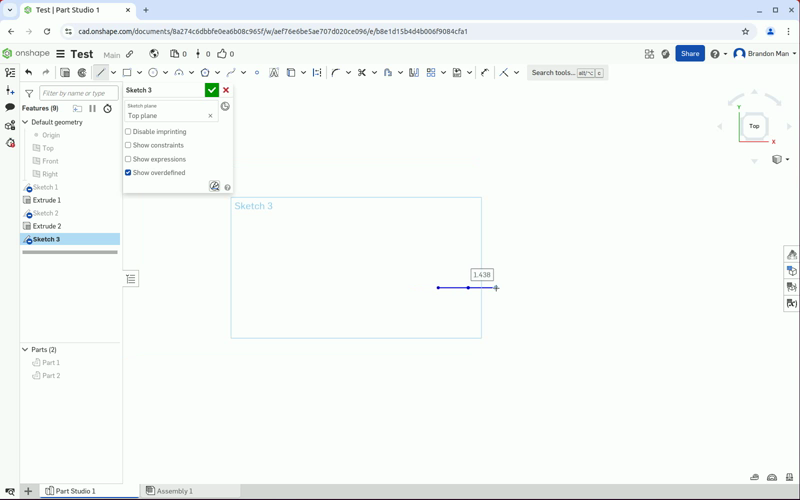
scroll(-6)
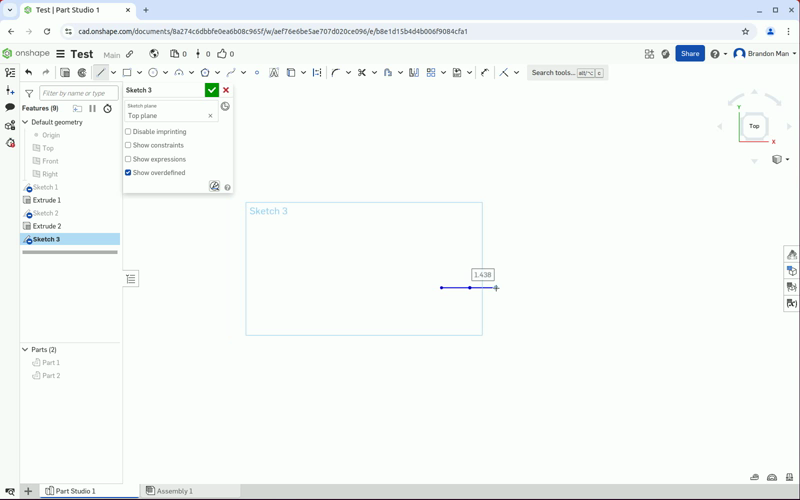
scroll(-6)
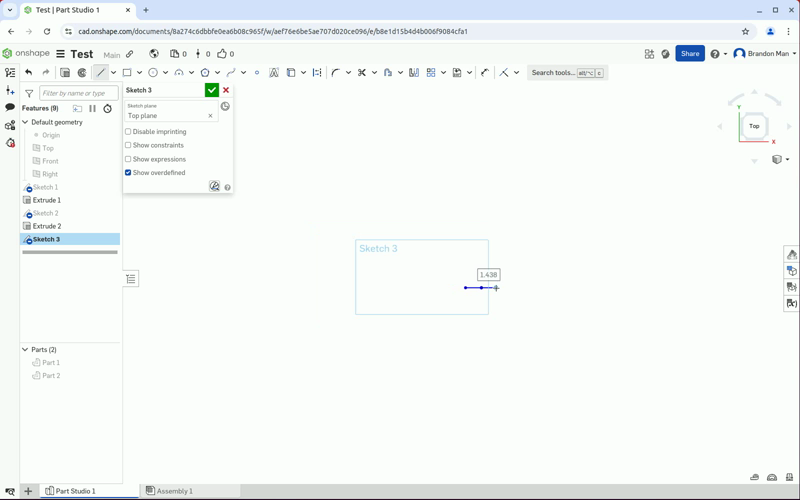
scroll(-6)
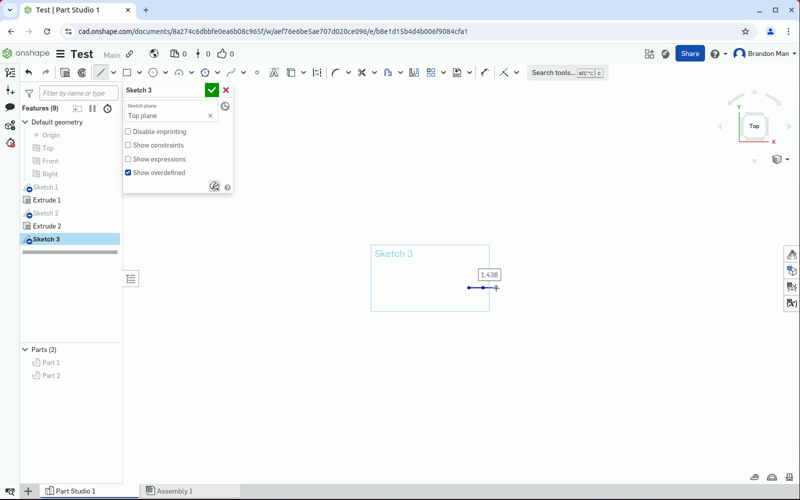
scroll(-6)
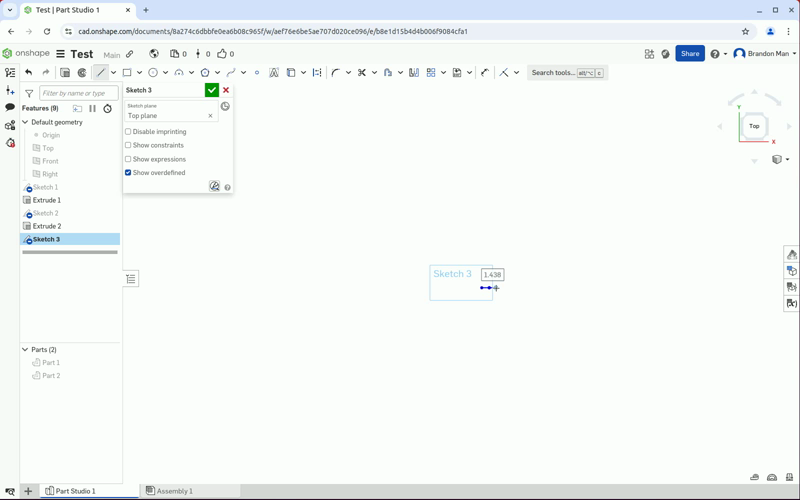
key_up(shift)
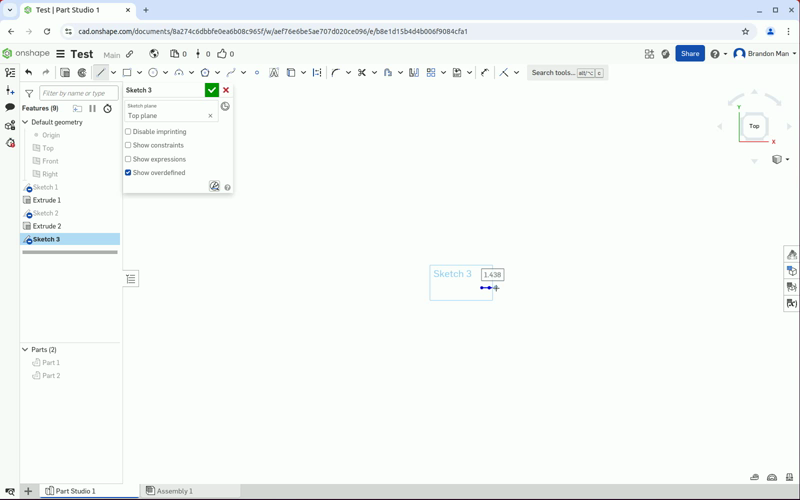
key_down(shift)
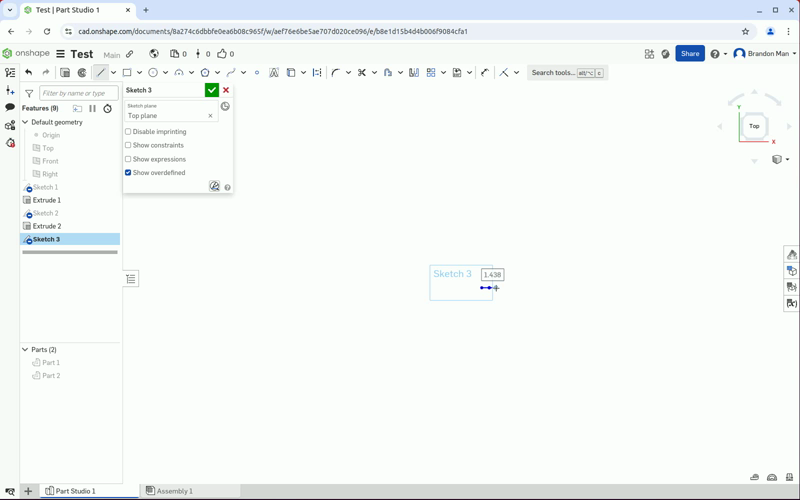
mouse_move(526, 287)
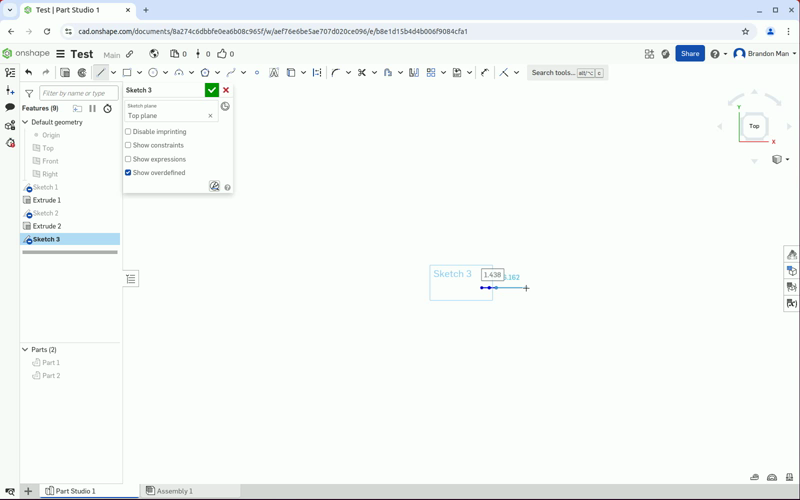
mouse_move(496, 273)
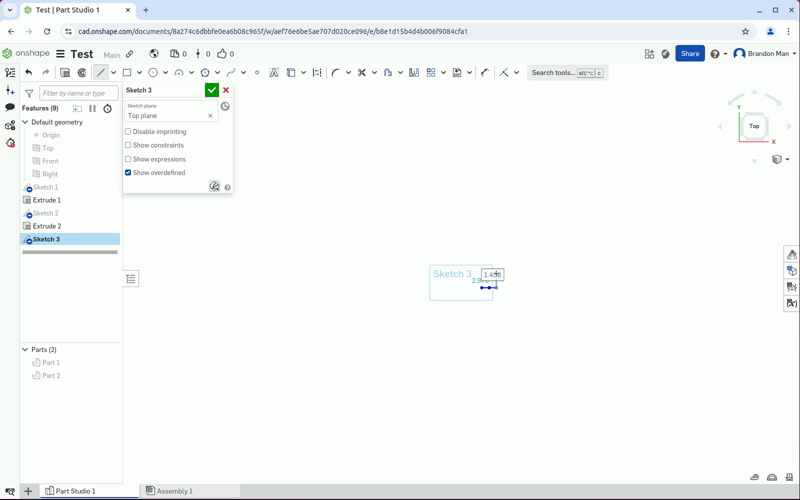
click(496, 273)
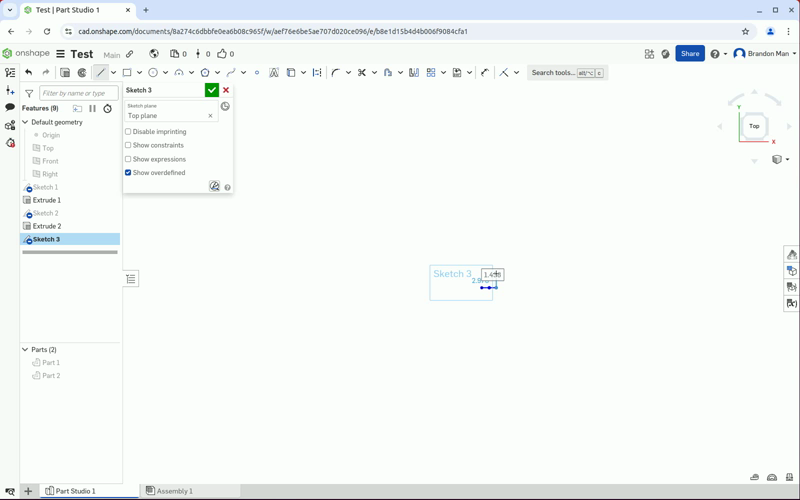
key_up(shift)
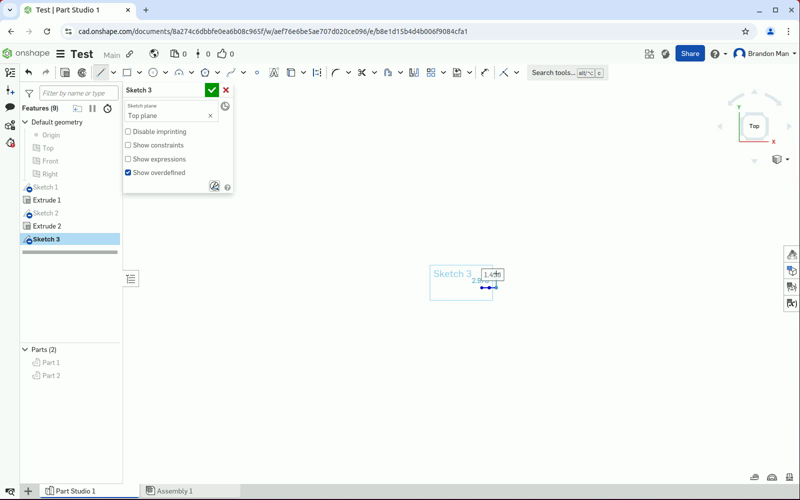
key_down(shift)
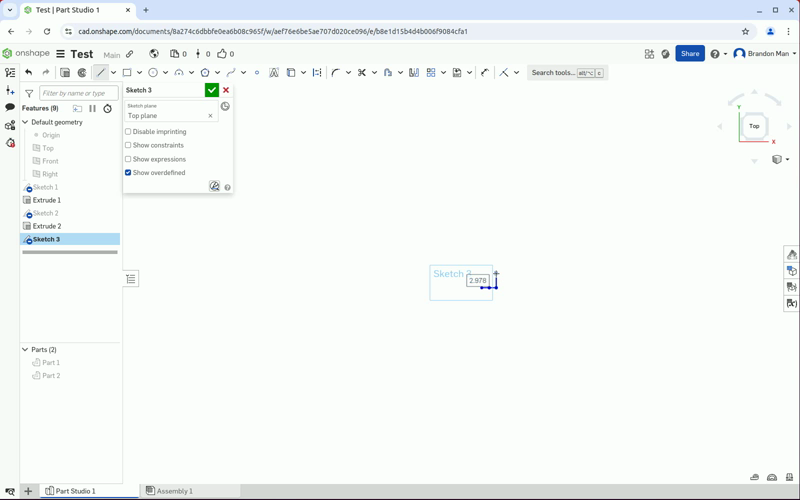
mouse_move(526, 273)
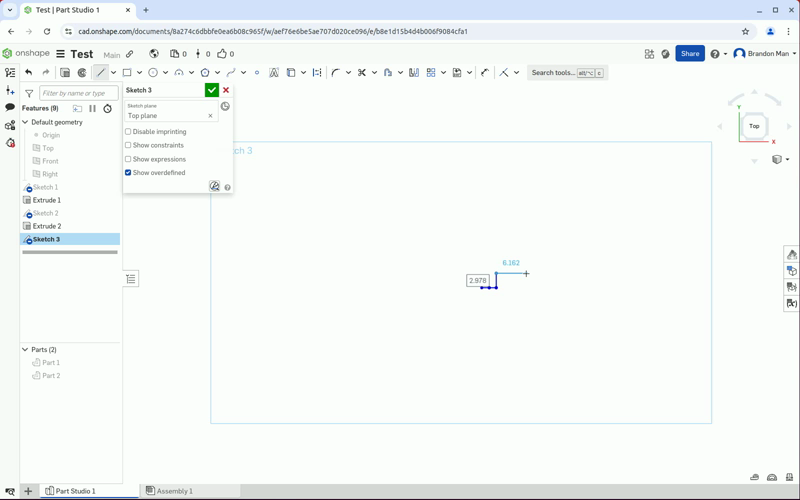
mouse_move(496, 261)
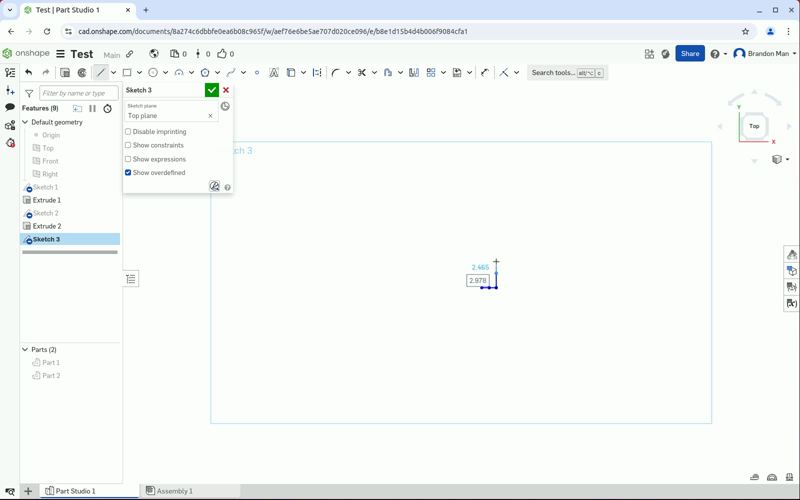
click(496, 261)
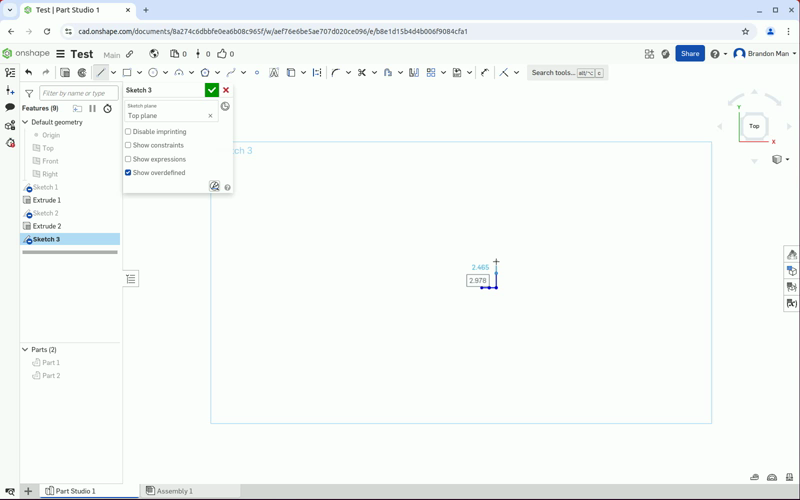
key_up(shift)
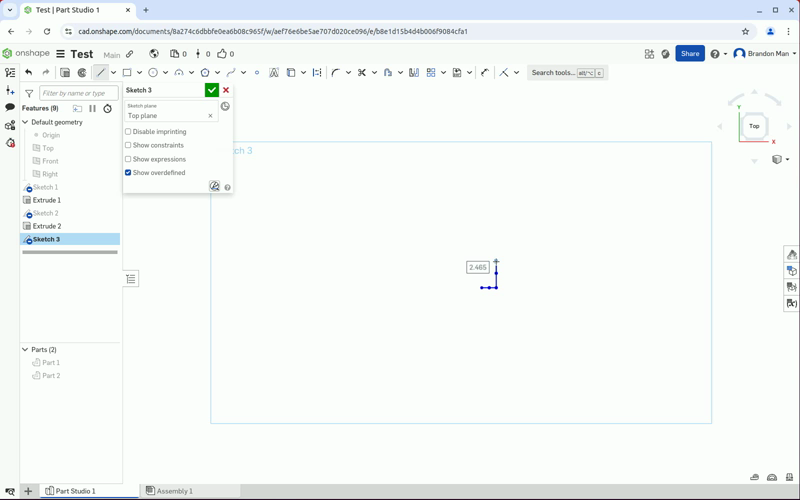
key_down(shift)
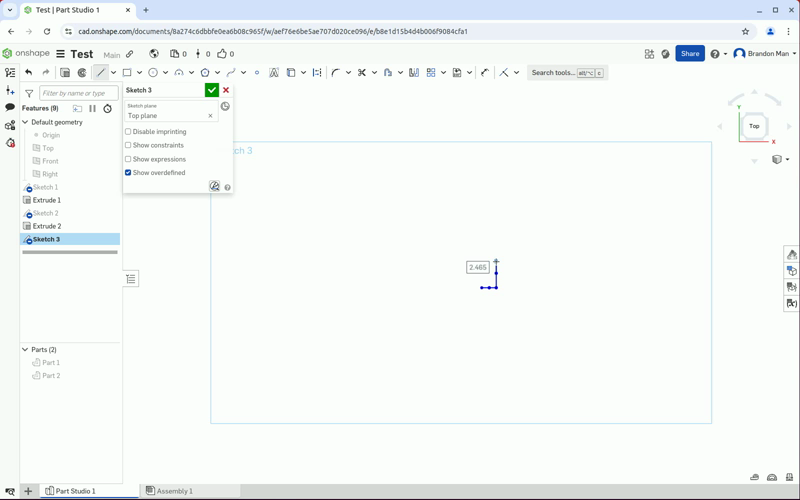
mouse_move(526, 261)
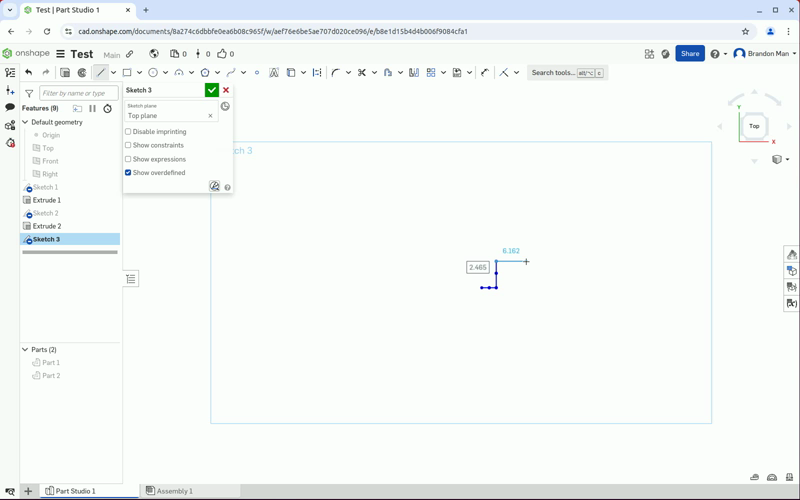
mouse_move(489, 261)
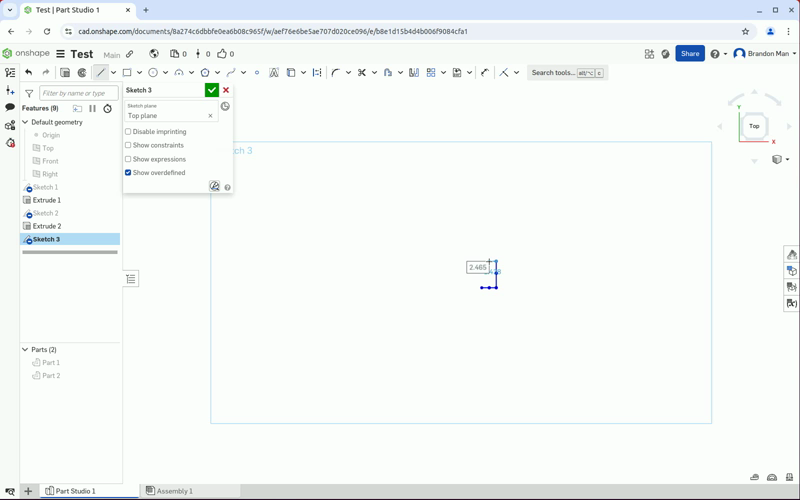
scroll(6)
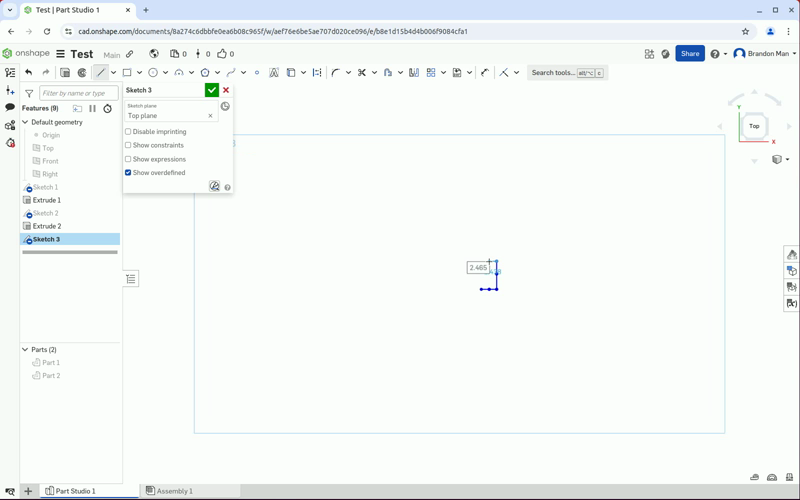
scroll(6)
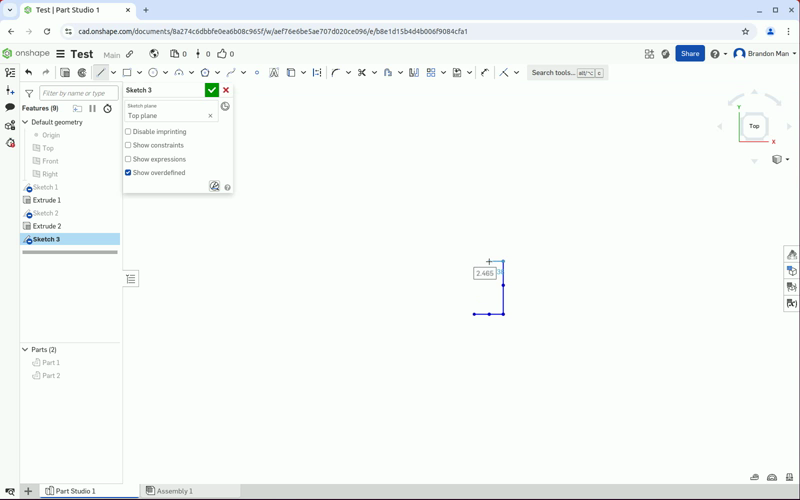
scroll(6)
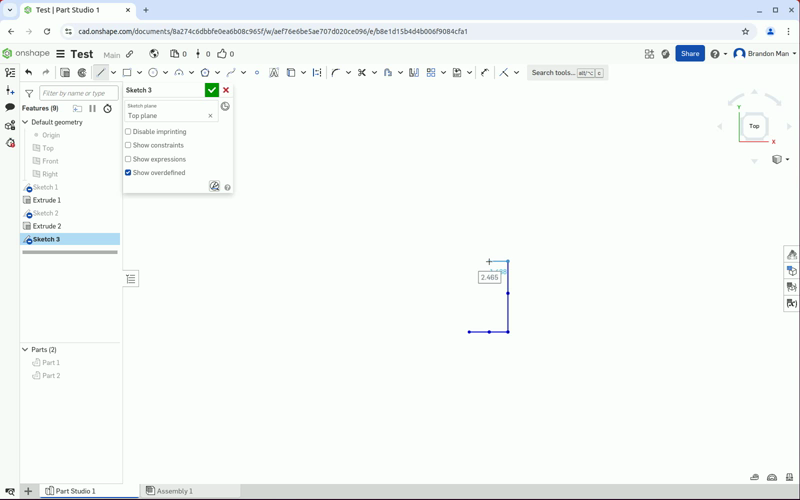
scroll(6)
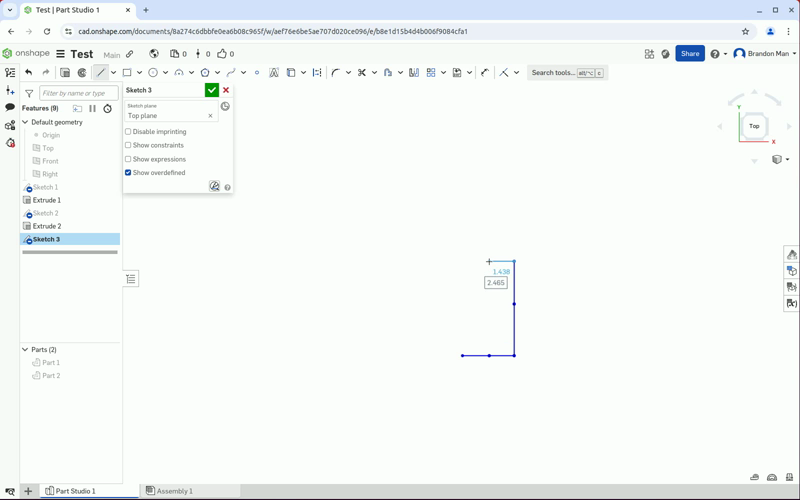
scroll(6)
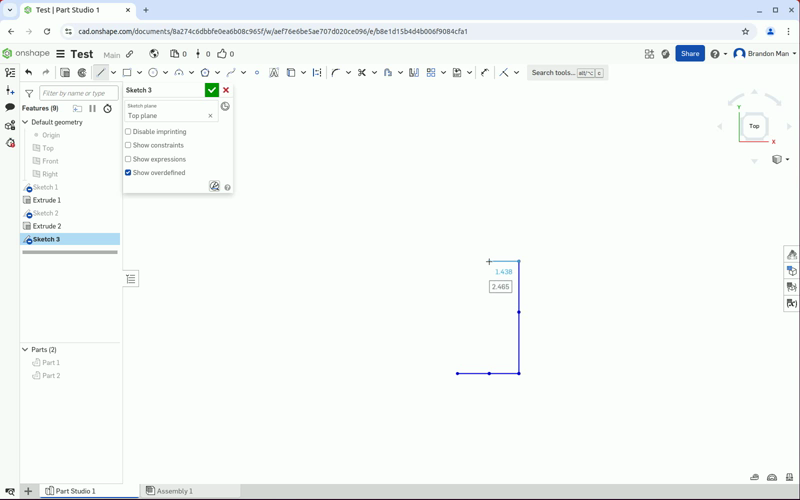
scroll(6)
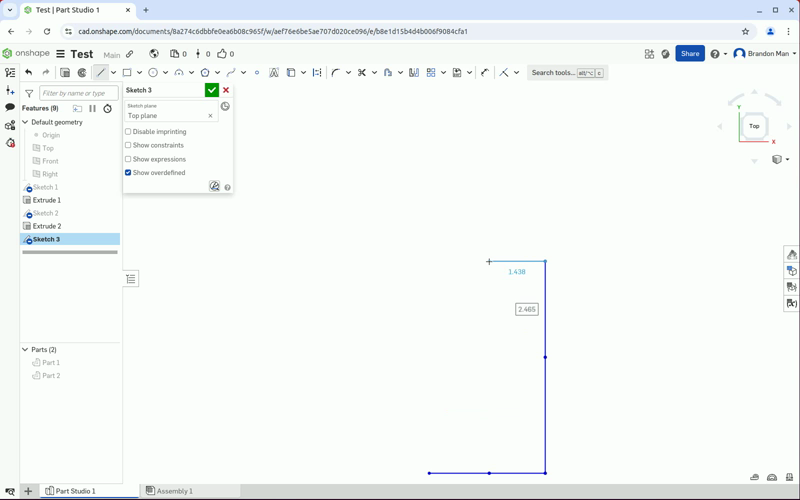
scroll(6)
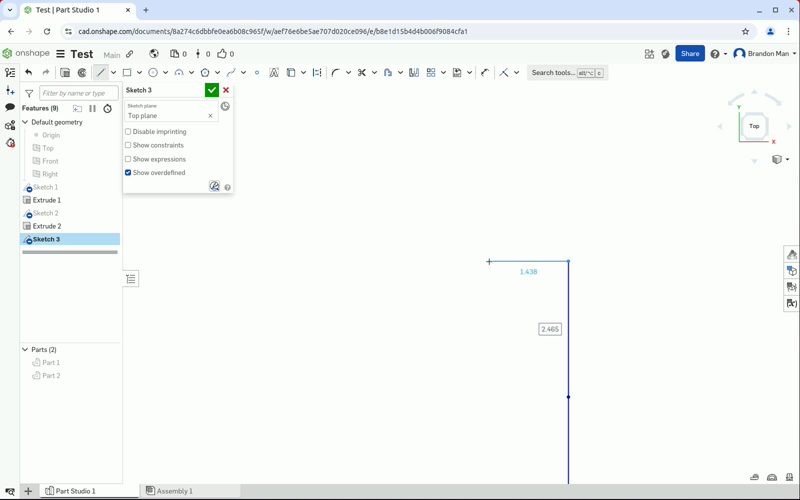
click(489, 261)
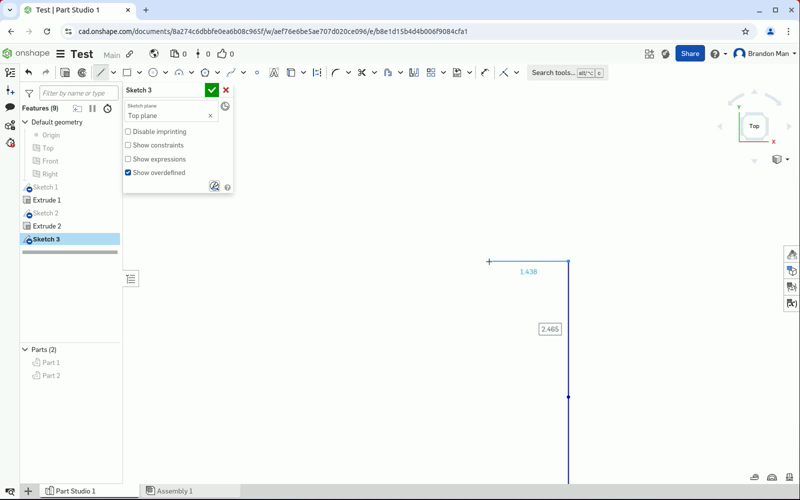
scroll(-6)
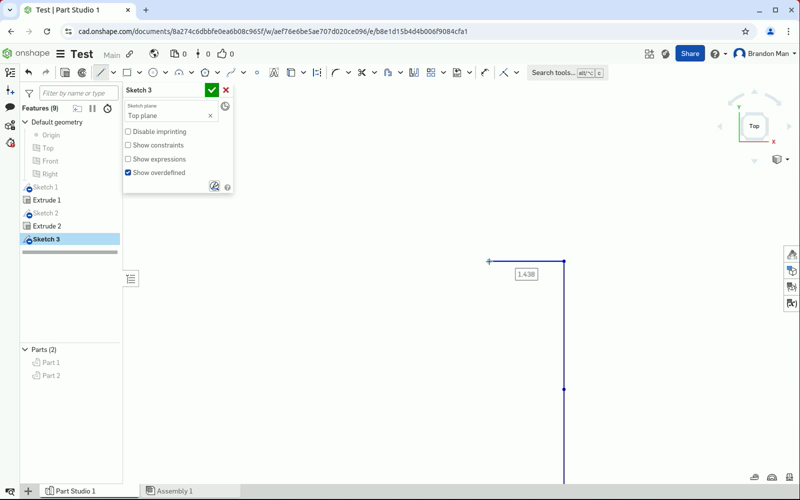
scroll(-6)
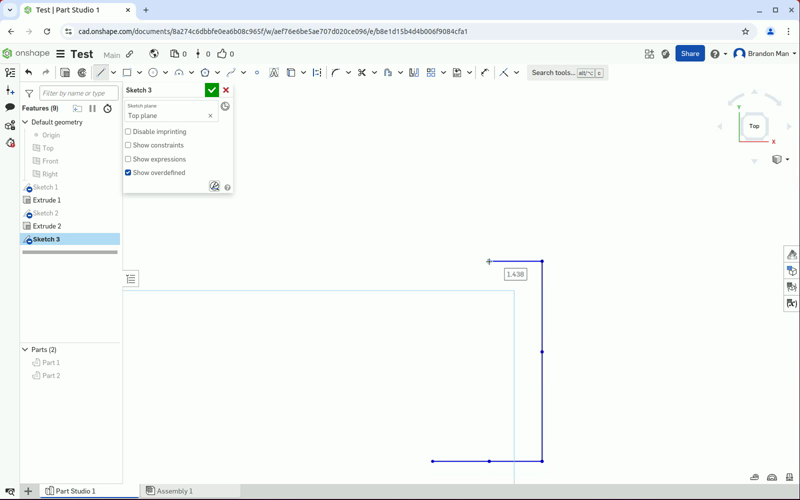
scroll(-6)
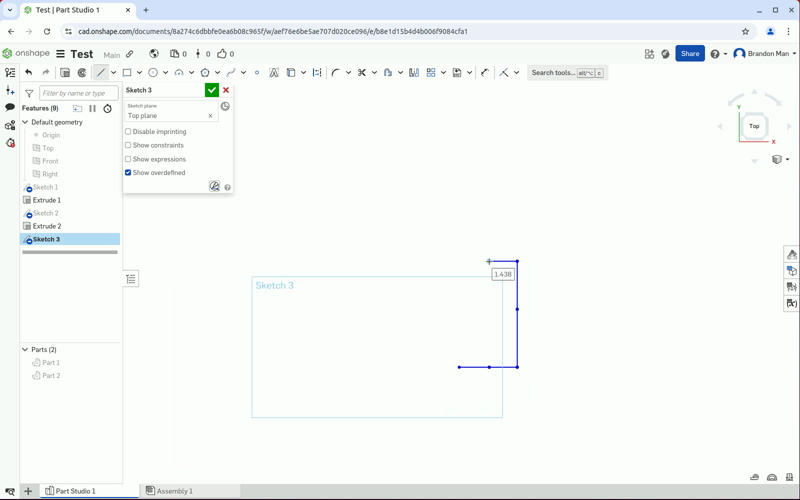
scroll(-6)
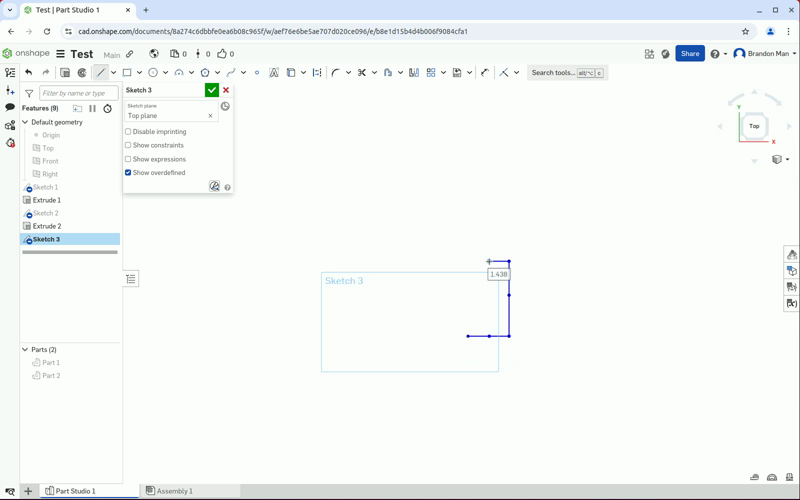
scroll(-6)
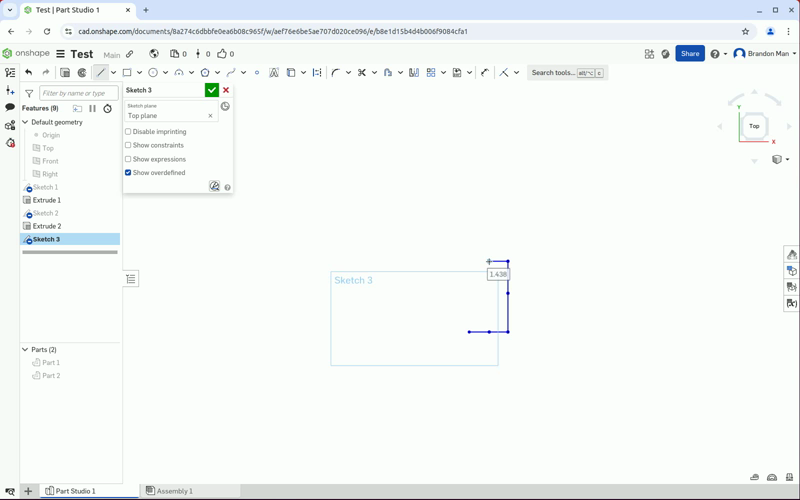
scroll(-6)
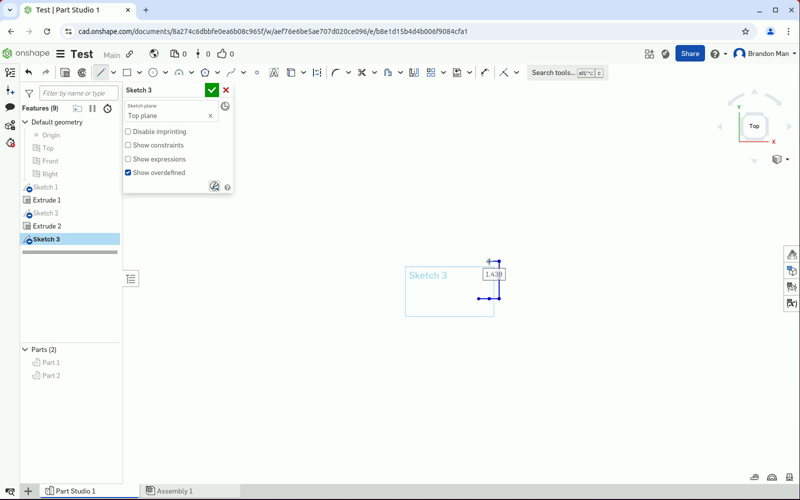
scroll(-6)
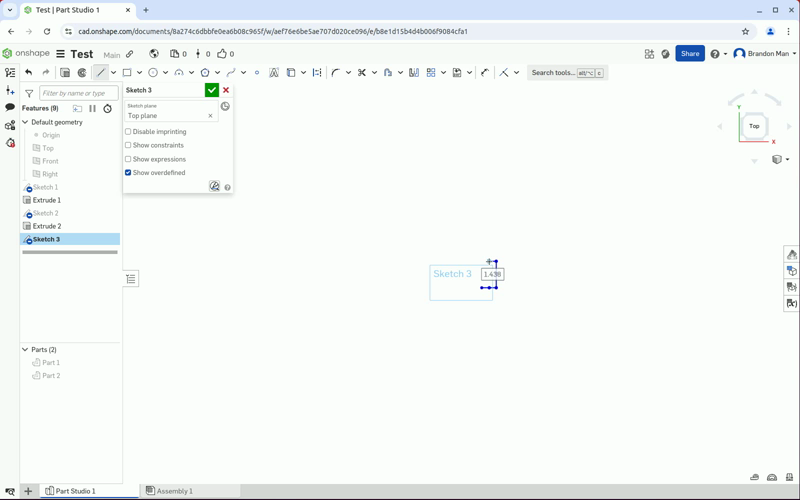
key_up(shift)
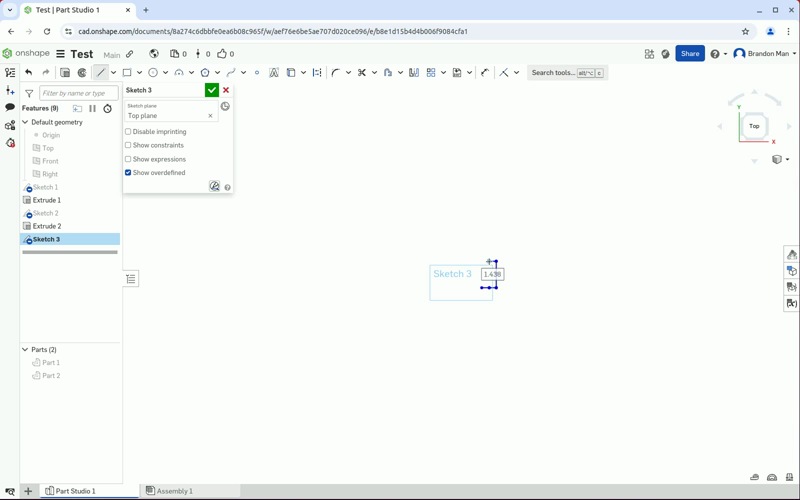
key_down(shift)
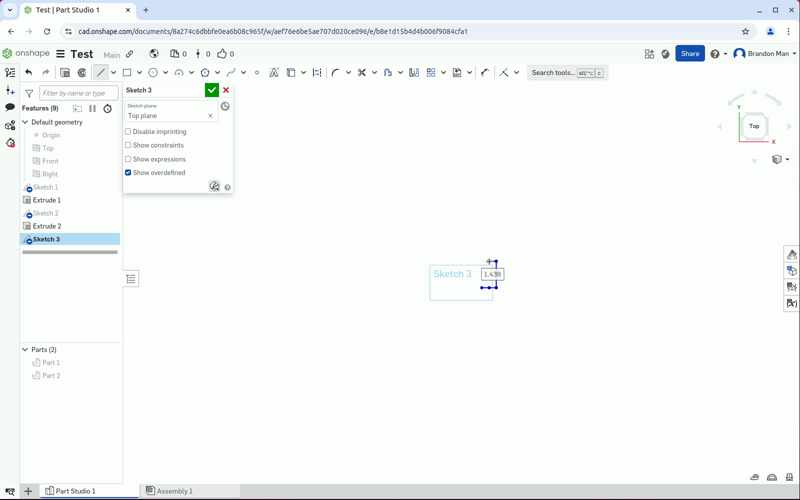
mouse_move(519, 261)
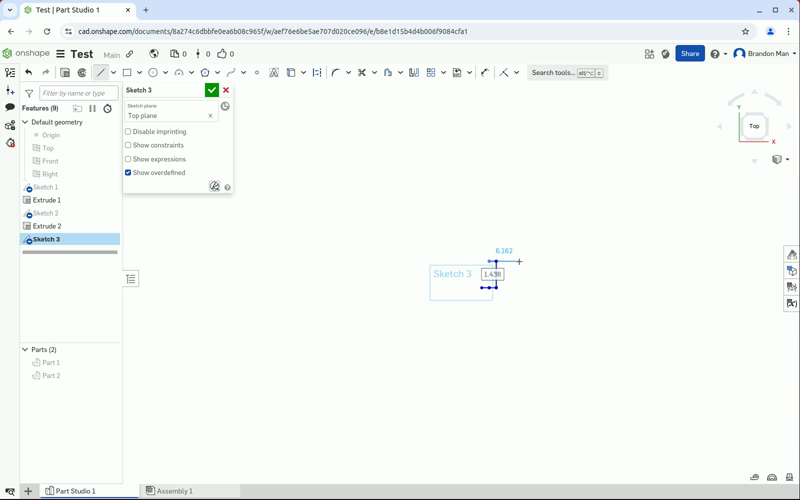
mouse_move(481, 261)
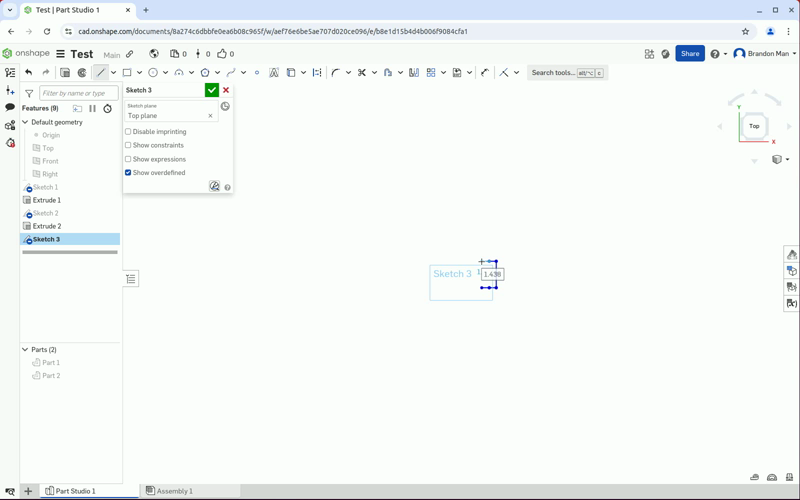
scroll(6)
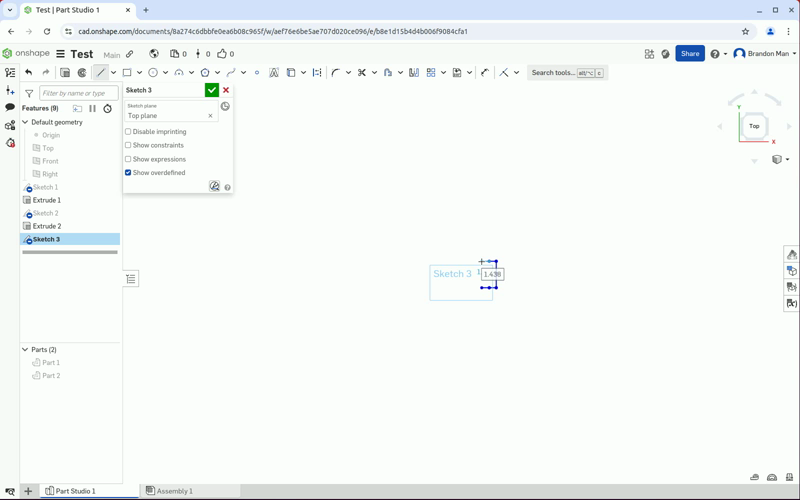
scroll(6)
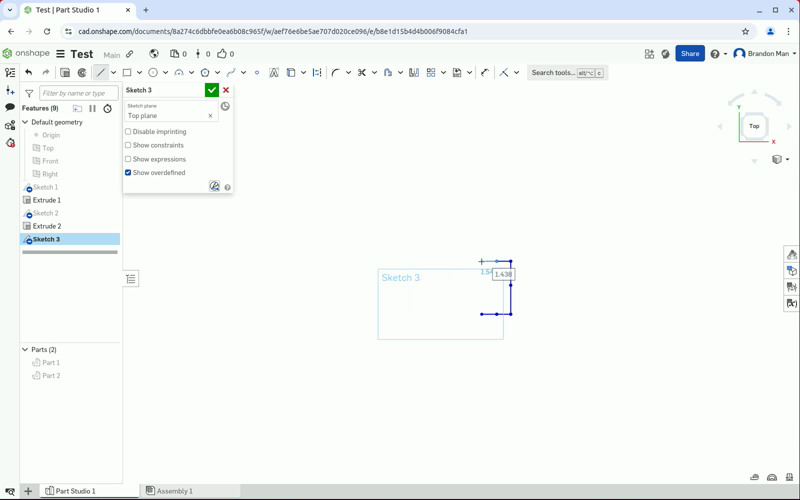
scroll(6)
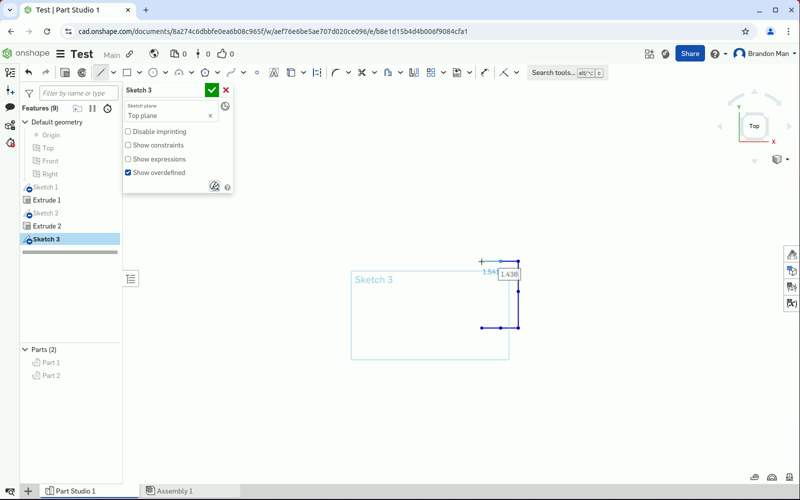
scroll(6)
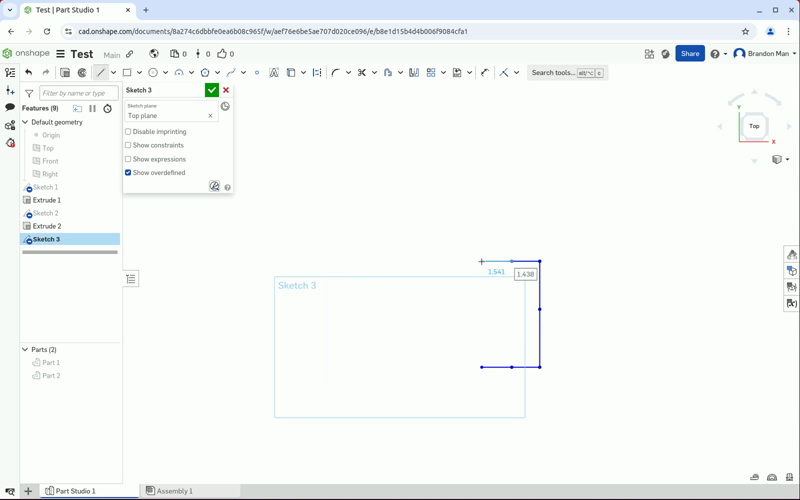
scroll(6)
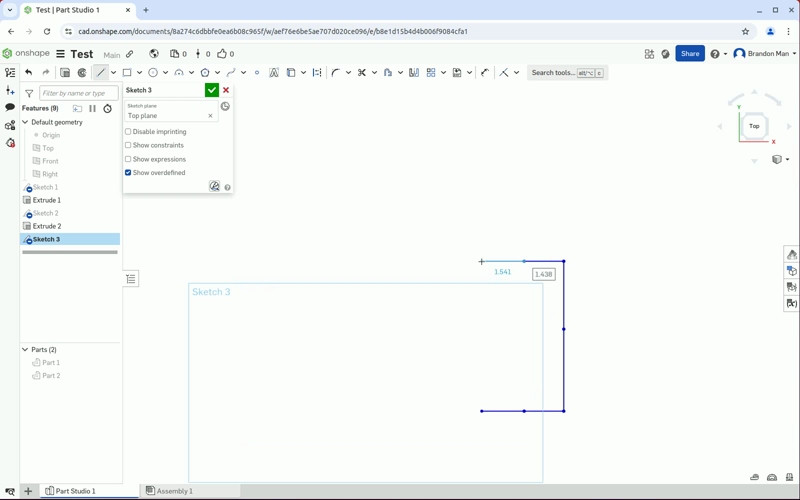
scroll(6)
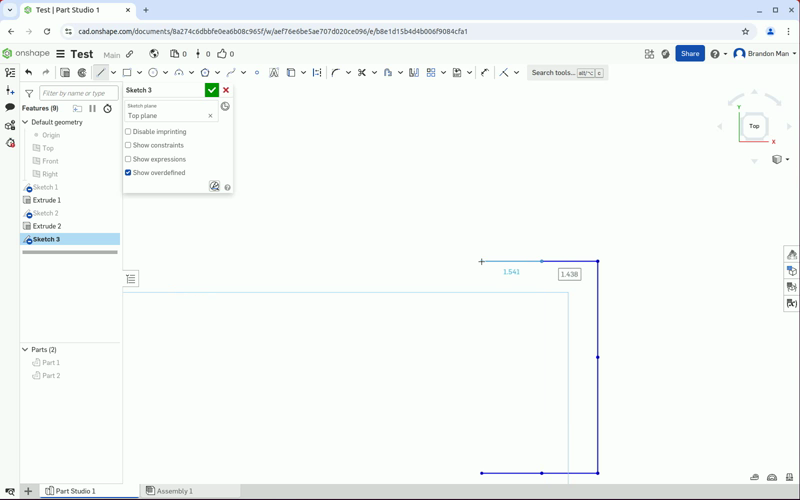
scroll(6)
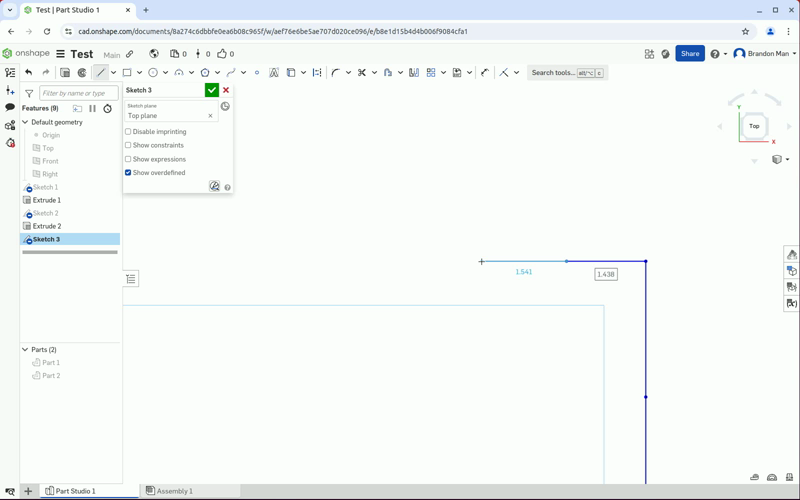
click(481, 261)
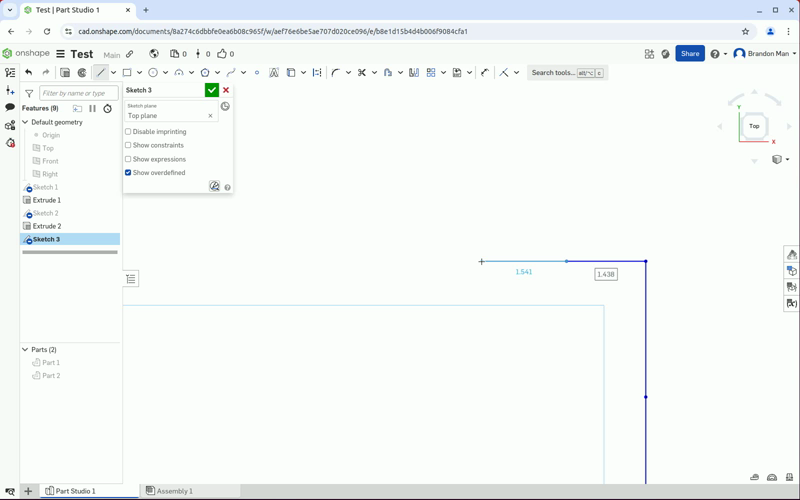
scroll(-6)
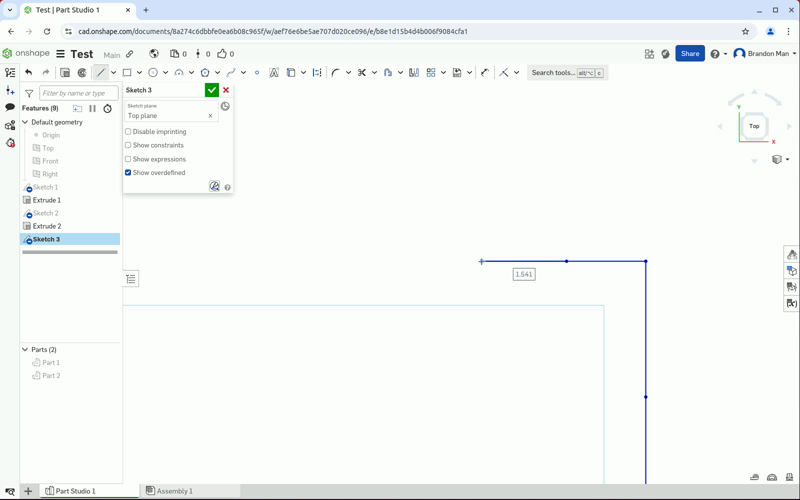
scroll(-6)
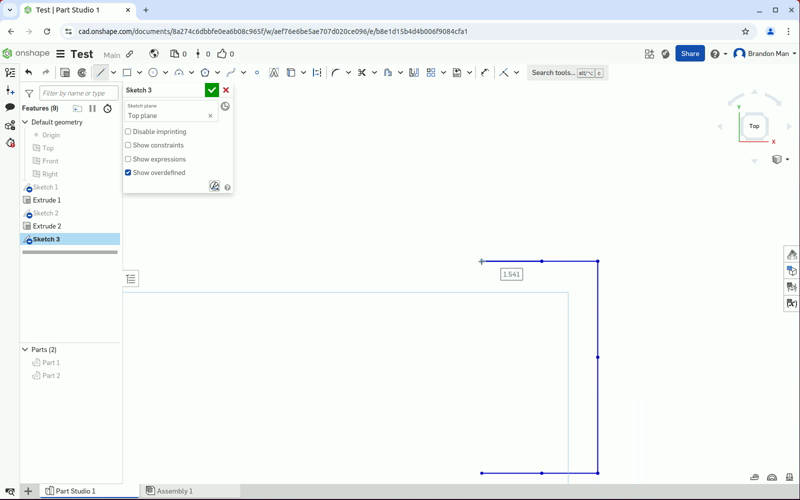
scroll(-6)
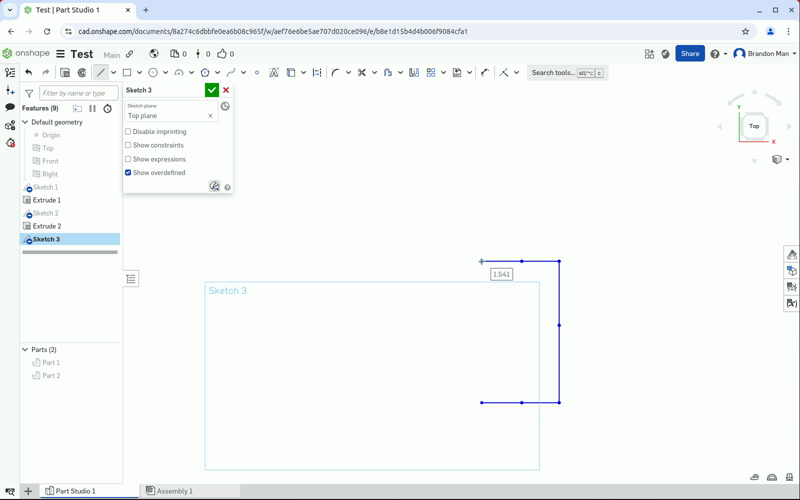
scroll(-6)
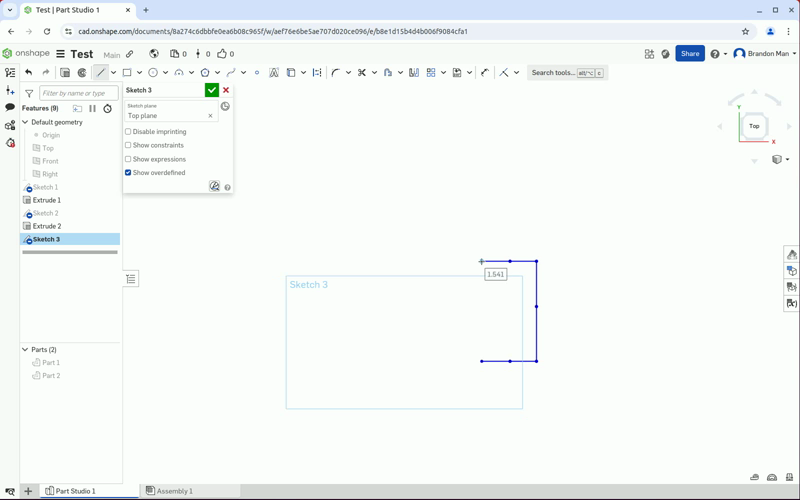
scroll(-6)
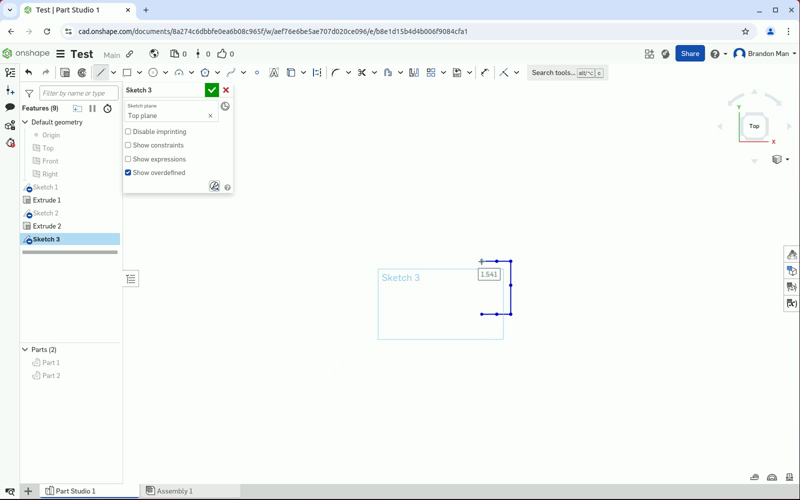
scroll(-6)
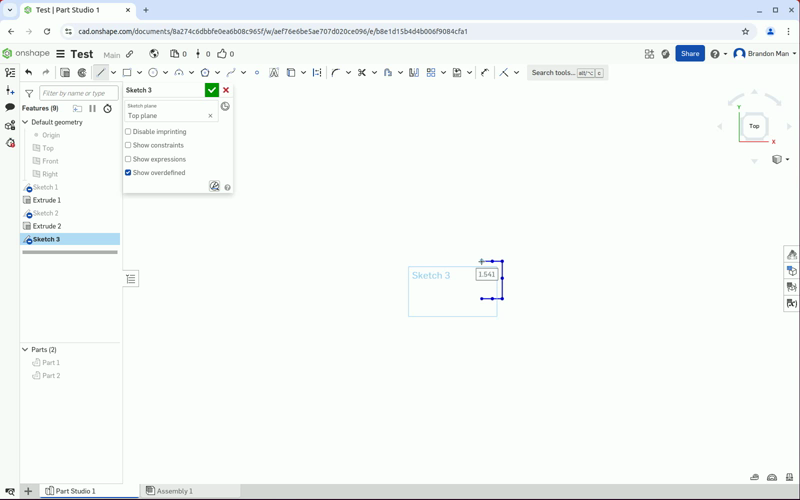
scroll(-6)
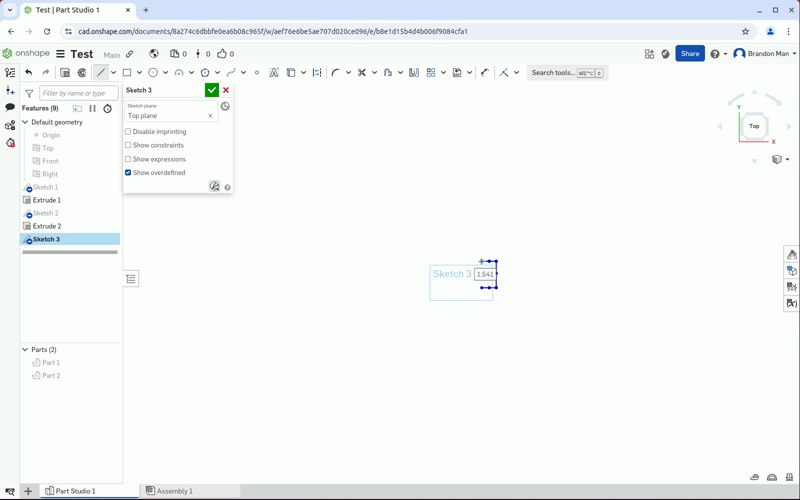
key_up(shift)
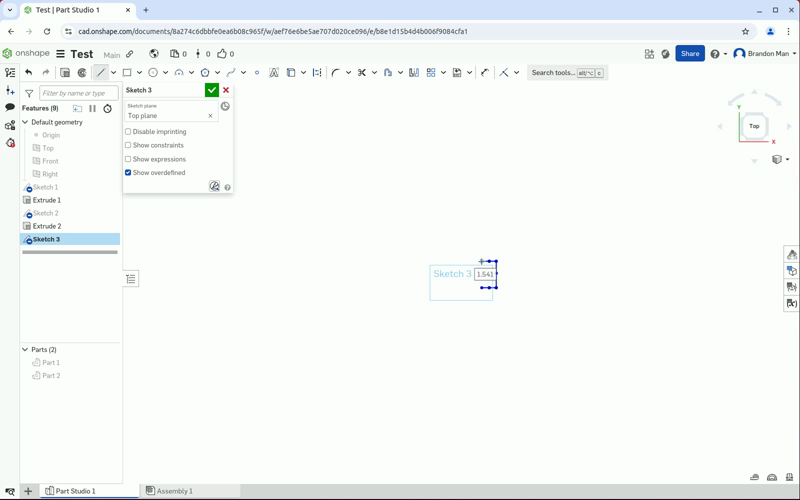
key_down(shift)
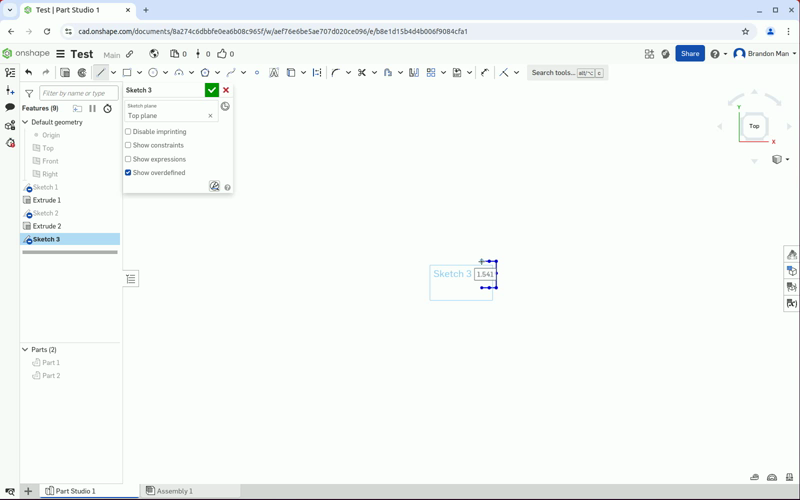
mouse_move(511, 261)
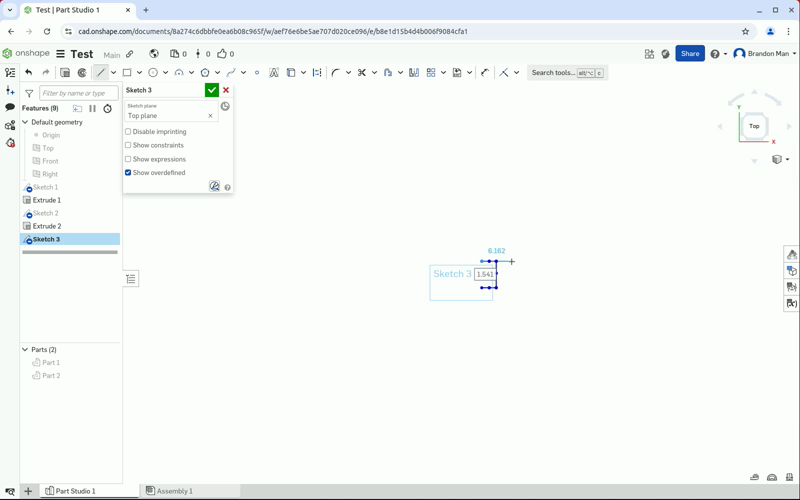
mouse_move(481, 273)
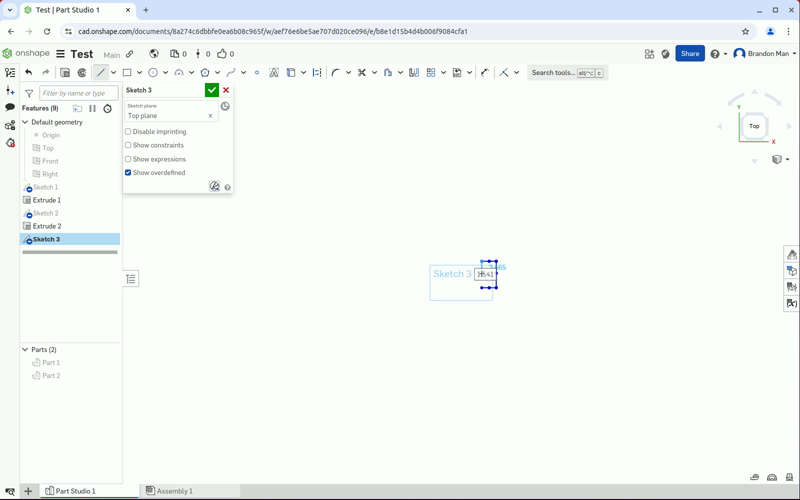
click(481, 273)
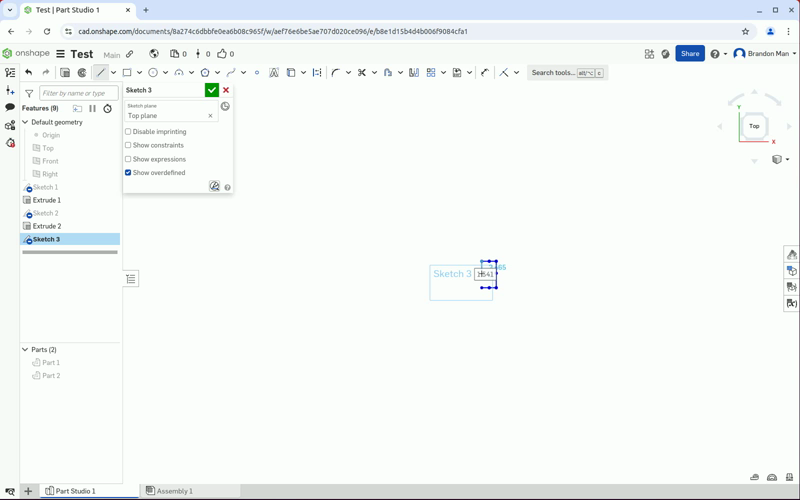
key_up(shift)
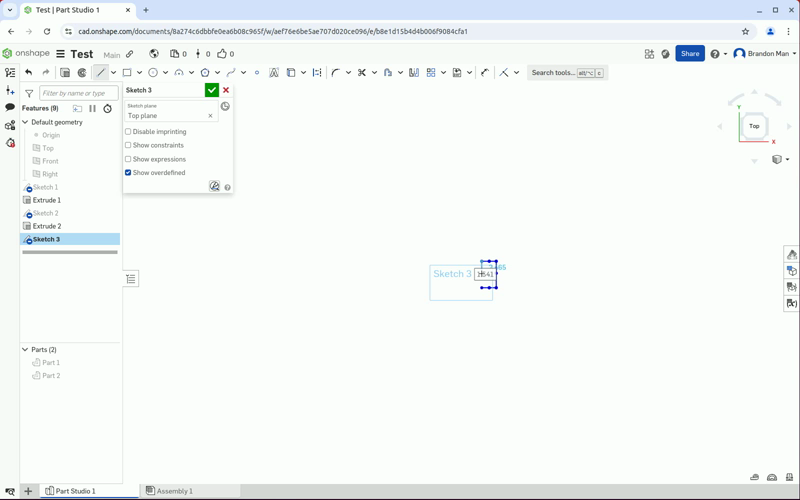
mouse_move(511, 273)
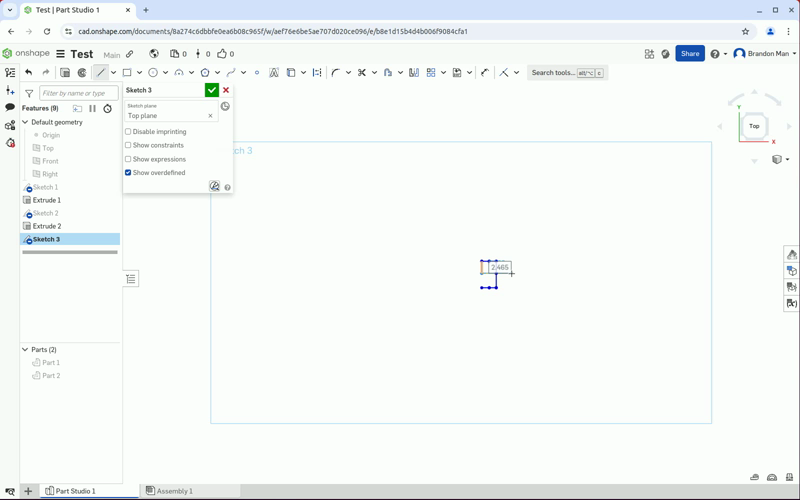
key_down(shift)
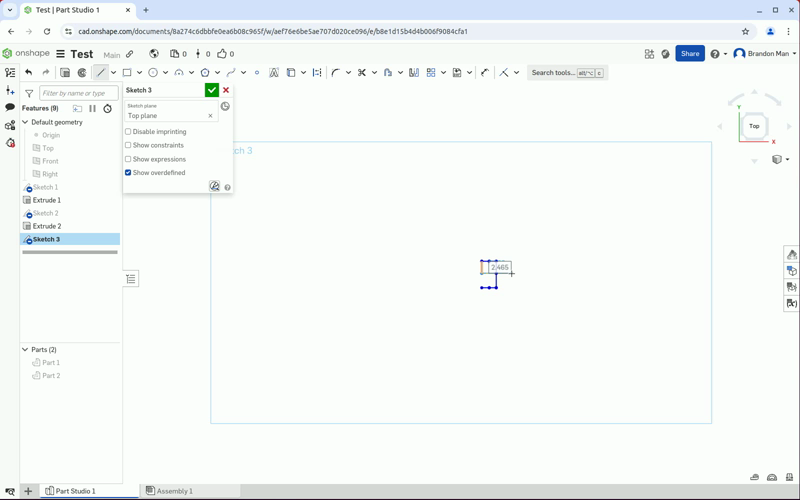
mouse_move(481, 287)
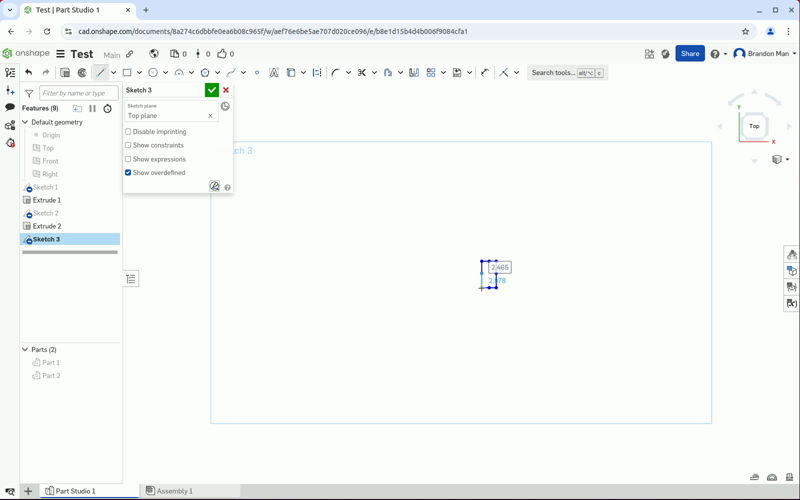
key_up(shift)
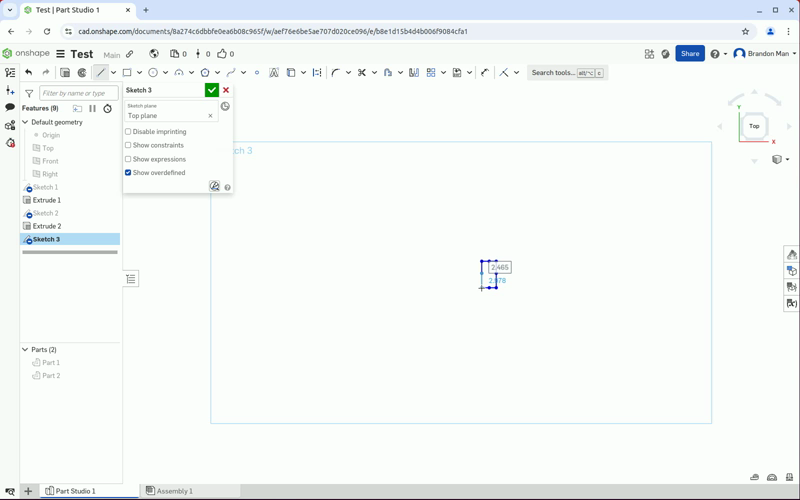
click(481, 287)
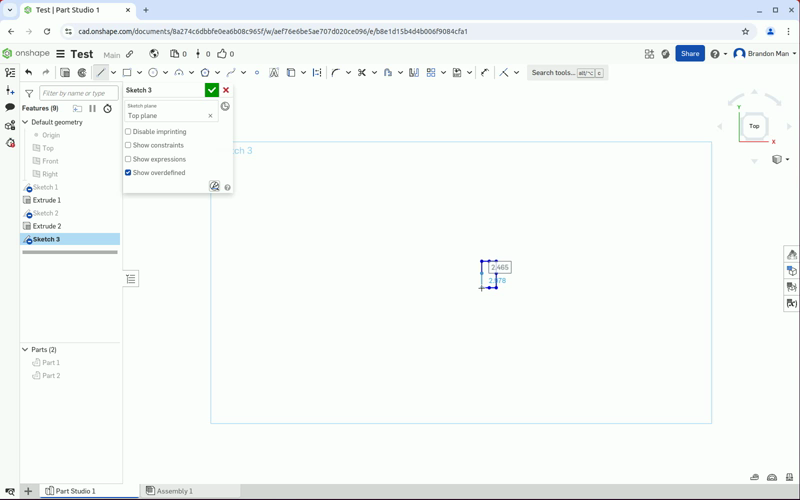
key(esc)
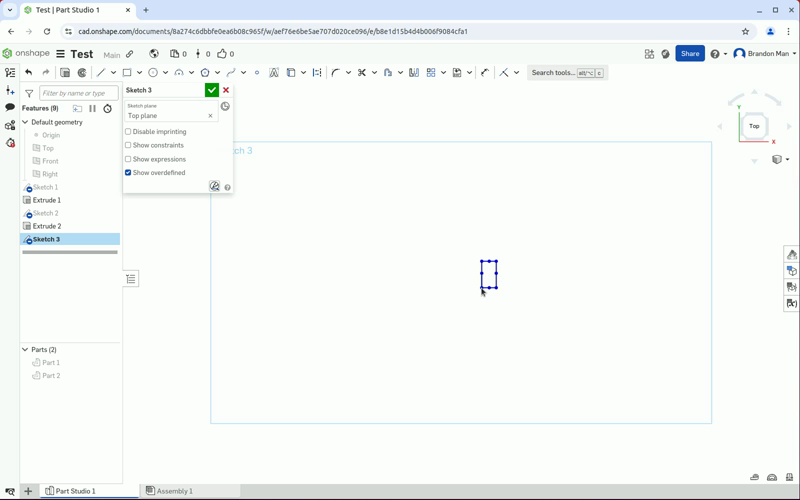
mouse_move(494, 285)
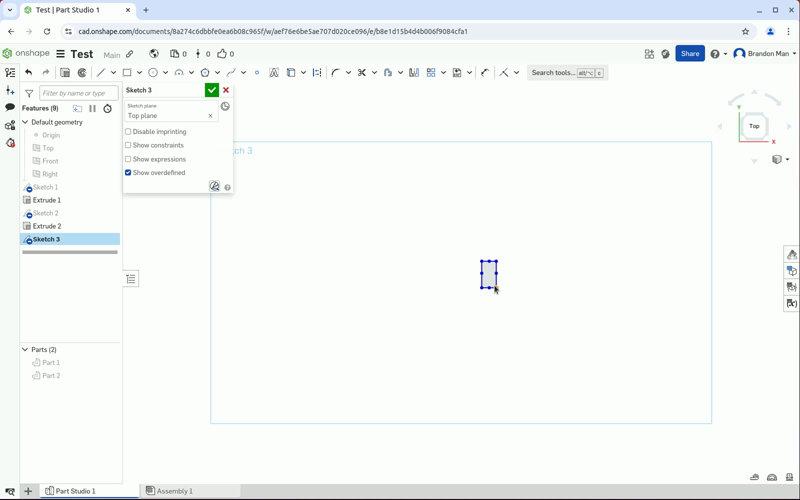
scroll(6)
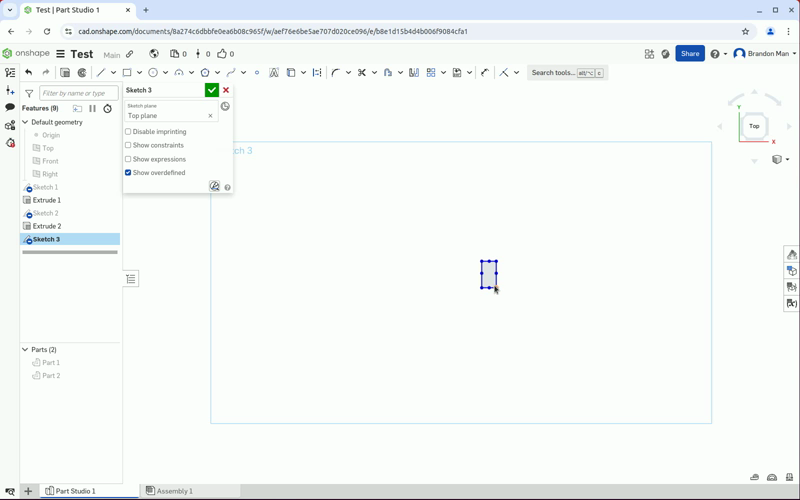
scroll(6)
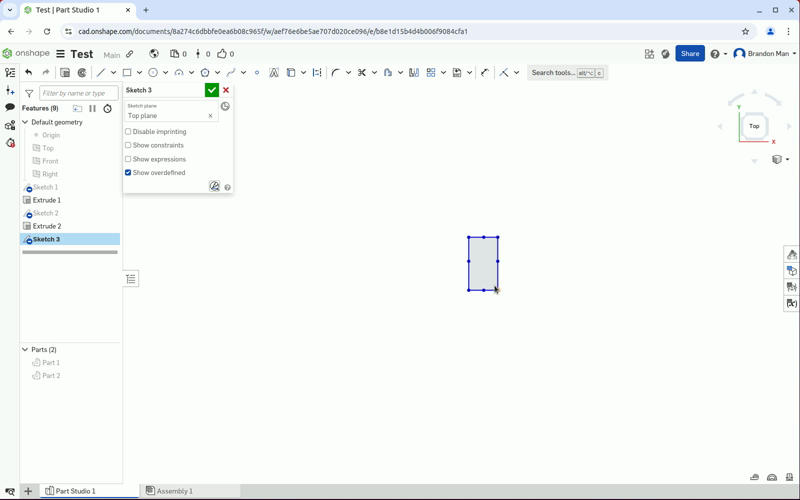
scroll(6)
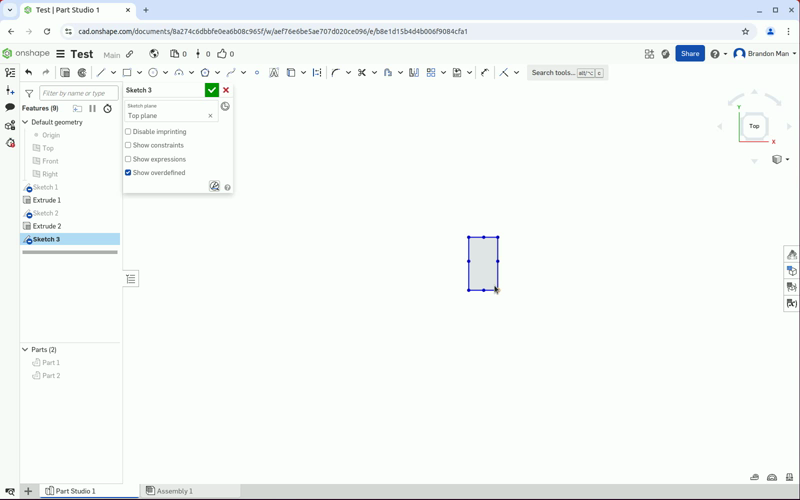
scroll(6)
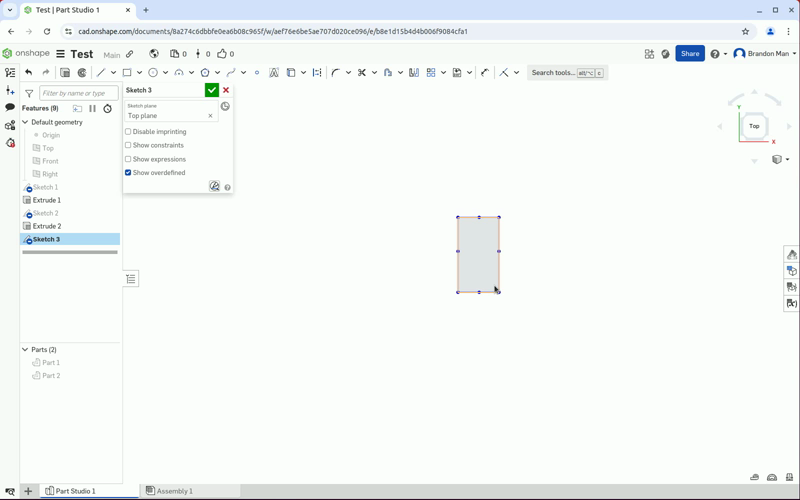
scroll(6)
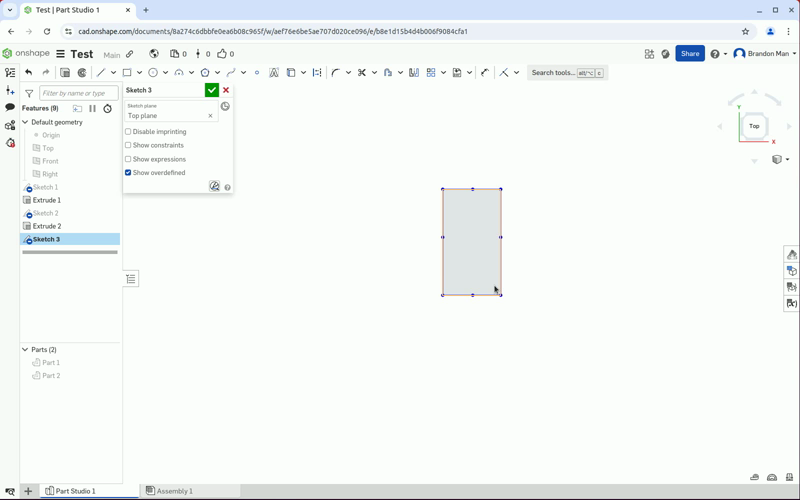
scroll(6)
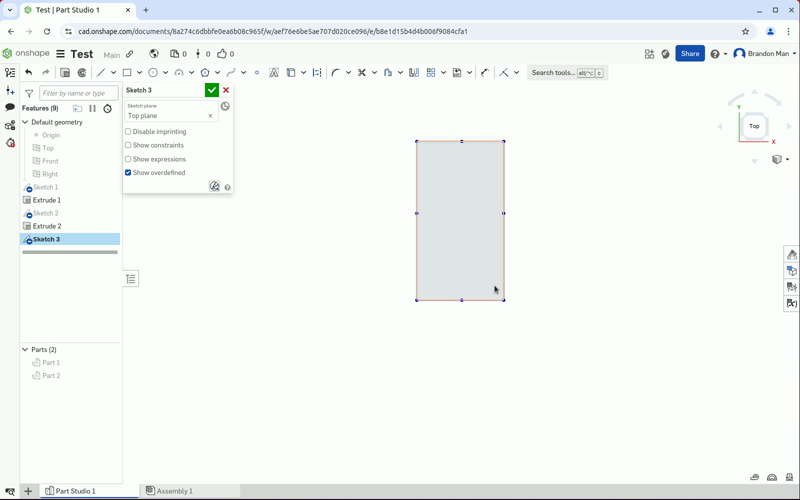
scroll(6)
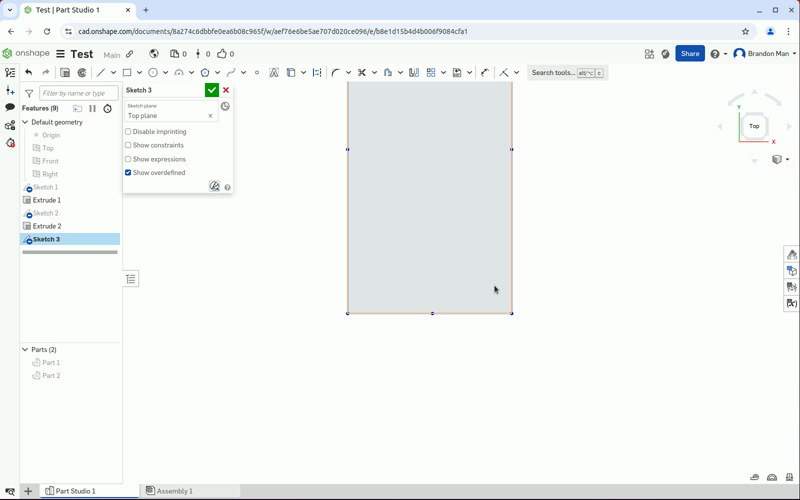
click(494, 285)
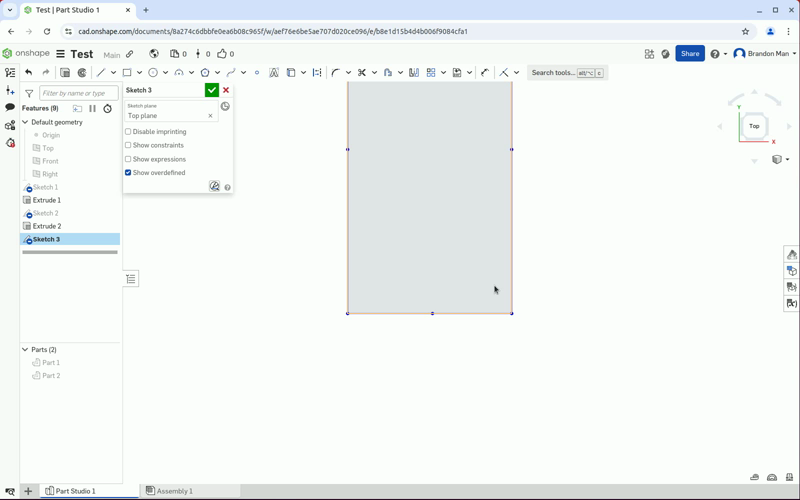
scroll(-6)
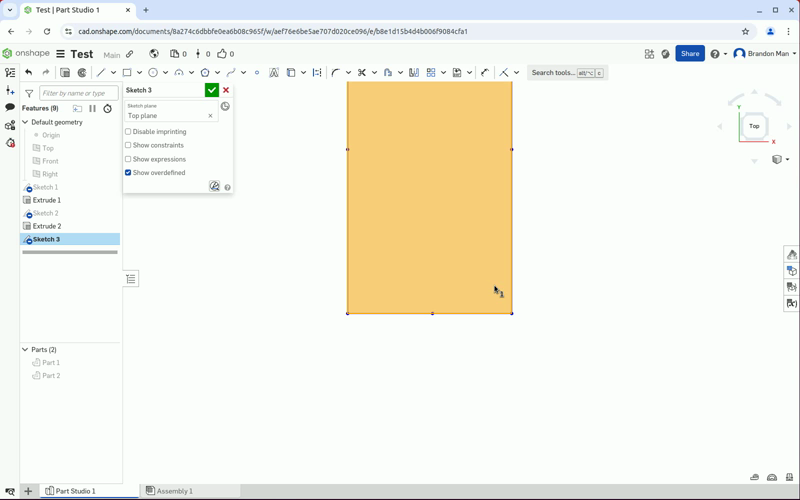
scroll(-6)
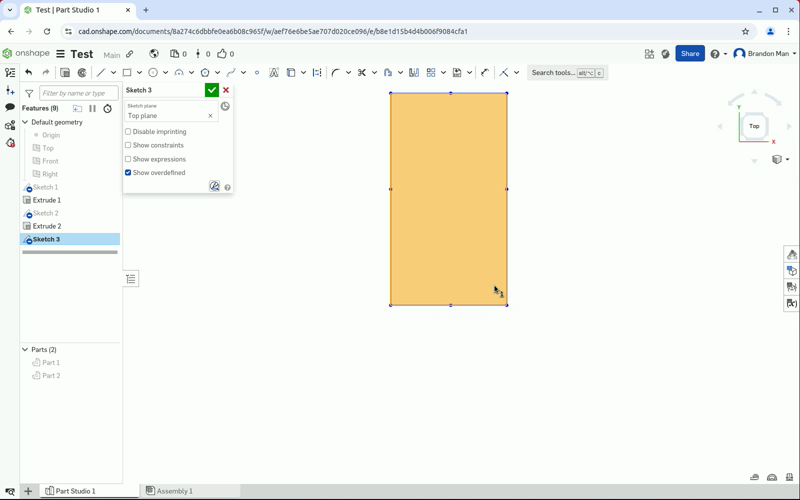
scroll(-6)
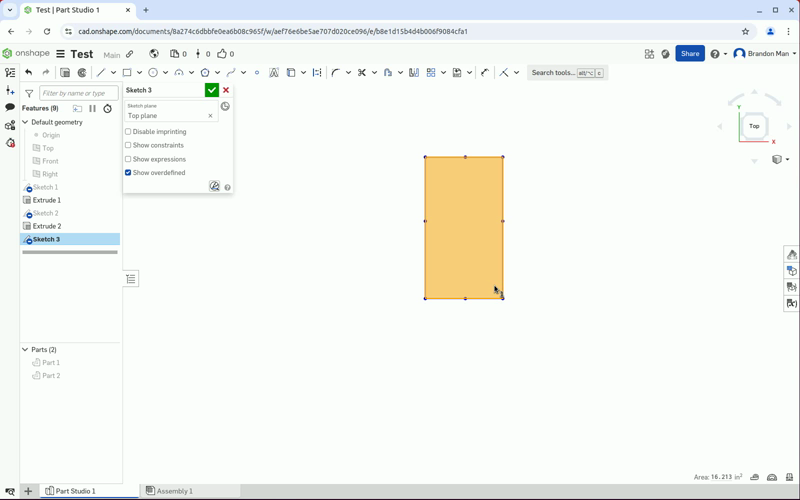
scroll(-6)
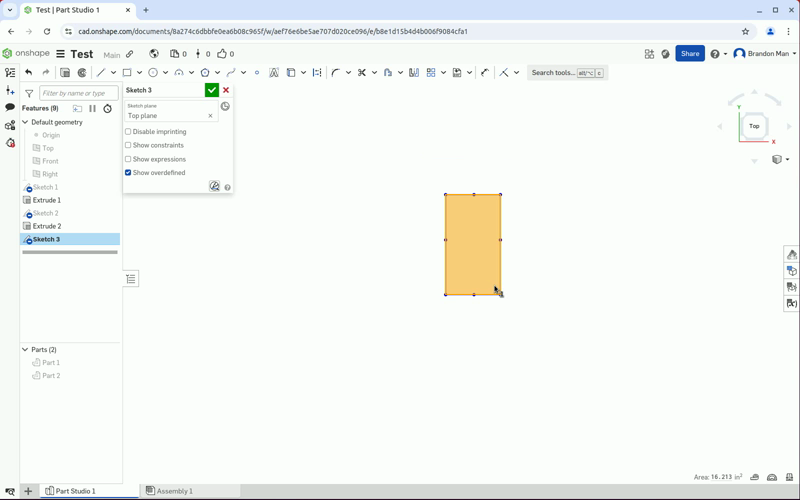
scroll(-6)
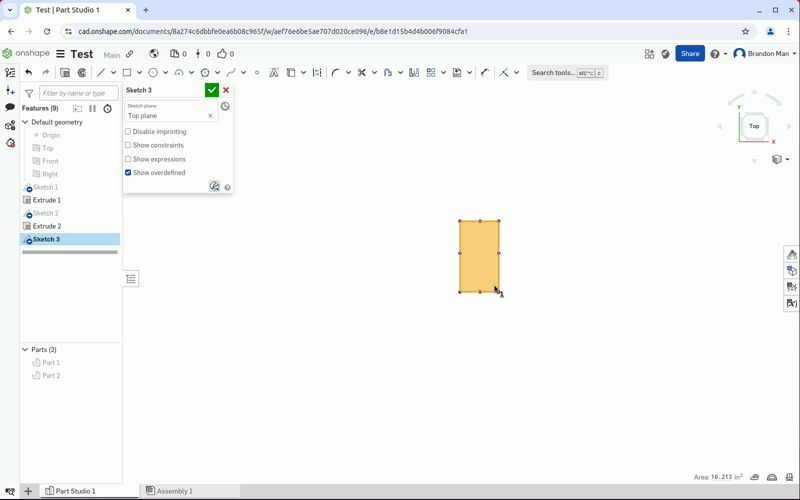
scroll(-6)
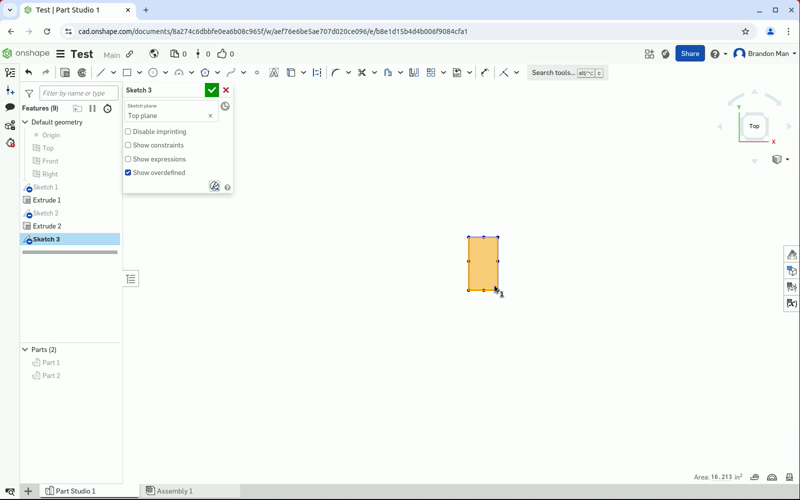
scroll(-6)
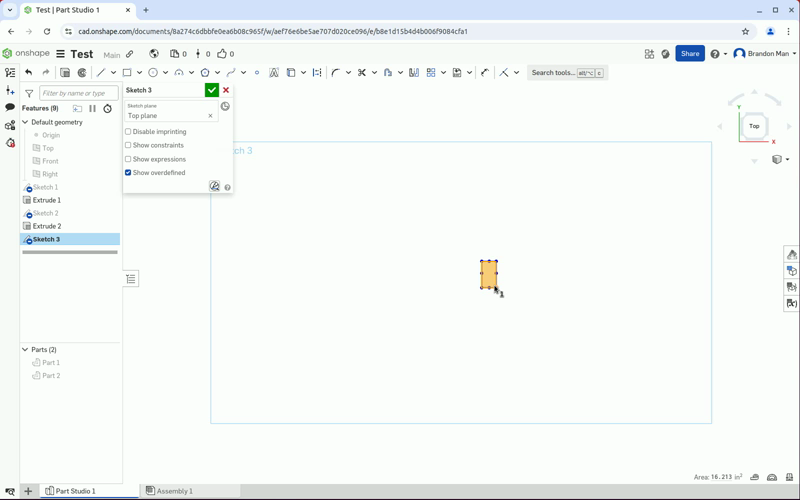
mouse_move(73, 352)
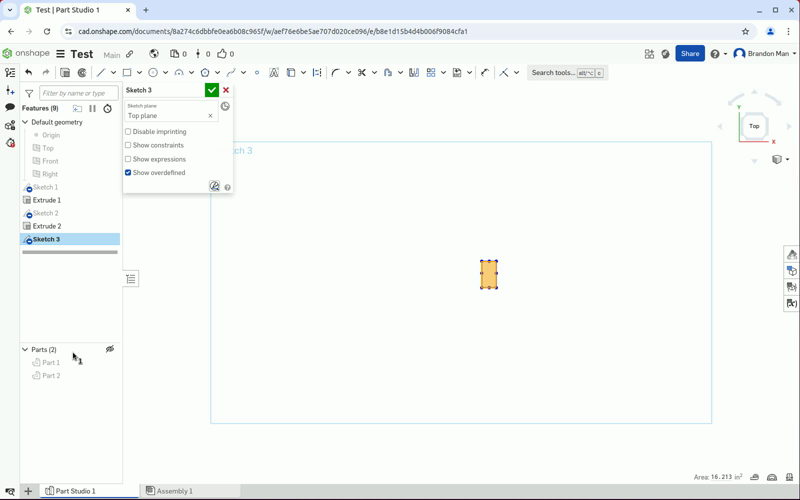
key(shift+y)
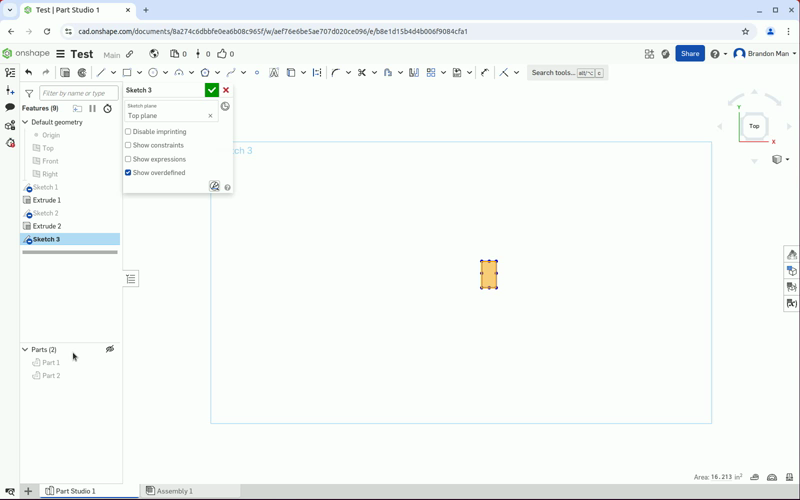
key(shift+e)
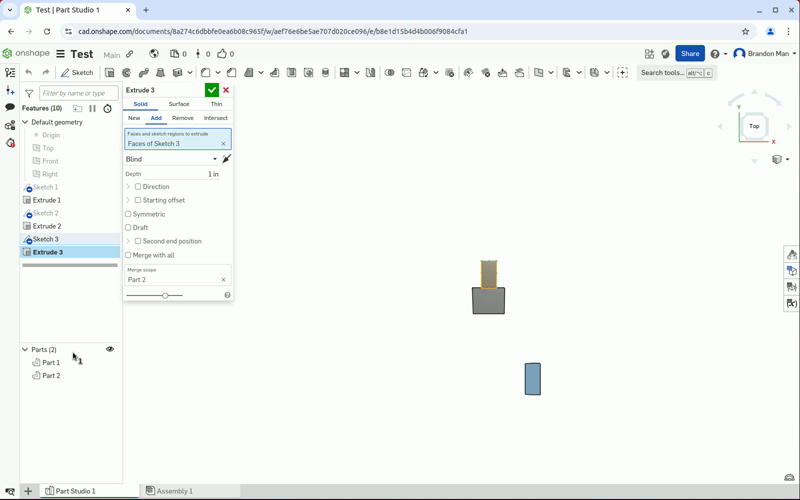
mouse_move(143, 106)
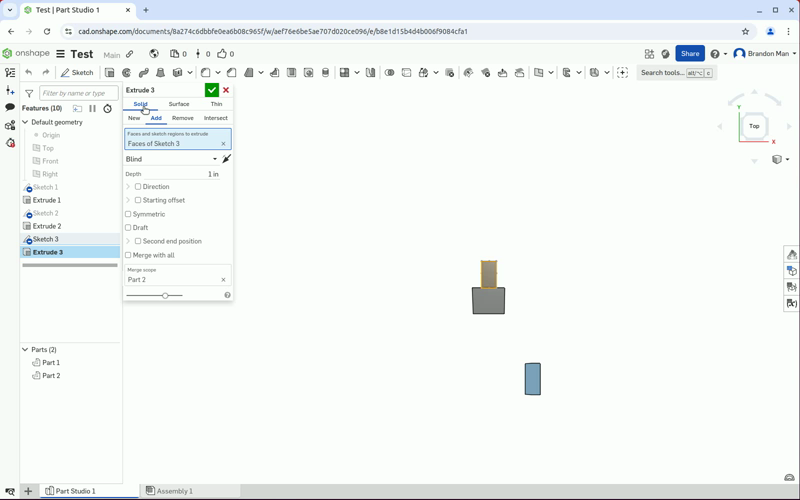
click(143, 106)
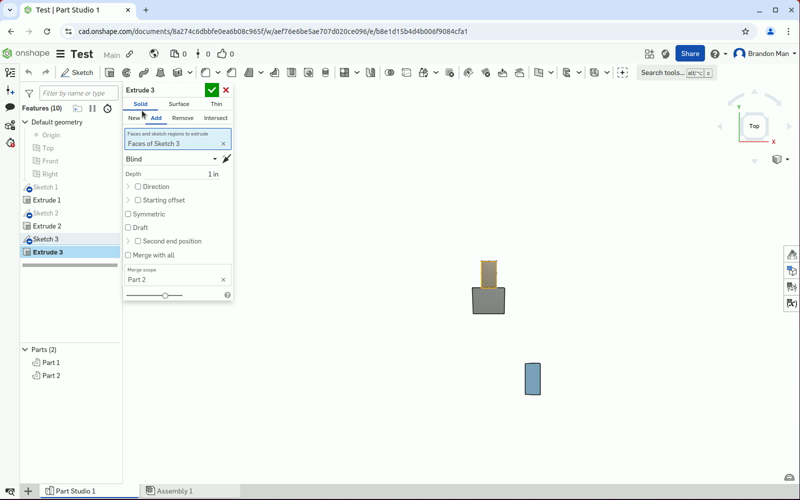
mouse_move(137, 120)
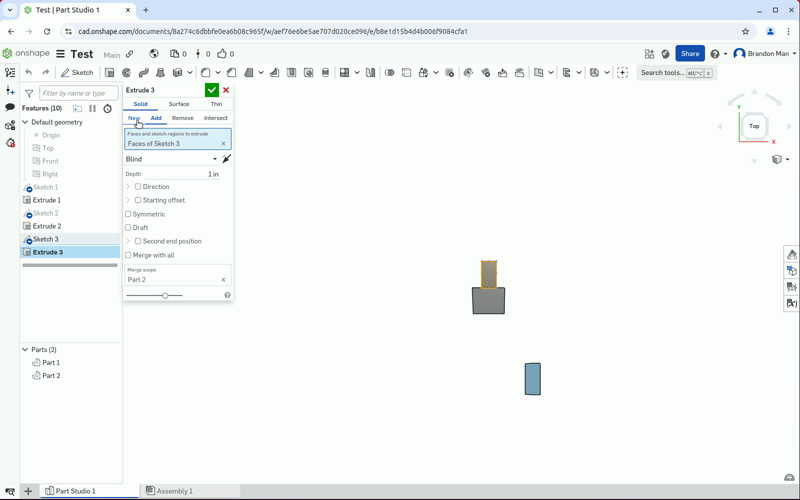
click(137, 120)
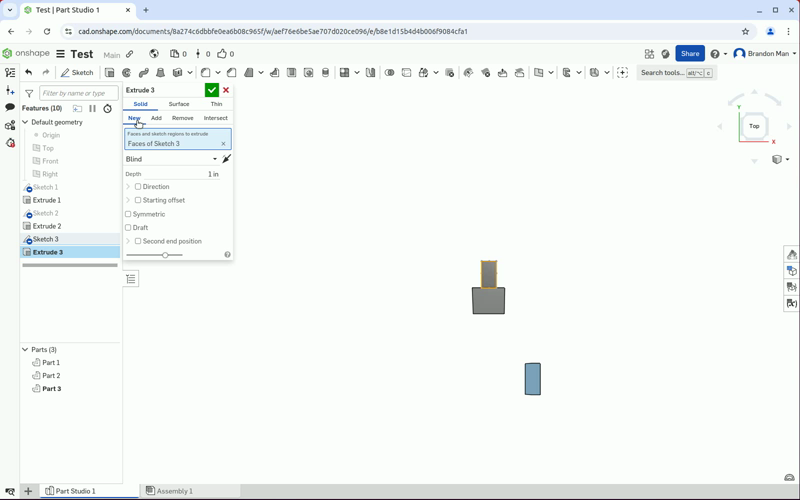
key(tab, 4)
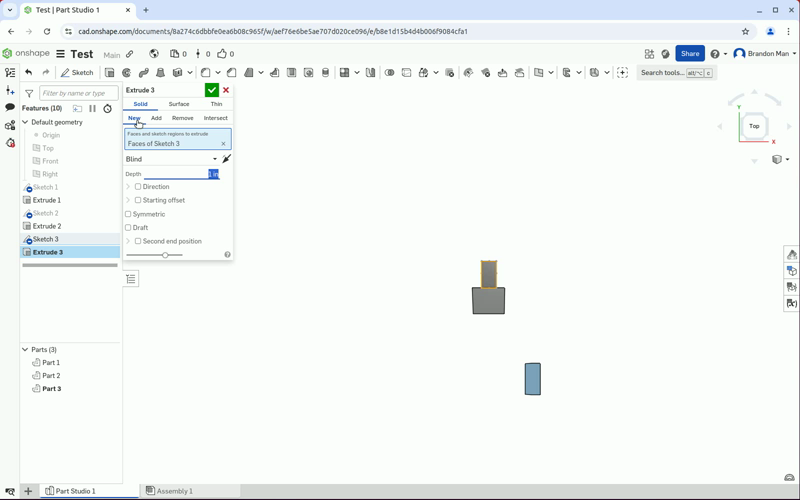
text(3.851)
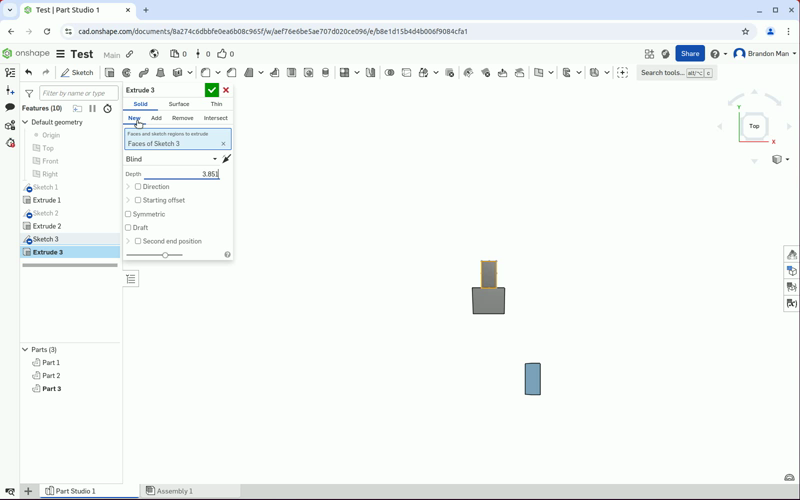
key(enter)
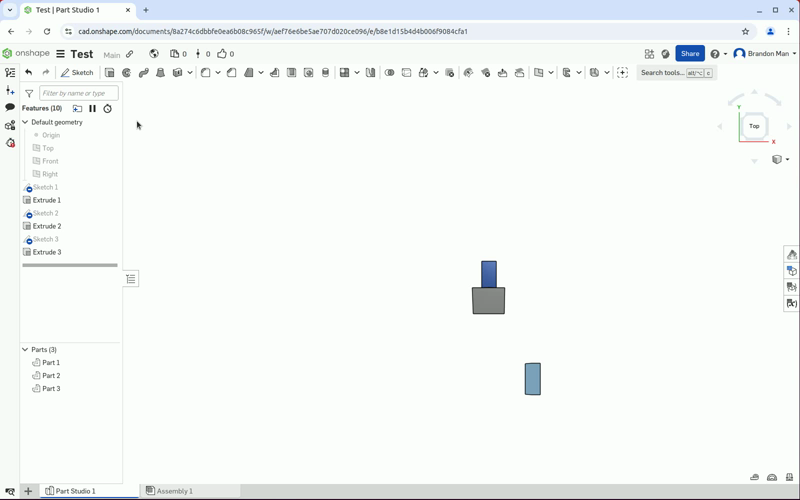
key(shift+h)
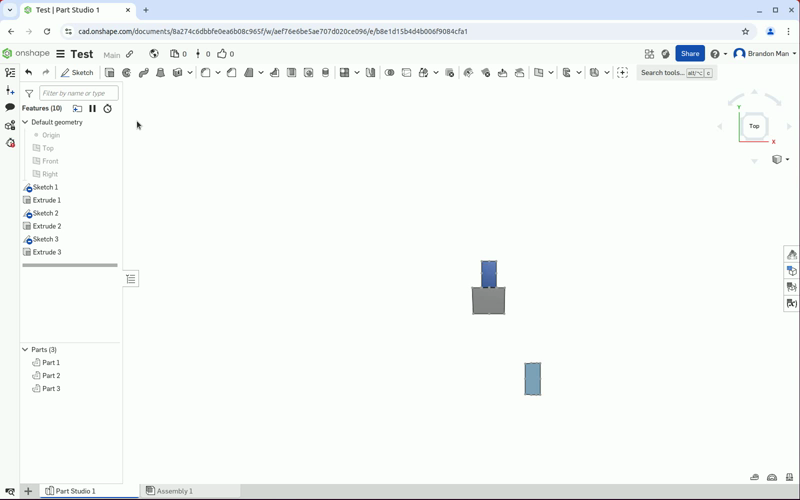
key(shift+h)
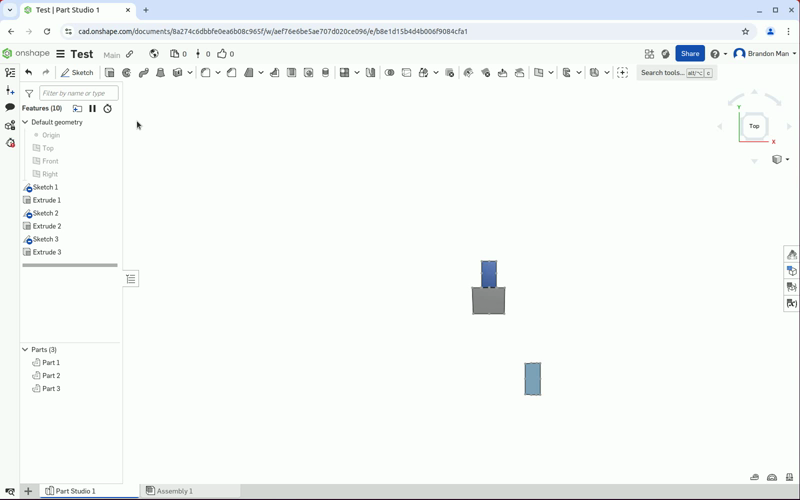
key(shift+7)
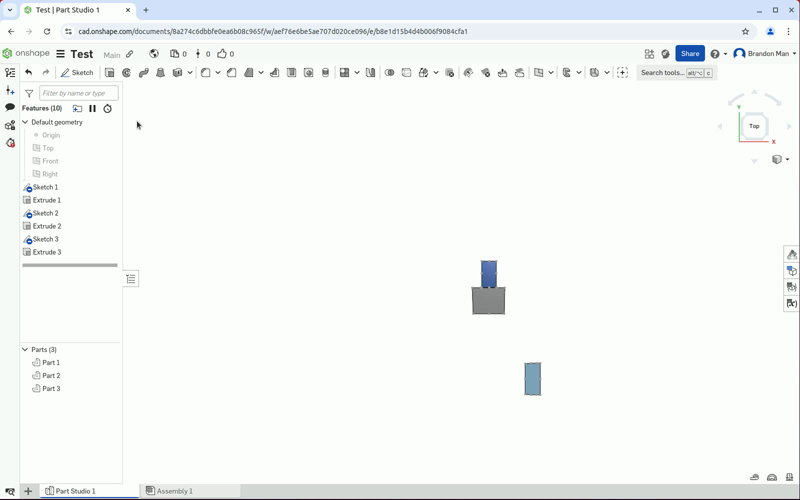
key(up, 3)
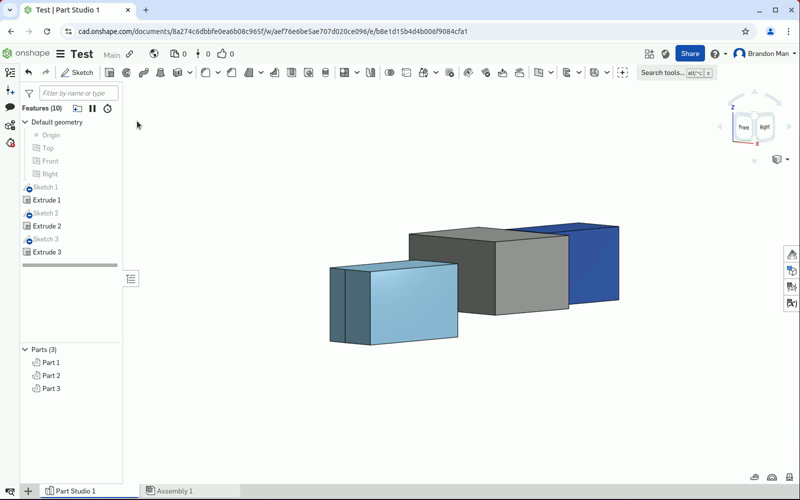
key(left, 3)
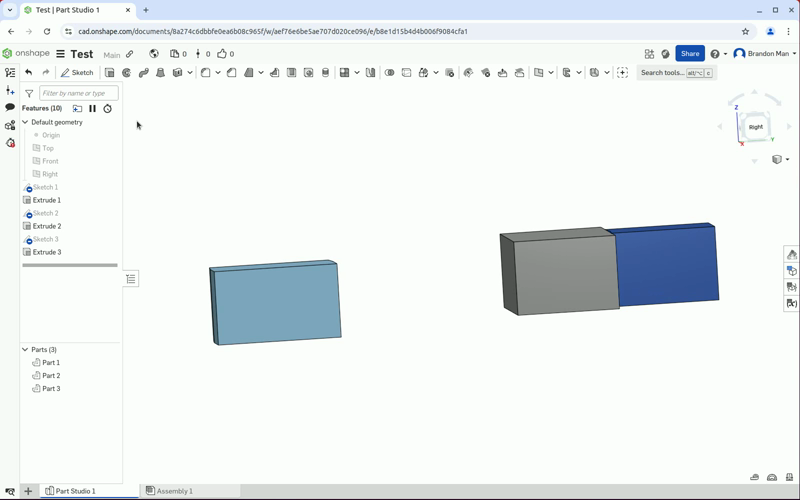
key(right, 3)
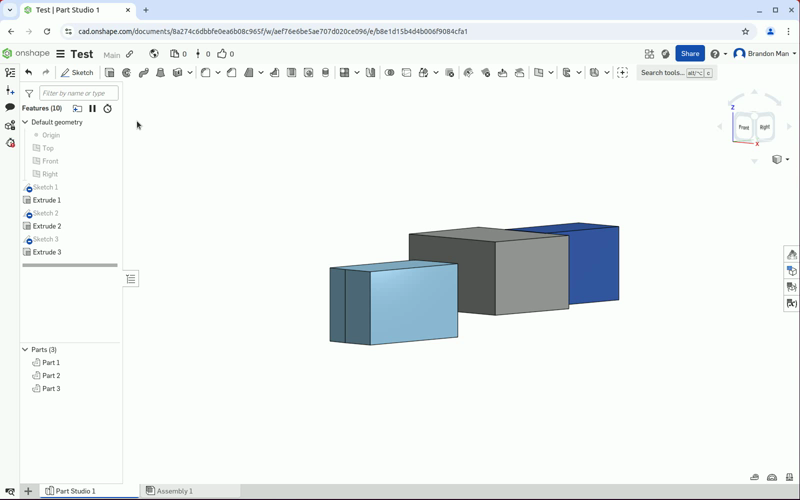
key(down, 3)
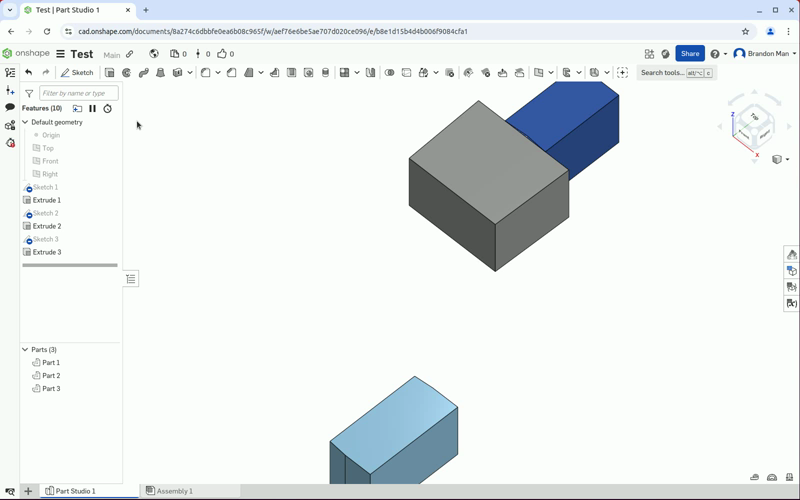
mouse_move(73, 189)
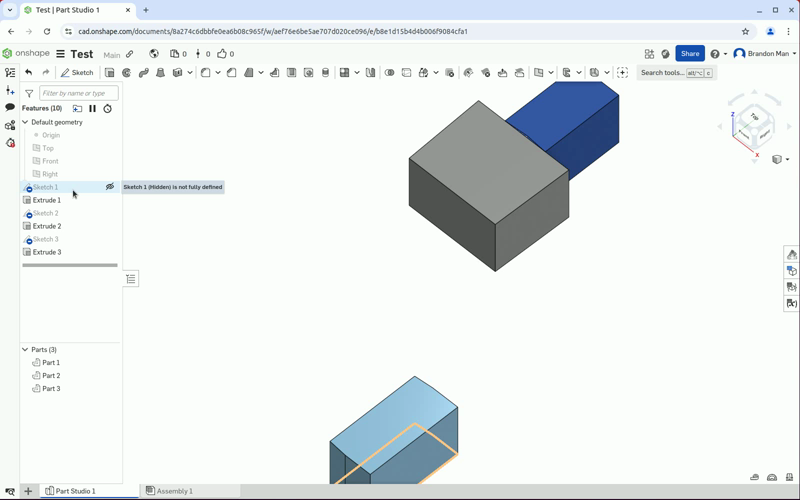
click(73, 189)